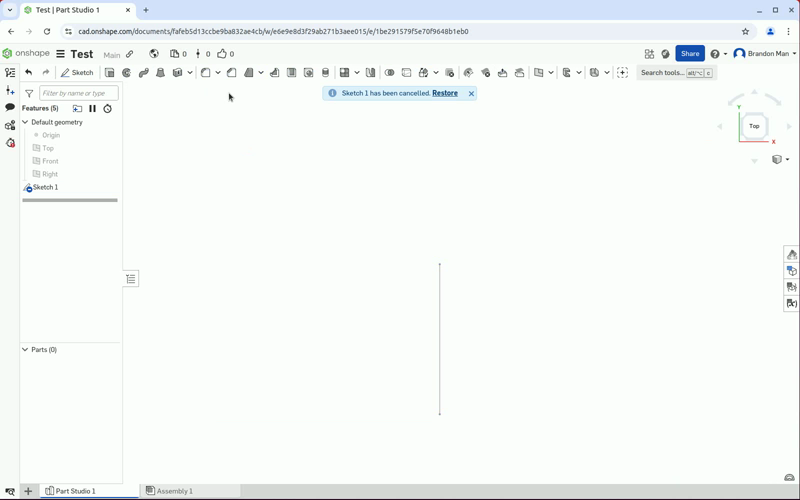
key(shift+h)
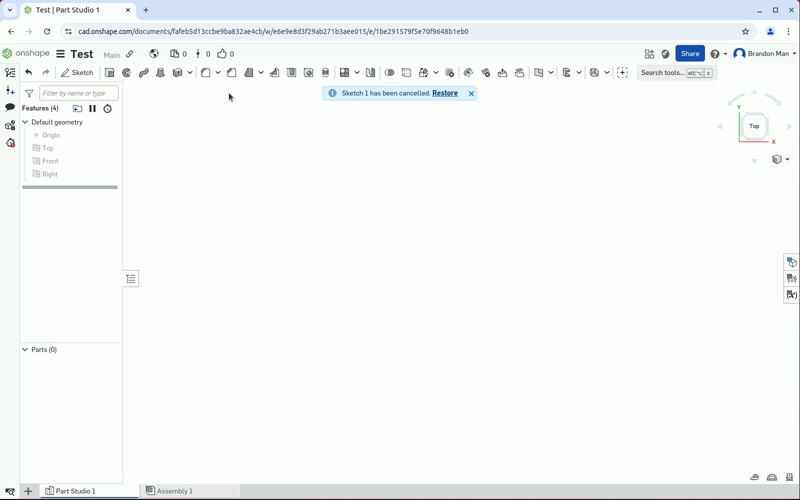
mouse_move(73, 352)
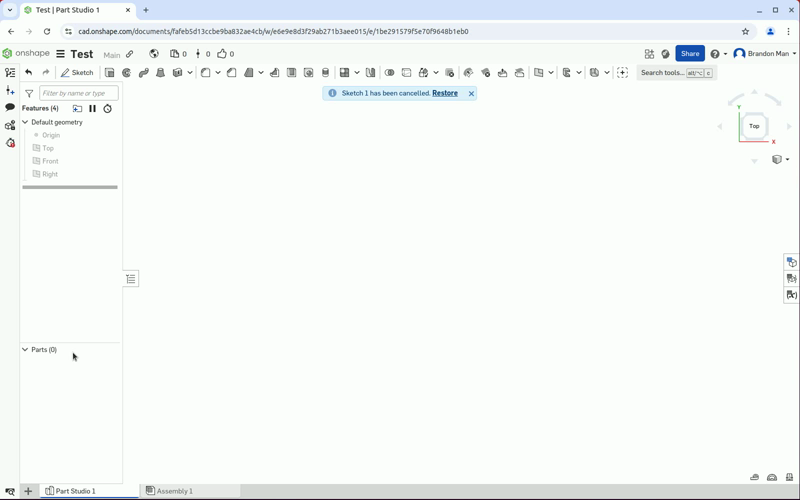
key(y)
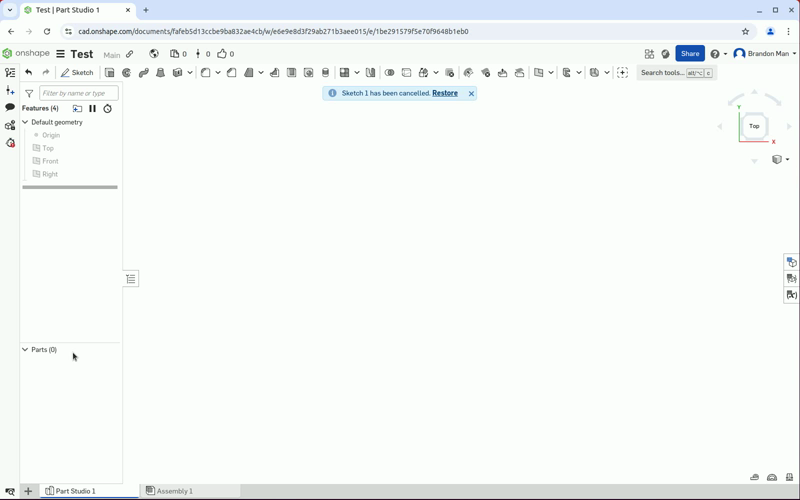
key(shift+p)
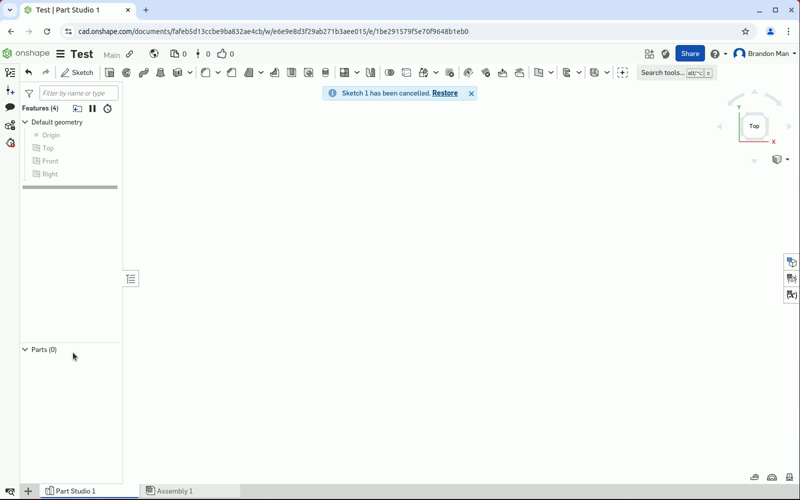
key(space)
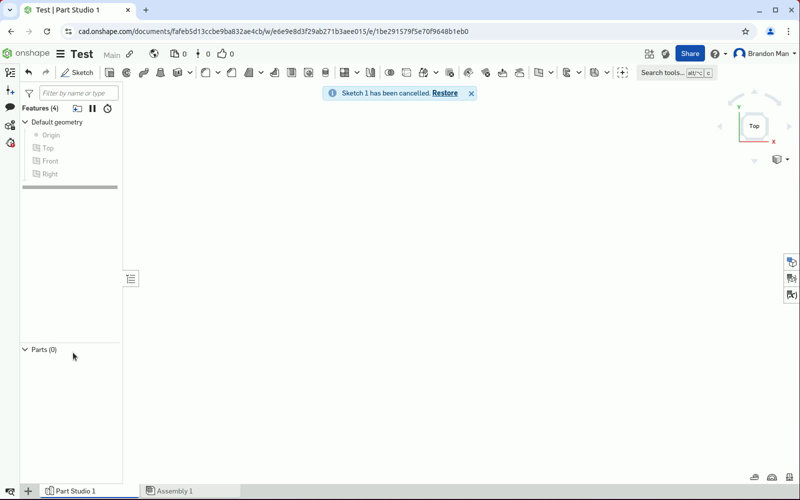
key_down(shift)
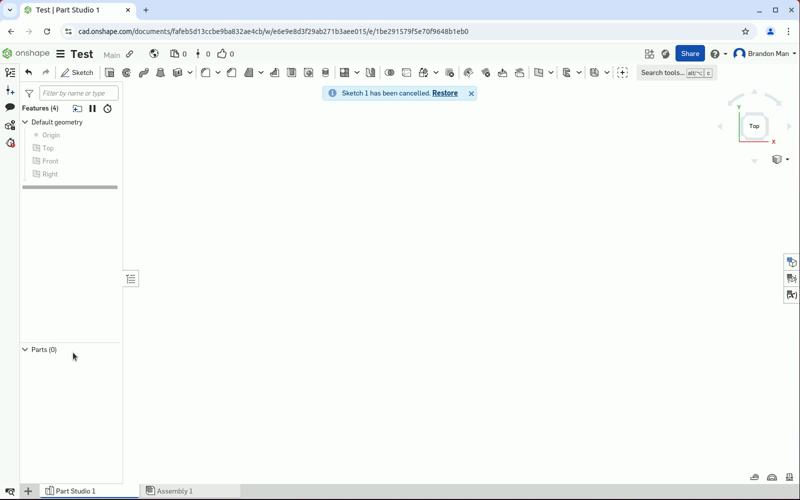
key(up)
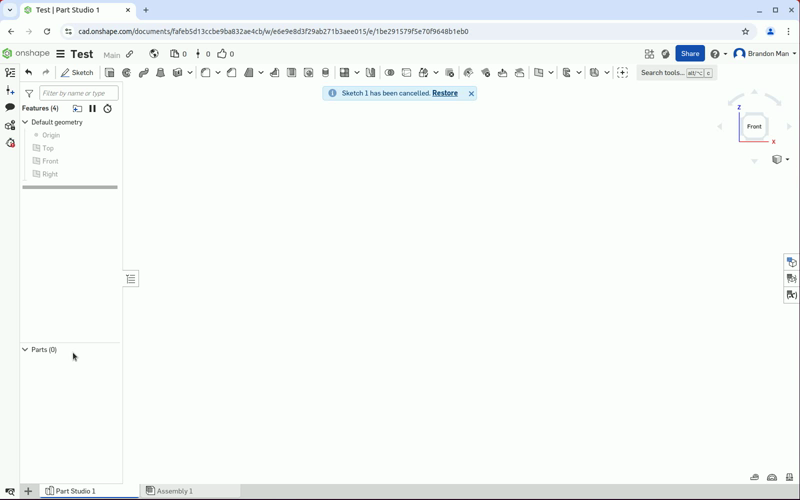
key_up(shift)
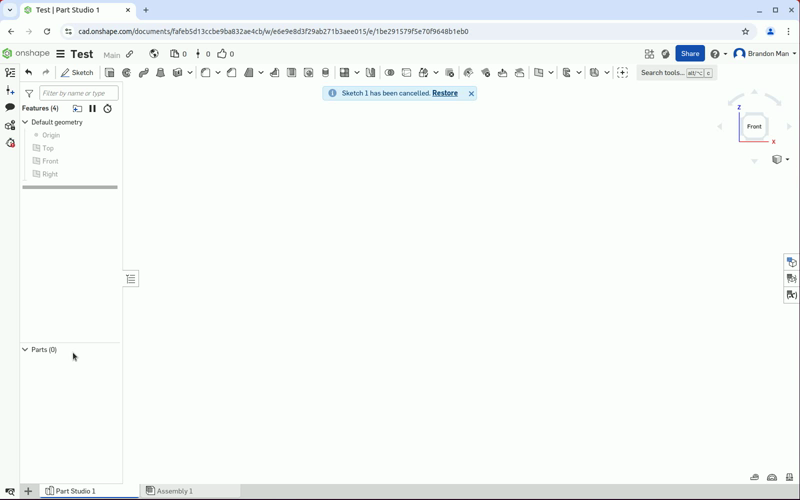
mouse_move(73, 352)
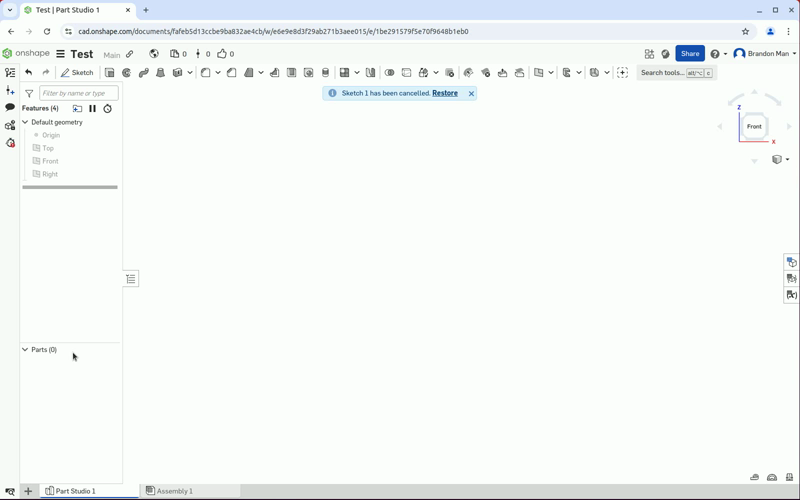
key(shift+y)
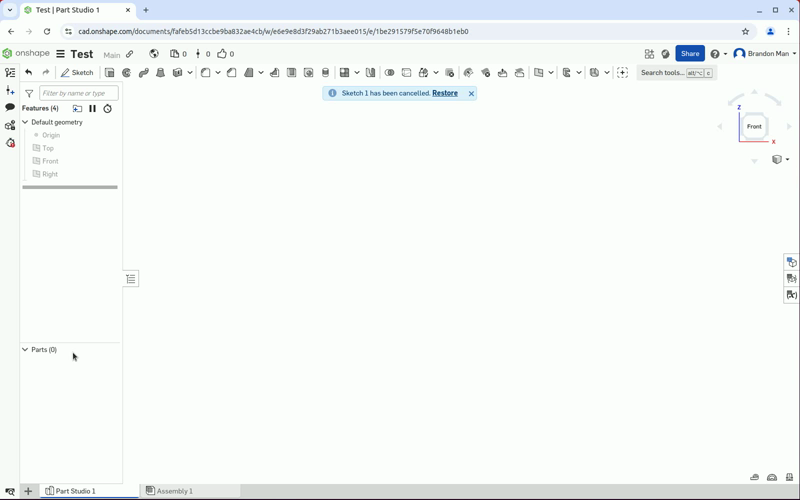
key(shift+s)
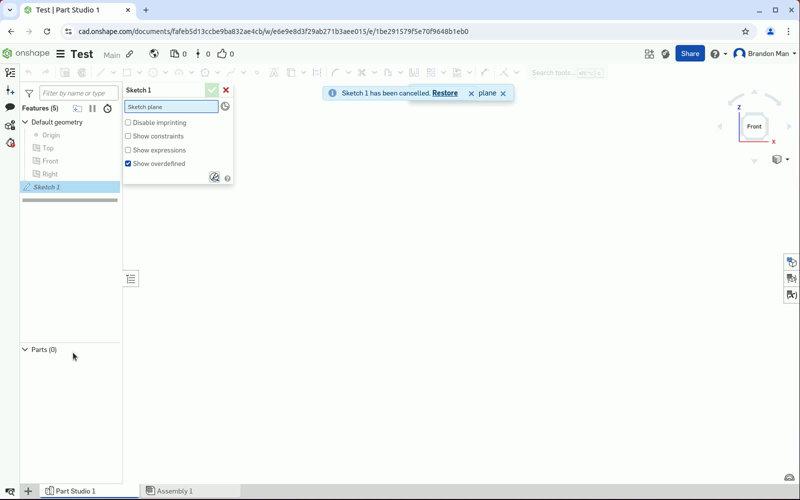
mouse_move(73, 163)
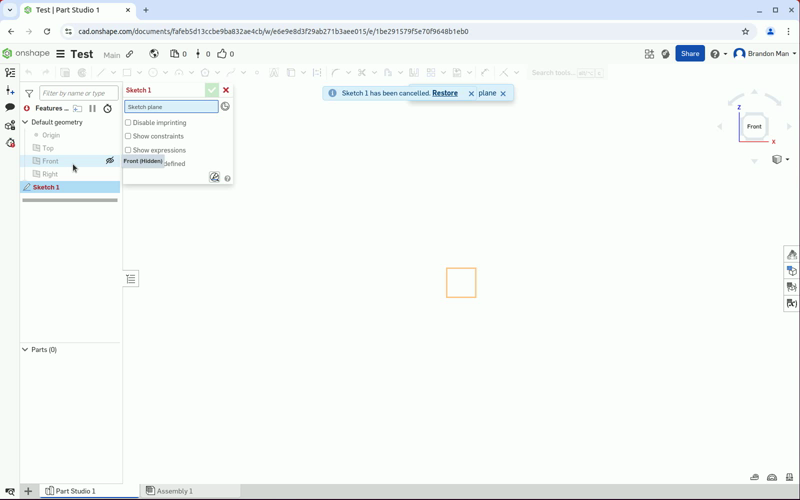
click(73, 163)
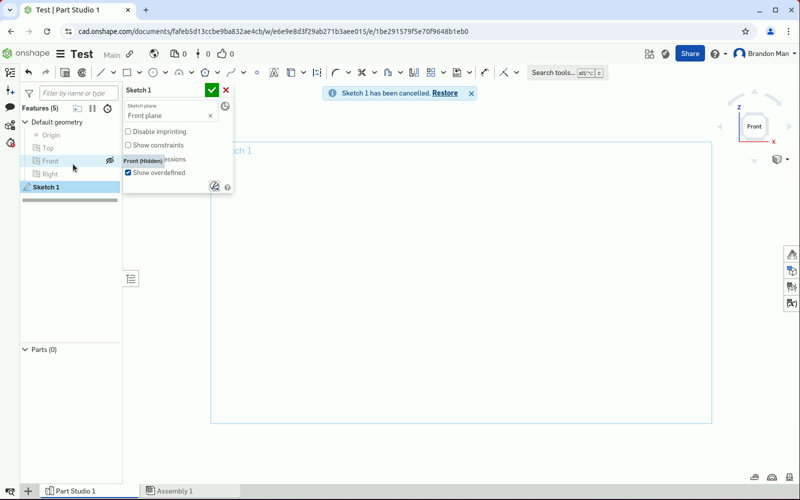
mouse_move(73, 352)
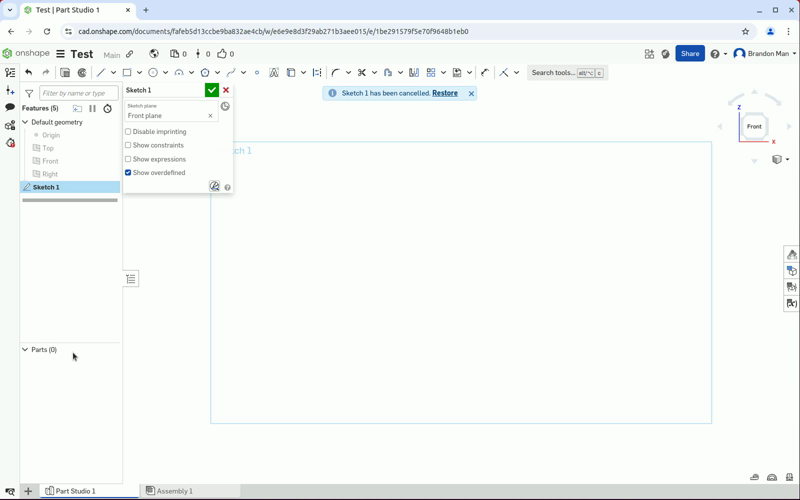
key(y)
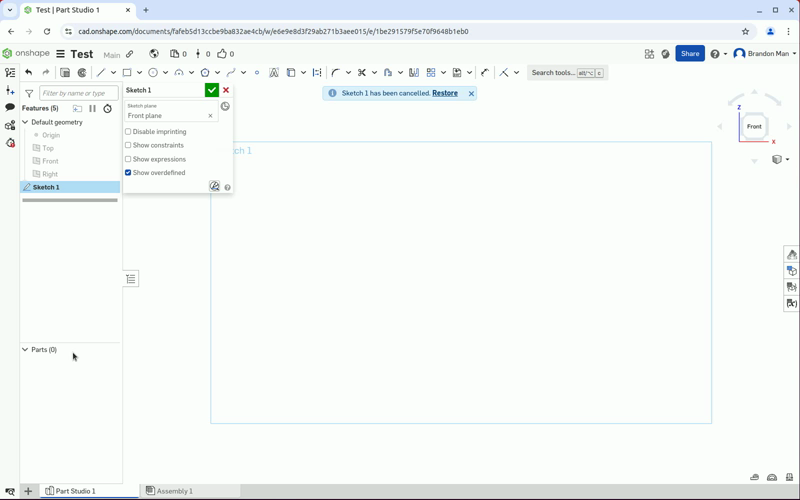
key(l)
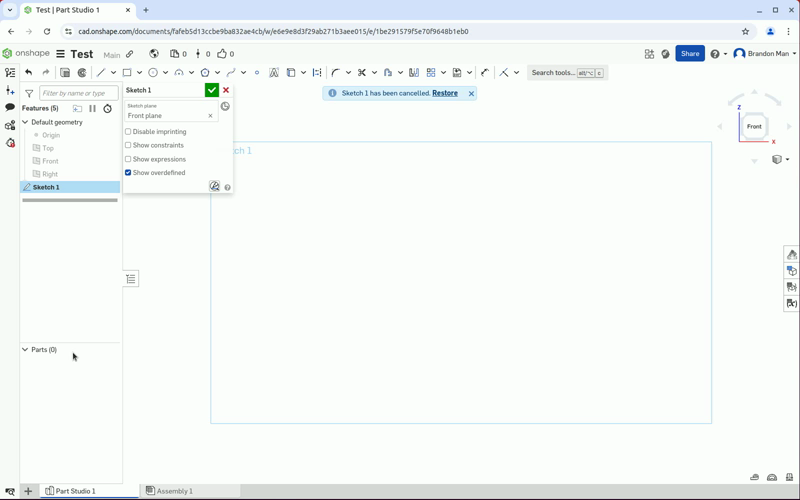
key_down(shift)
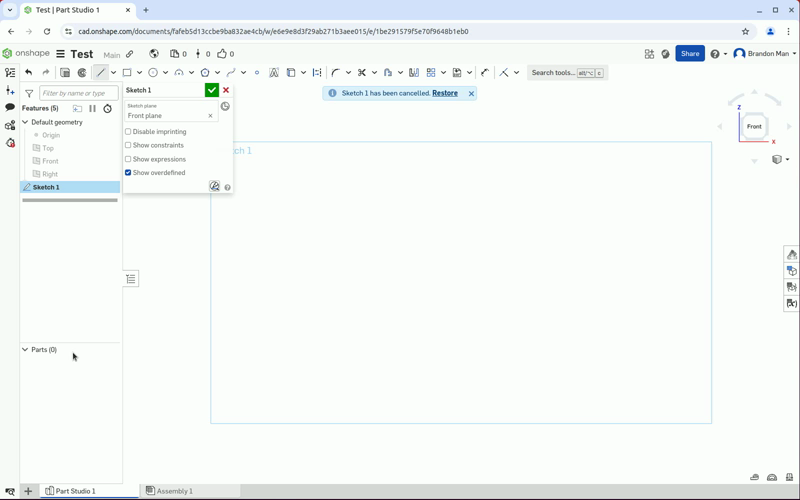
mouse_move(438, 249)
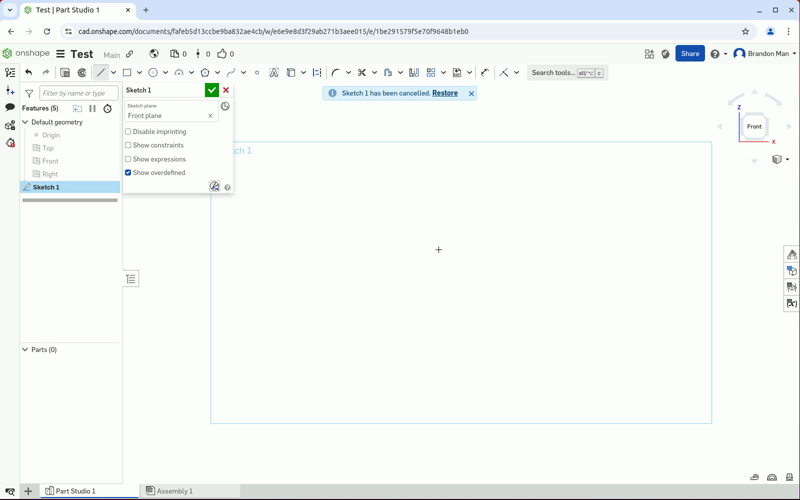
click(438, 249)
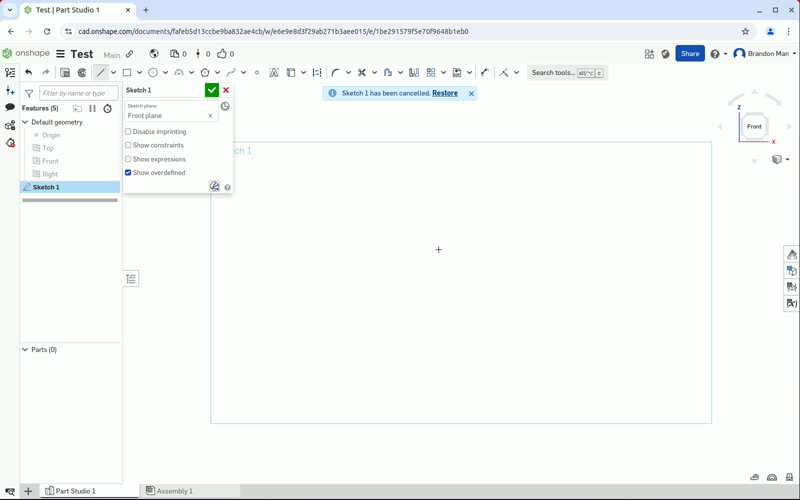
key_up(shift)
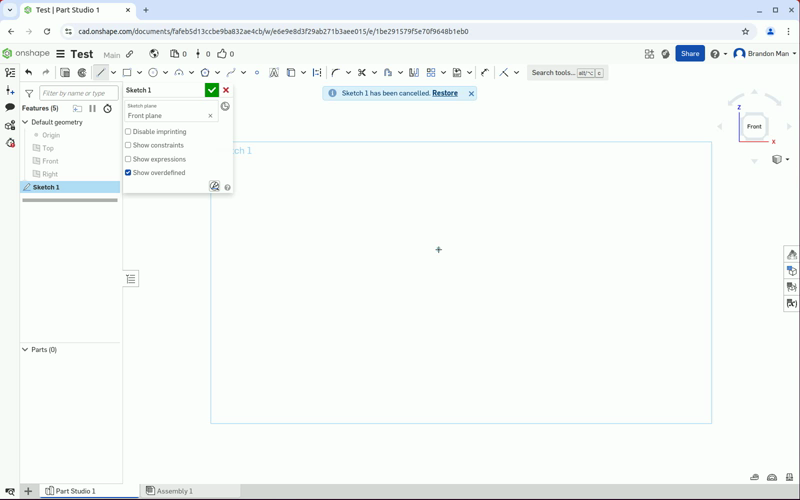
key_down(shift)
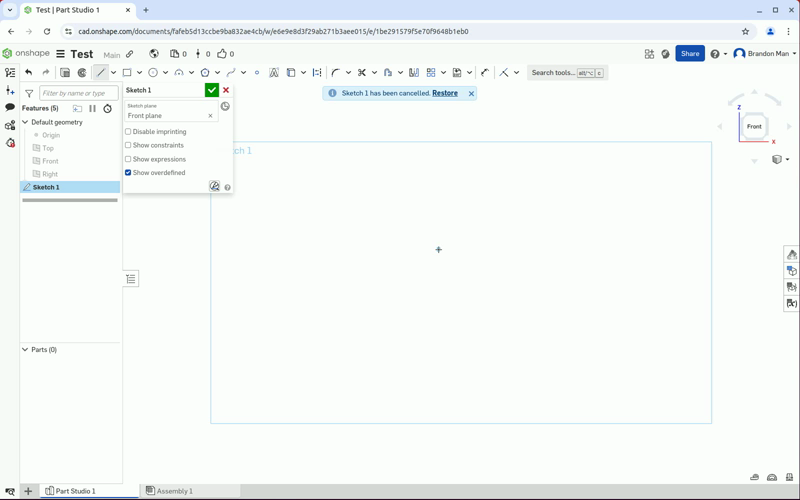
mouse_move(468, 249)
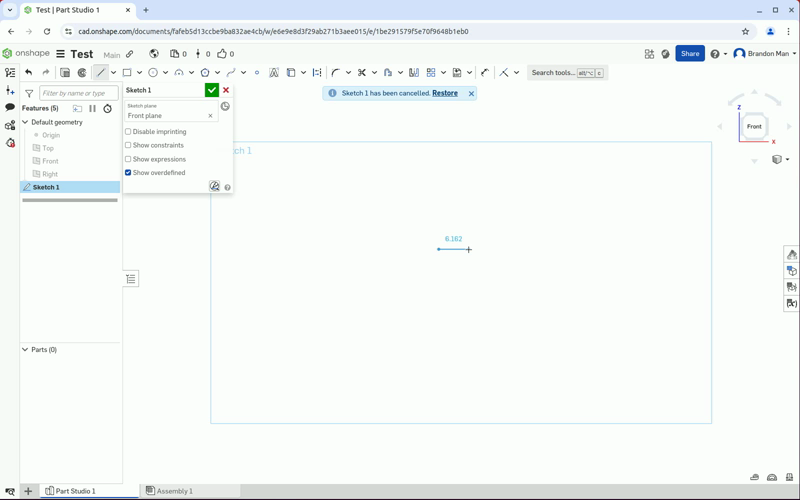
mouse_move(449, 234)
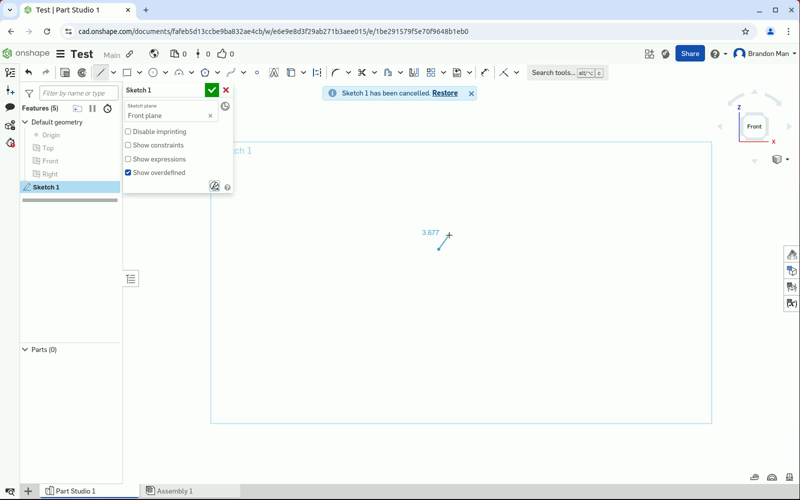
click(449, 234)
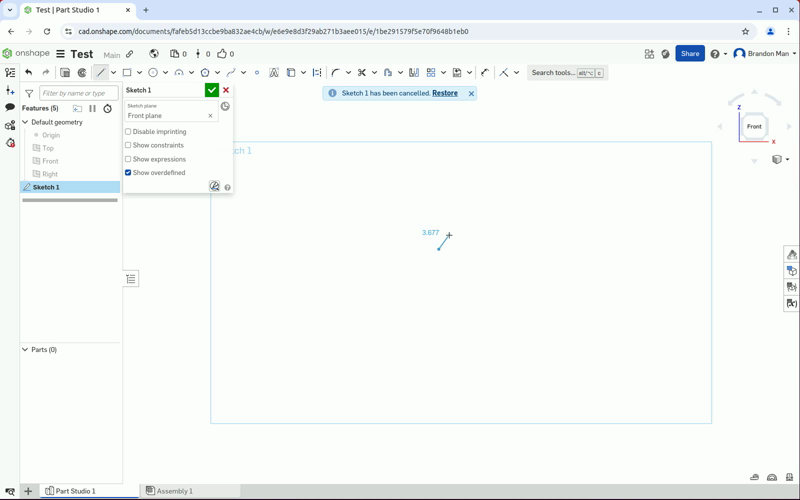
key_up(shift)
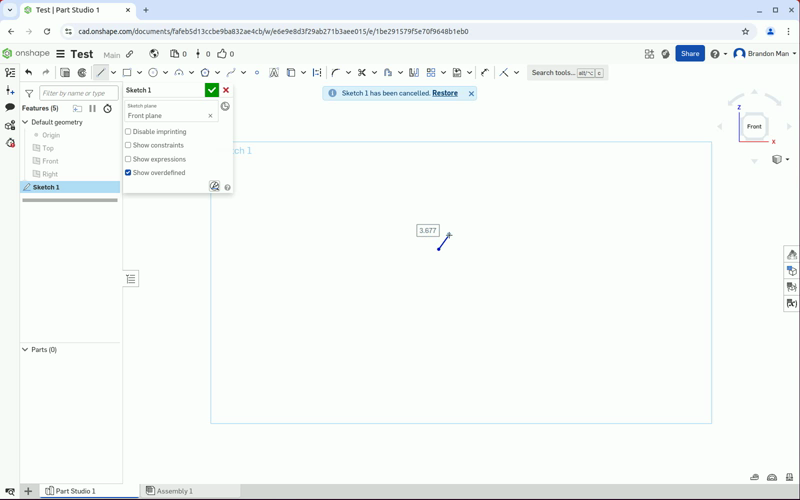
key_down(shift)
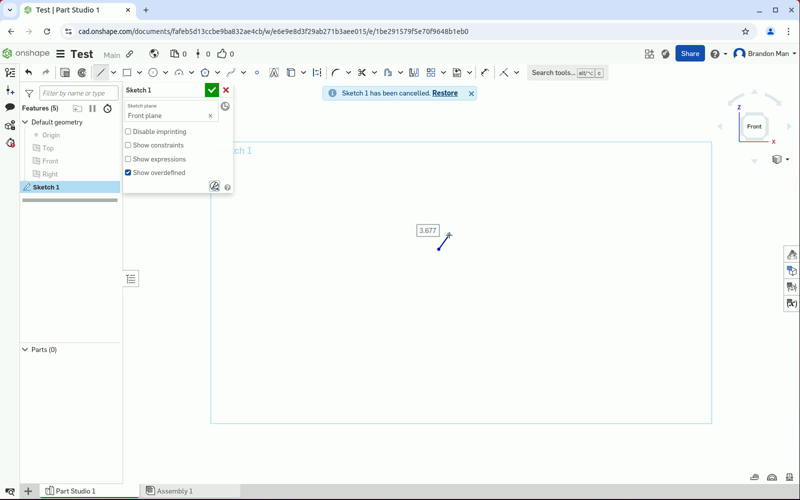
mouse_move(479, 234)
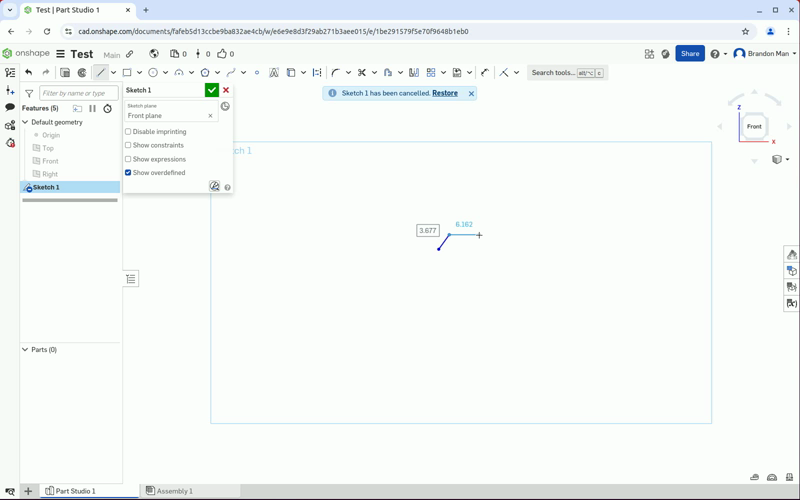
mouse_move(438, 234)
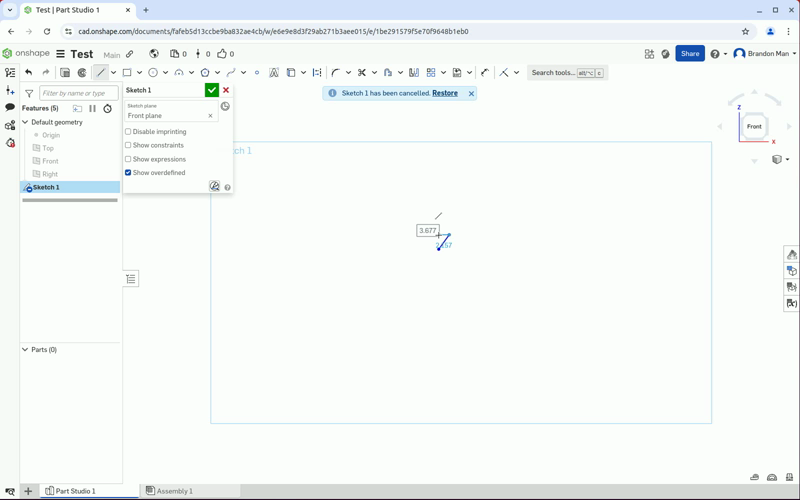
click(438, 234)
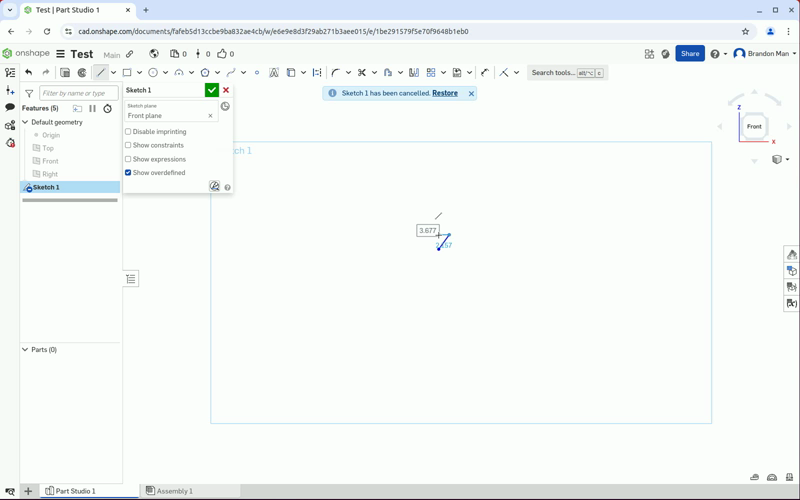
key_up(shift)
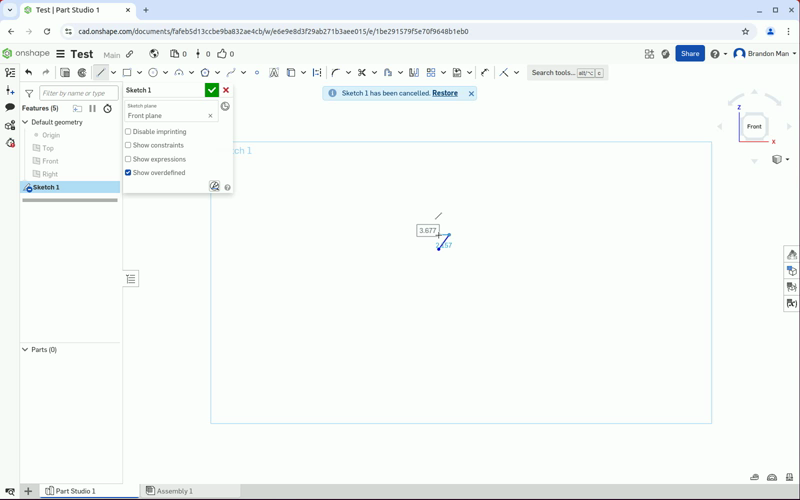
mouse_move(468, 234)
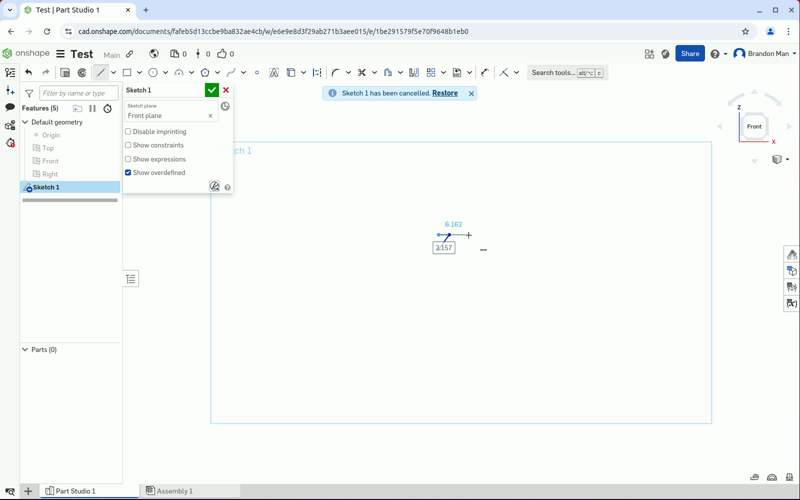
key_down(shift)
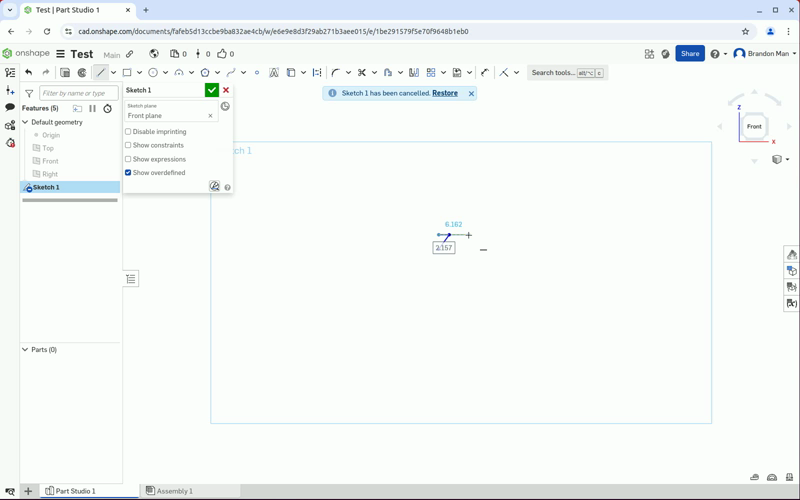
mouse_move(438, 249)
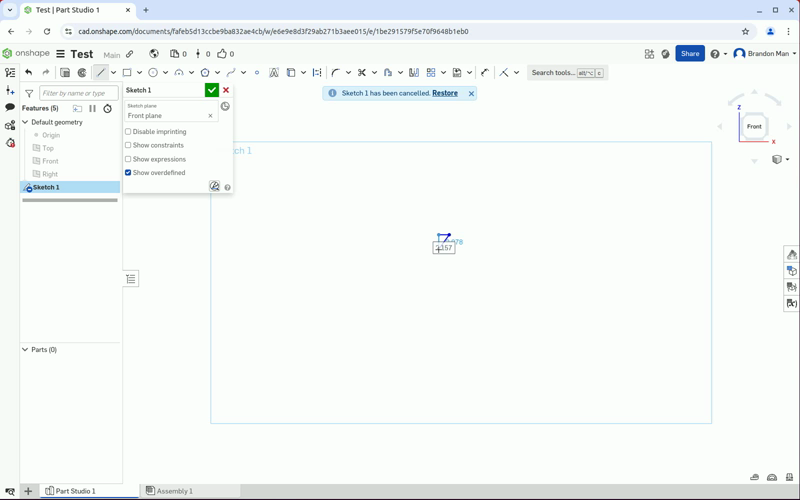
key_up(shift)
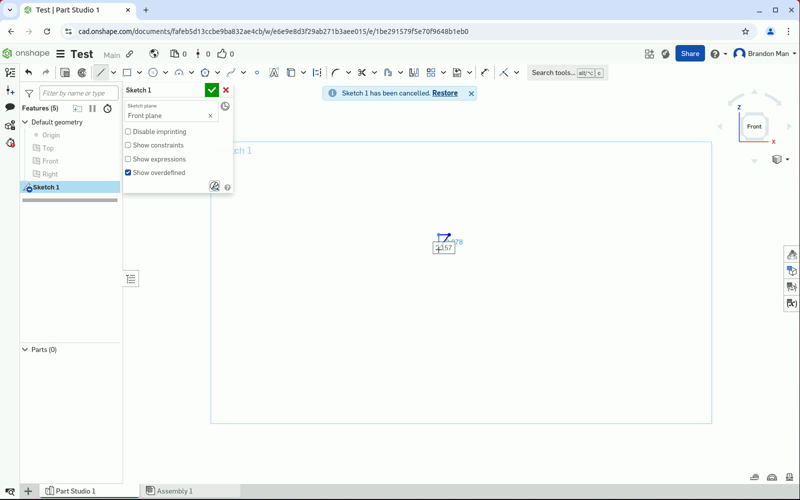
click(438, 249)
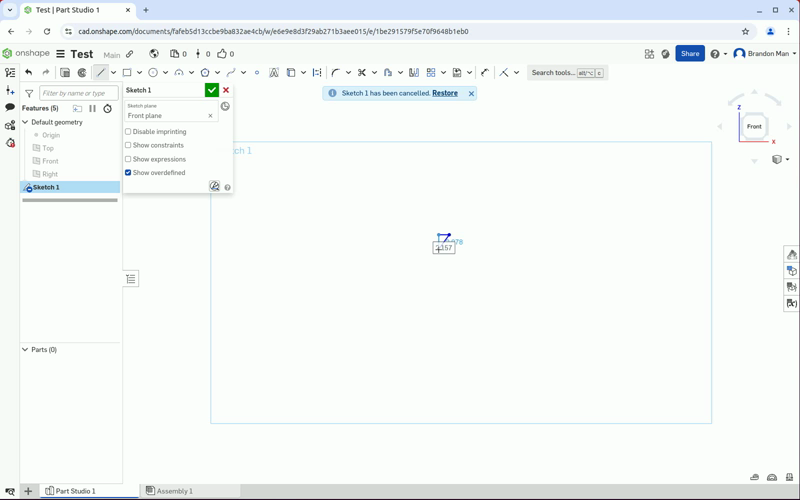
key(esc)
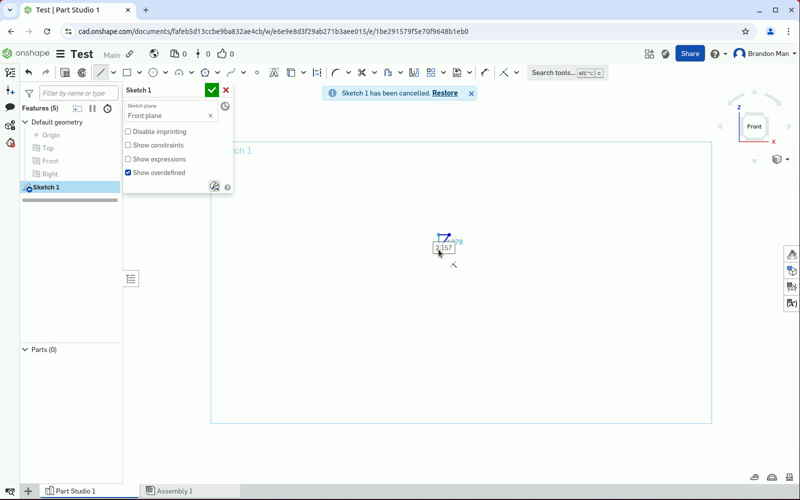
mouse_move(444, 240)
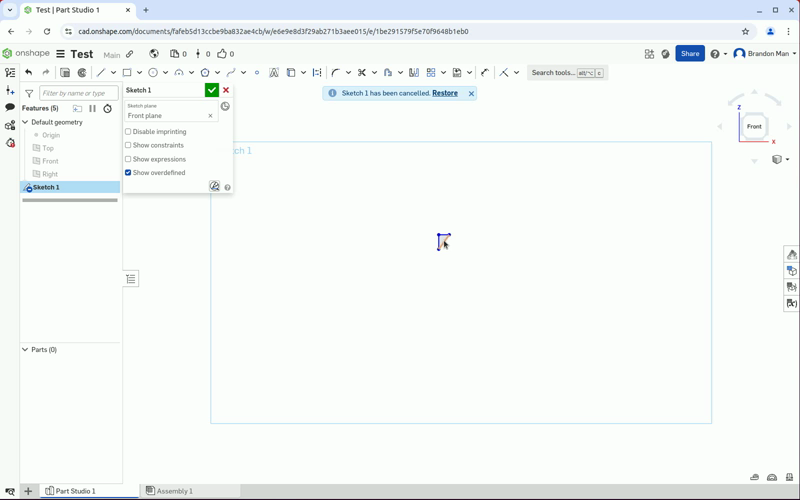
scroll(6)
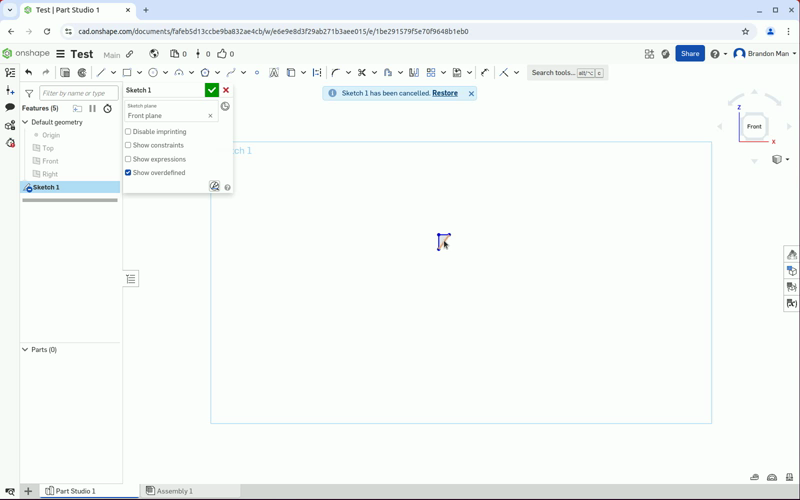
scroll(6)
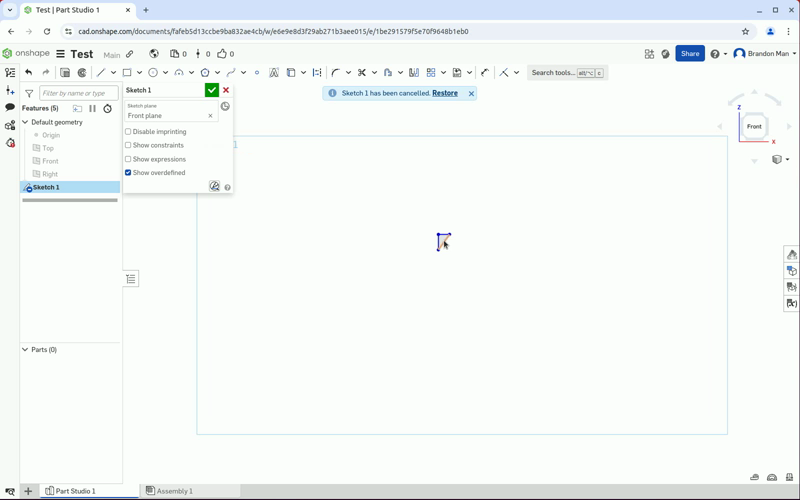
scroll(6)
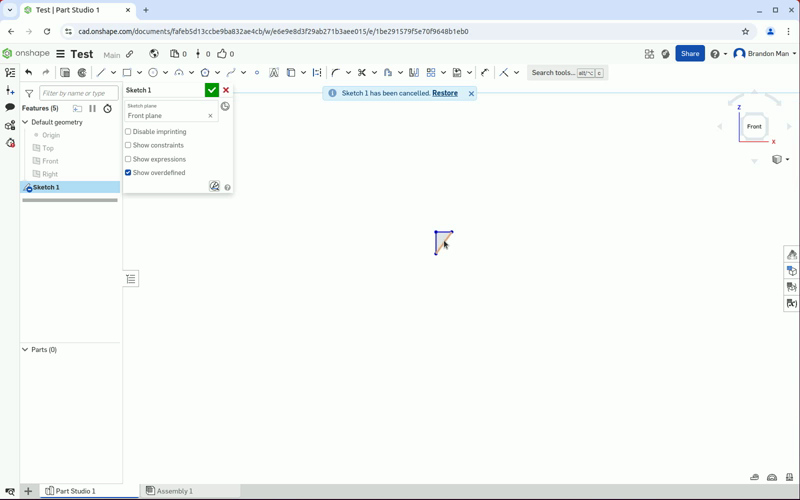
scroll(6)
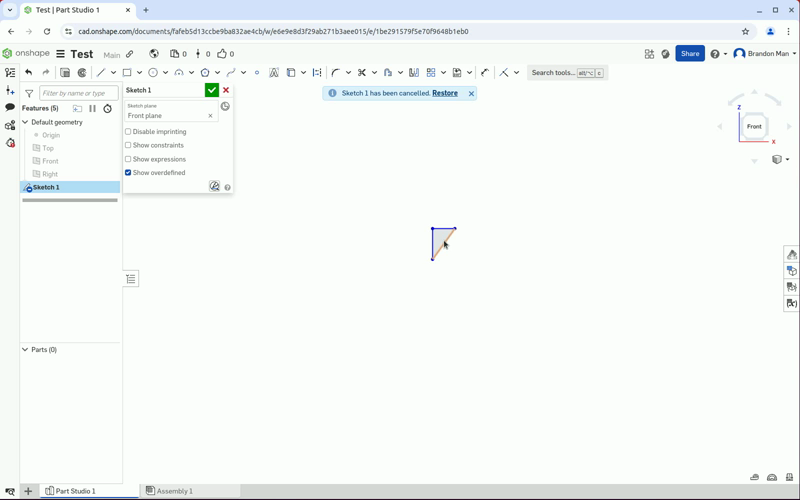
scroll(6)
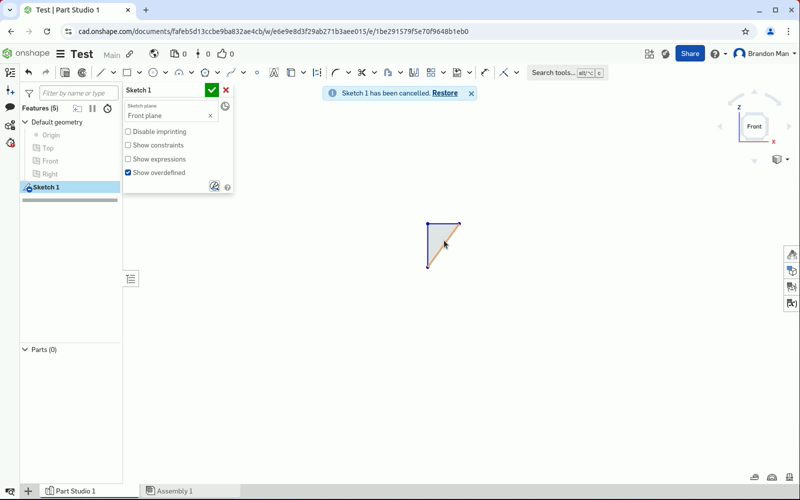
scroll(6)
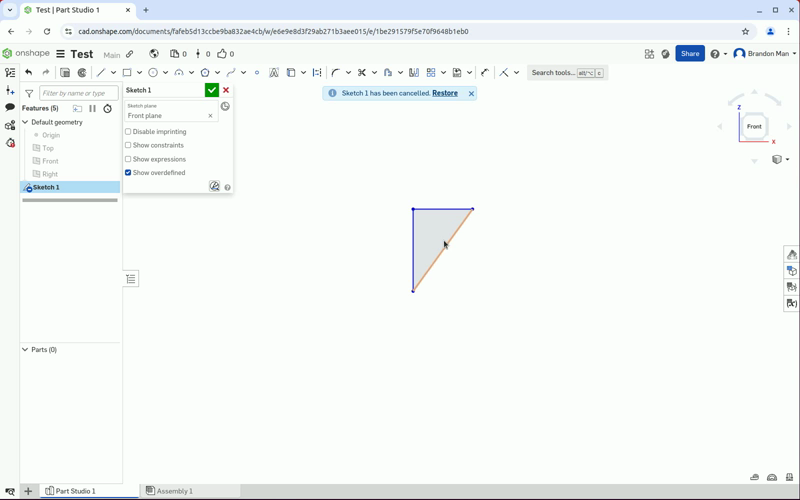
scroll(6)
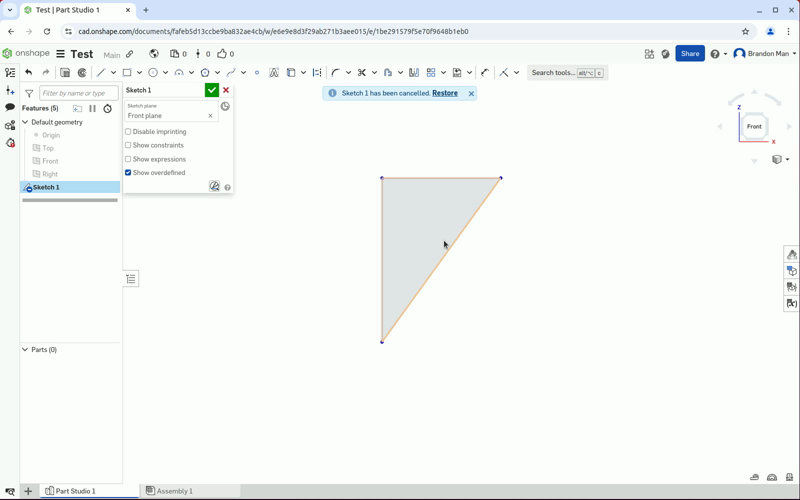
click(444, 240)
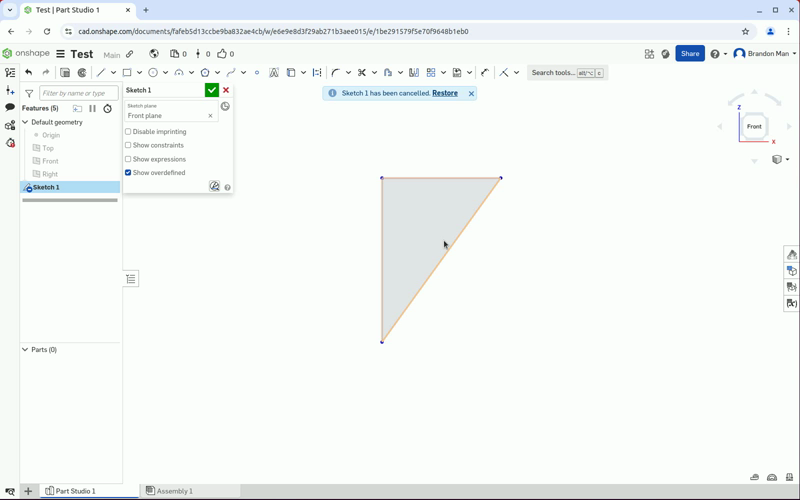
scroll(-6)
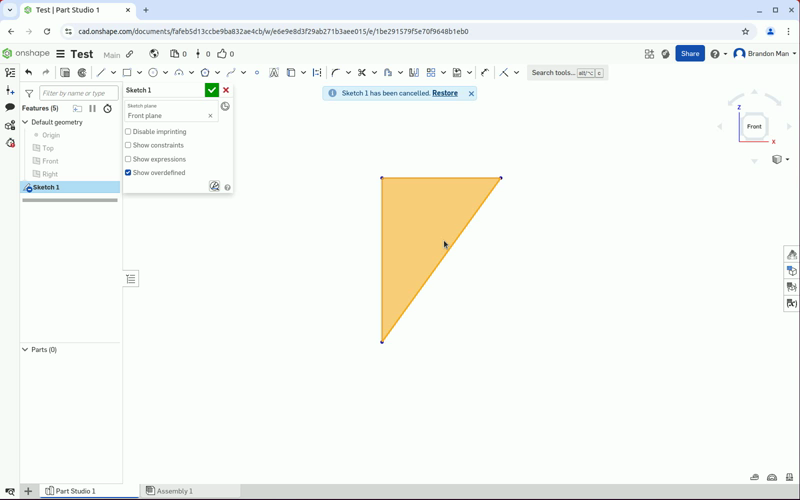
scroll(-6)
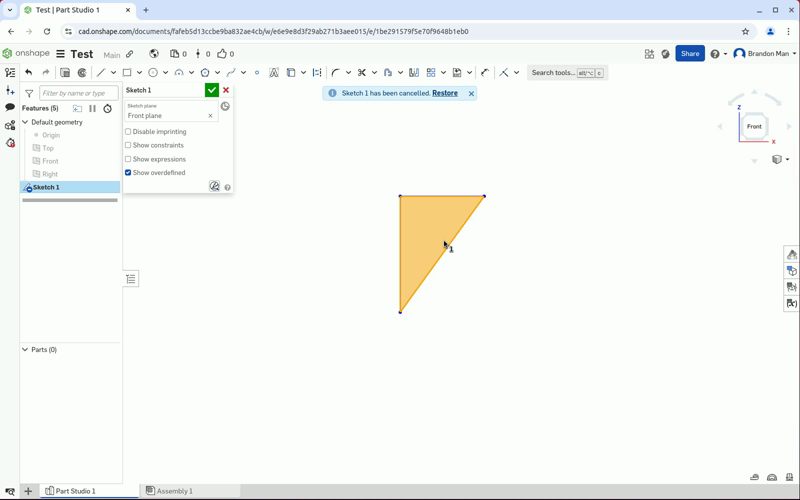
scroll(-6)
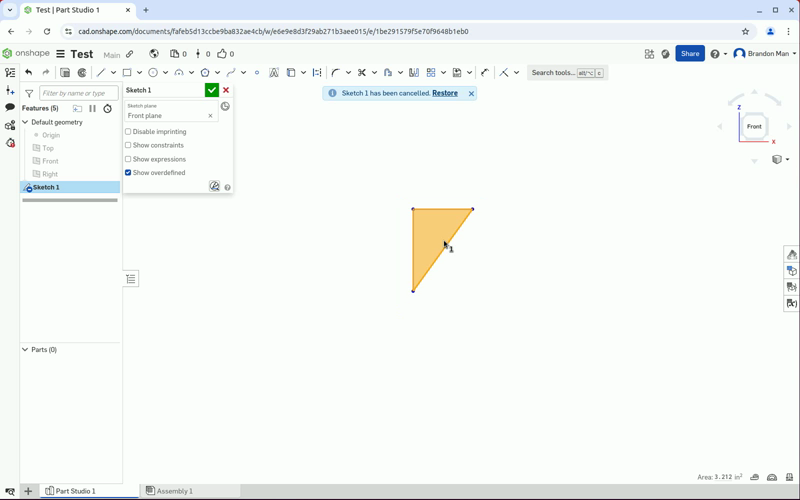
scroll(-6)
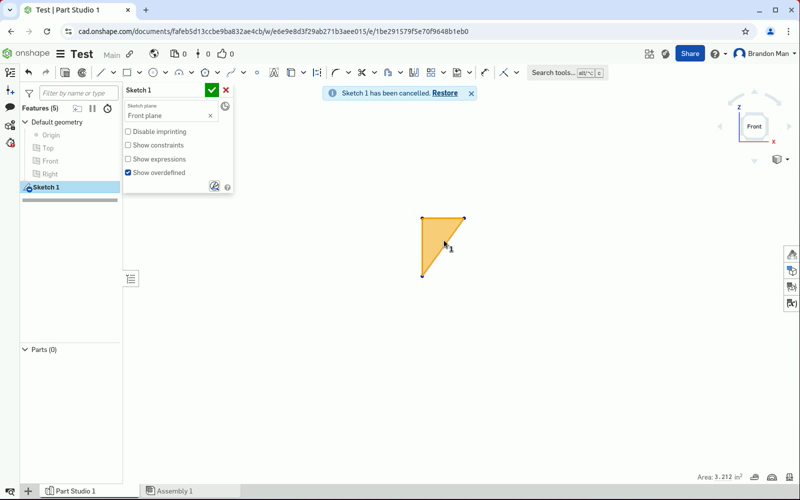
scroll(-6)
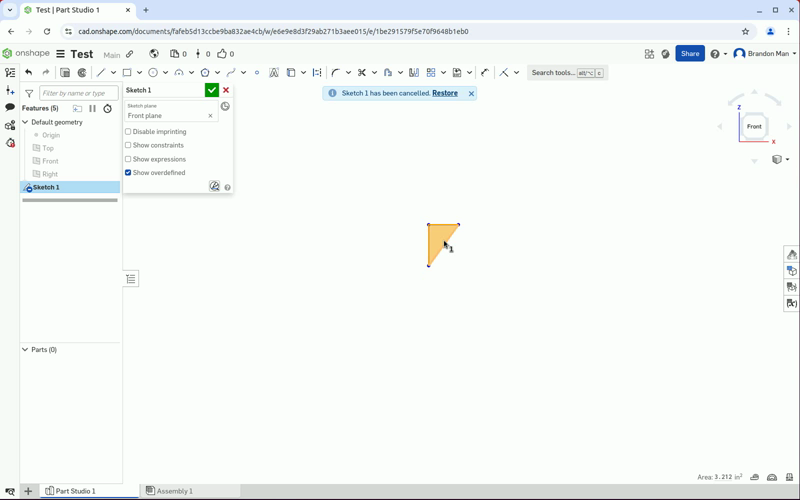
scroll(-6)
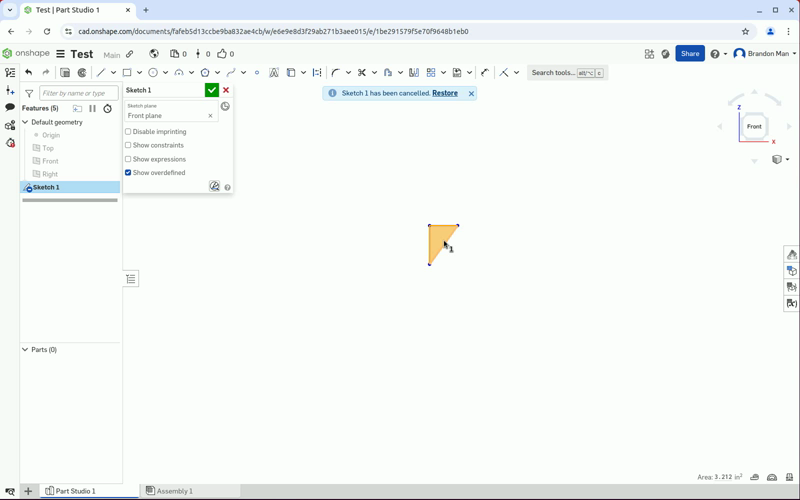
scroll(-6)
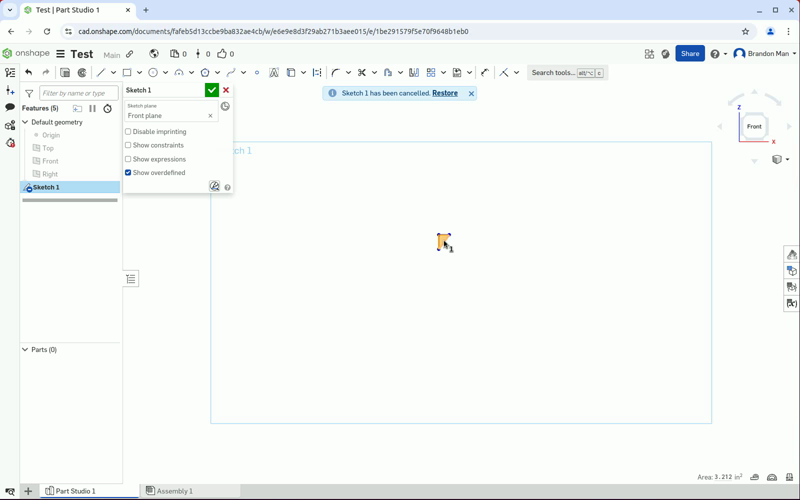
mouse_move(73, 352)
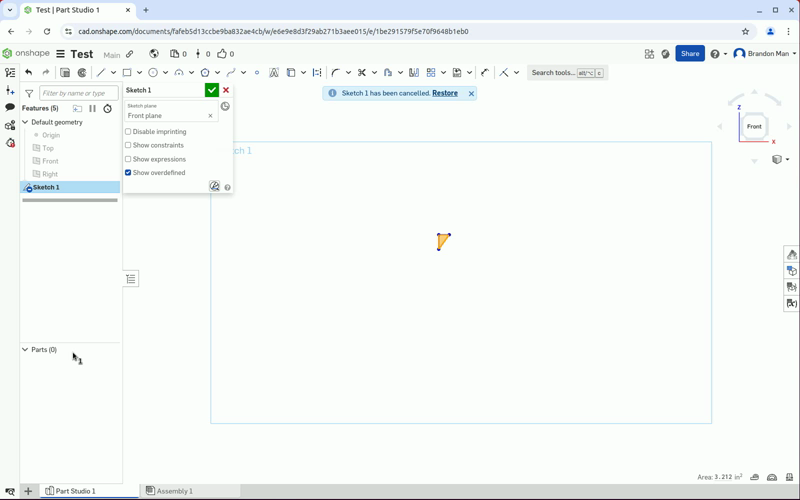
key(shift+y)
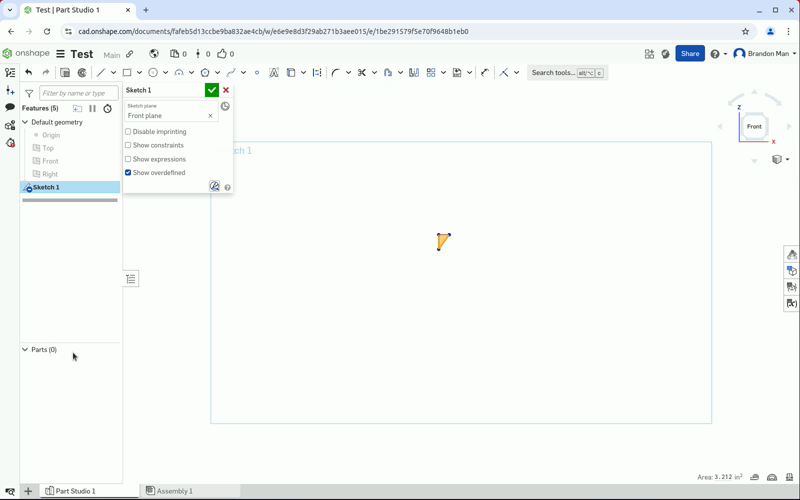
key(shift+e)
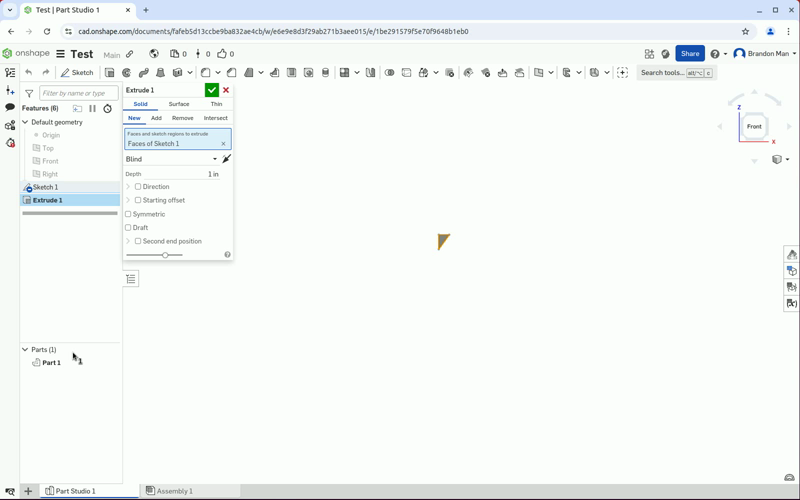
mouse_move(143, 106)
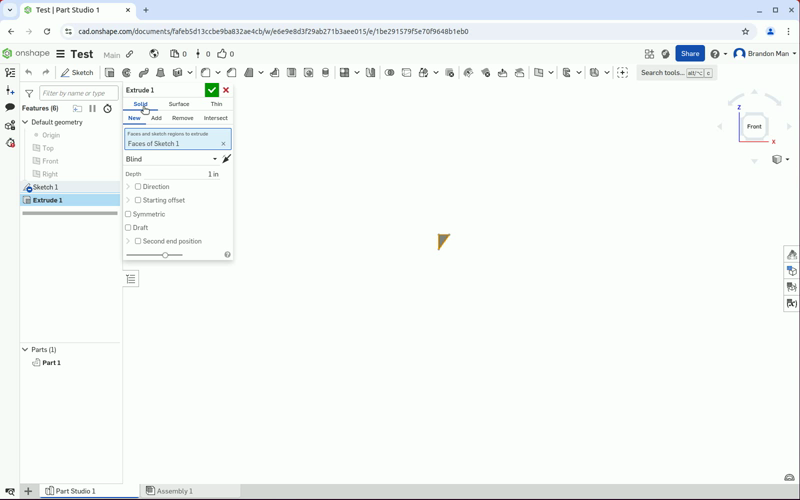
click(143, 106)
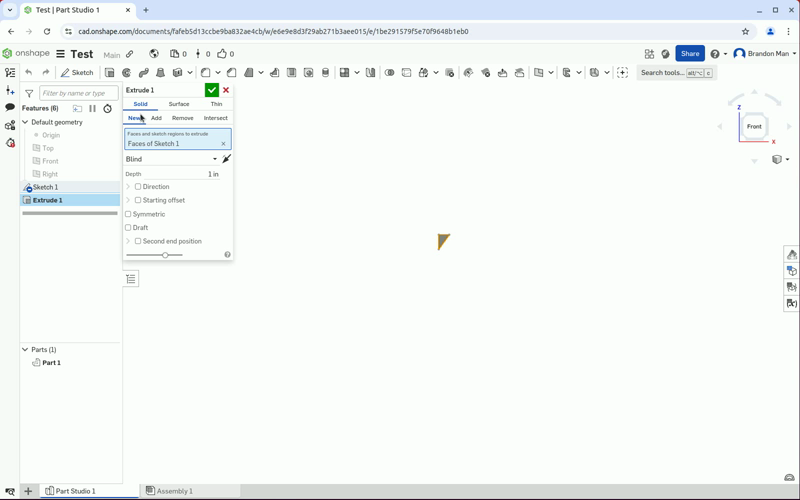
mouse_move(137, 120)
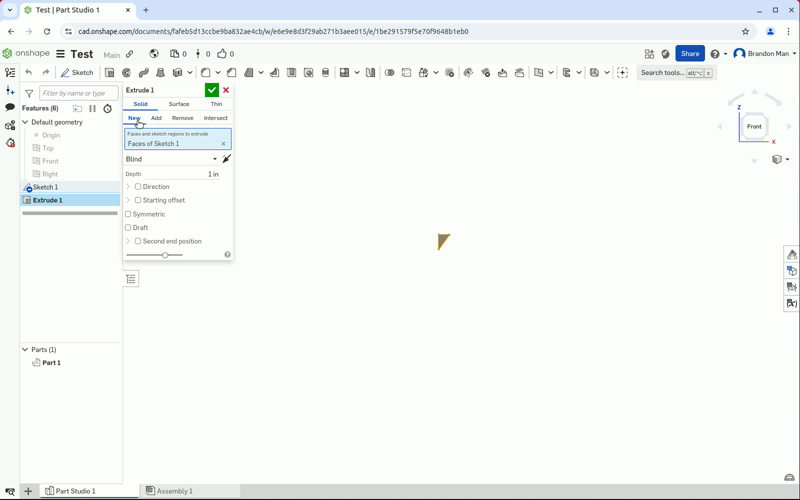
click(137, 120)
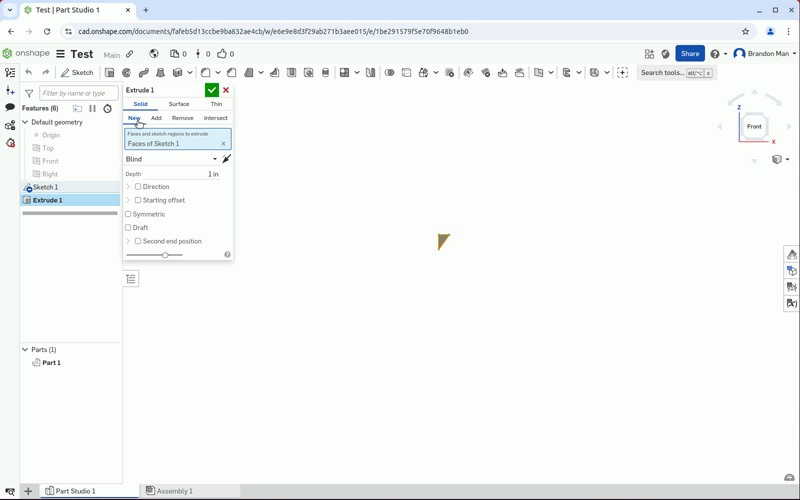
key(tab, 4)
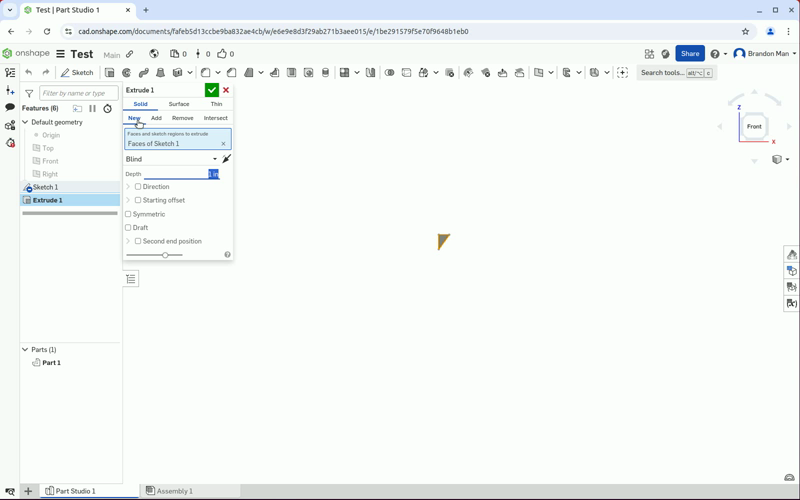
text(1.444)
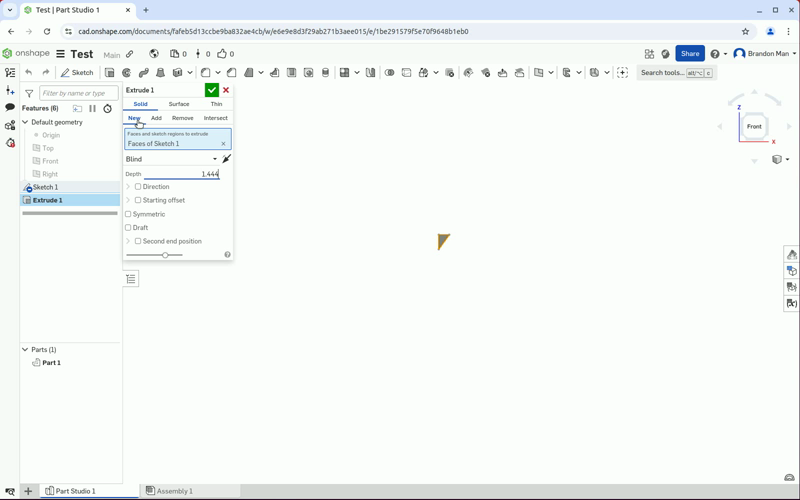
key(enter)
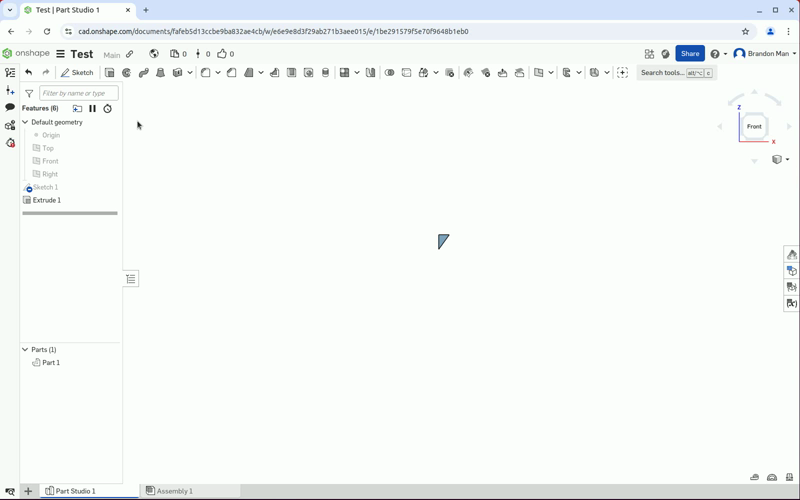
key(shift+h)
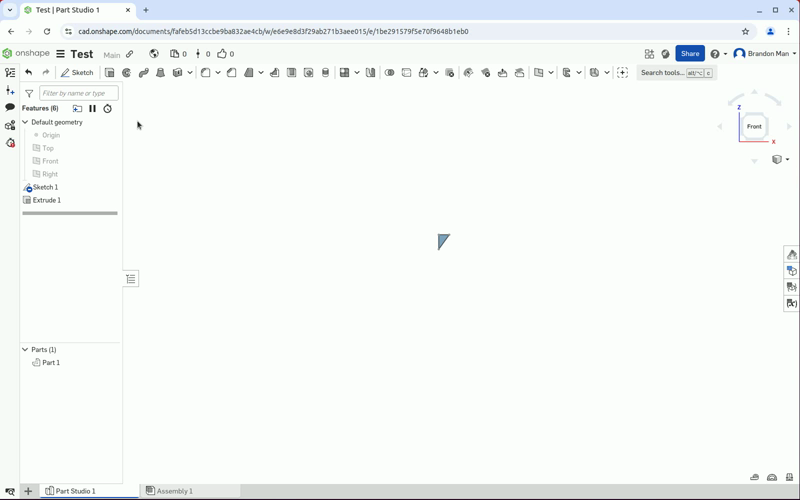
key(shift+h)
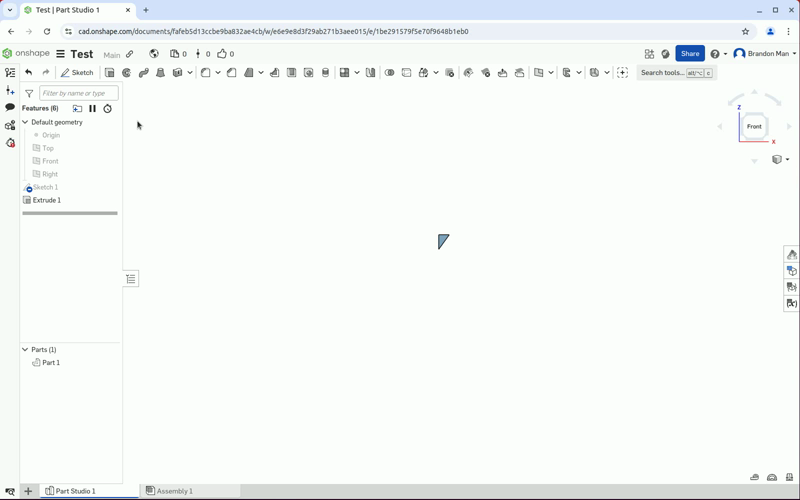
mouse_move(73, 189)
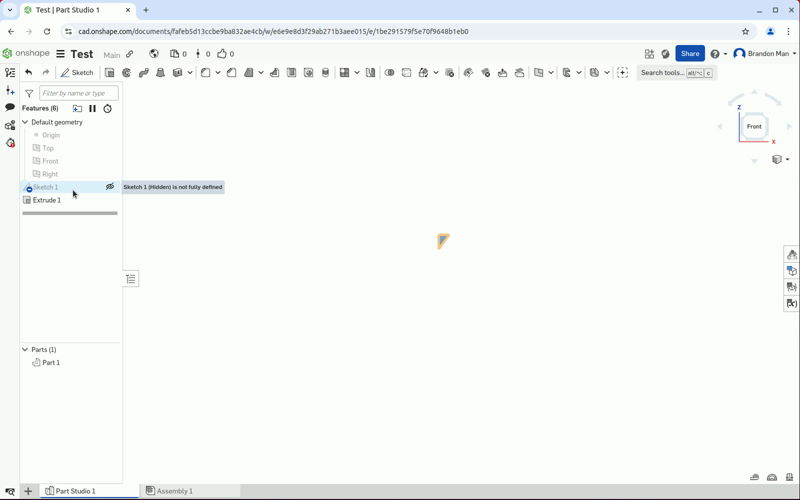
click(73, 189)
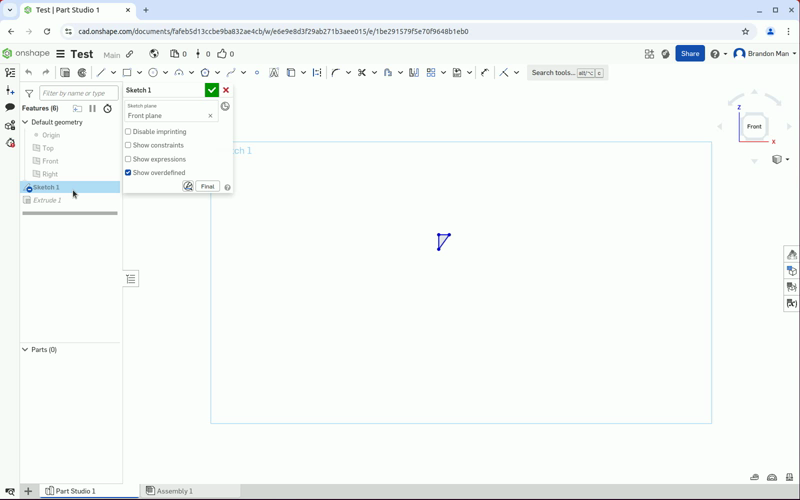
mouse_move(229, 92)
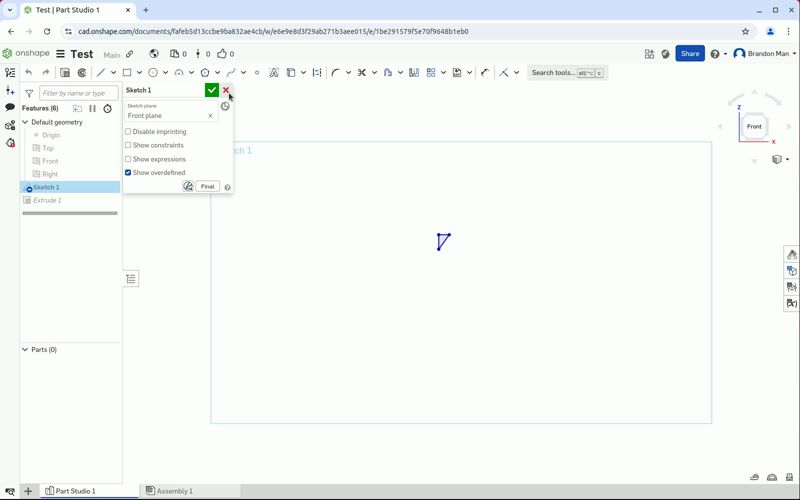
click(229, 92)
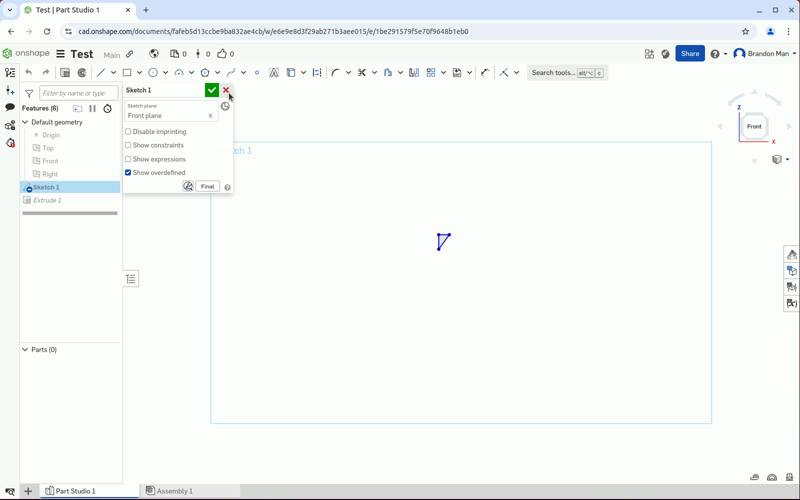
key(shift+s)
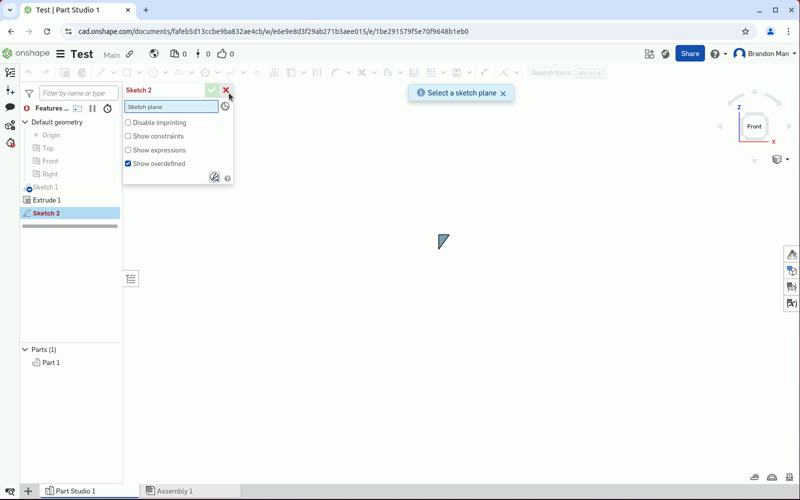
mouse_move(73, 163)
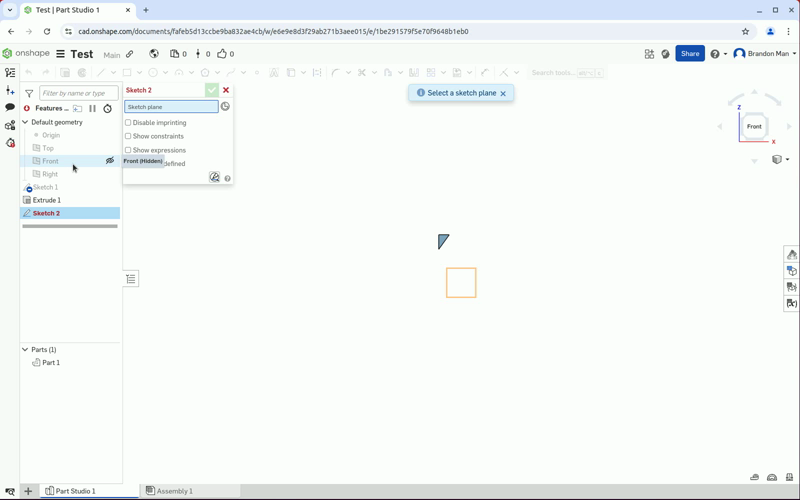
click(73, 163)
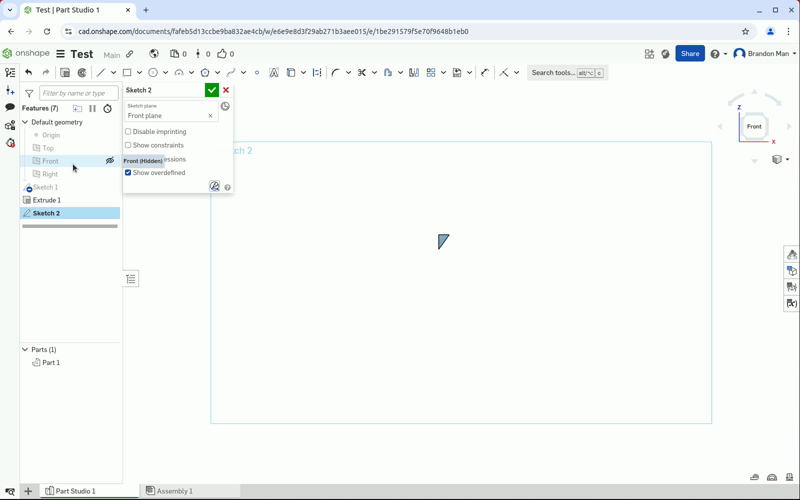
mouse_move(73, 352)
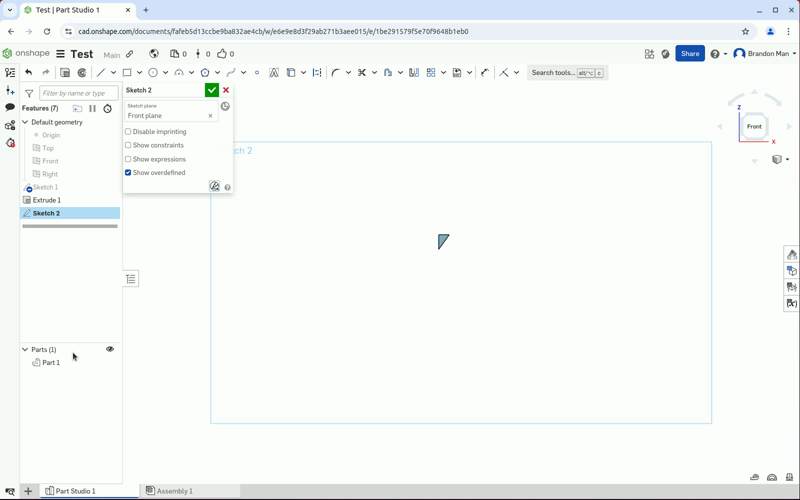
key(y)
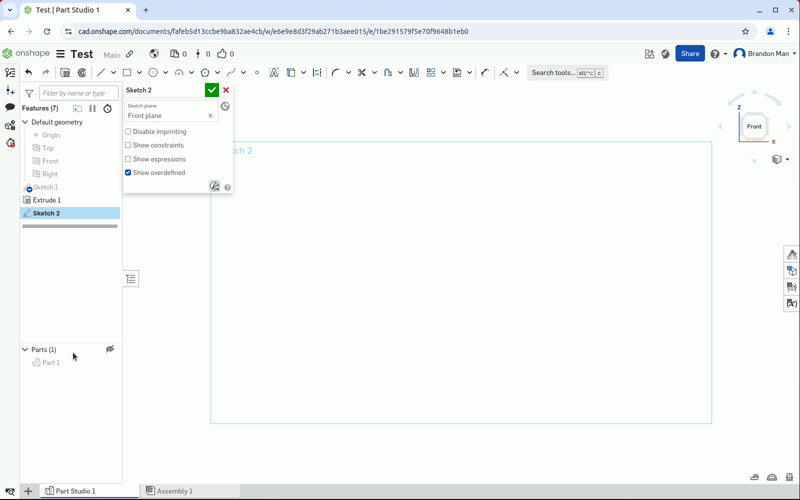
key(l)
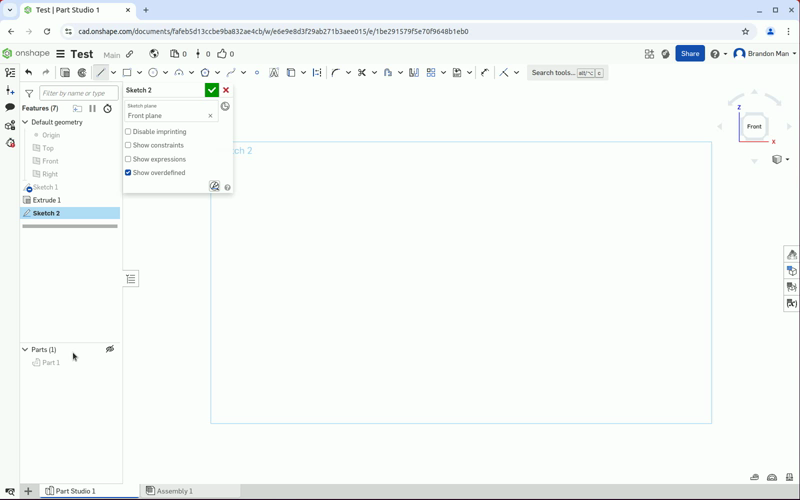
key_down(shift)
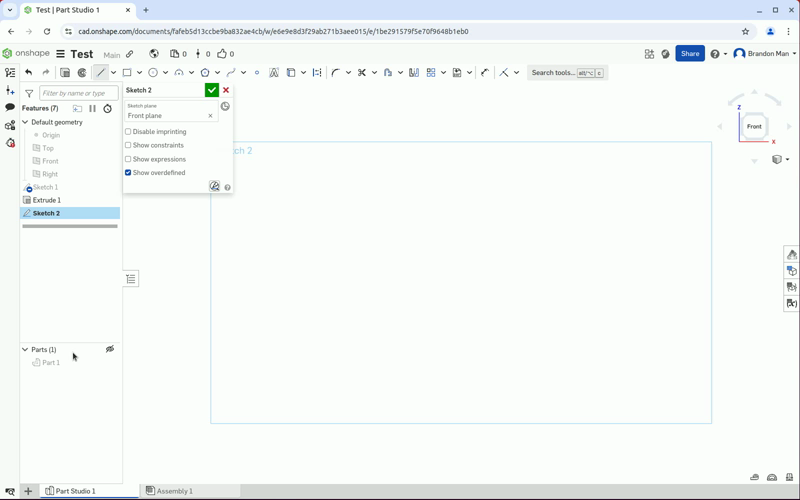
mouse_move(438, 249)
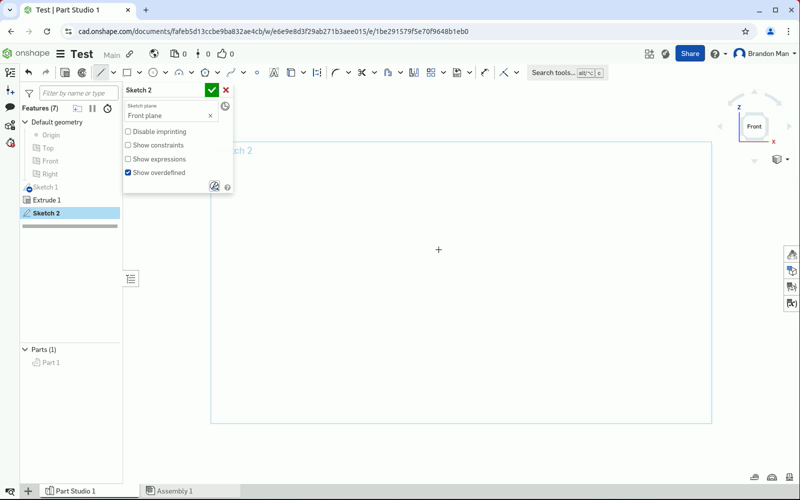
click(438, 249)
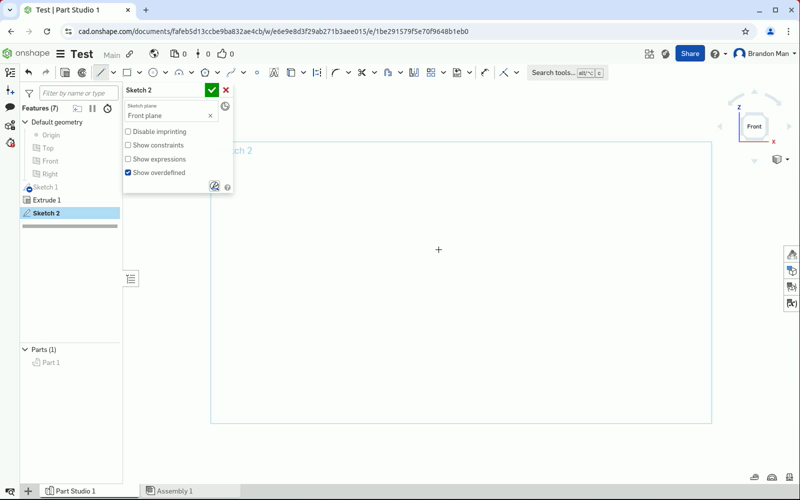
key_up(shift)
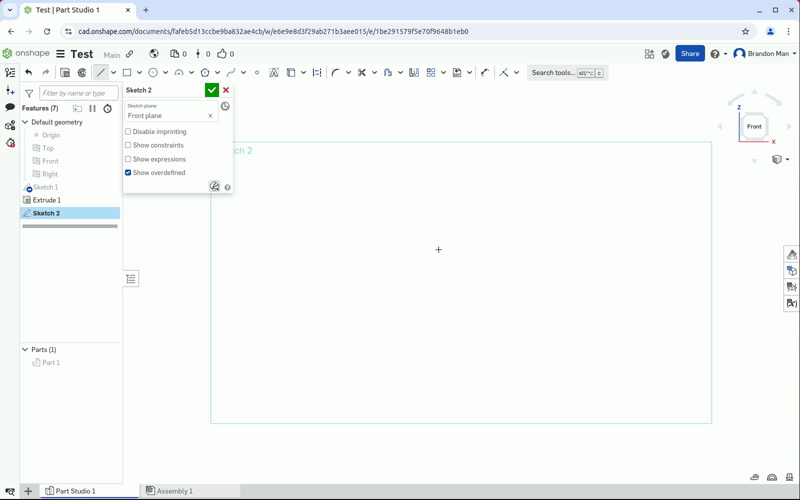
key_down(shift)
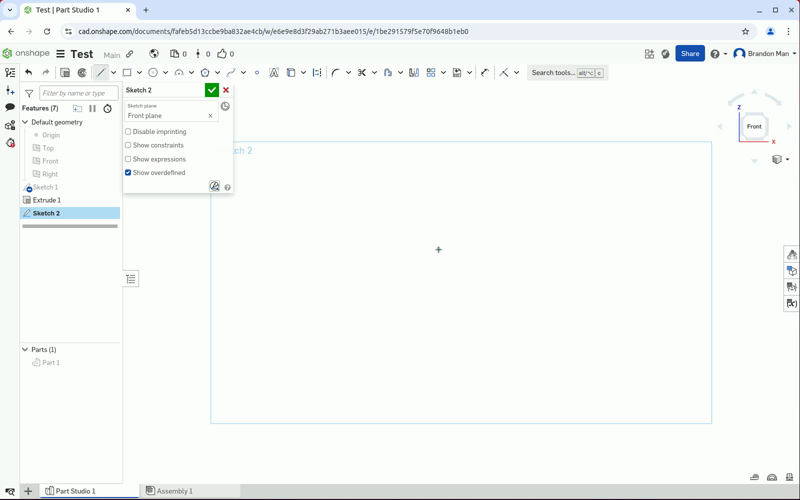
mouse_move(468, 249)
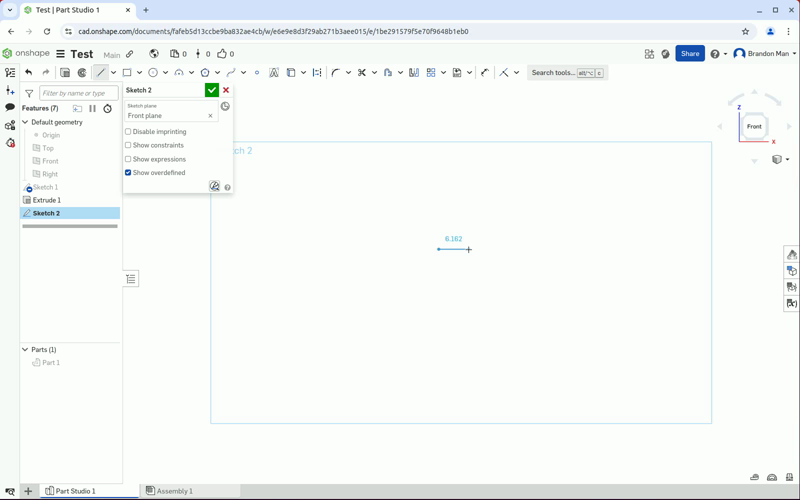
mouse_move(461, 265)
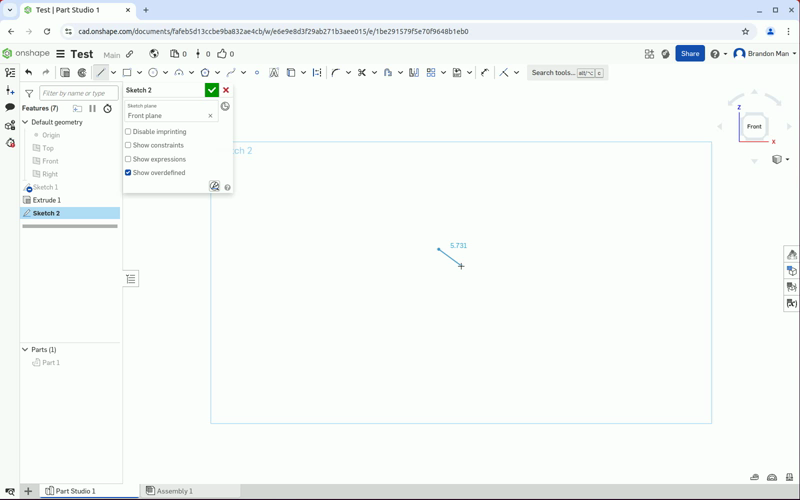
click(461, 265)
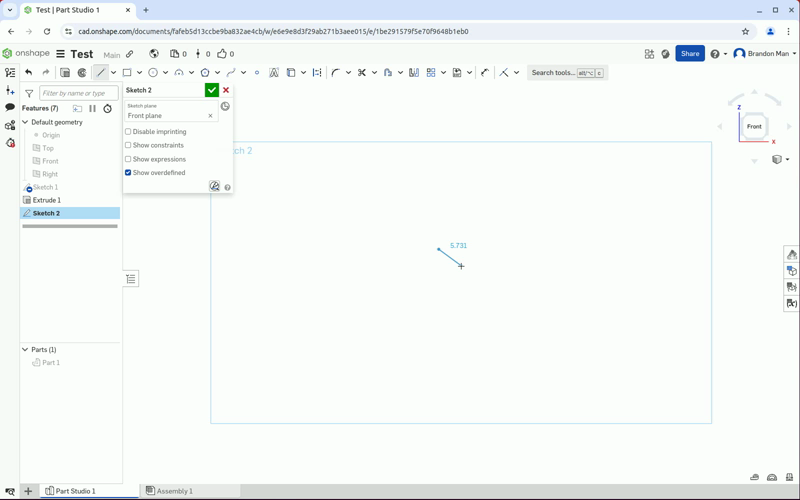
key_up(shift)
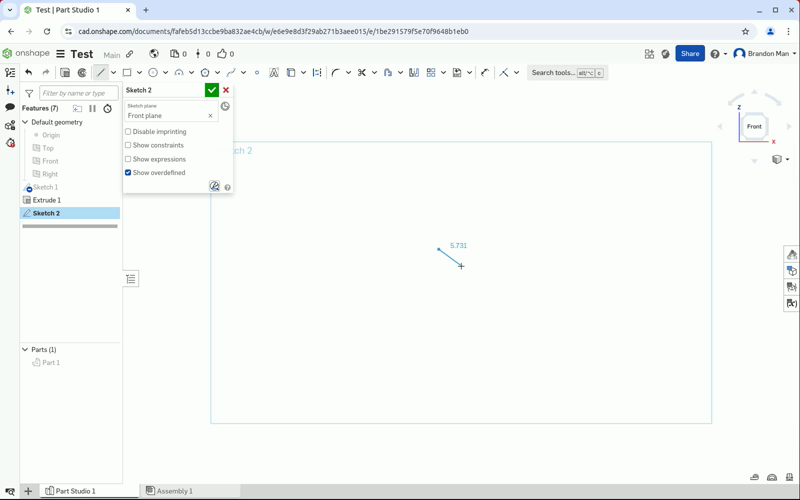
key_down(shift)
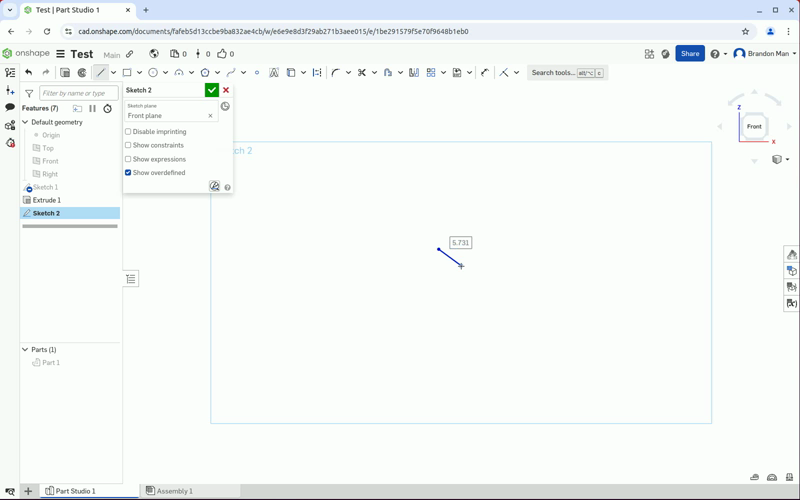
mouse_move(491, 265)
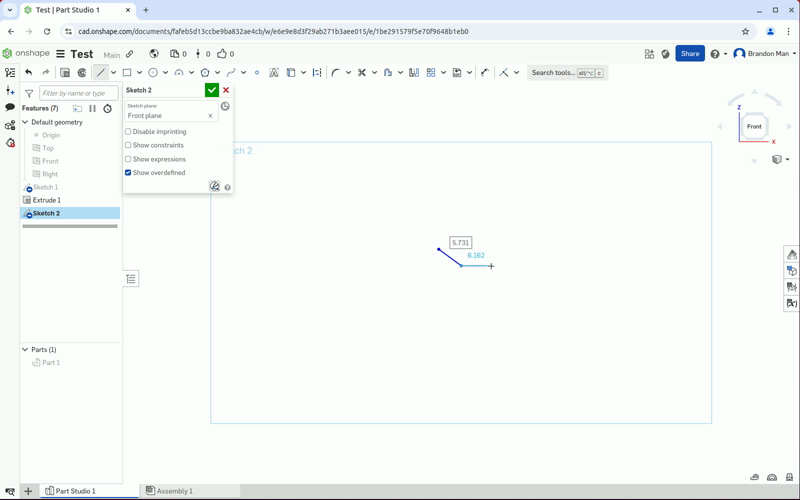
mouse_move(475, 256)
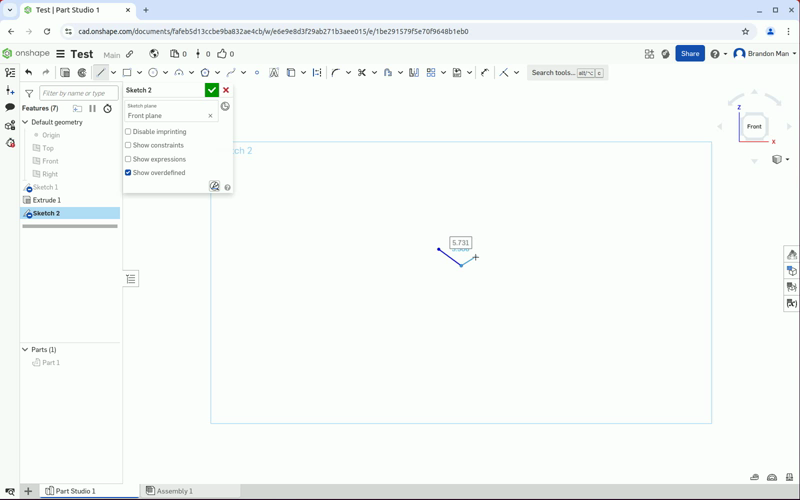
click(475, 256)
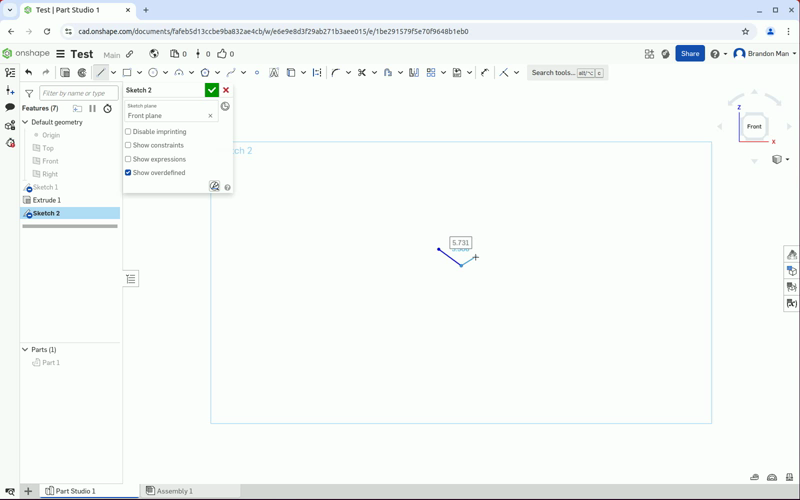
key_up(shift)
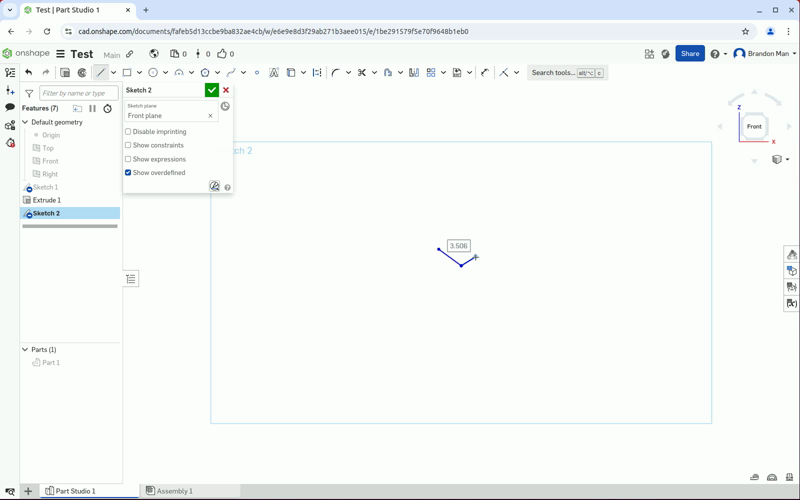
key_down(shift)
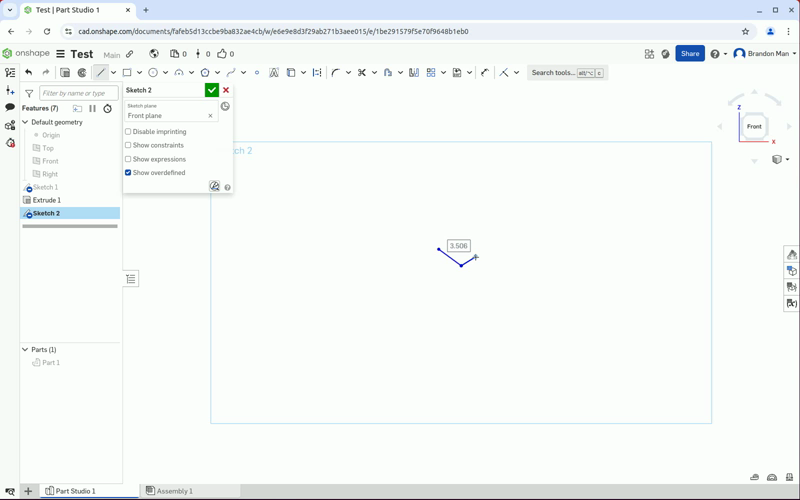
mouse_move(505, 256)
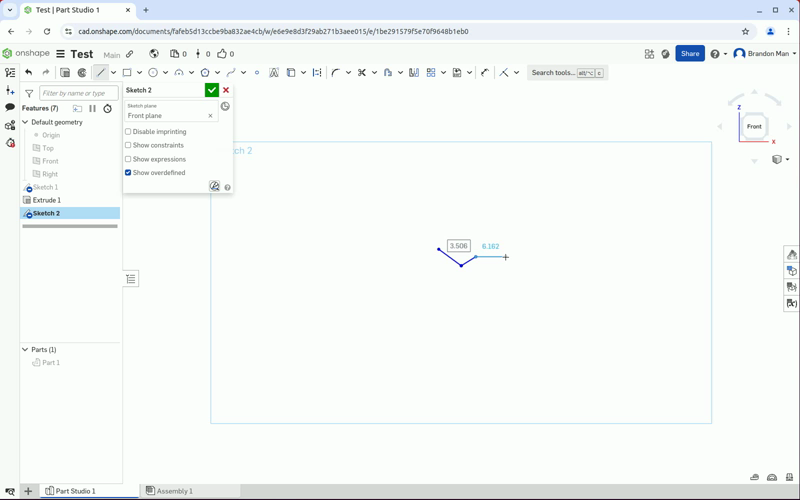
mouse_move(447, 236)
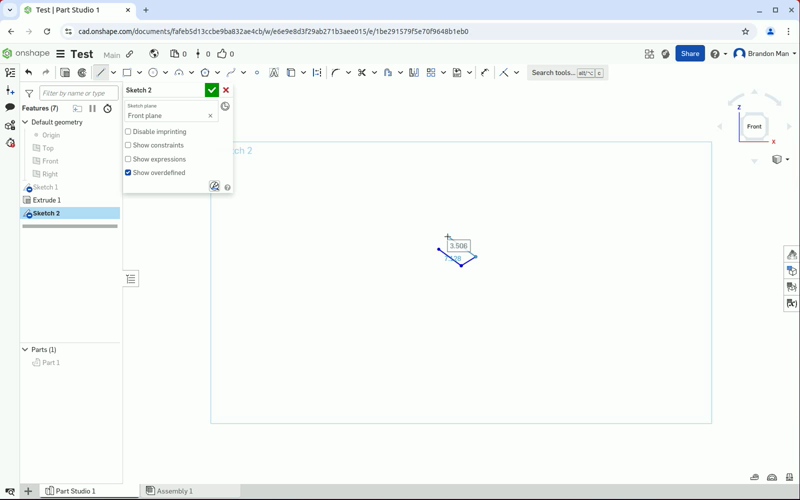
click(447, 236)
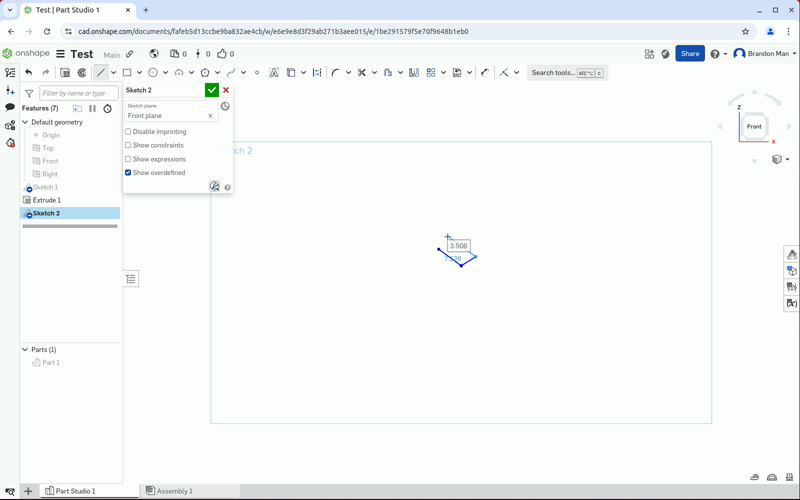
key_up(shift)
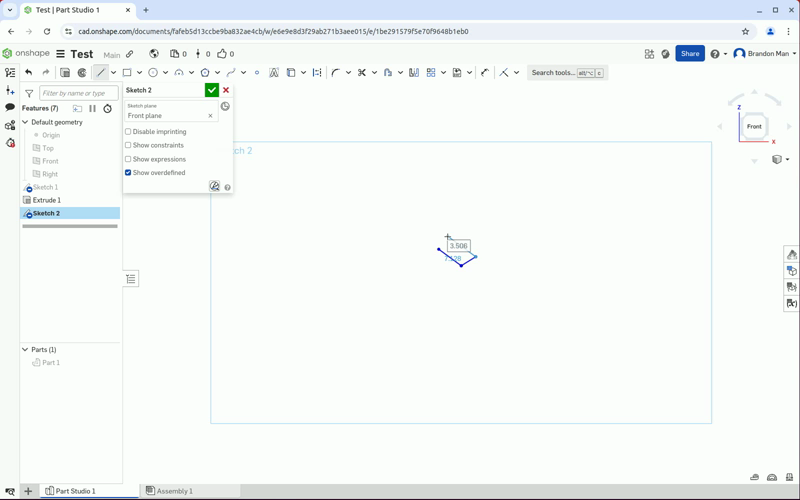
mouse_move(477, 236)
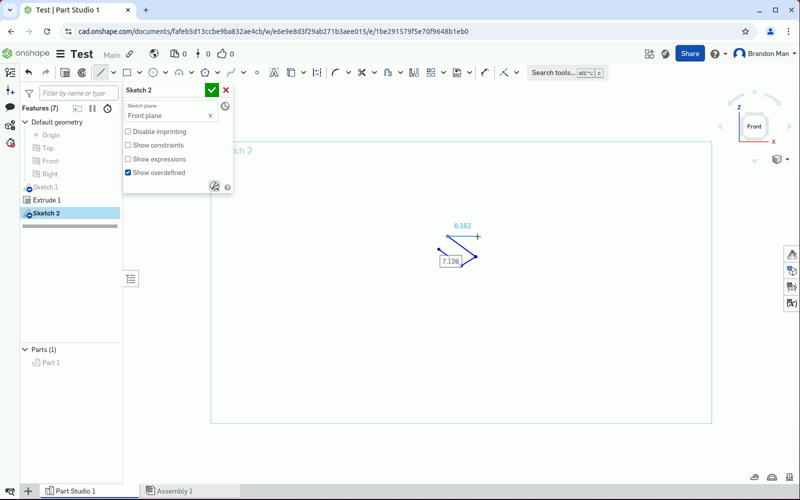
key_down(shift)
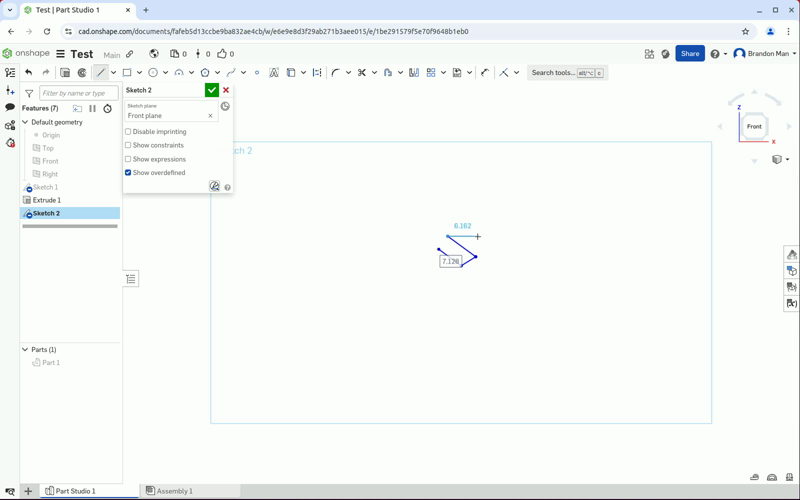
mouse_move(438, 249)
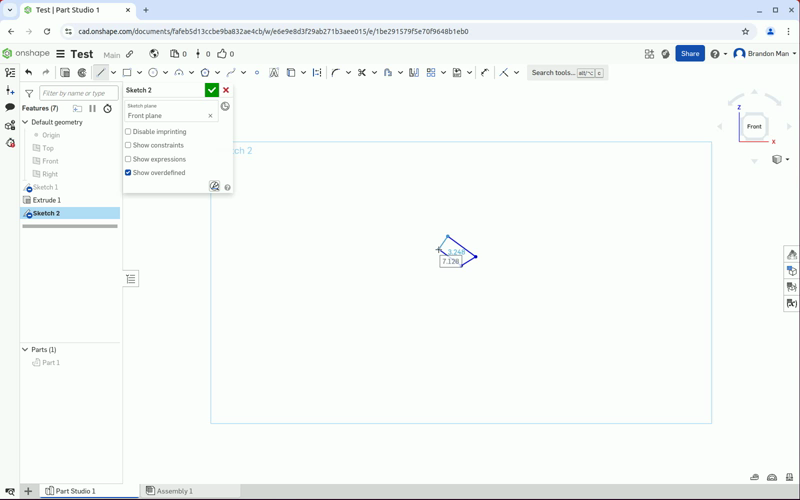
key_up(shift)
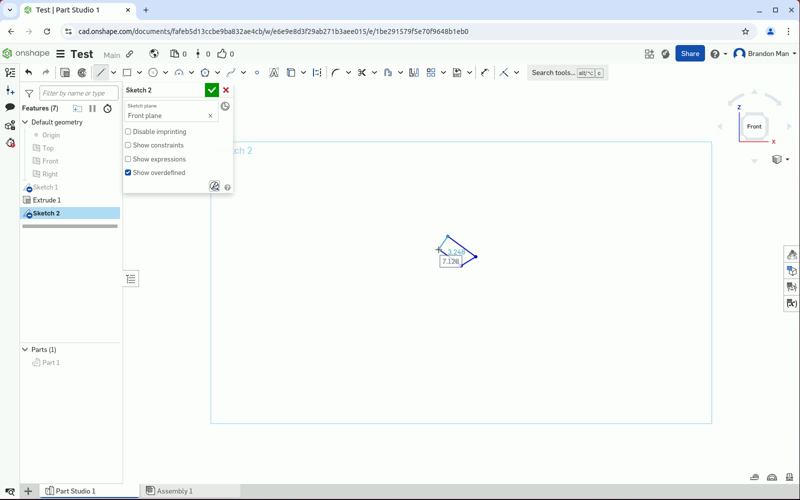
click(438, 249)
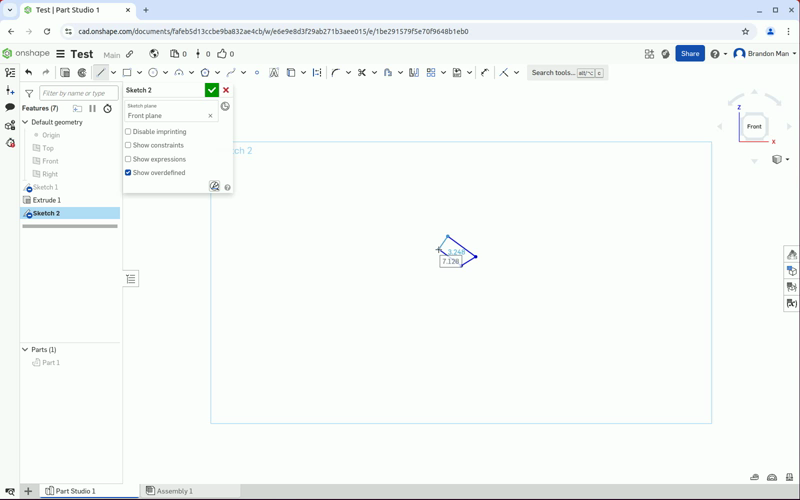
key(esc)
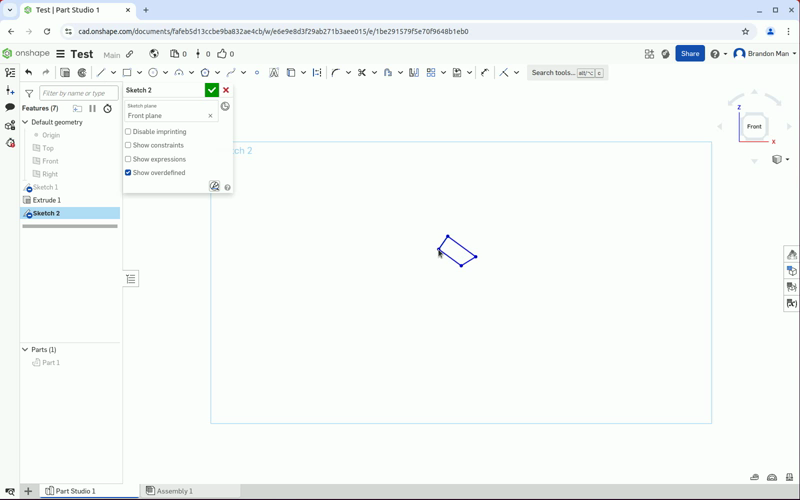
mouse_move(449, 245)
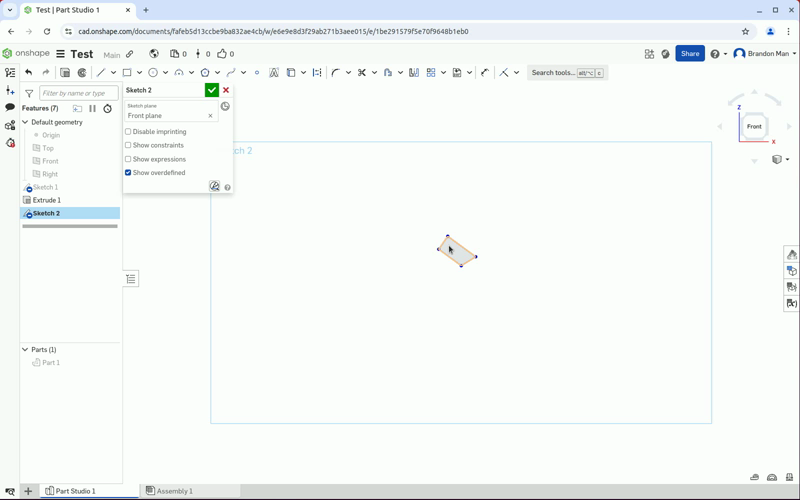
scroll(6)
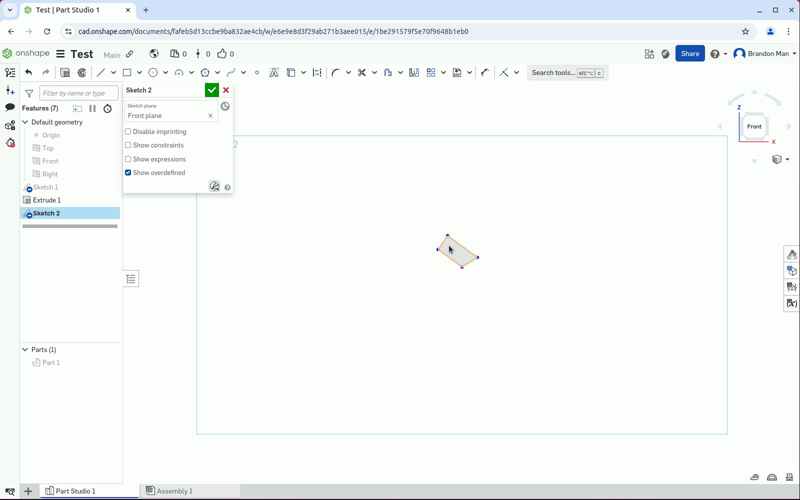
scroll(6)
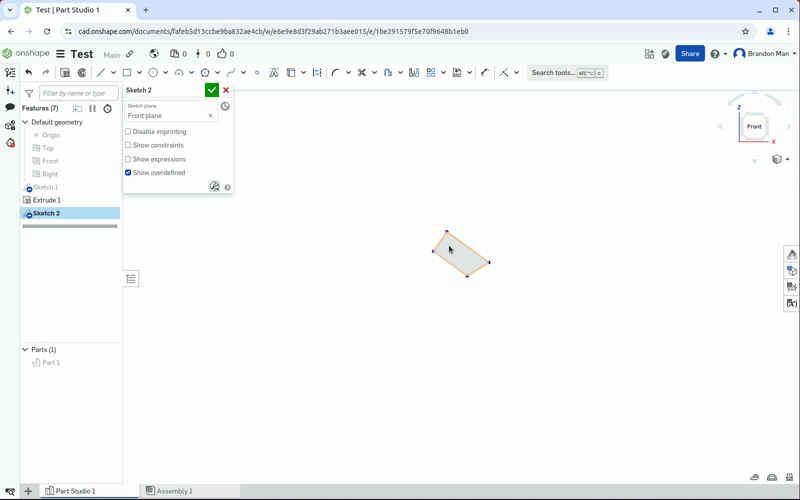
scroll(6)
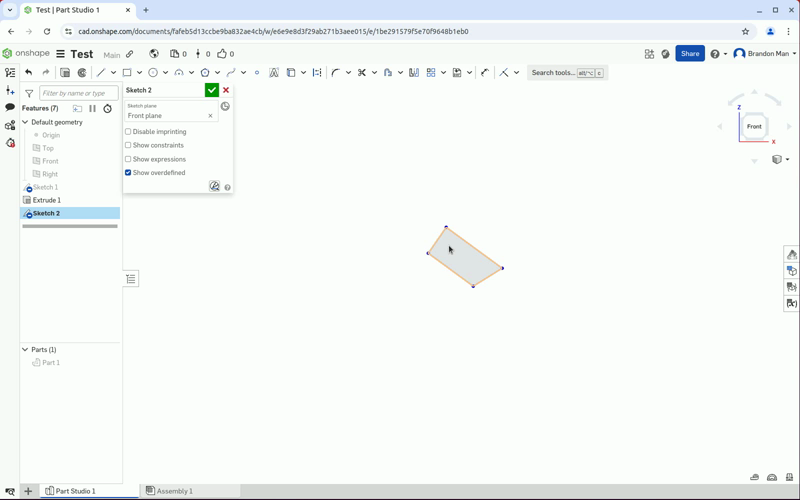
scroll(6)
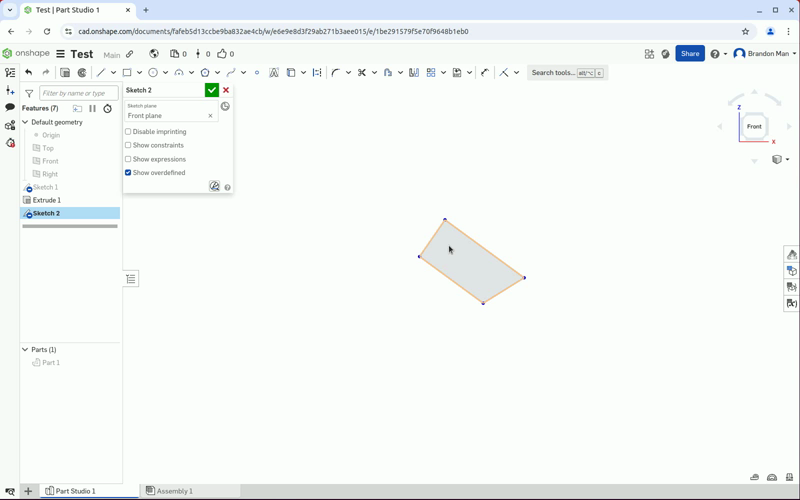
scroll(6)
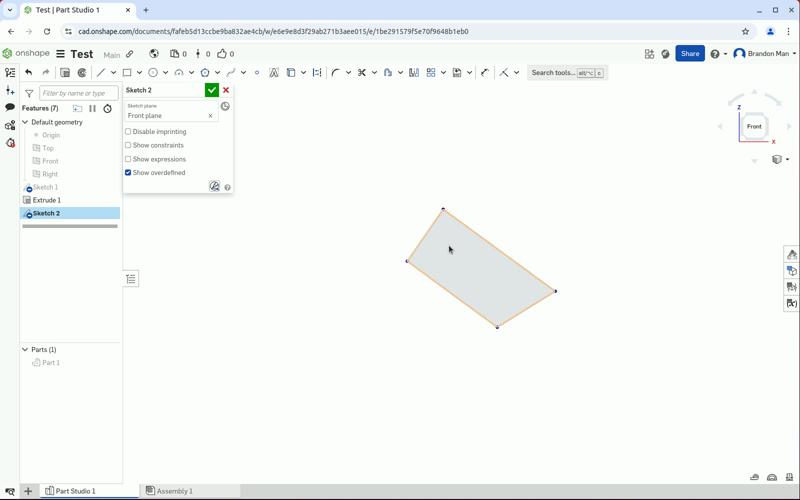
scroll(6)
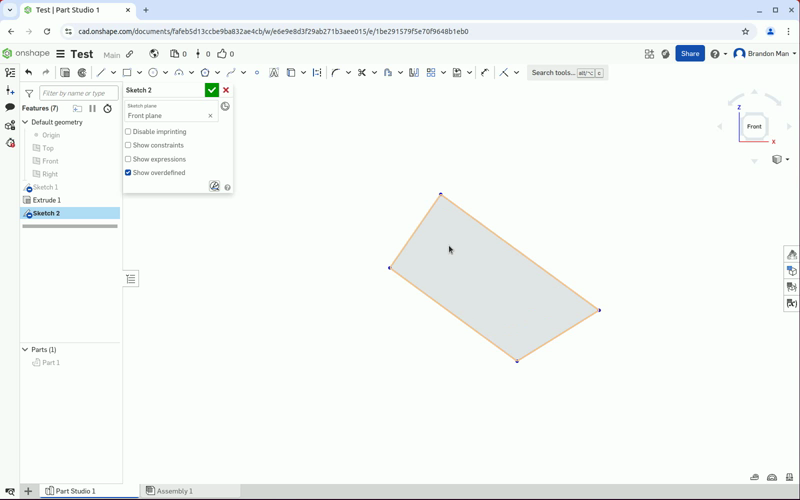
scroll(6)
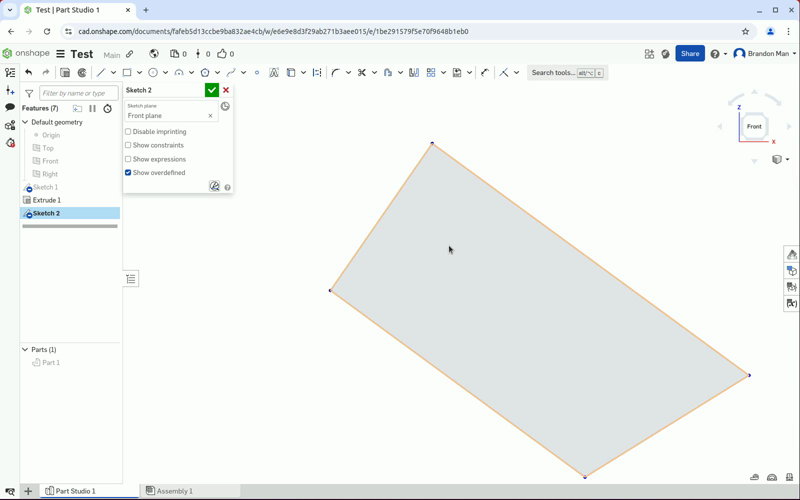
click(449, 245)
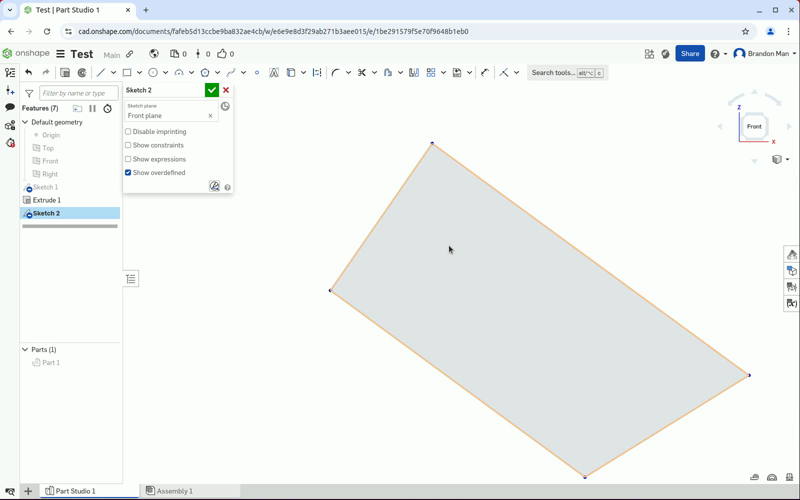
scroll(-6)
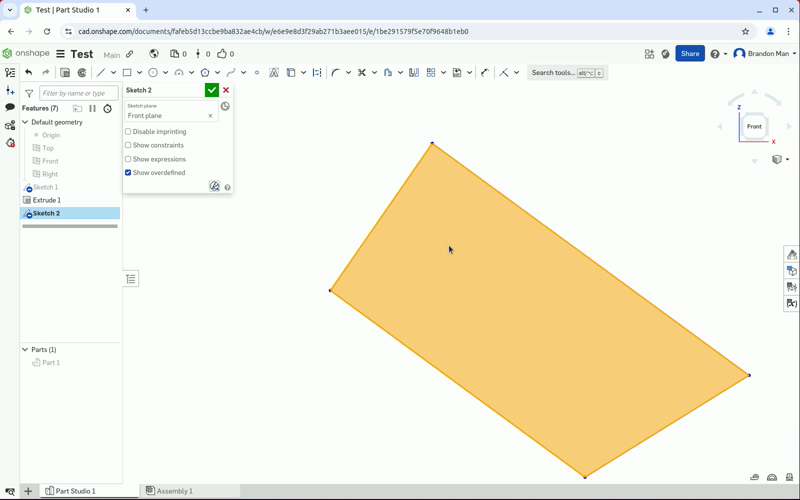
scroll(-6)
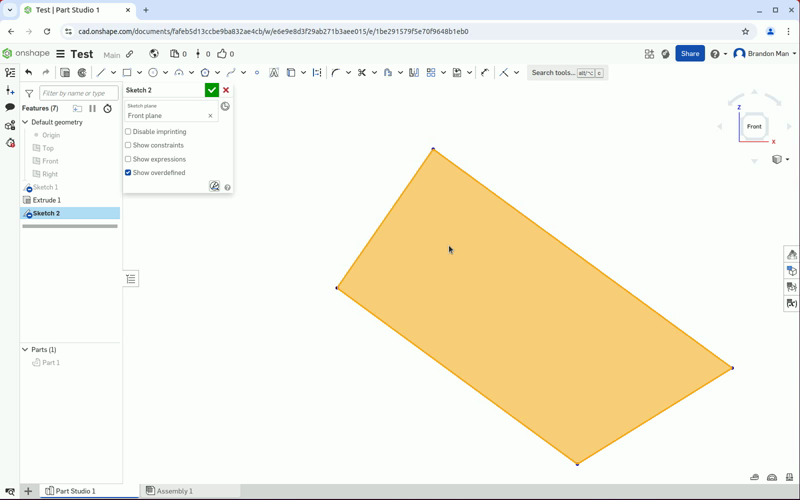
scroll(-6)
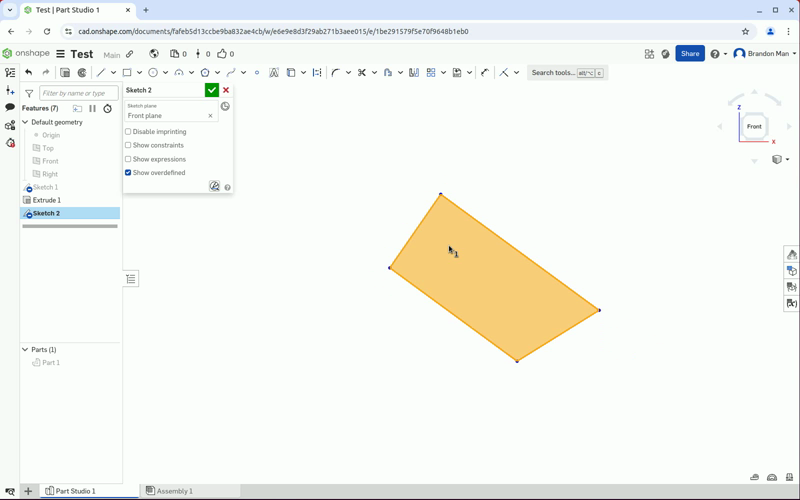
scroll(-6)
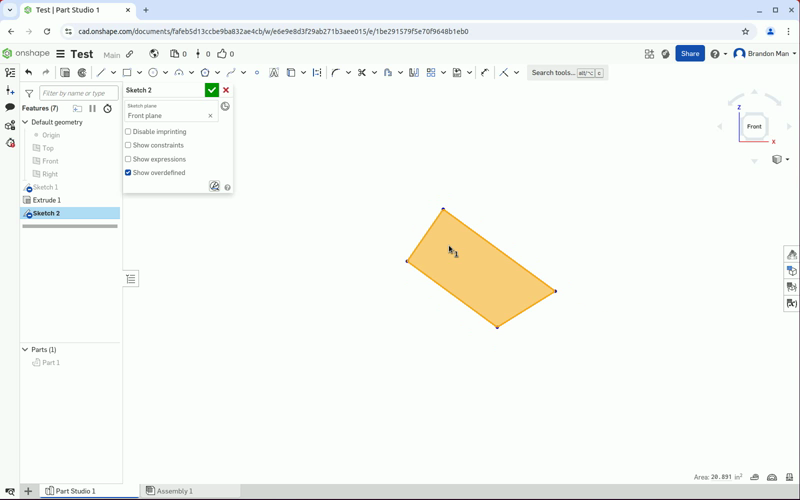
scroll(-6)
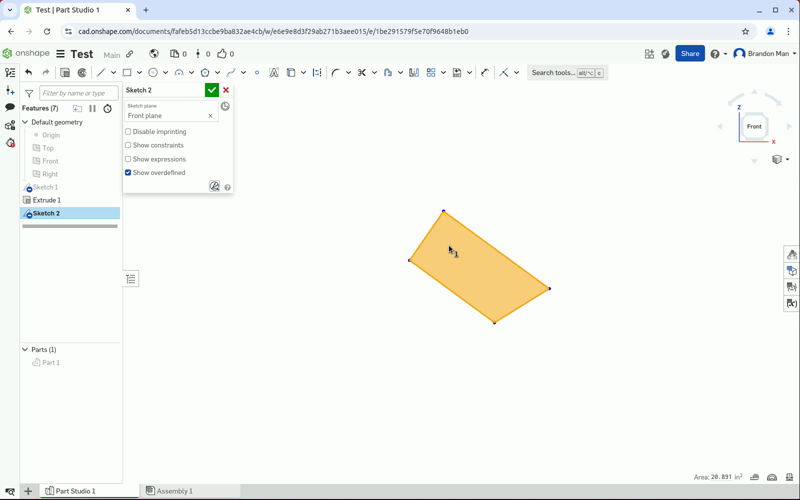
scroll(-6)
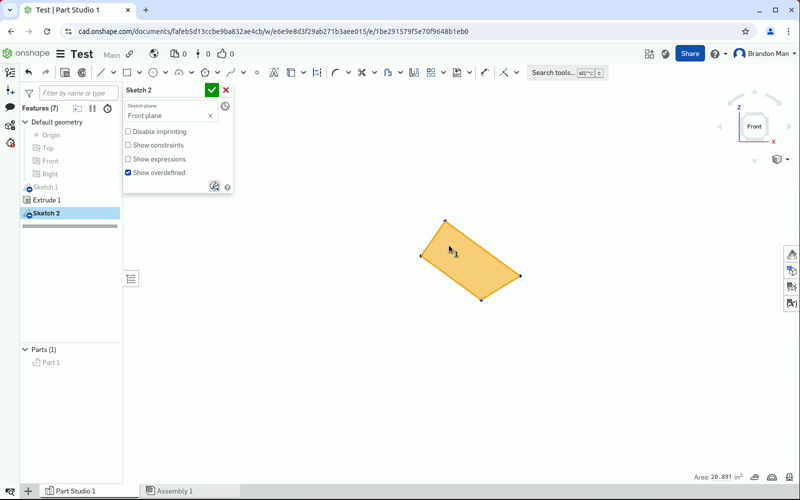
scroll(-6)
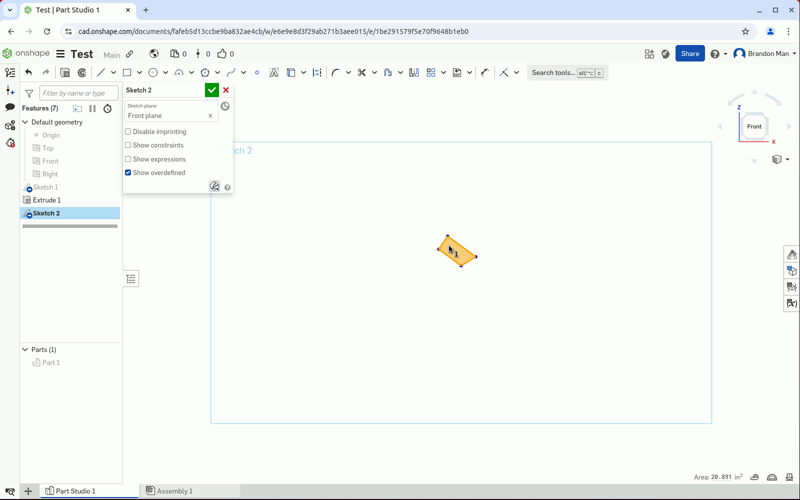
mouse_move(73, 352)
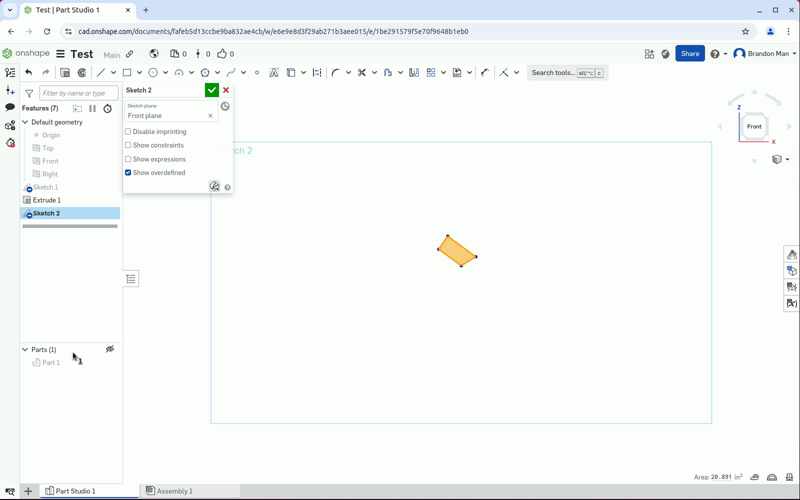
key(shift+y)
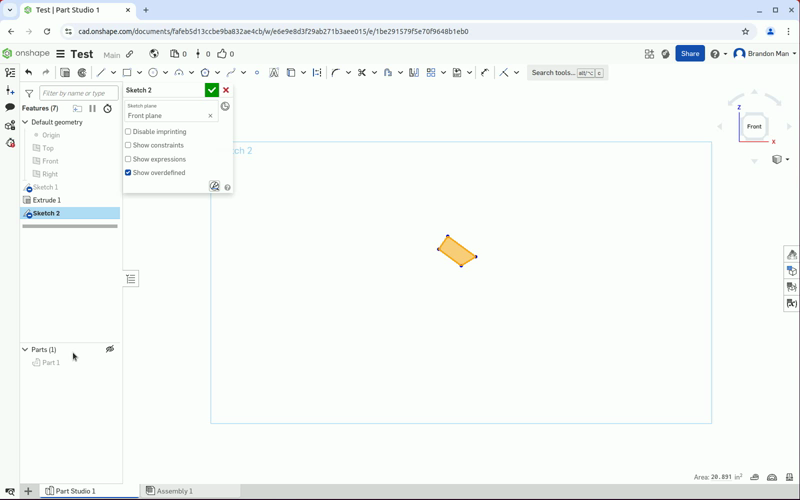
key(shift+e)
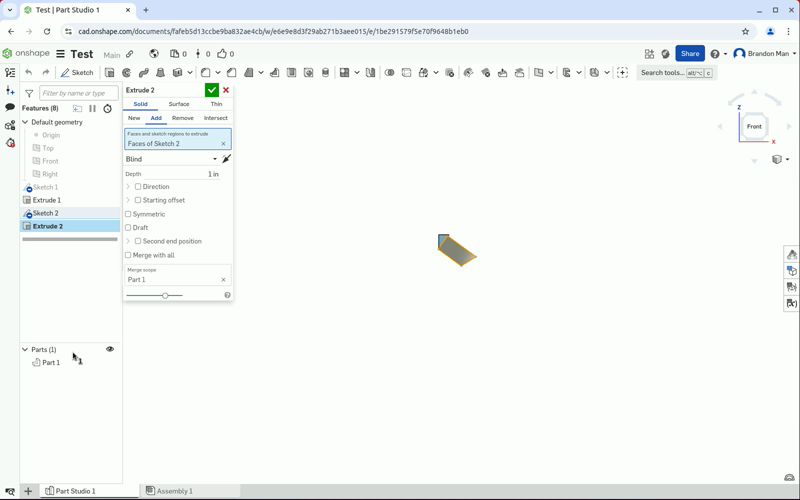
mouse_move(143, 106)
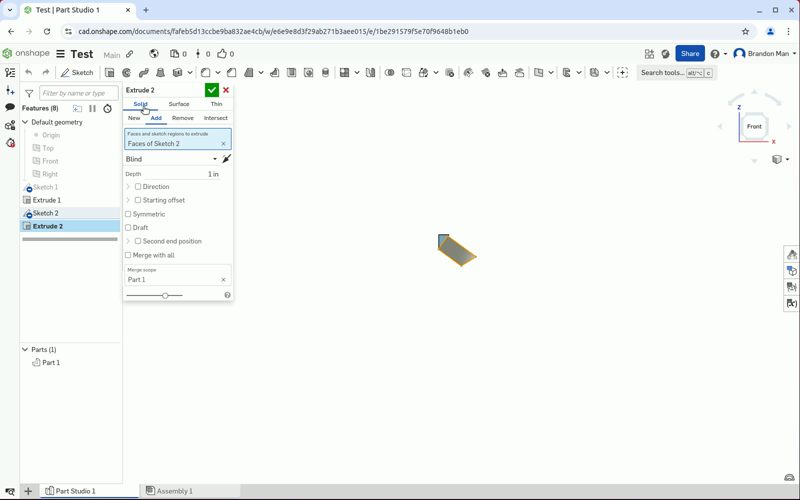
click(143, 106)
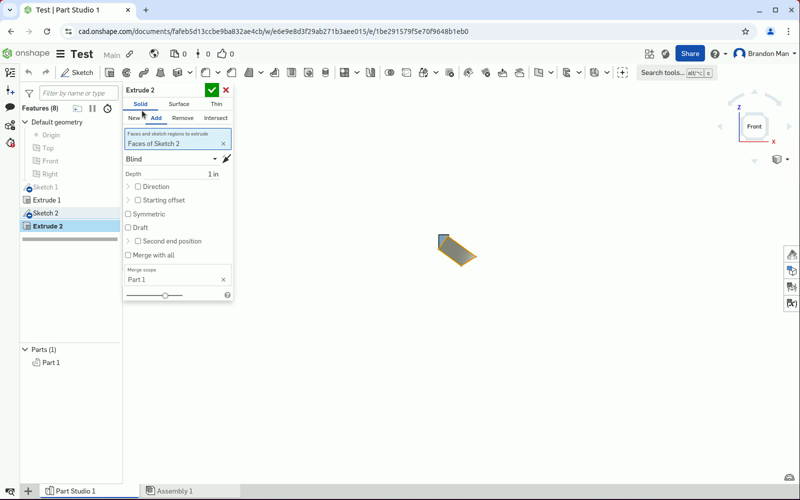
mouse_move(137, 120)
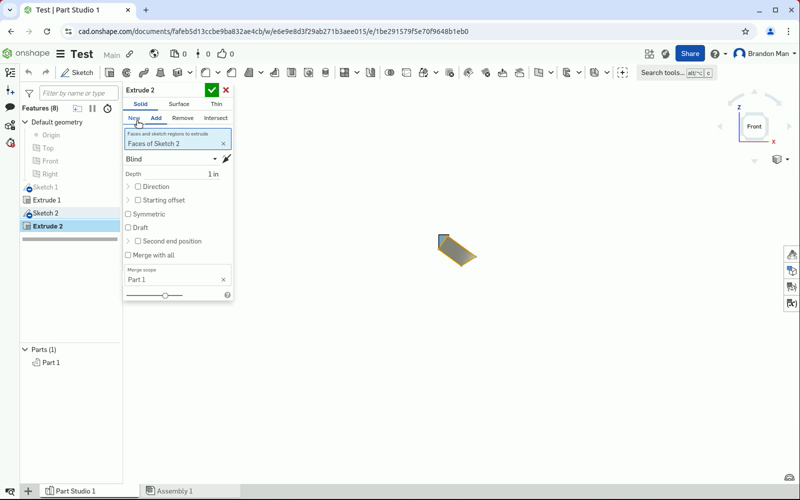
click(137, 120)
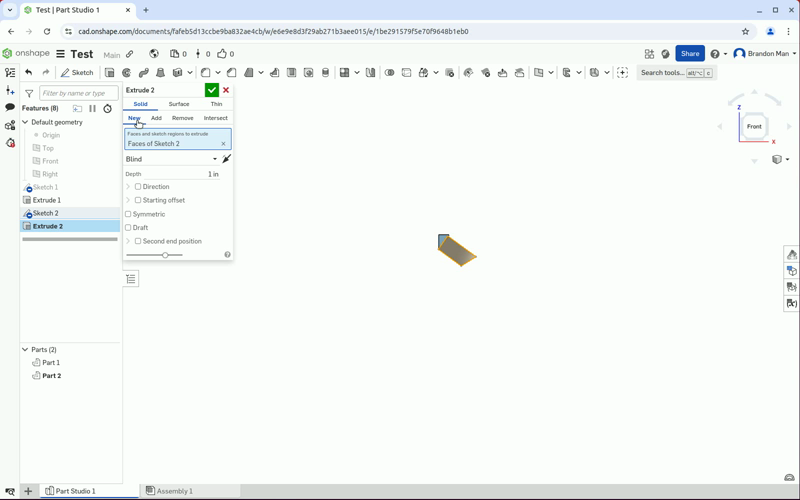
key(tab, 4)
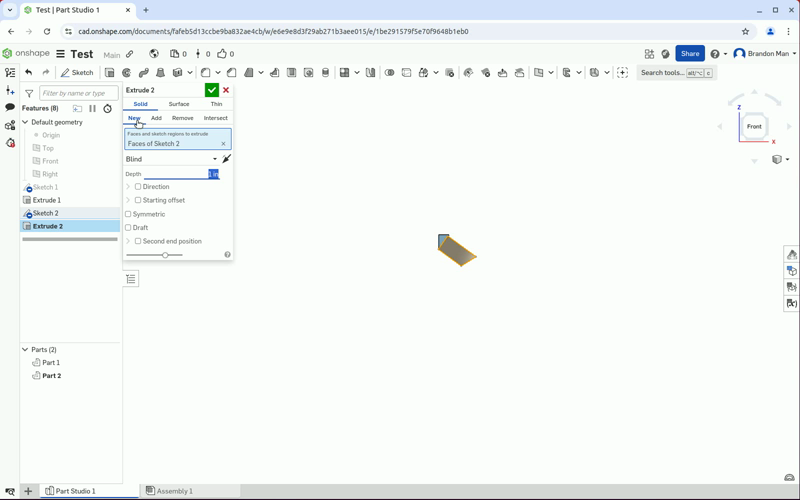
text(1.444)
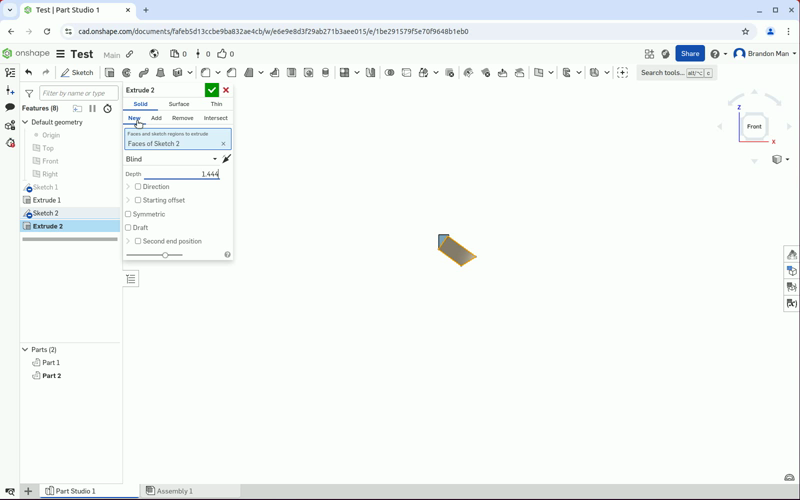
key(enter)
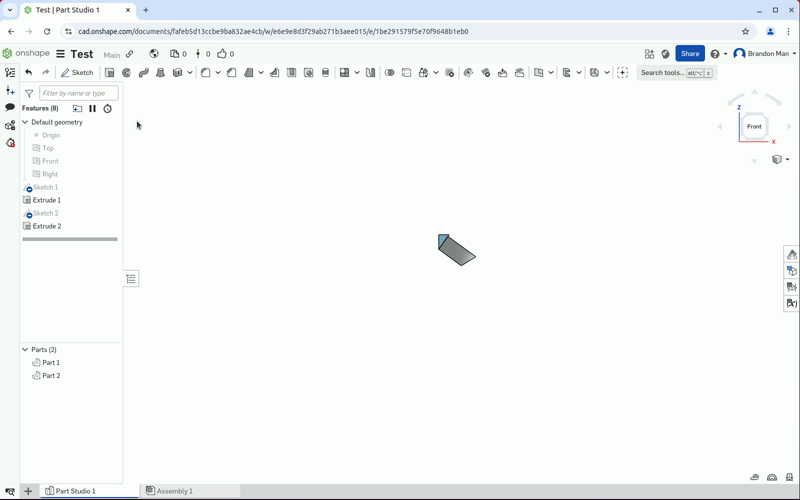
key(shift+h)
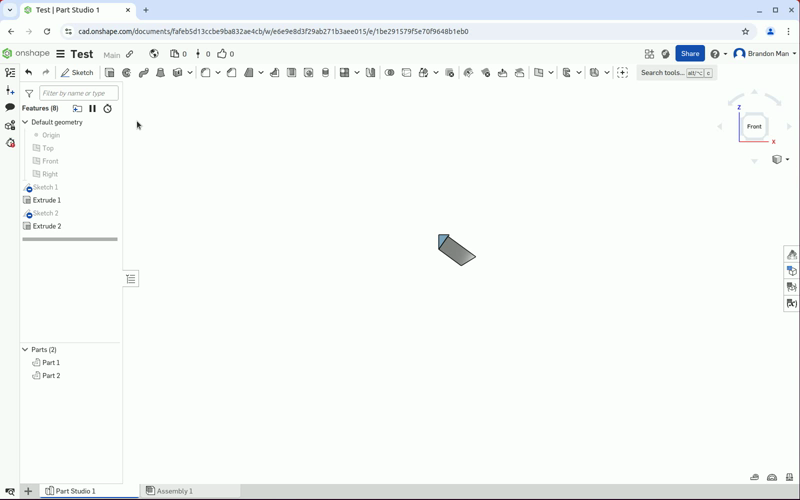
key(shift+h)
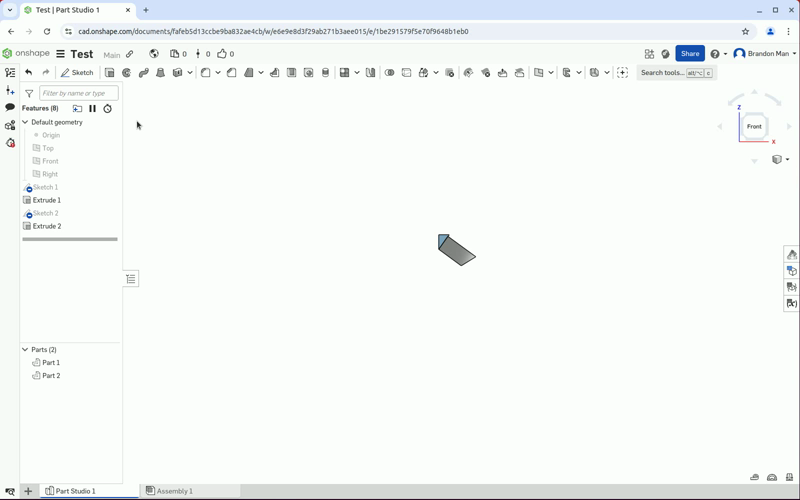
mouse_move(73, 189)
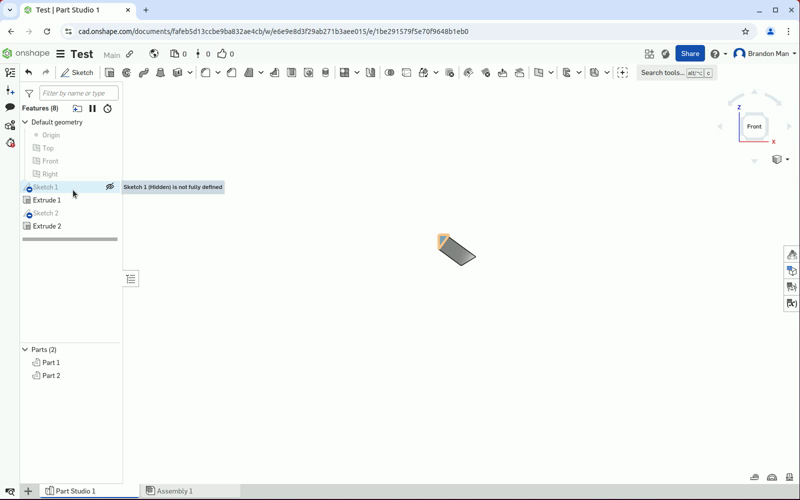
click(73, 189)
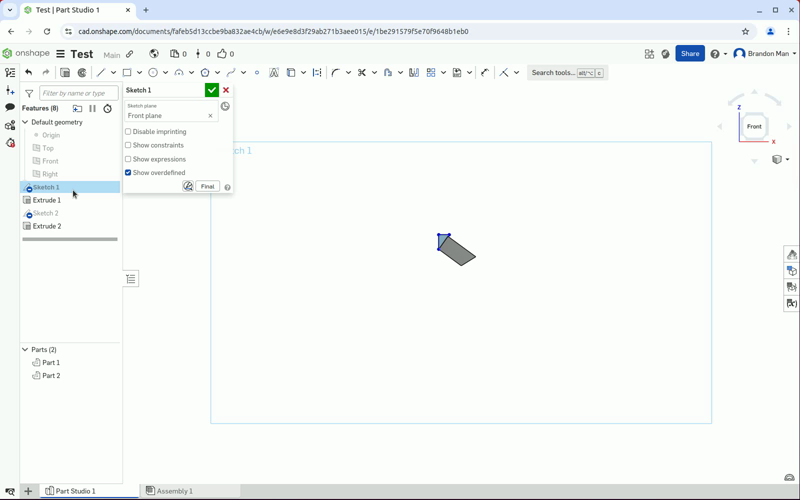
mouse_move(229, 92)
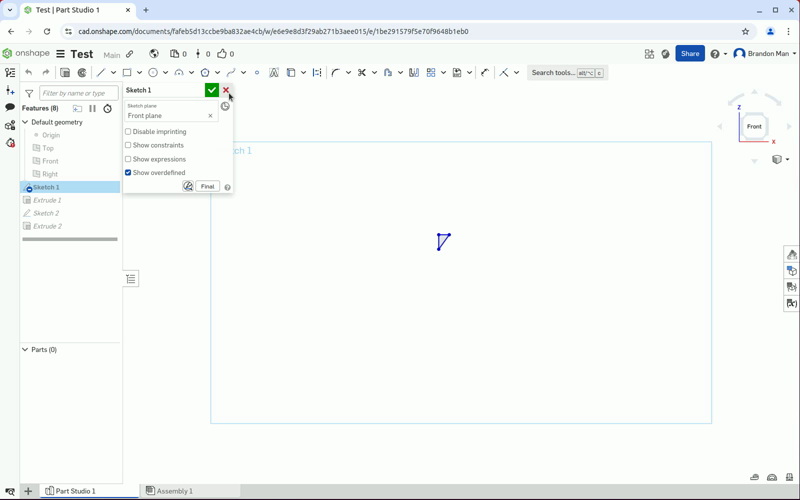
click(229, 92)
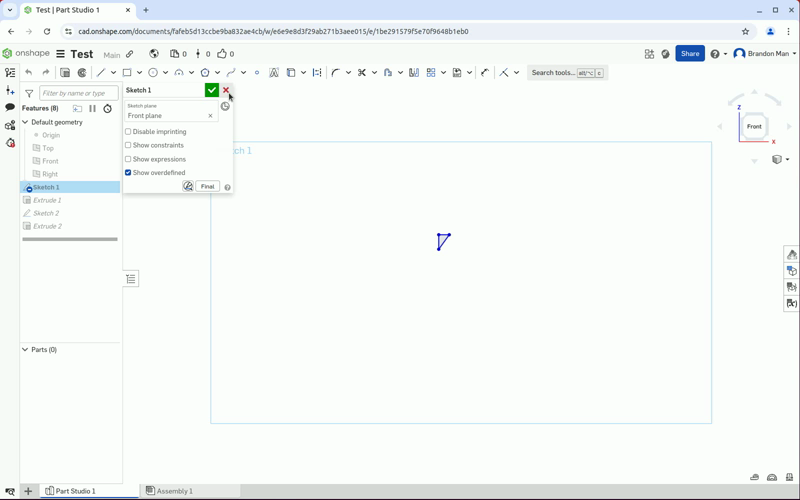
key(shift+s)
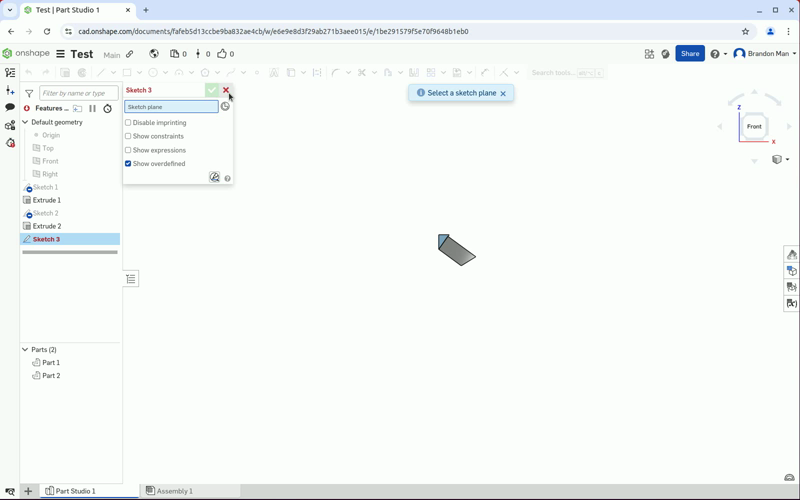
mouse_move(73, 163)
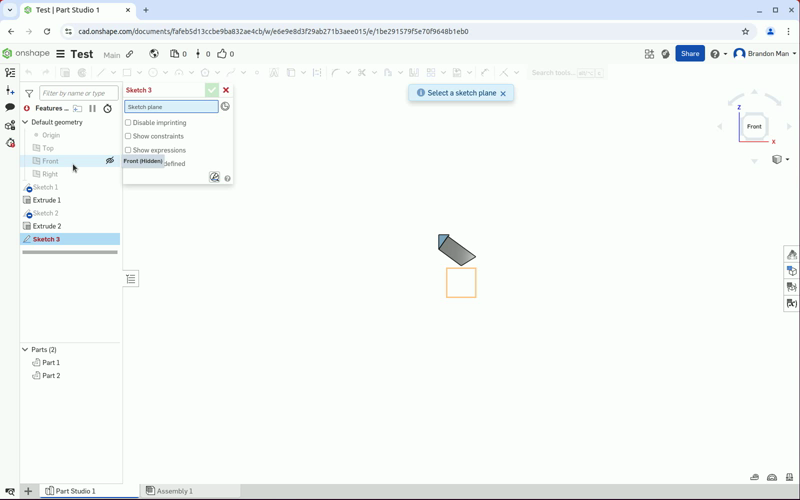
click(73, 163)
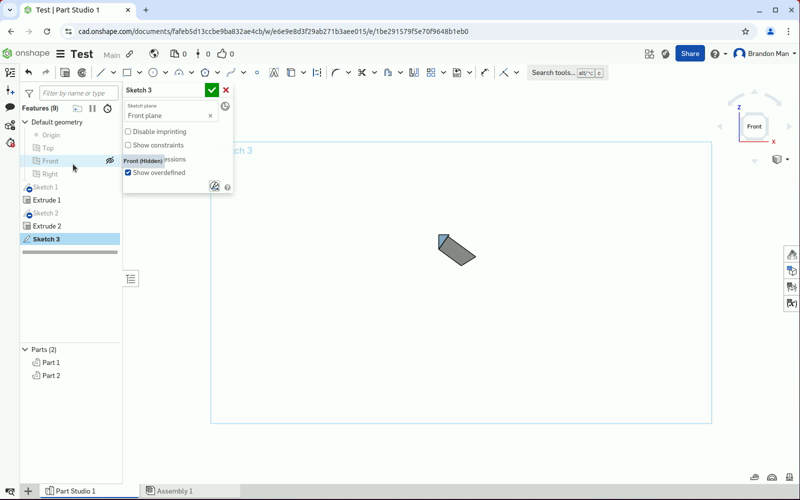
mouse_move(73, 352)
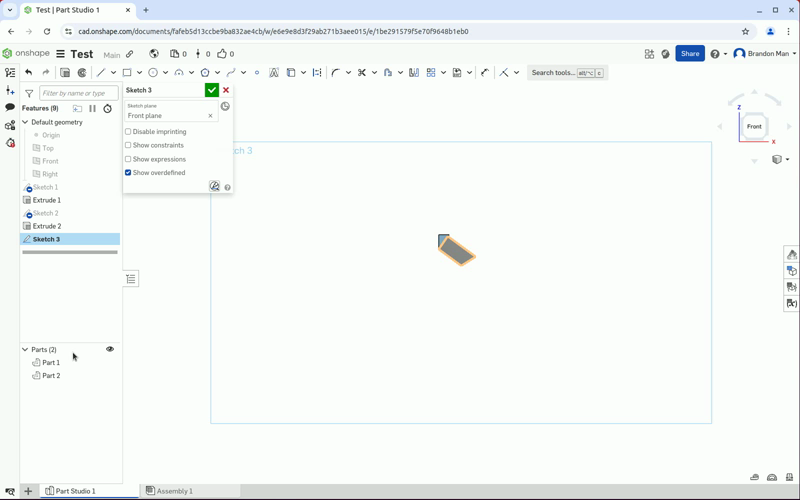
key(y)
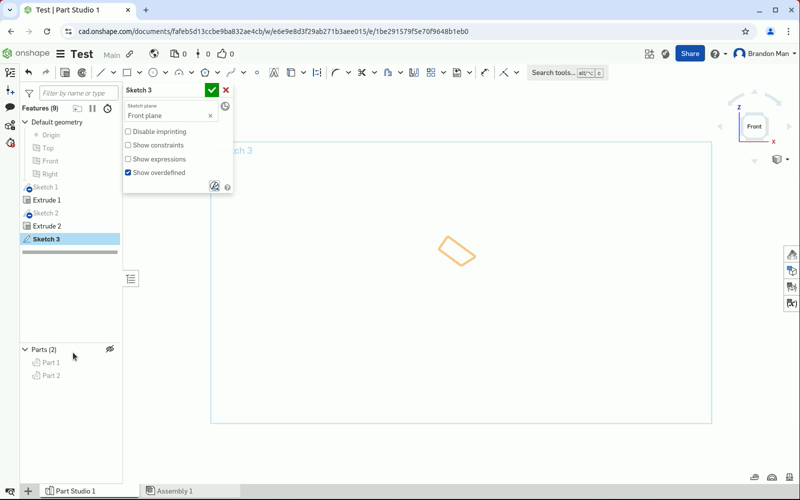
key(l)
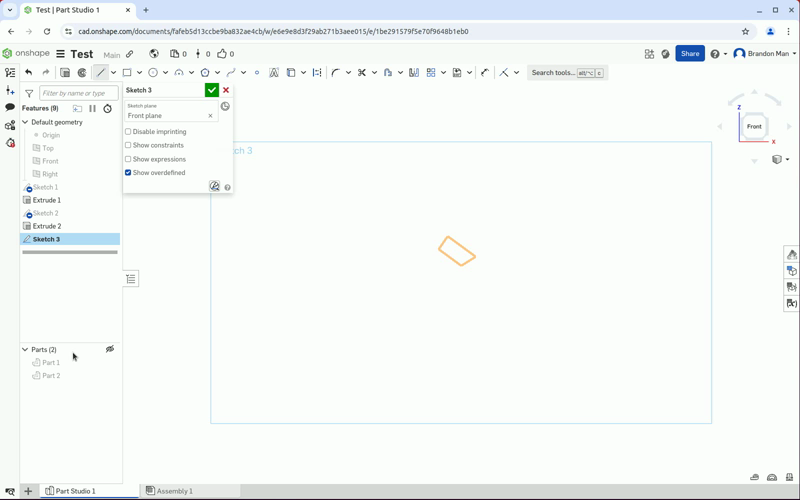
key_down(shift)
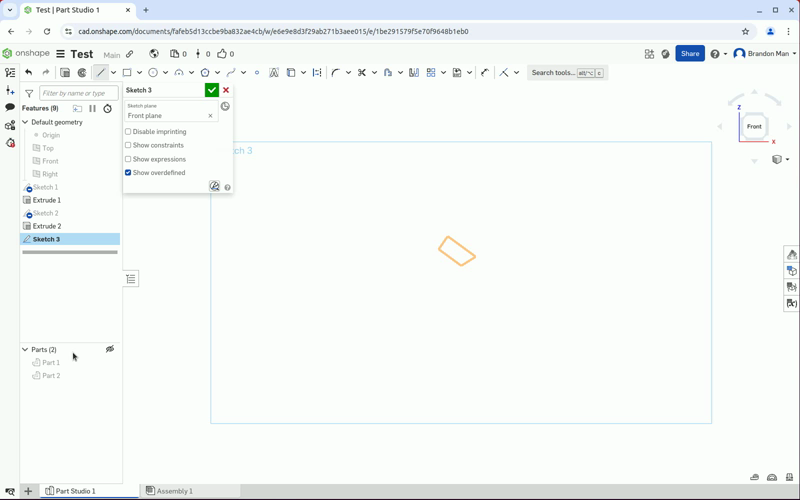
mouse_move(460, 266)
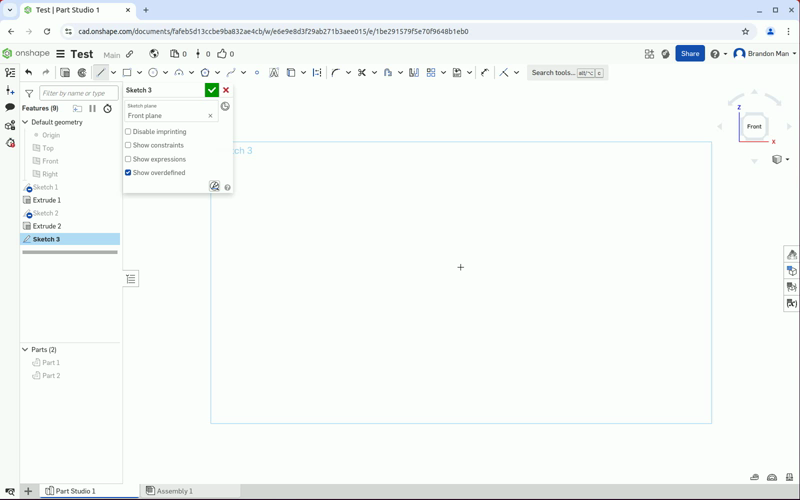
click(460, 266)
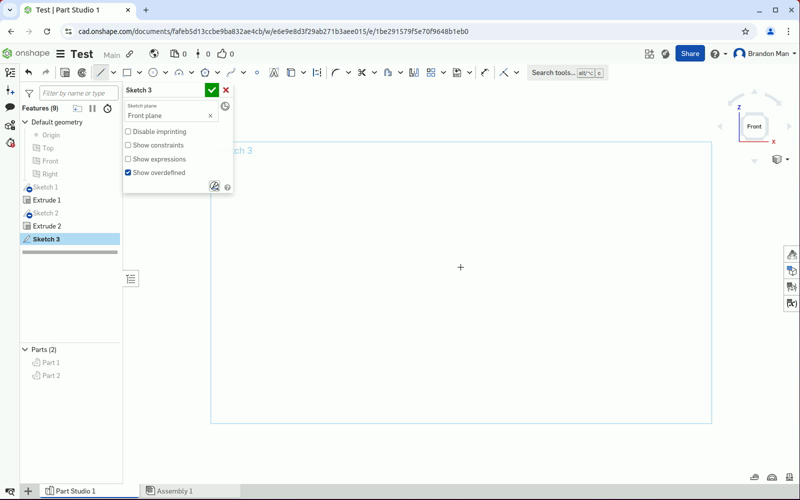
key_up(shift)
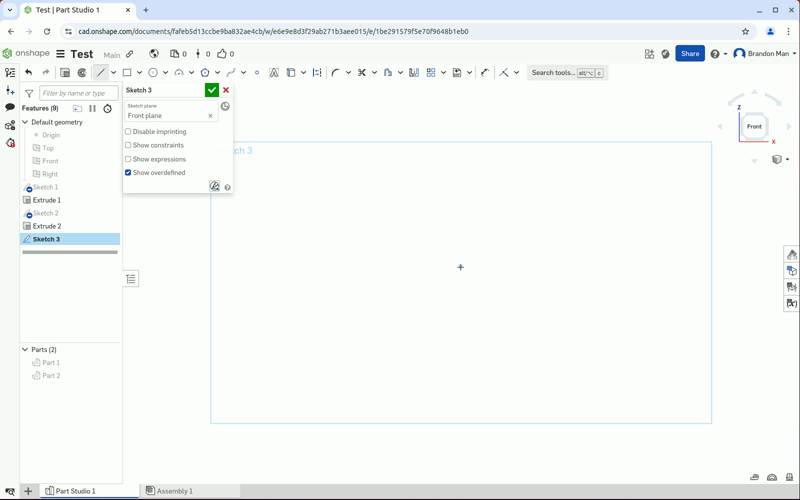
key_down(shift)
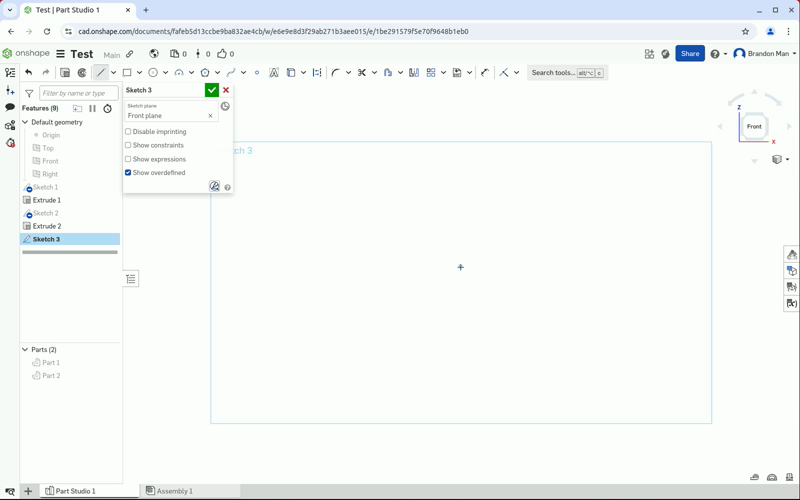
mouse_move(490, 266)
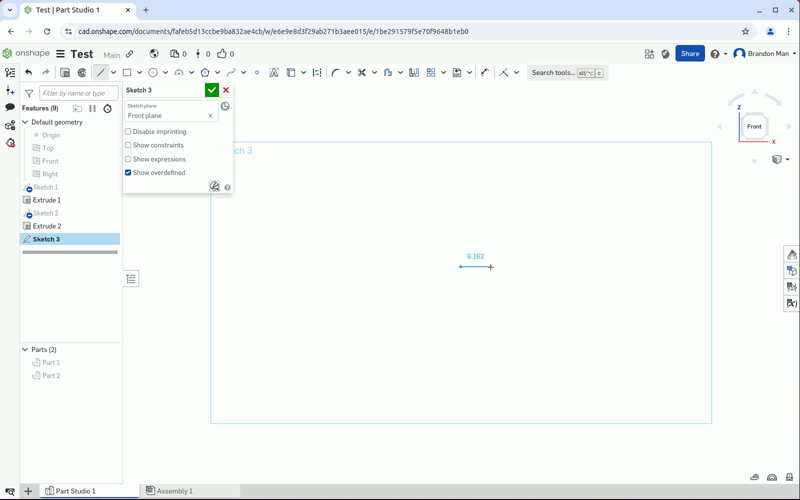
mouse_move(476, 293)
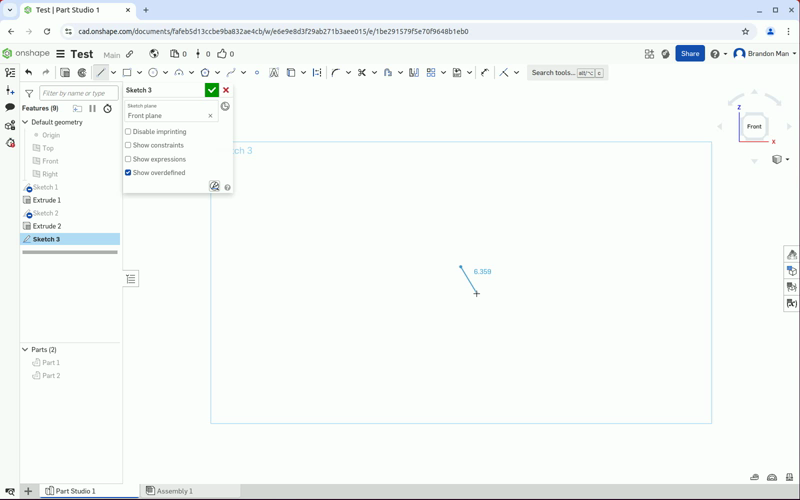
click(476, 293)
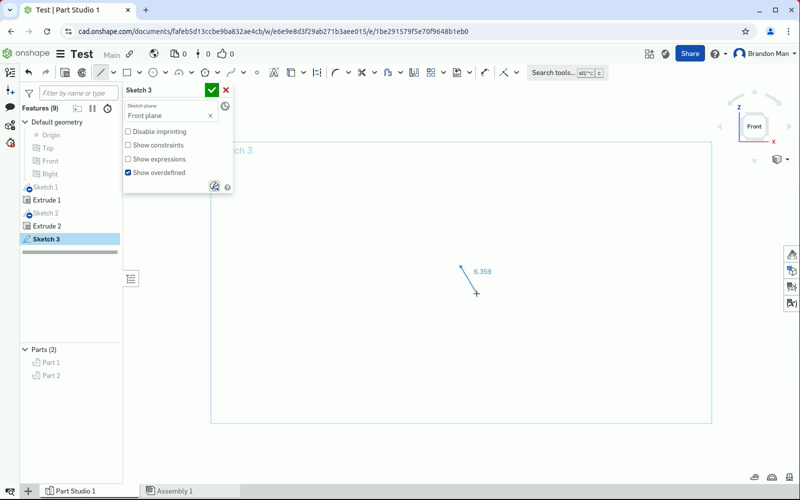
key_up(shift)
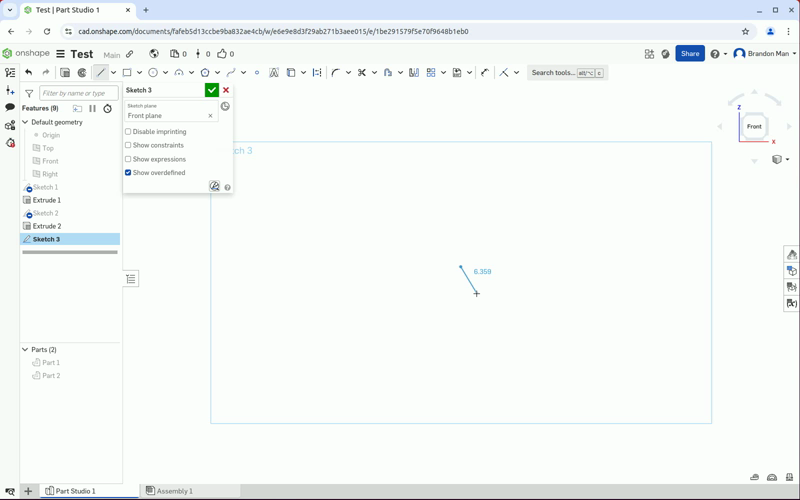
key_down(shift)
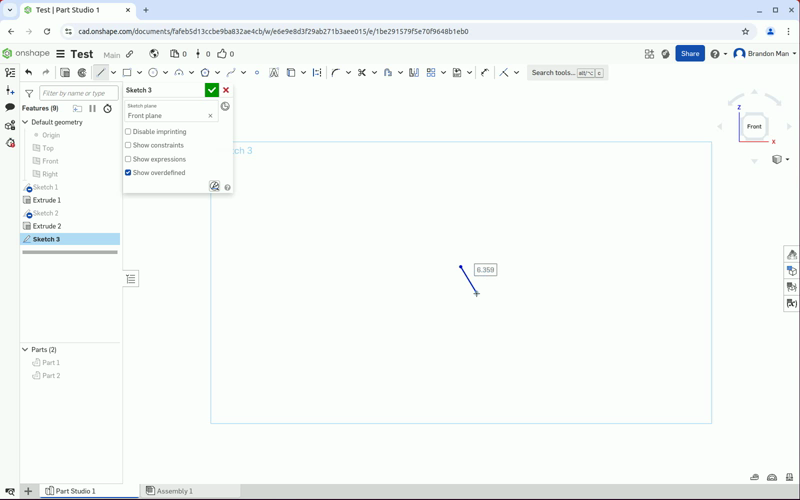
mouse_move(506, 293)
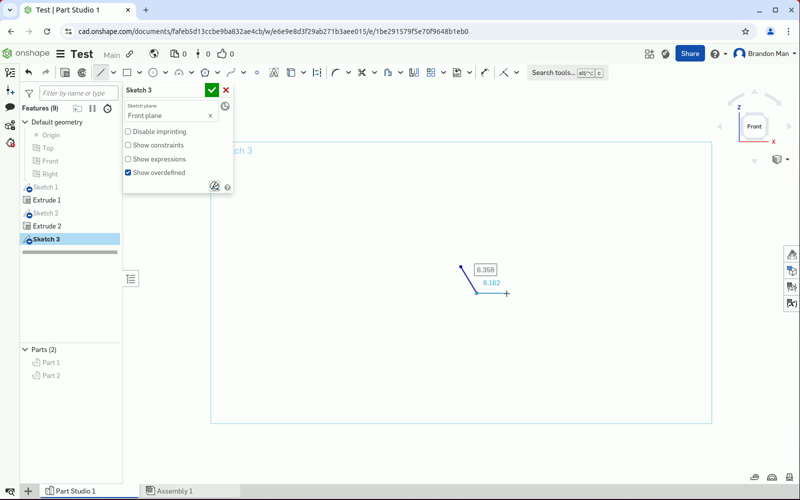
mouse_move(475, 257)
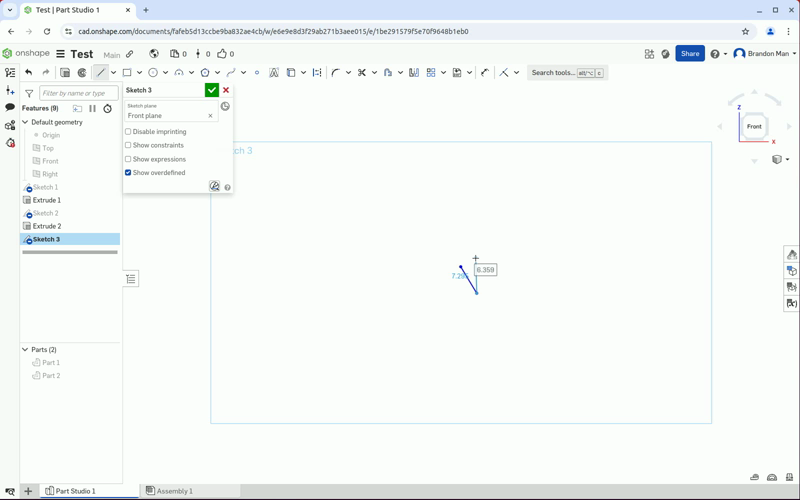
click(475, 257)
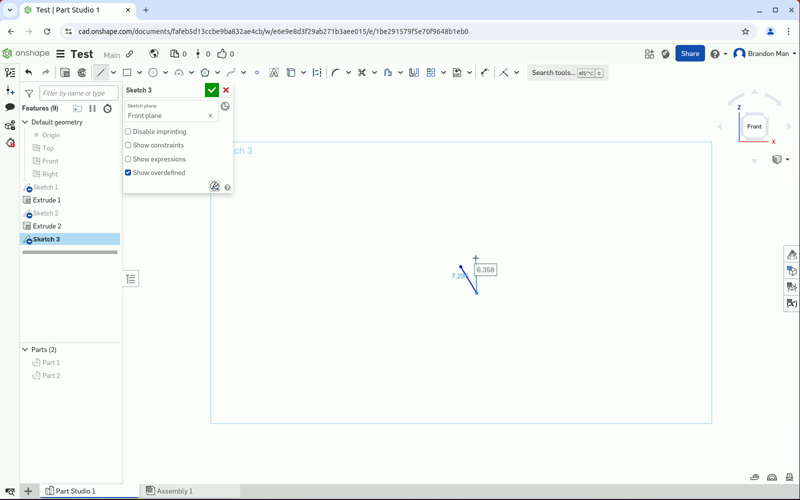
key_up(shift)
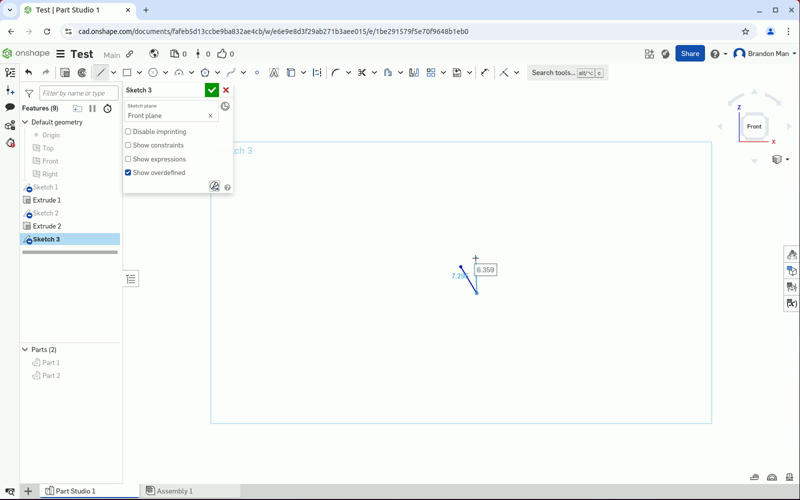
mouse_move(505, 257)
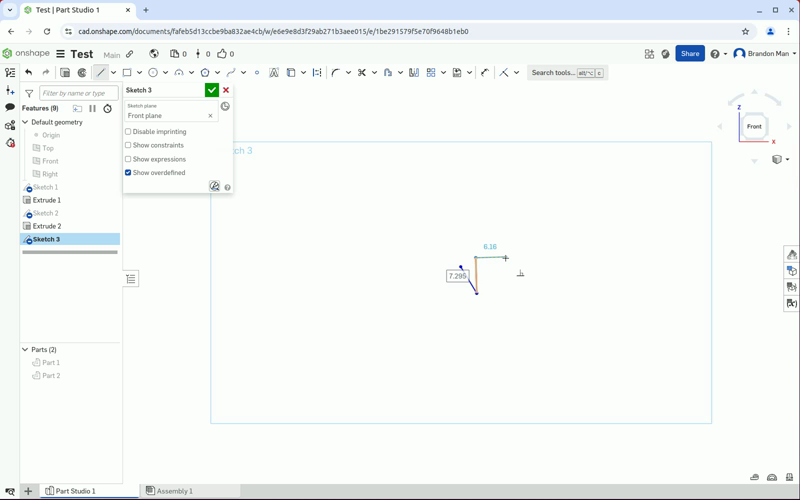
key_down(shift)
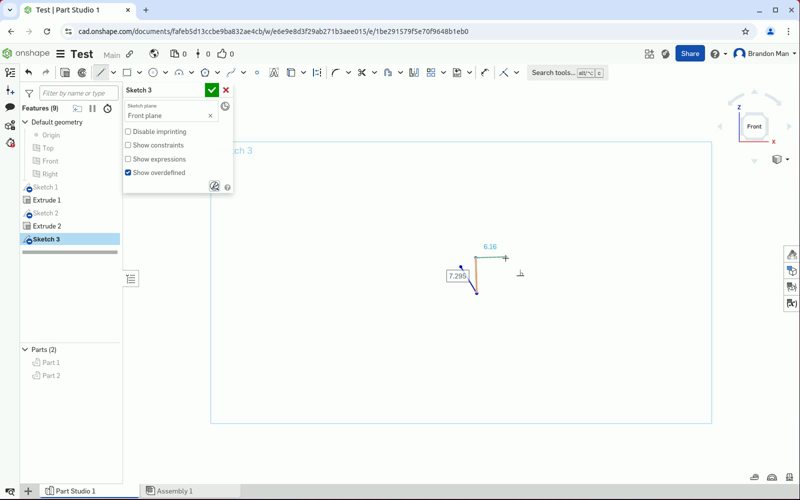
mouse_move(460, 266)
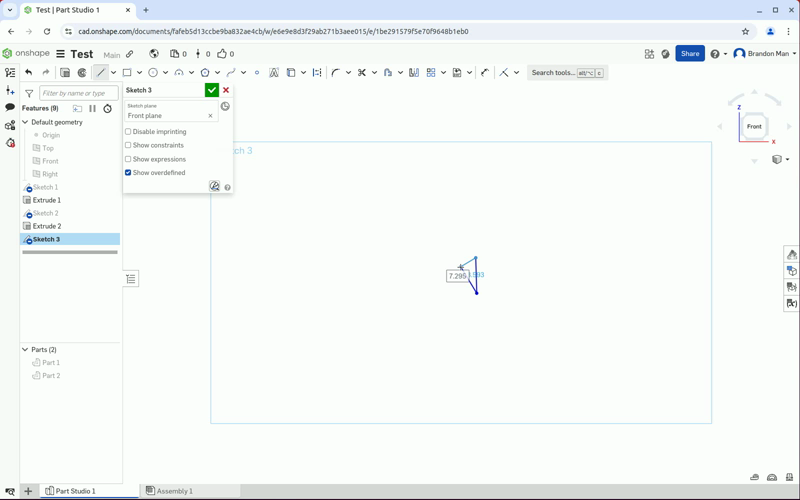
key_up(shift)
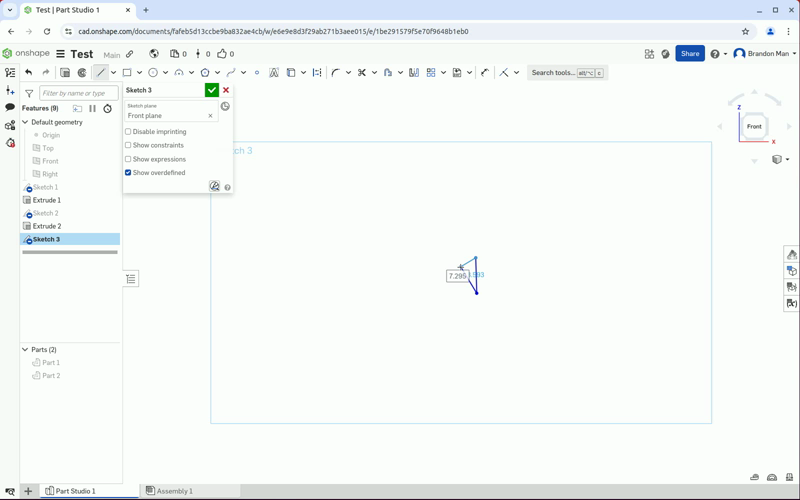
click(460, 266)
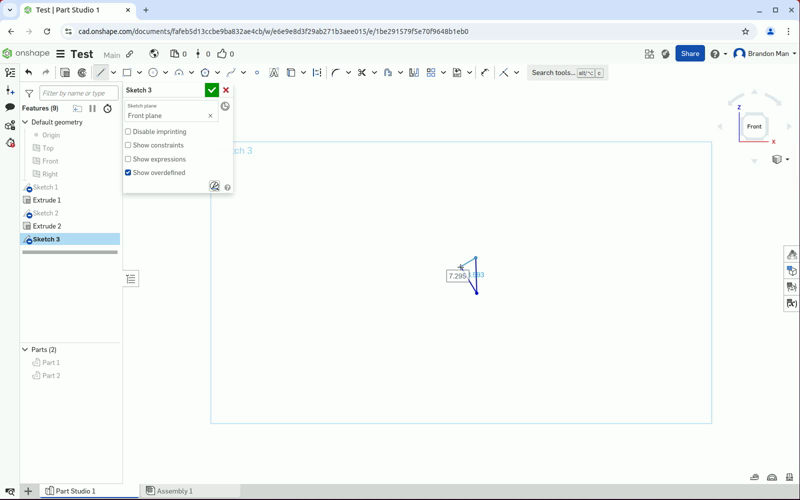
key(esc)
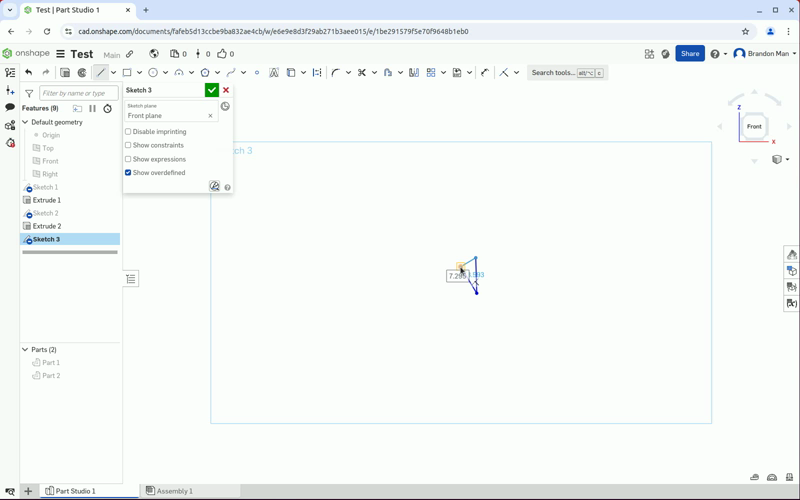
mouse_move(473, 274)
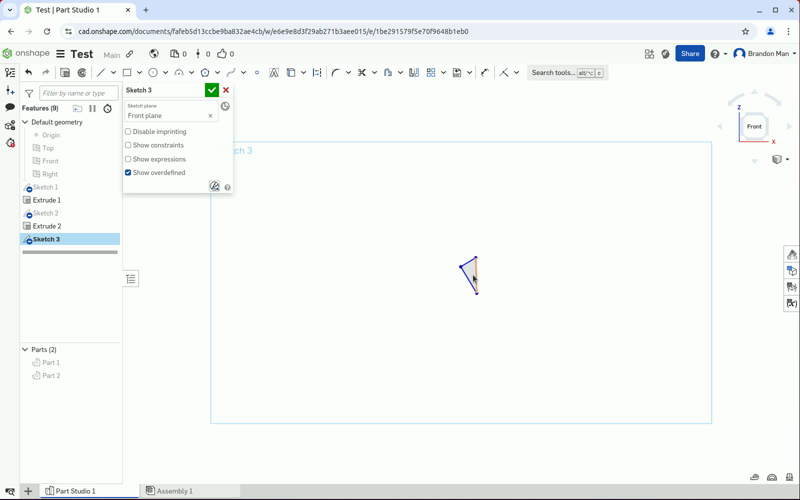
scroll(6)
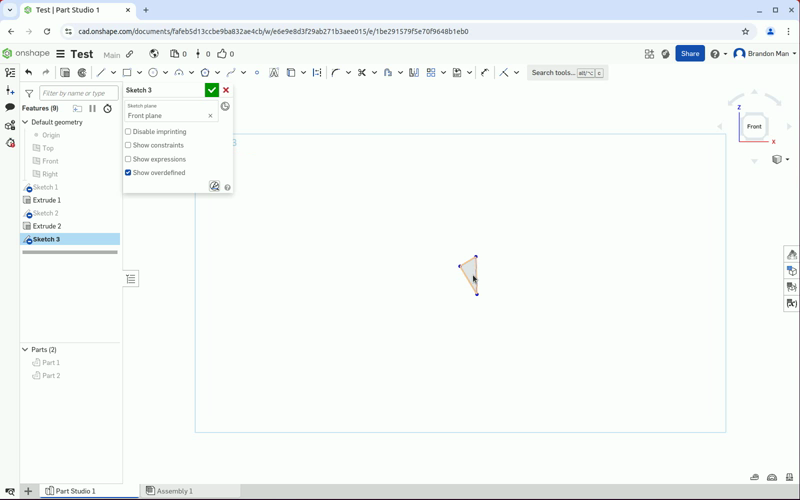
scroll(6)
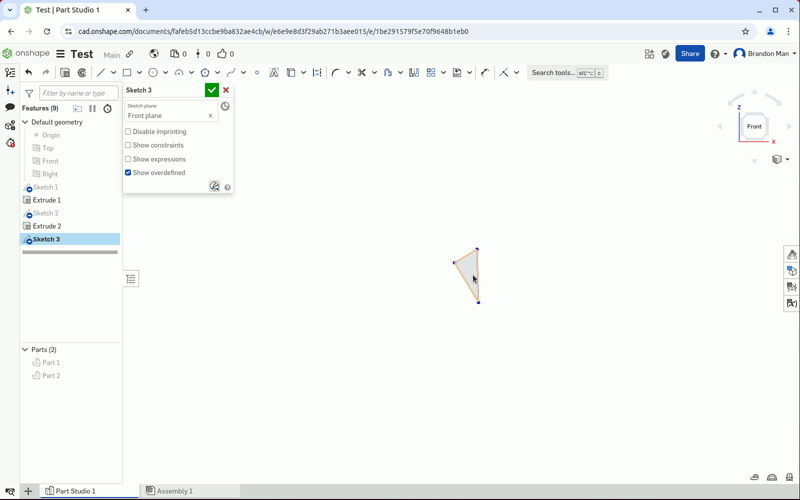
scroll(6)
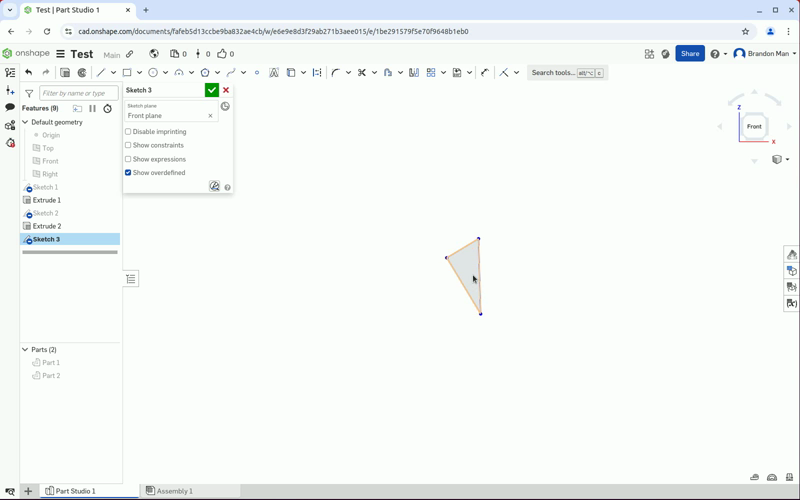
scroll(6)
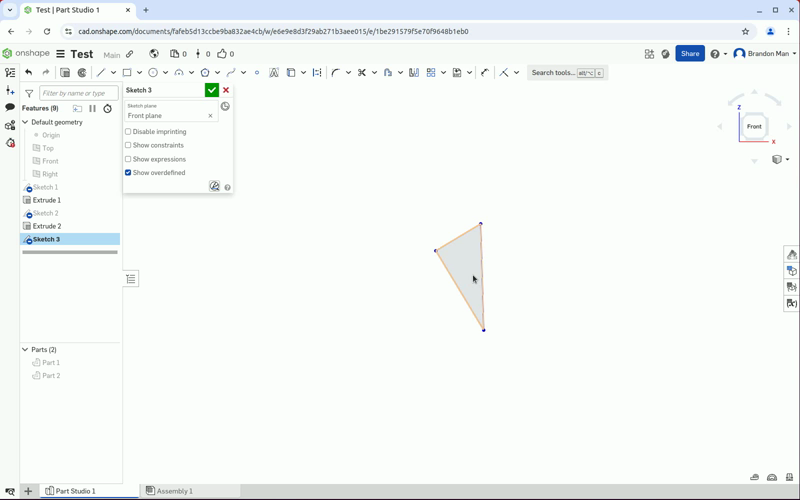
scroll(6)
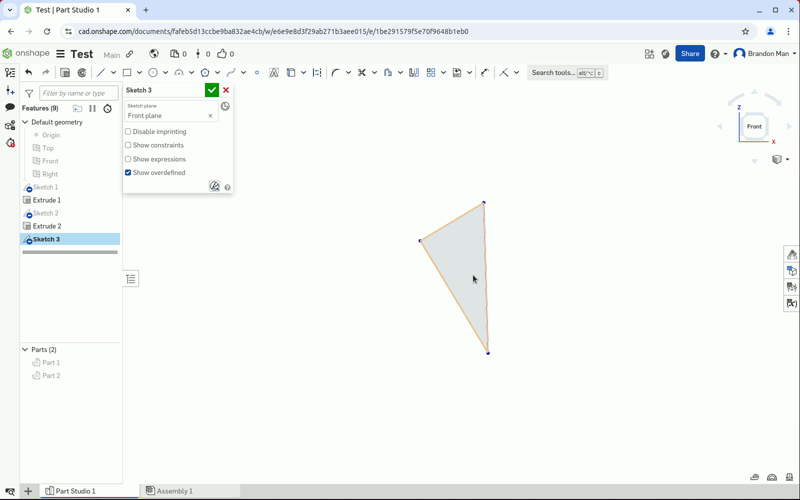
scroll(6)
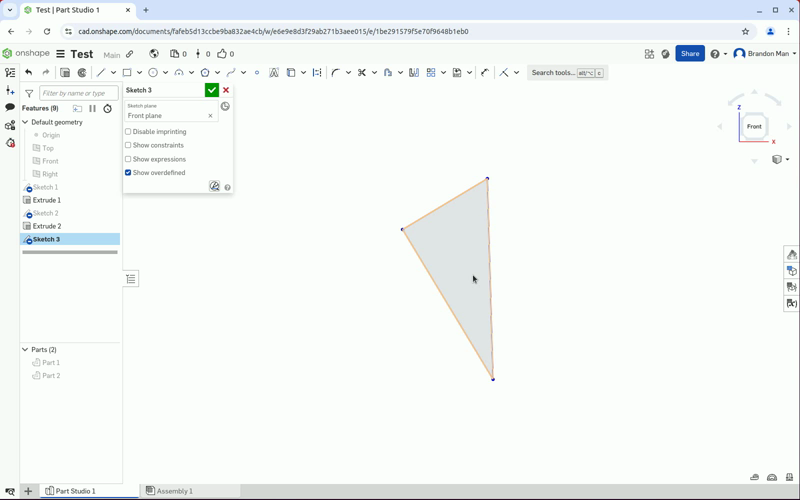
scroll(6)
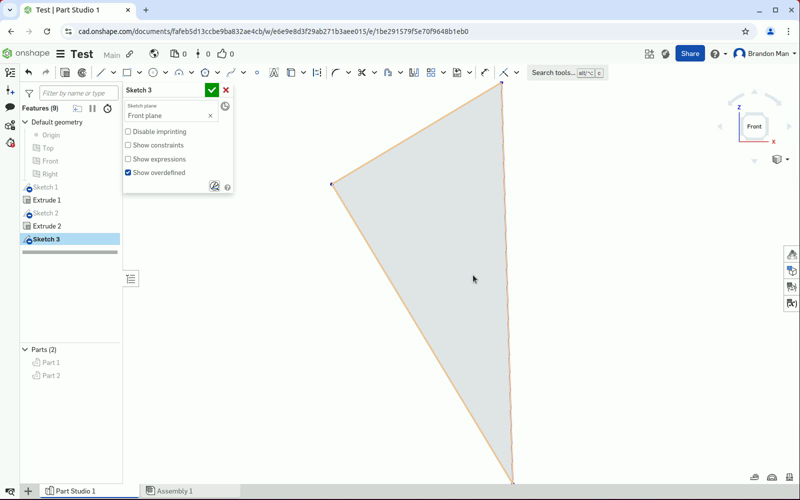
click(473, 274)
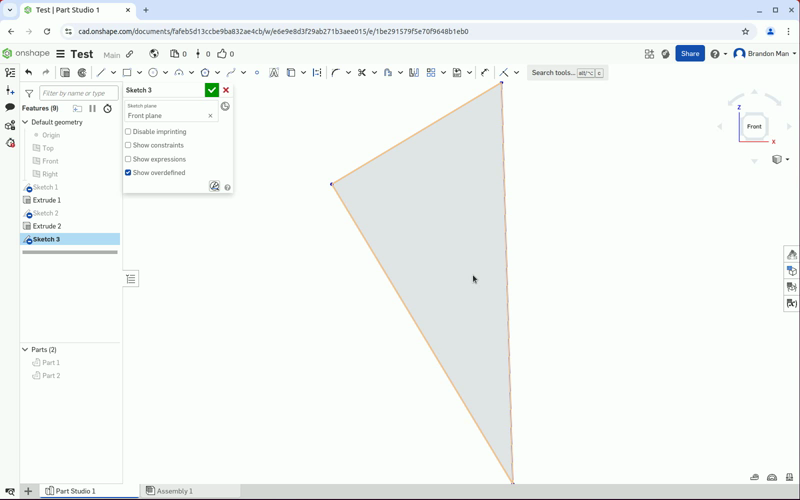
scroll(-6)
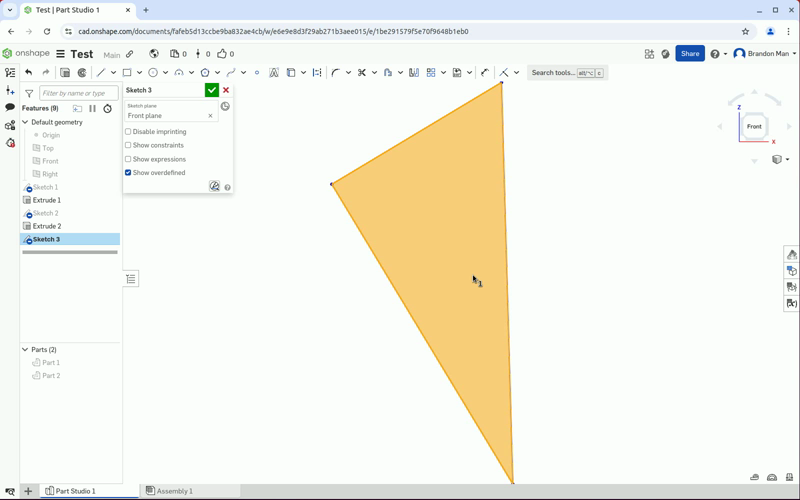
scroll(-6)
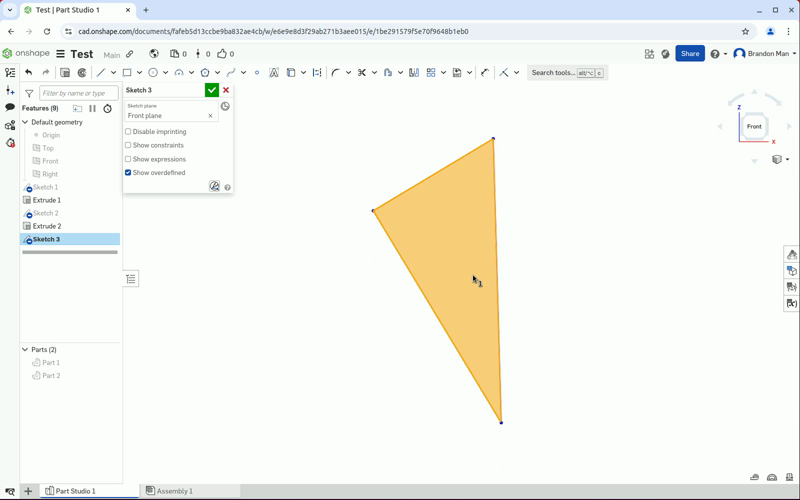
scroll(-6)
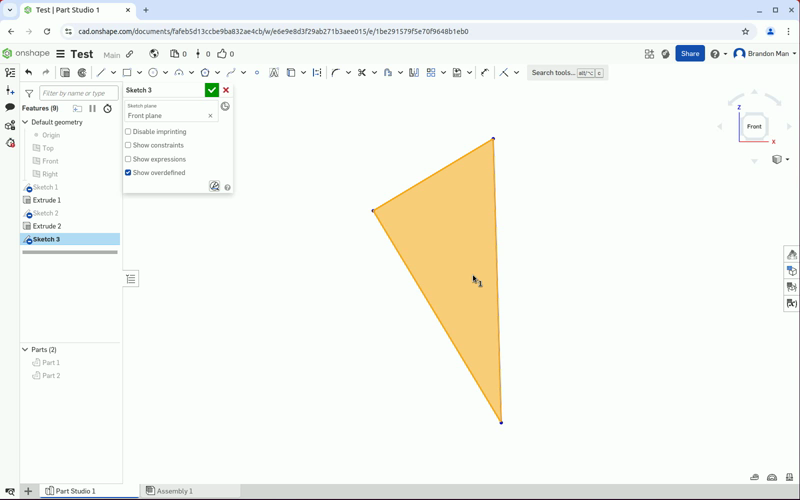
scroll(-6)
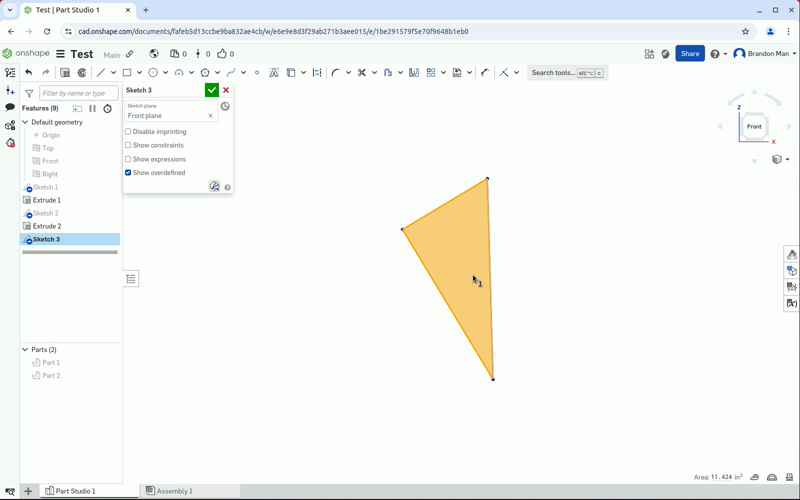
scroll(-6)
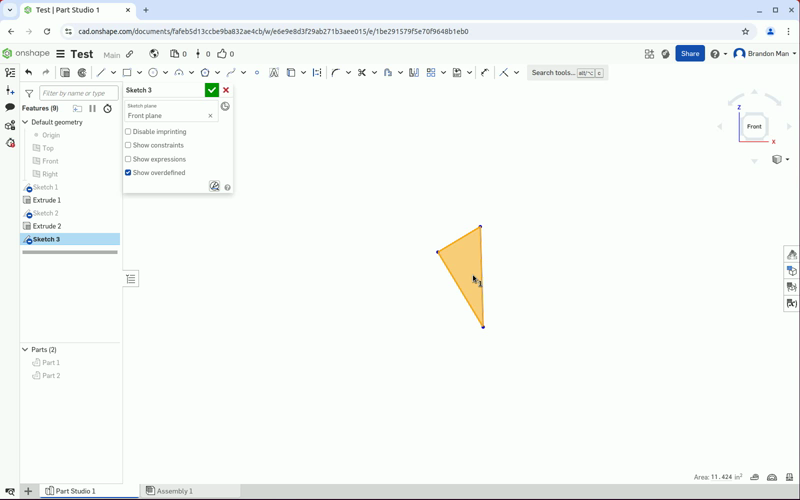
scroll(-6)
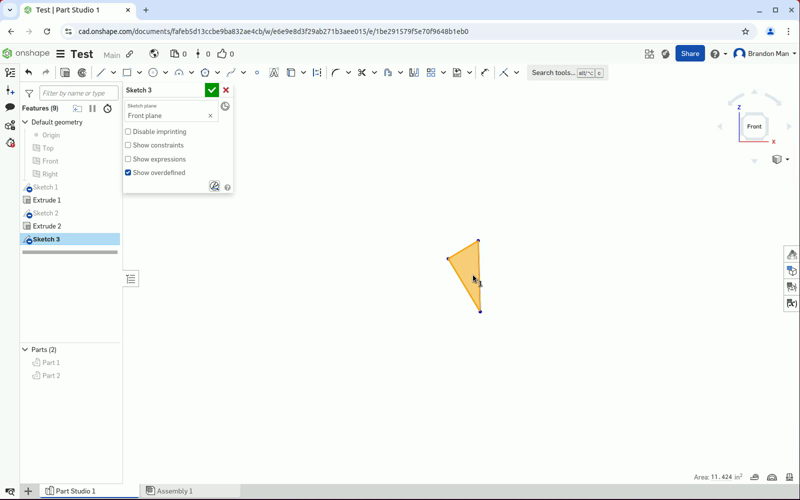
scroll(-6)
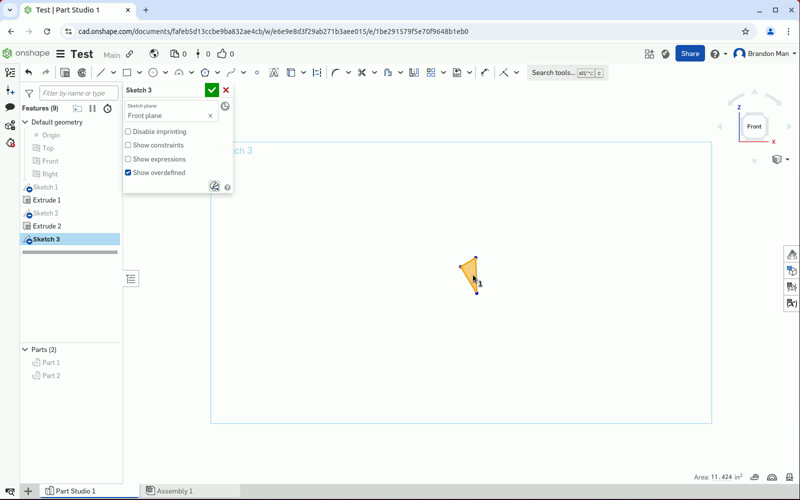
mouse_move(73, 352)
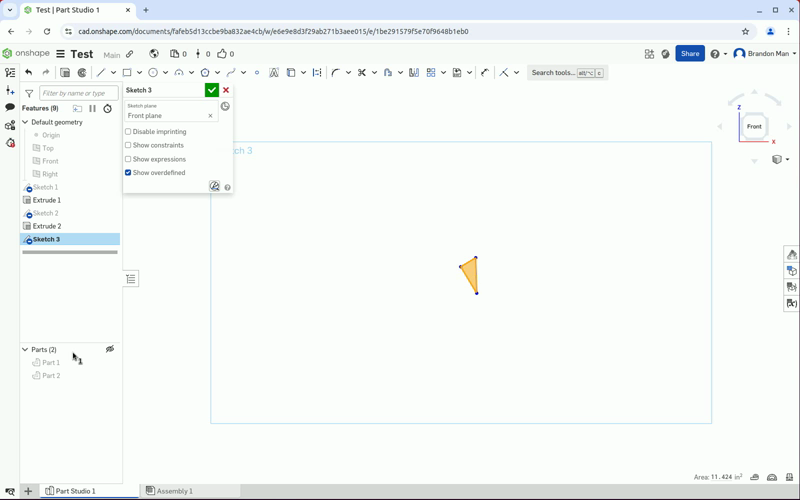
key(shift+y)
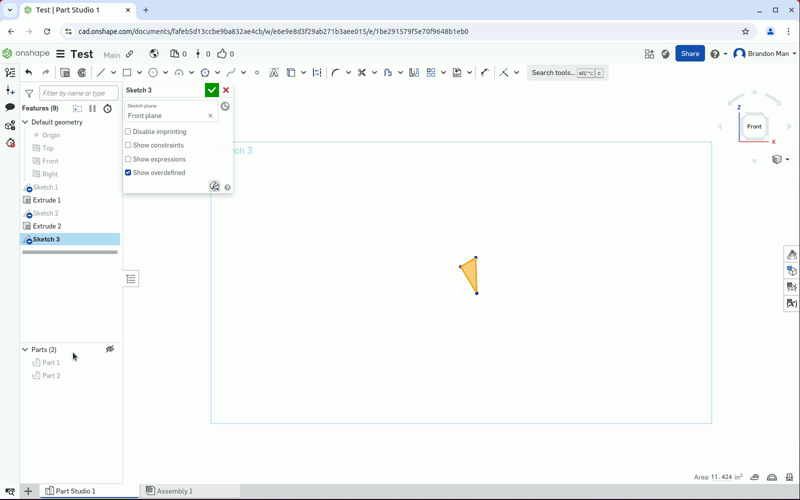
key(shift+e)
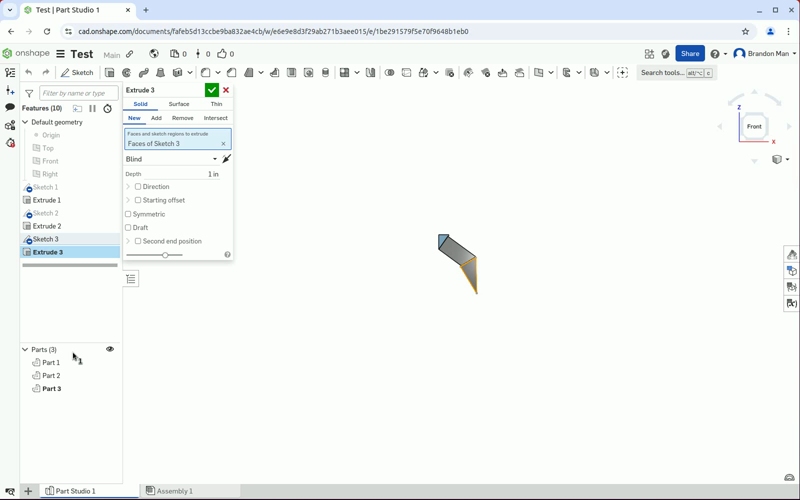
mouse_move(143, 106)
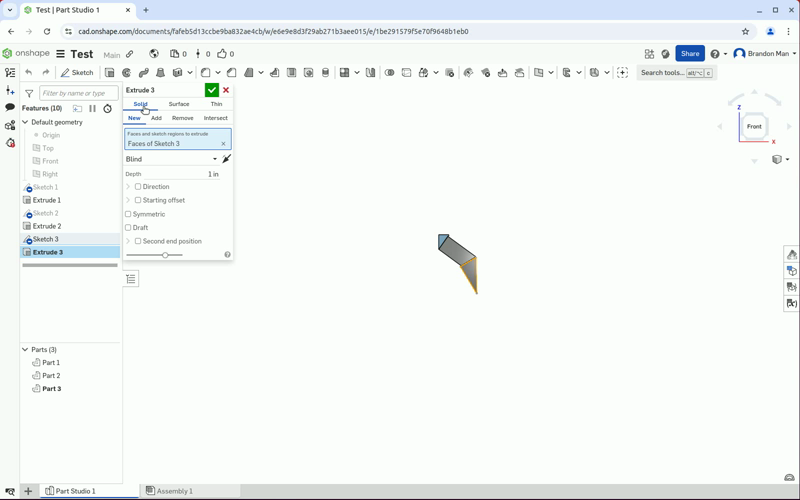
click(143, 106)
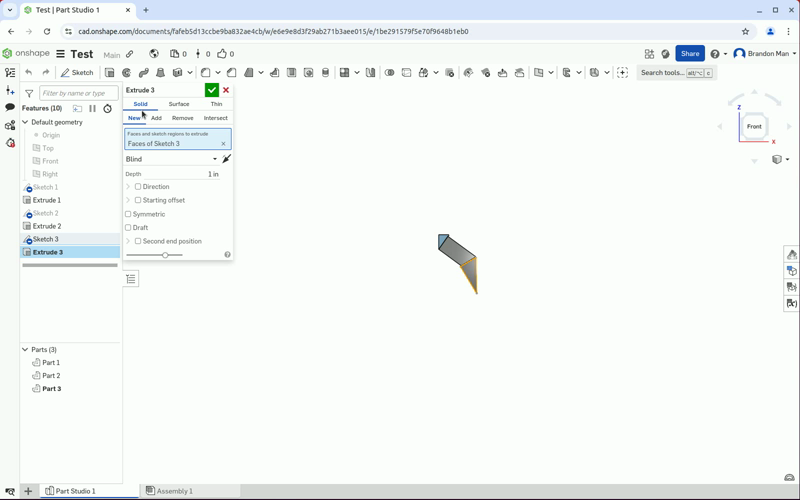
mouse_move(137, 120)
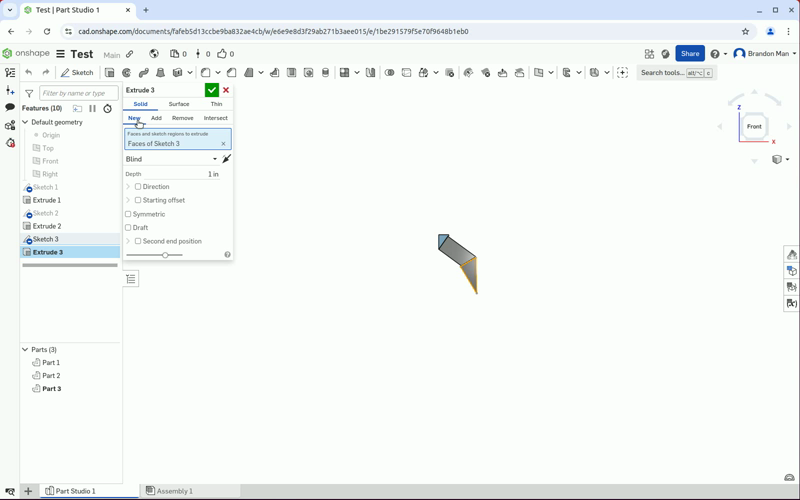
click(137, 120)
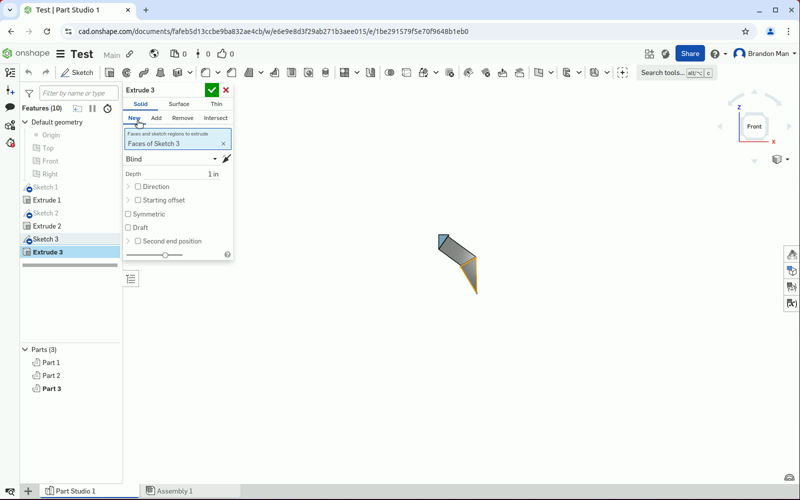
key(tab, 4)
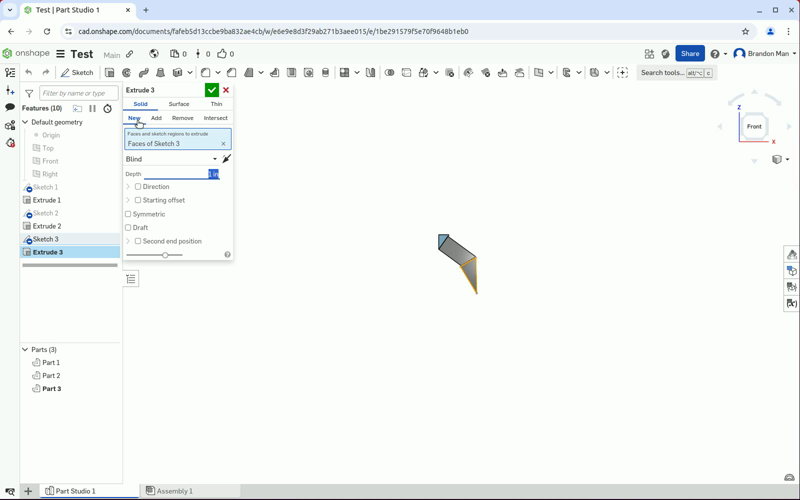
text(1.444)
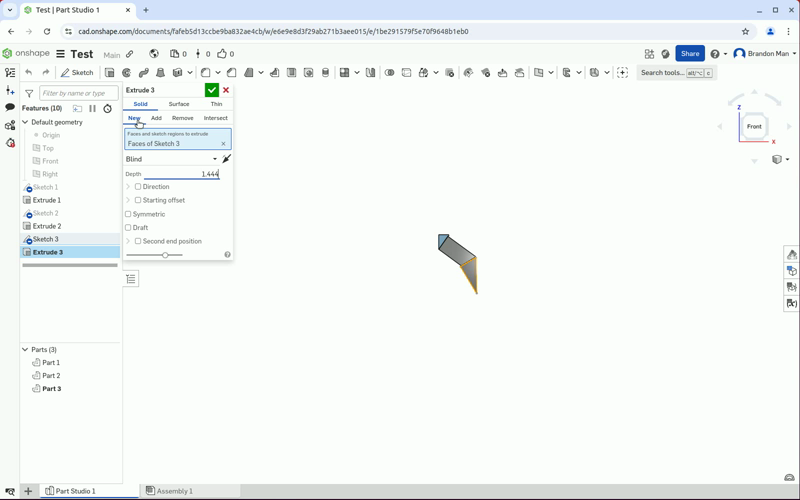
key(enter)
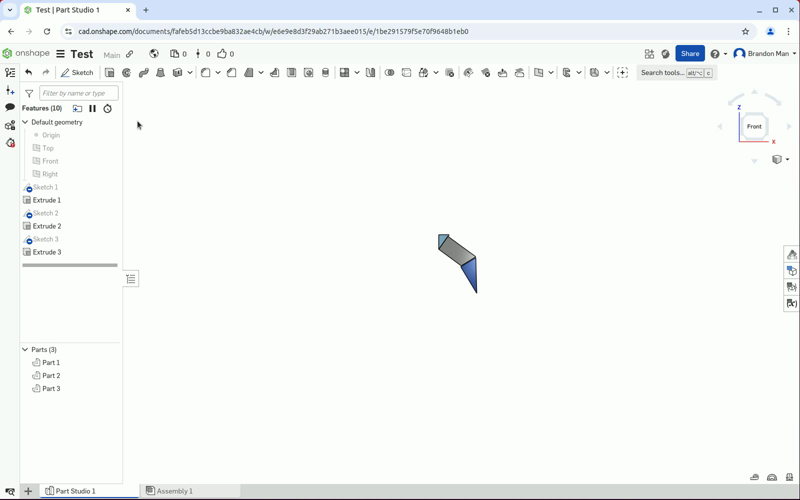
key(shift+h)
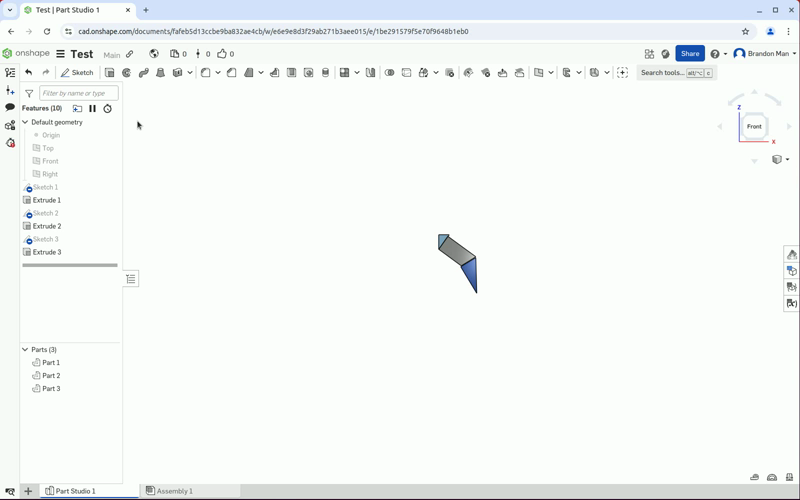
key(shift+h)
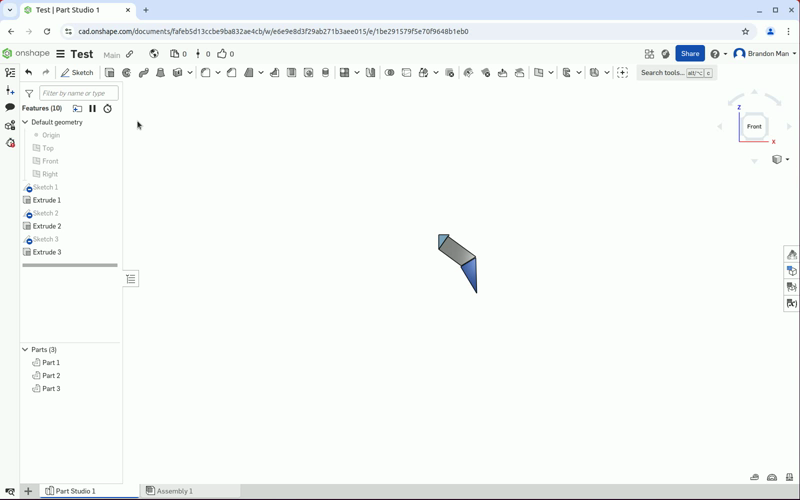
mouse_move(73, 189)
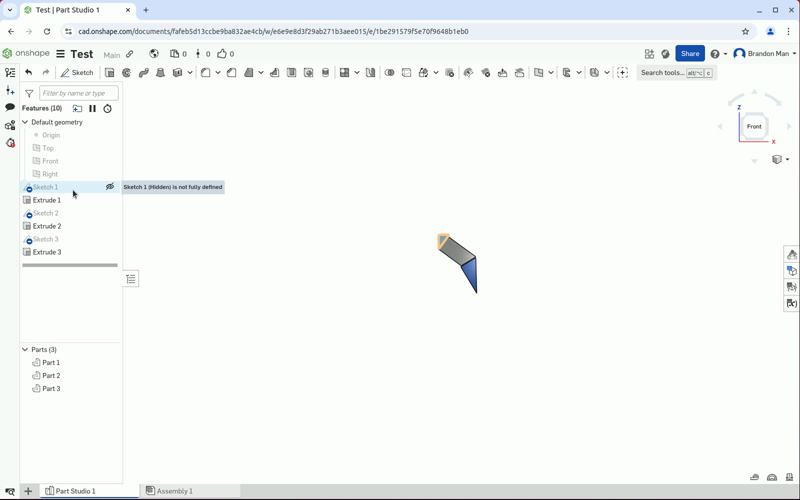
click(73, 189)
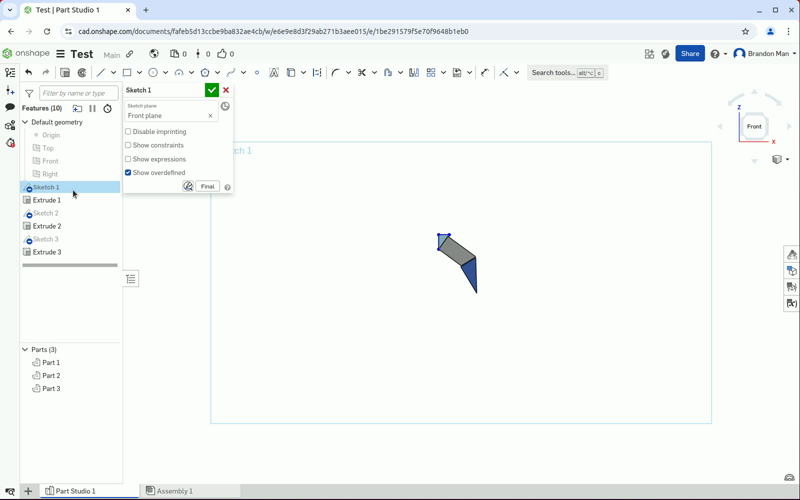
mouse_move(229, 92)
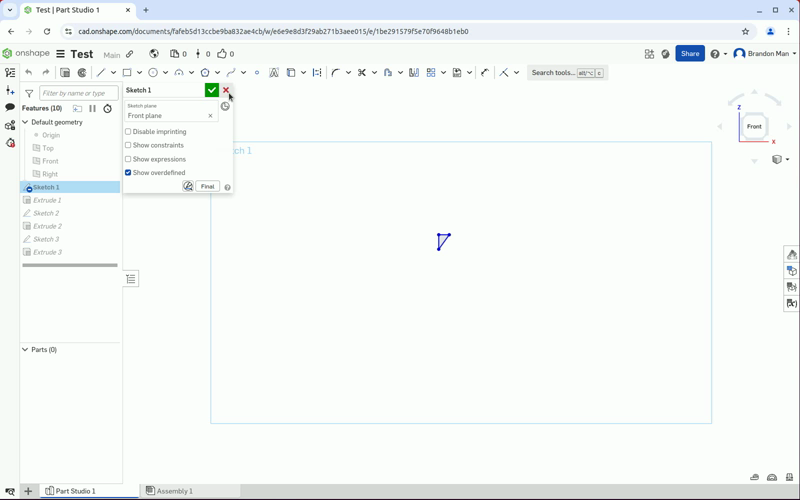
click(229, 92)
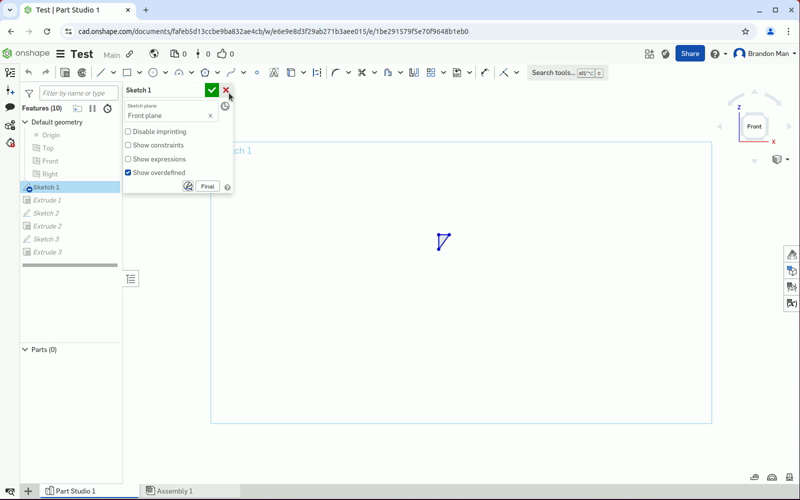
key(shift+s)
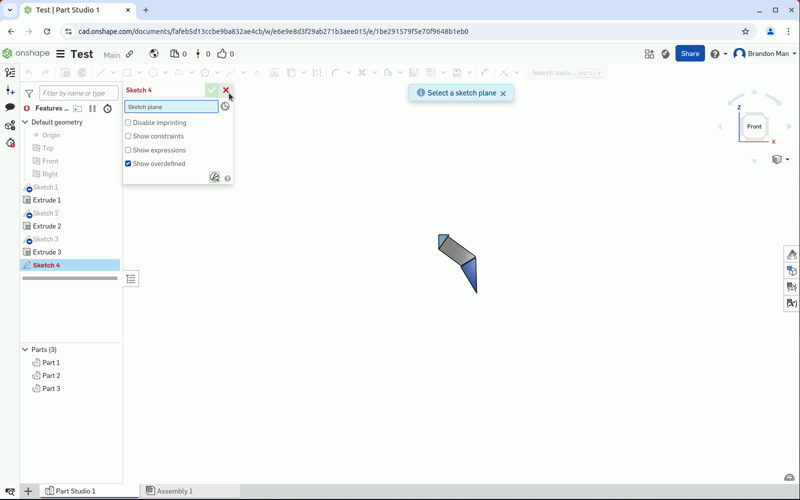
mouse_move(73, 163)
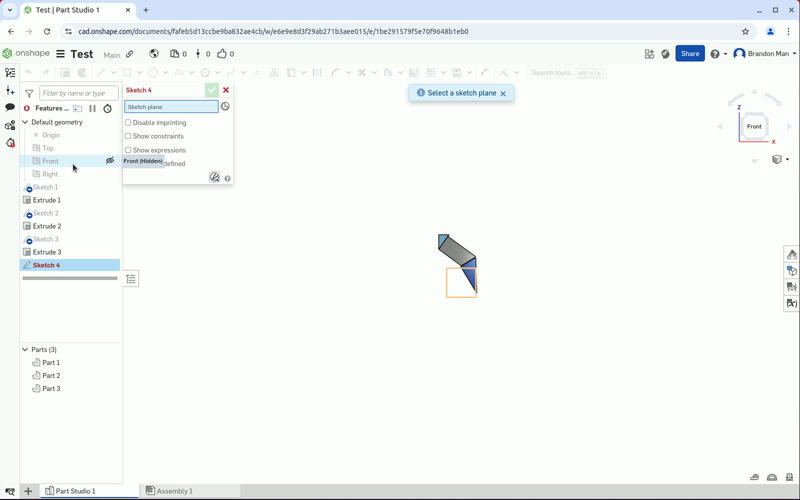
click(73, 163)
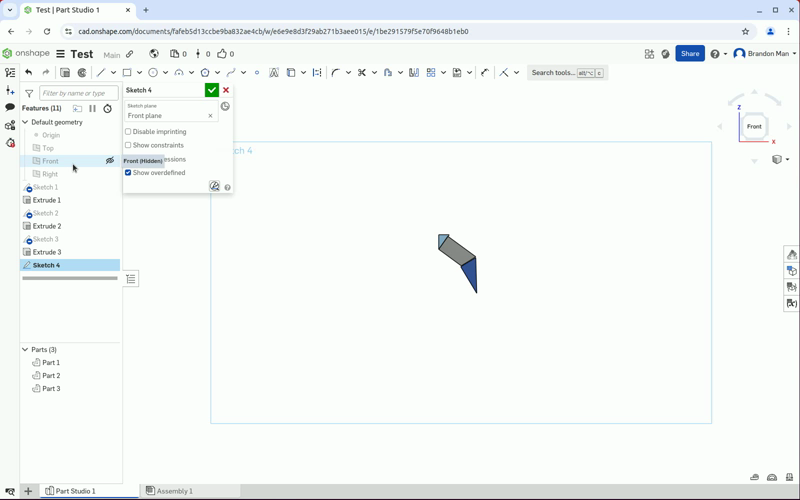
mouse_move(73, 352)
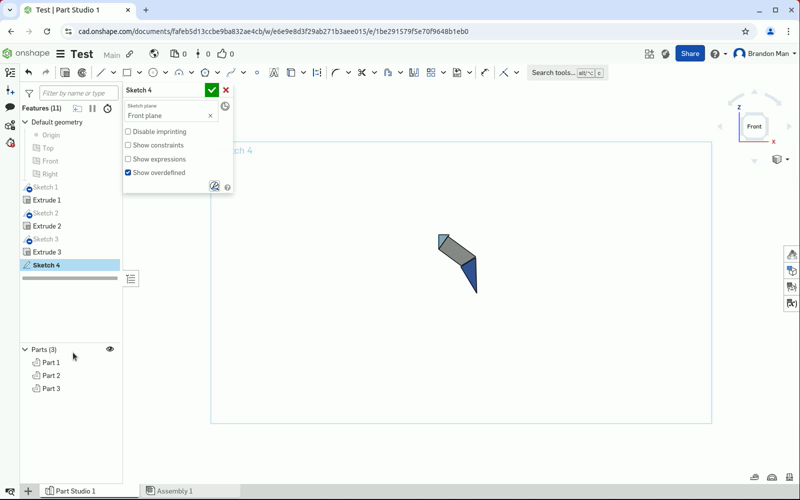
key(y)
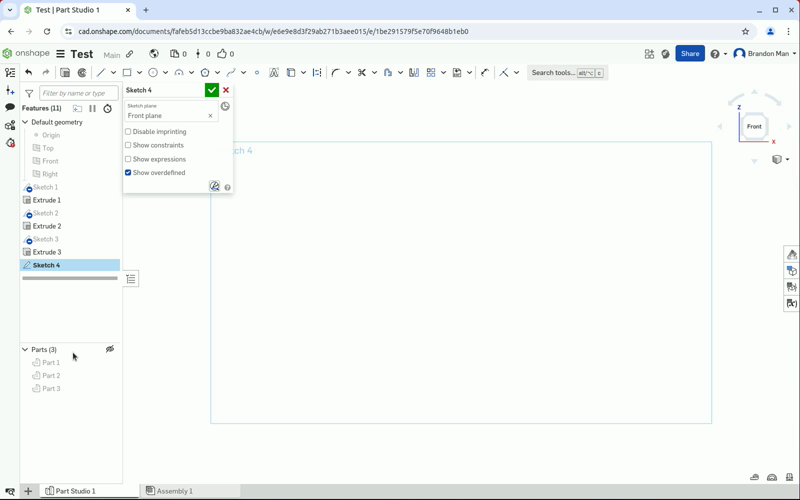
key(l)
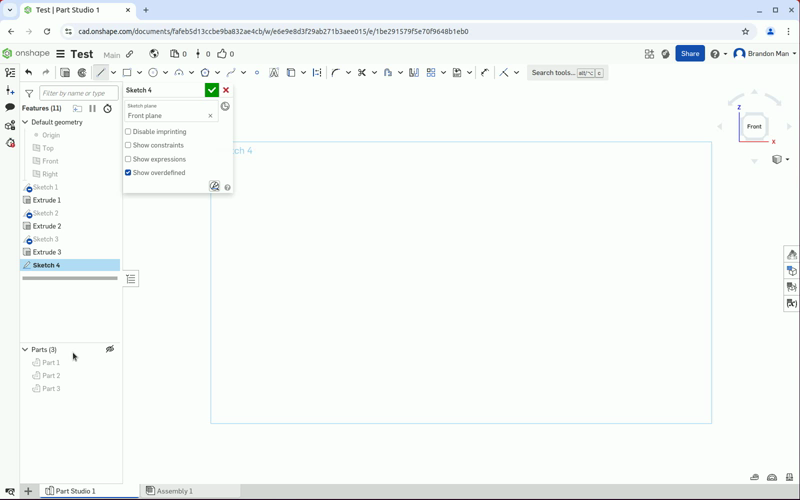
key_down(shift)
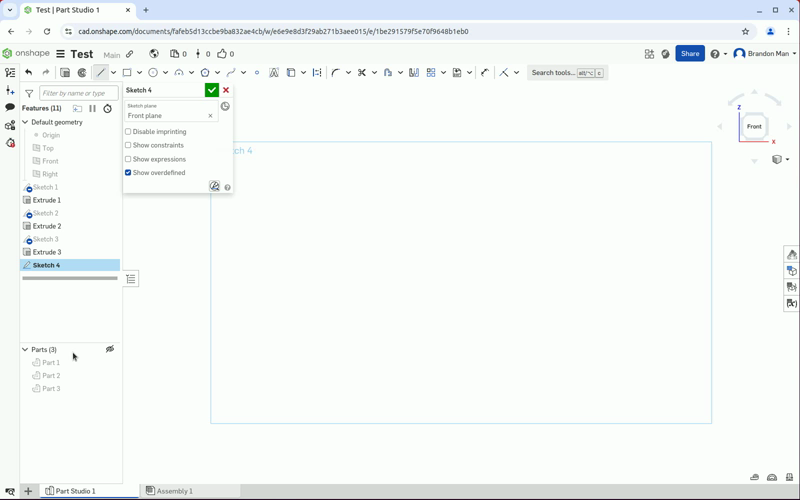
mouse_move(404, 249)
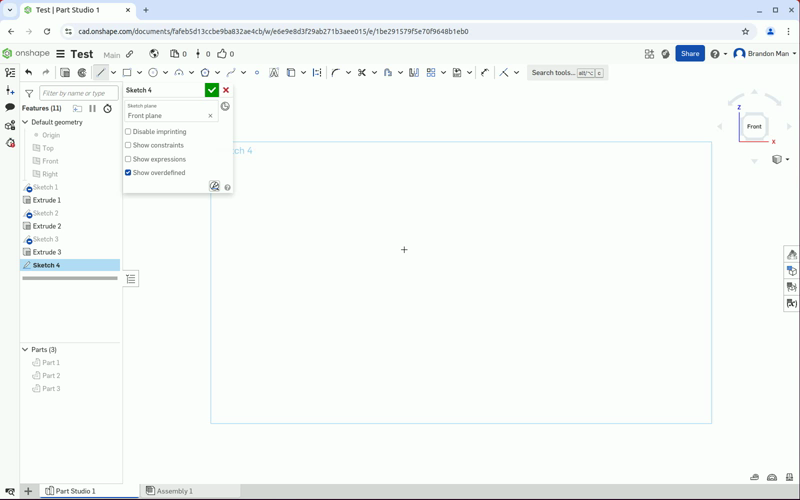
click(404, 249)
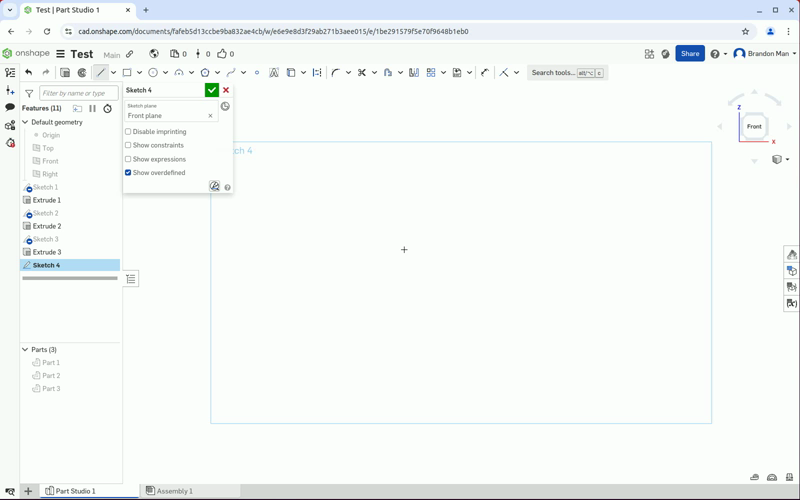
key_up(shift)
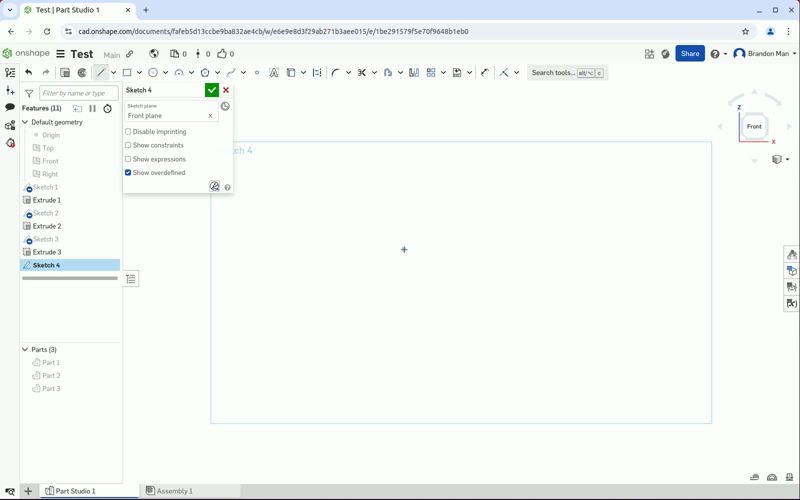
key_down(shift)
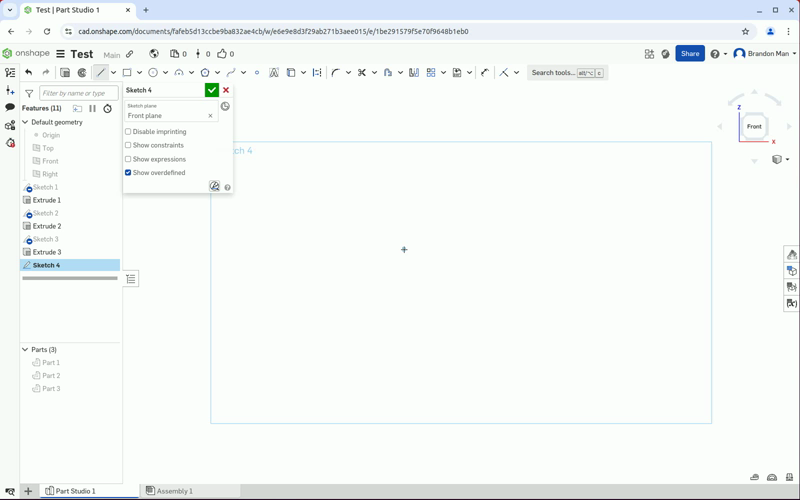
mouse_move(434, 249)
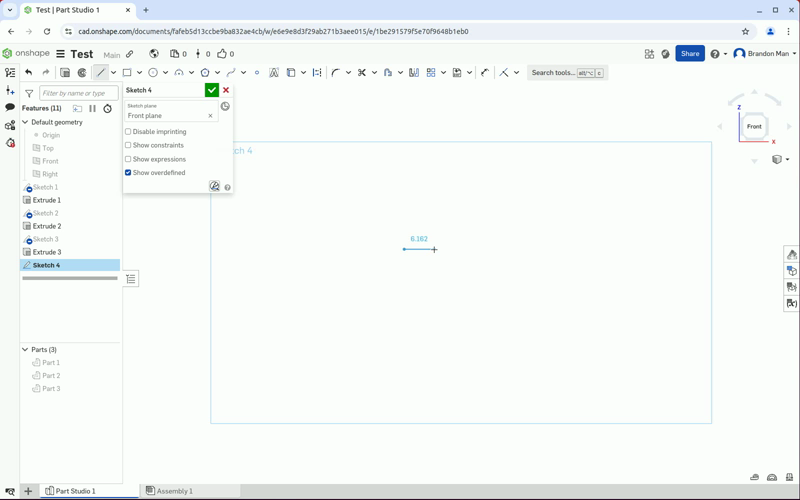
mouse_move(439, 249)
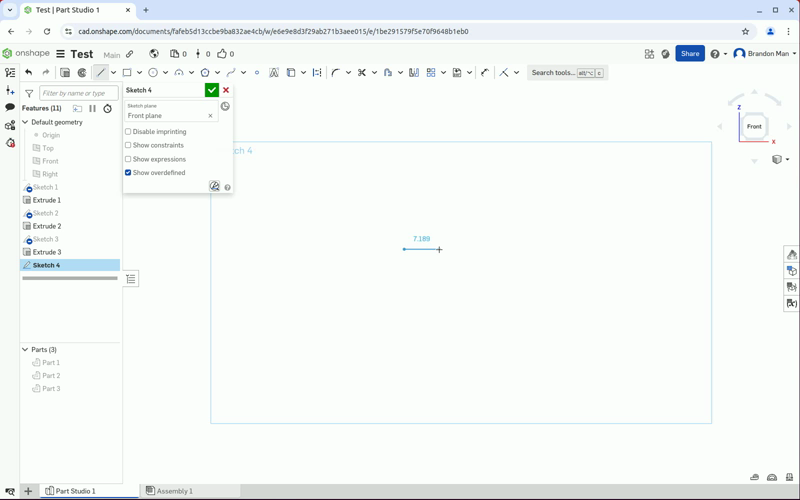
click(439, 249)
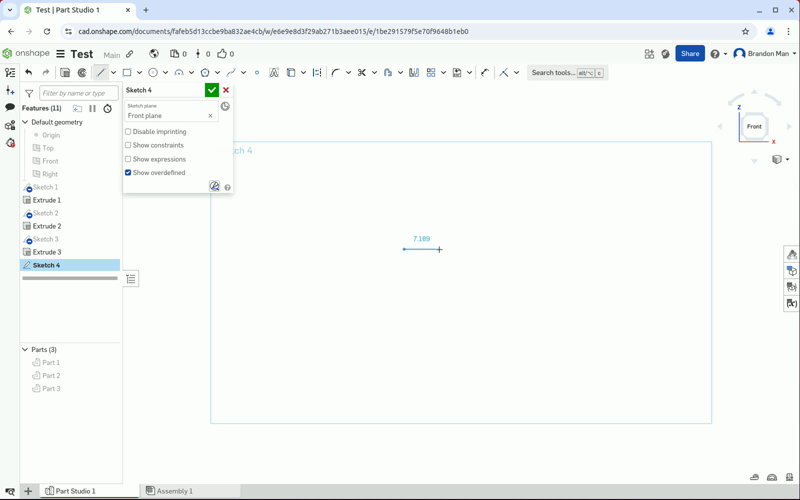
key_up(shift)
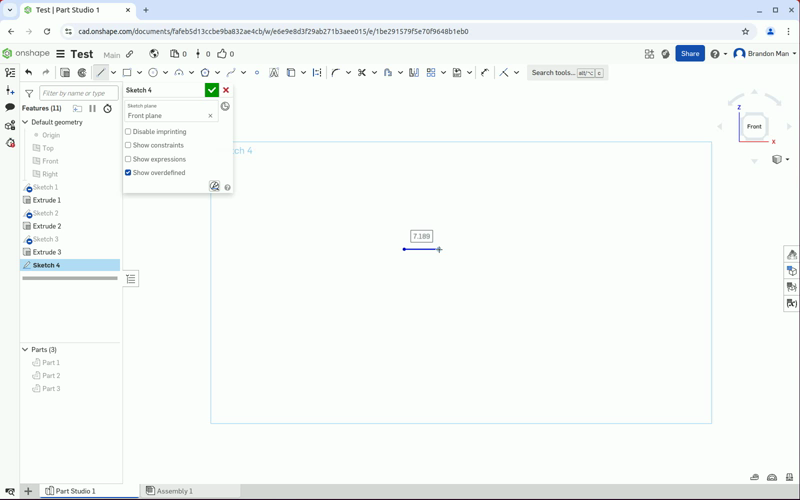
key_down(shift)
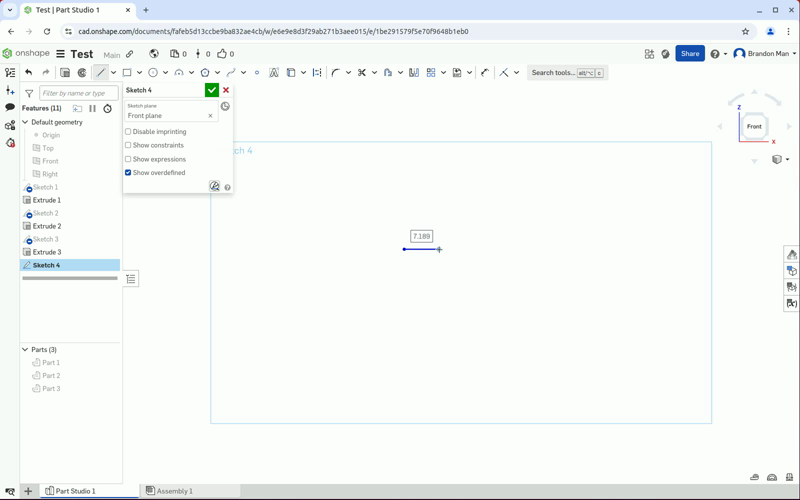
mouse_move(469, 249)
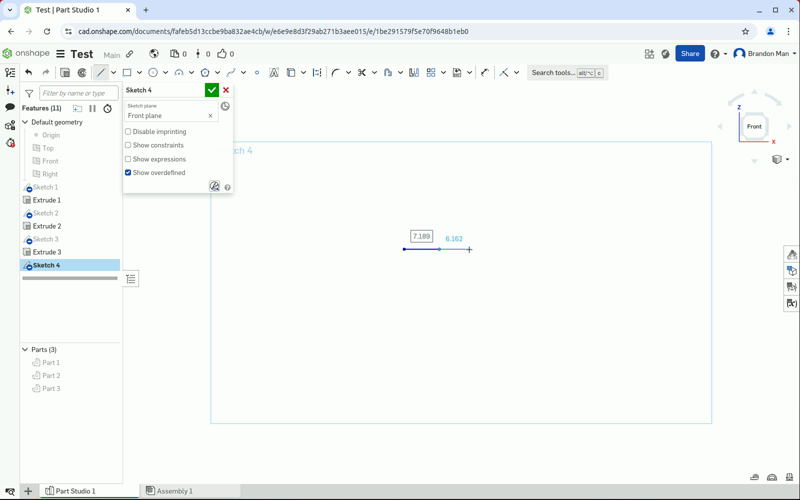
mouse_move(439, 236)
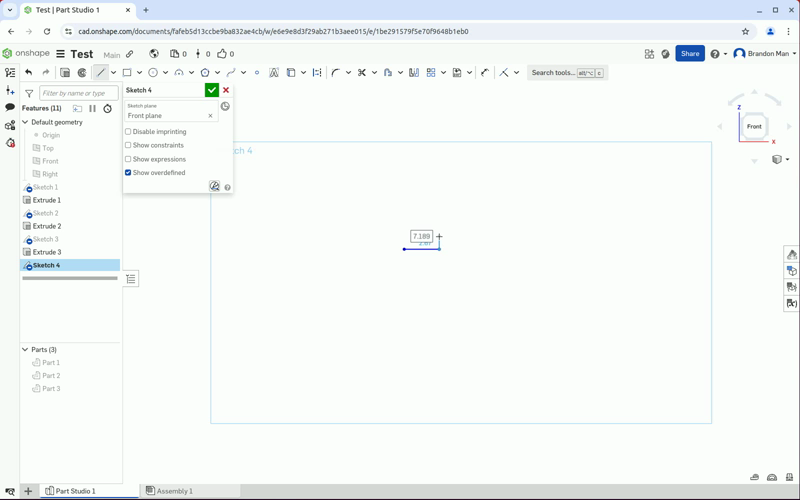
click(439, 236)
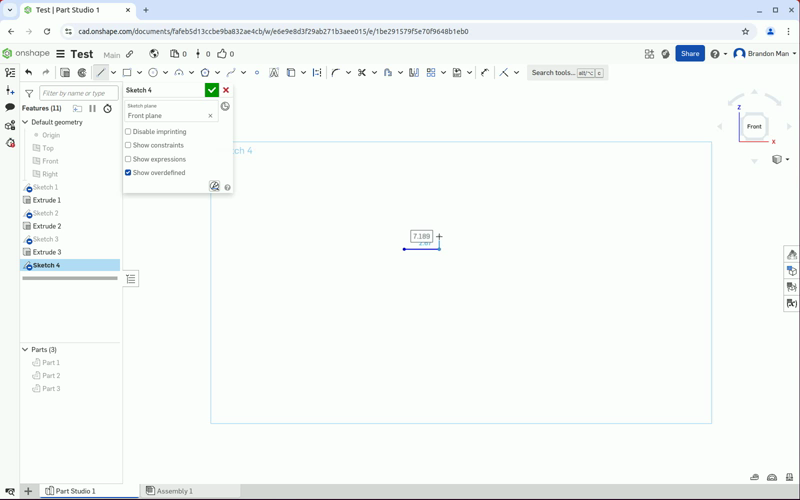
key_up(shift)
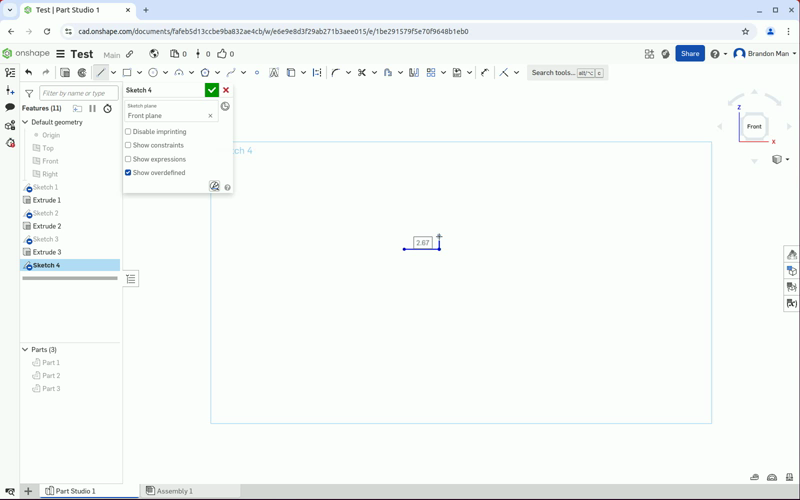
key_down(shift)
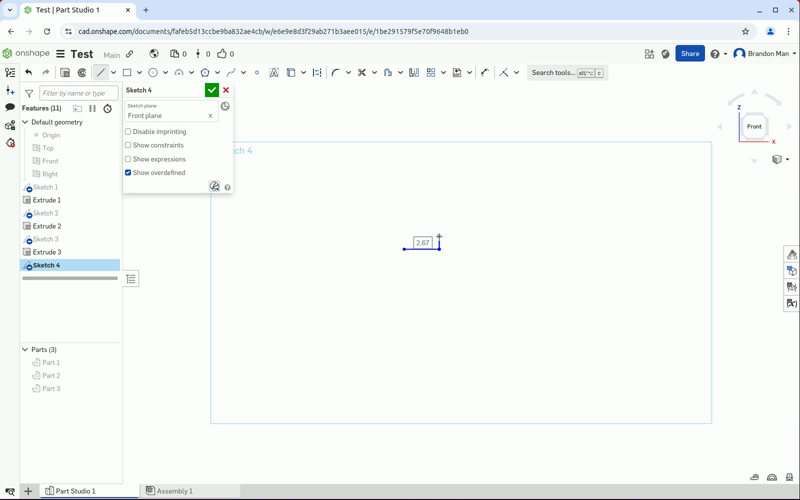
mouse_move(469, 236)
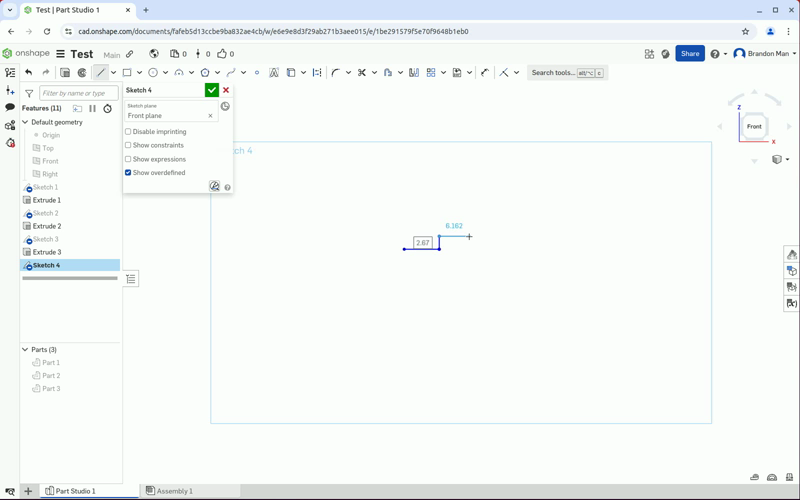
mouse_move(404, 236)
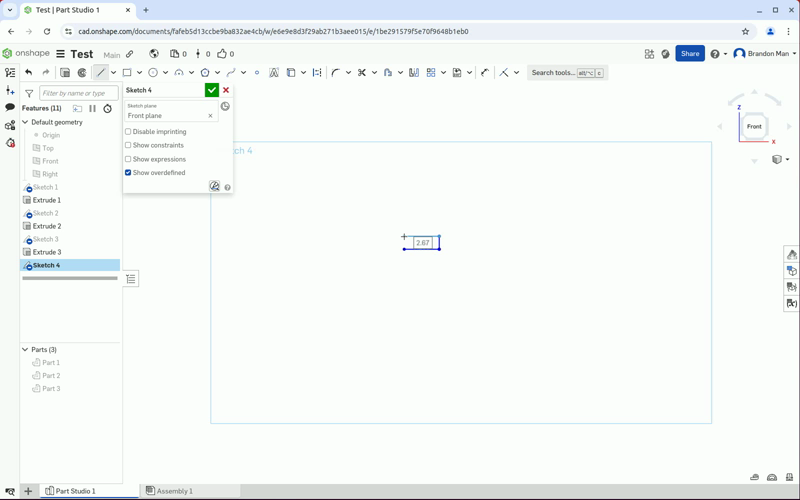
click(404, 236)
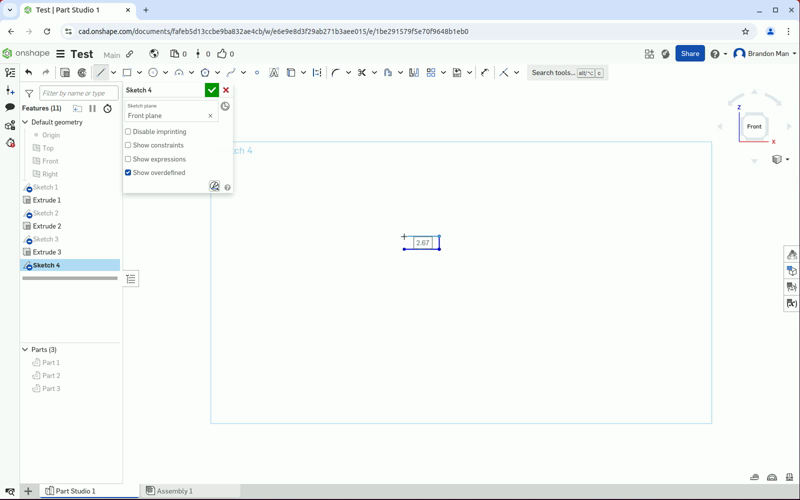
key_up(shift)
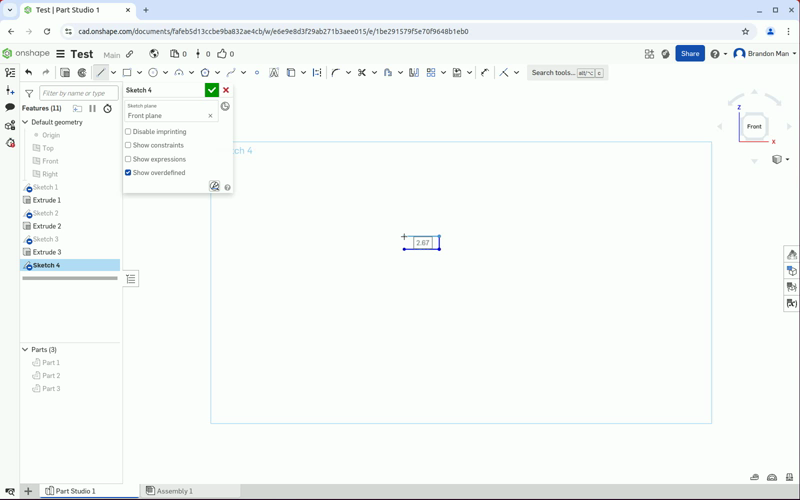
mouse_move(434, 236)
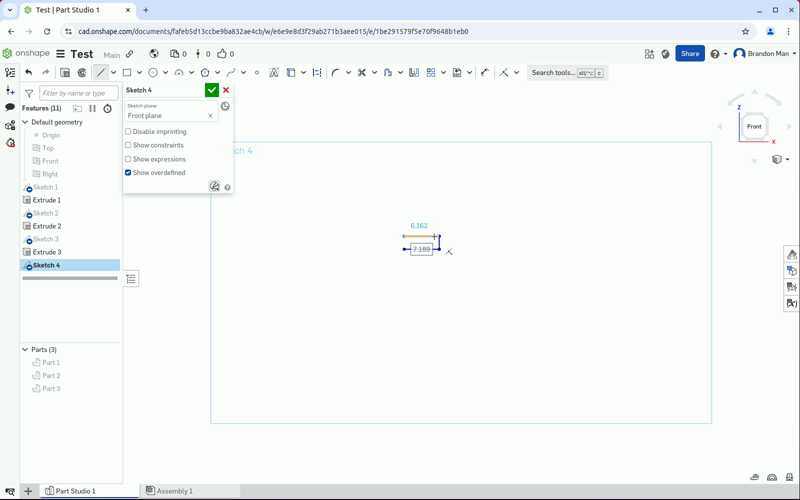
key_down(shift)
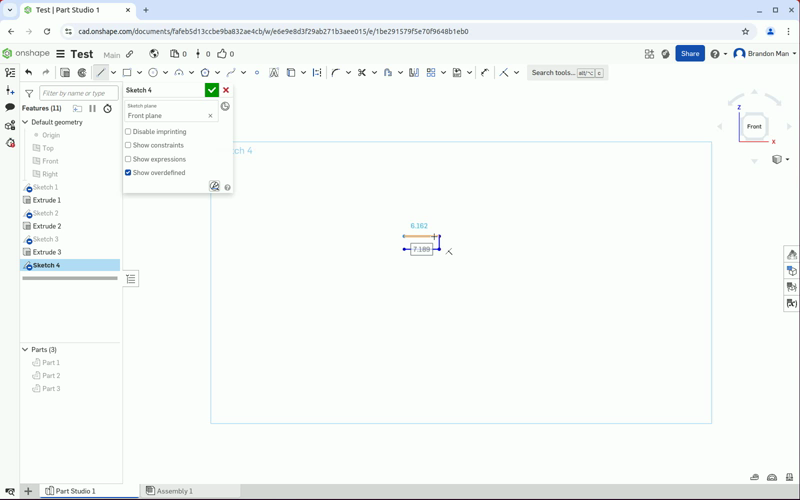
mouse_move(404, 249)
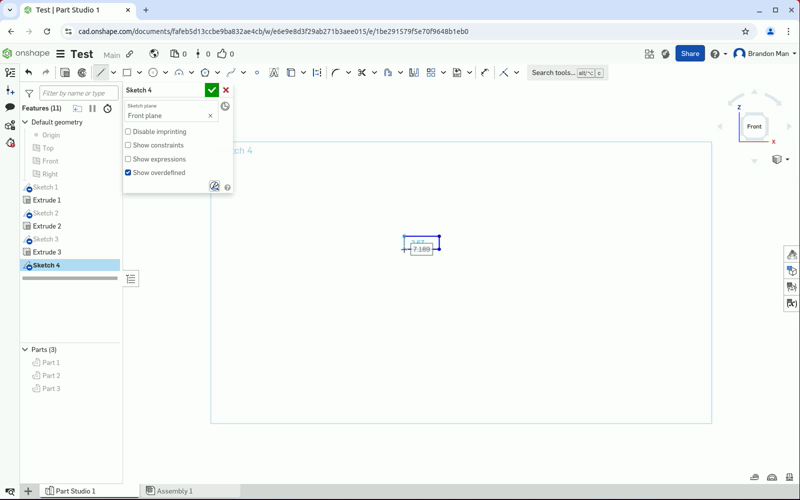
key_up(shift)
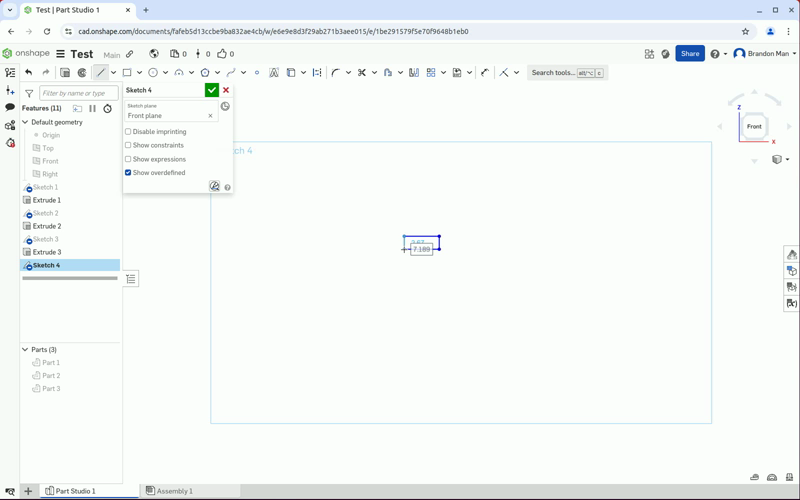
click(404, 249)
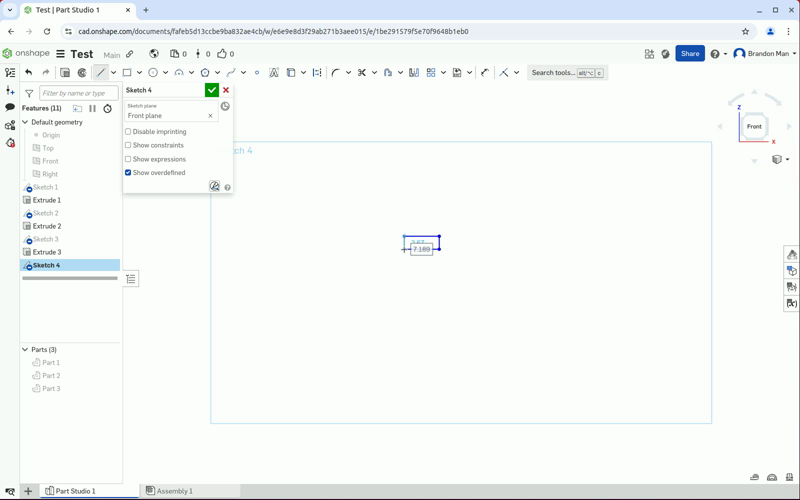
key(esc)
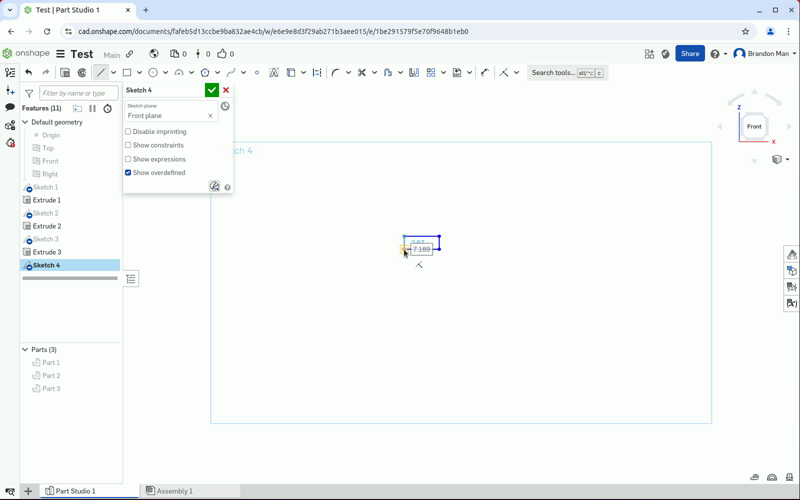
key(c)
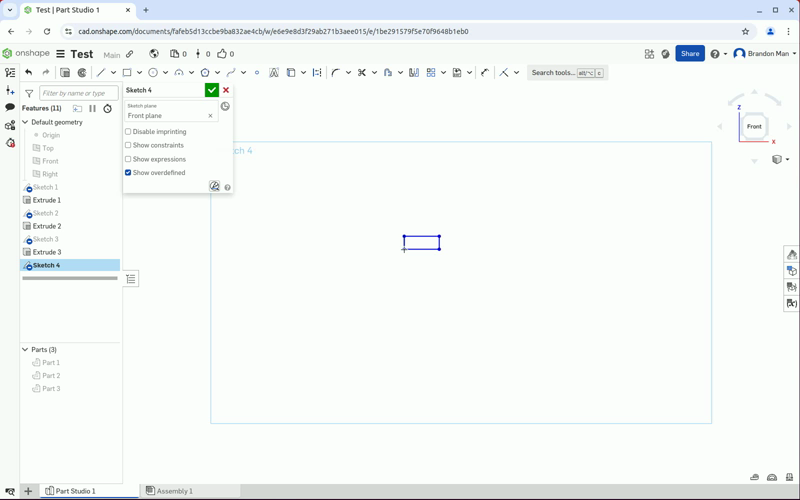
key_down(shift)
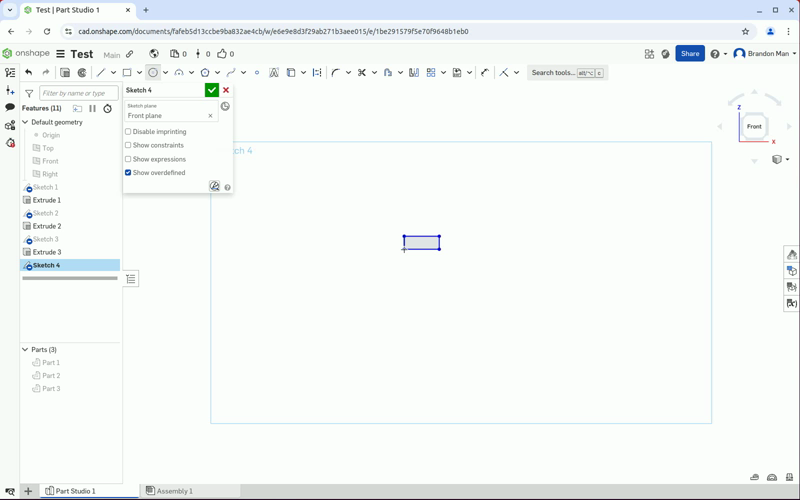
mouse_move(409, 242)
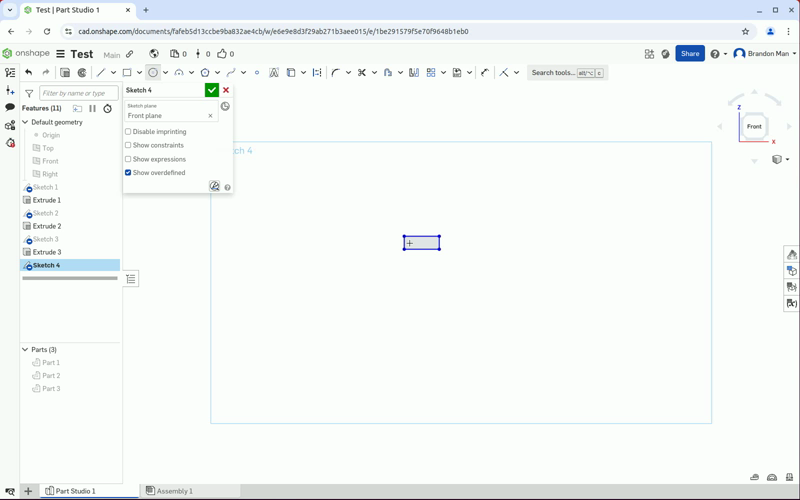
click(409, 242)
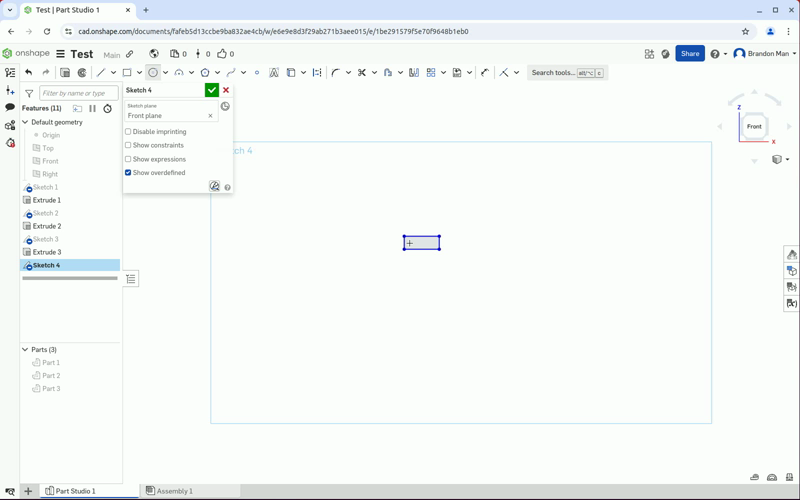
key_up(shift)
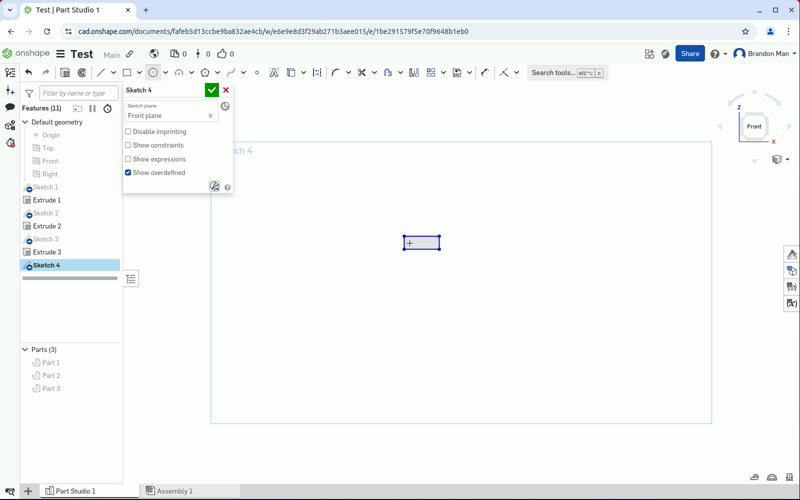
mouse_move(413, 242)
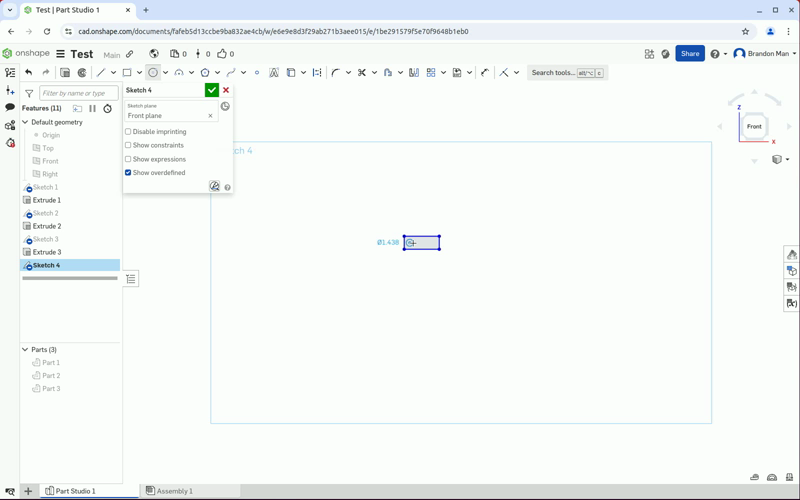
click(413, 242)
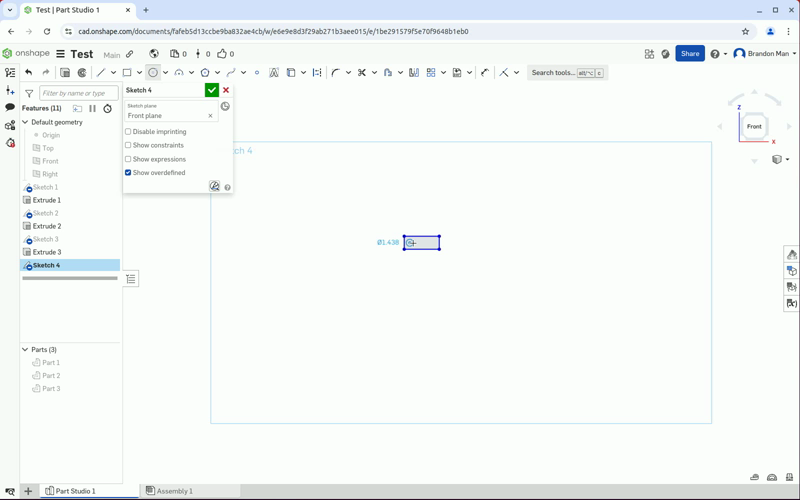
key(esc)
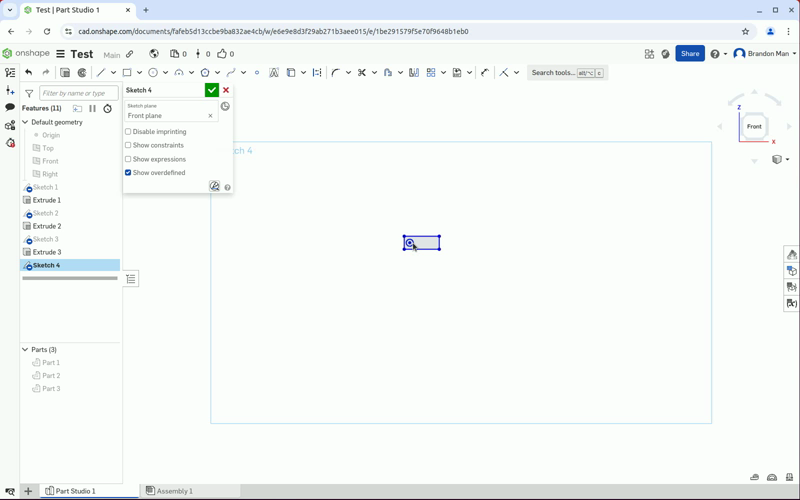
mouse_move(418, 246)
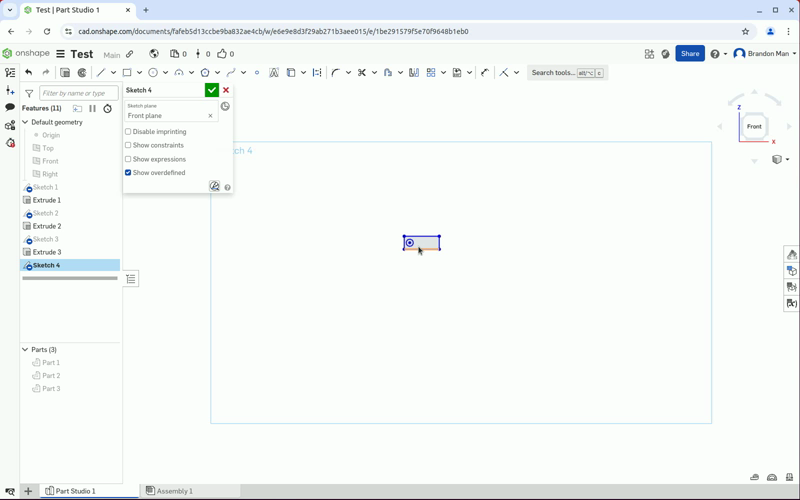
scroll(6)
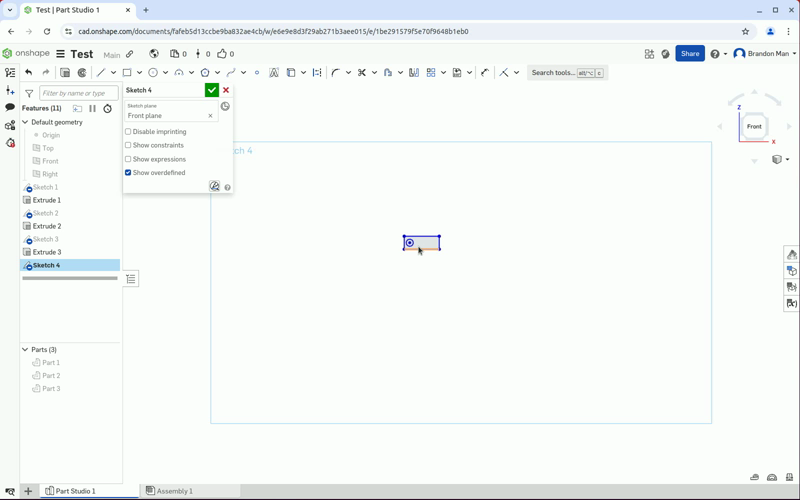
scroll(6)
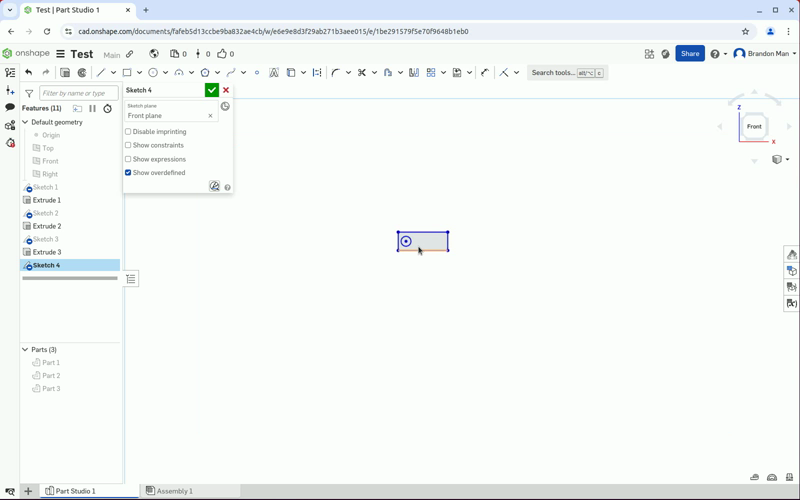
scroll(6)
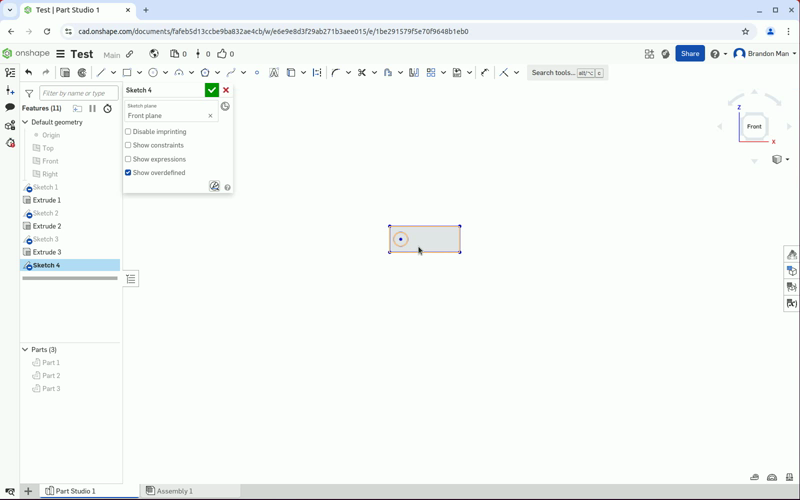
scroll(6)
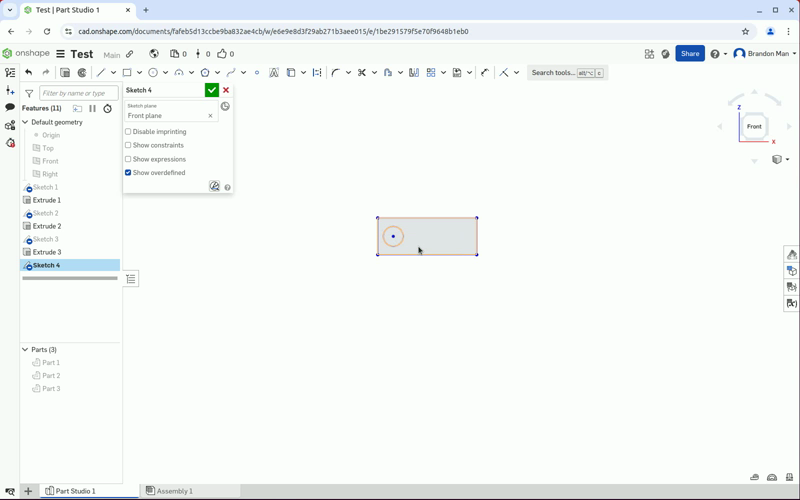
scroll(6)
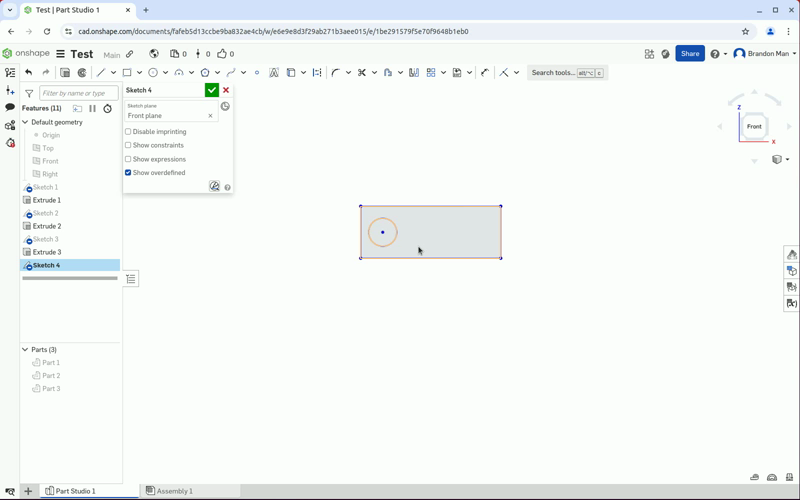
scroll(6)
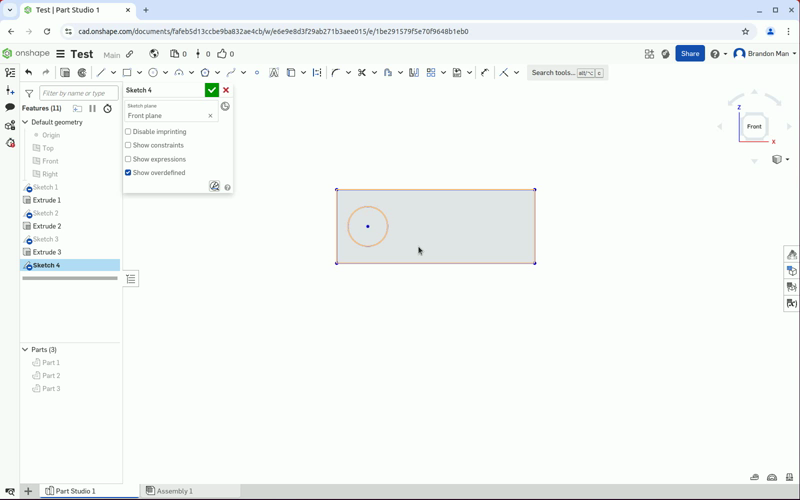
scroll(6)
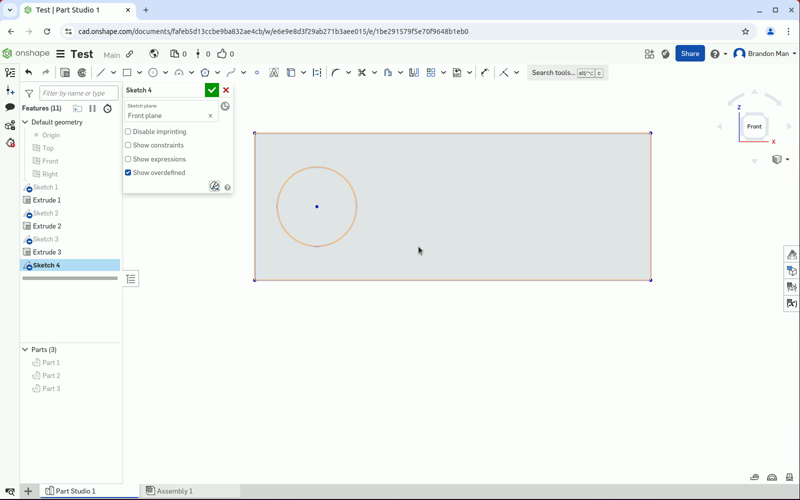
click(418, 246)
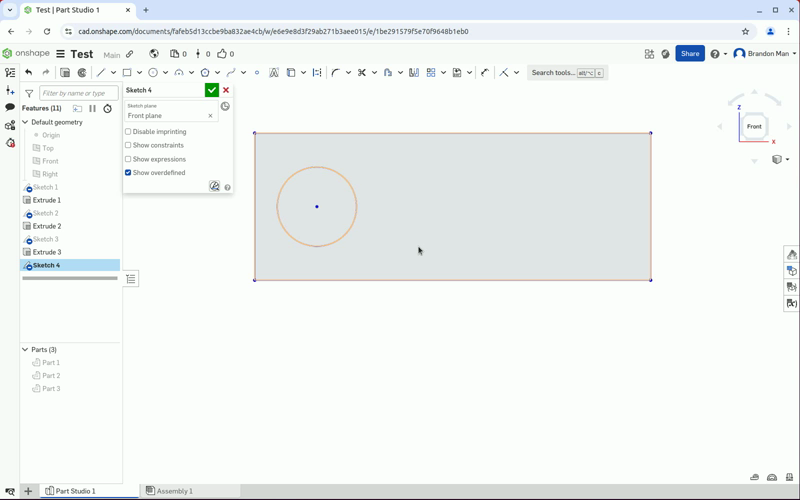
scroll(-6)
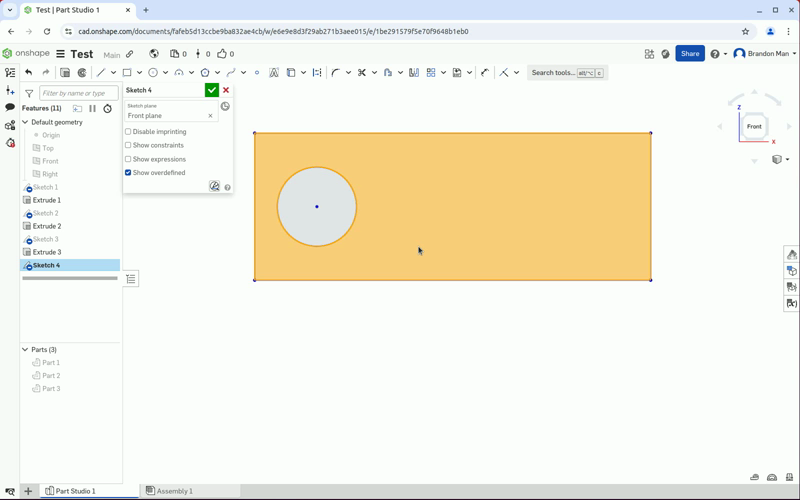
scroll(-6)
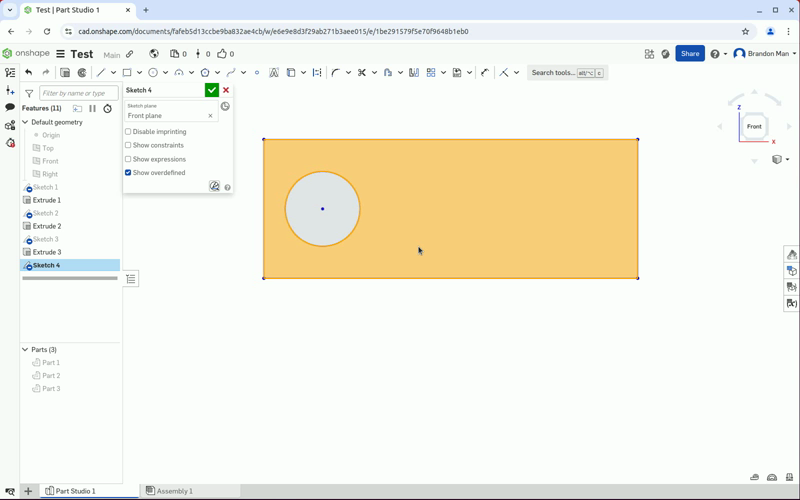
scroll(-6)
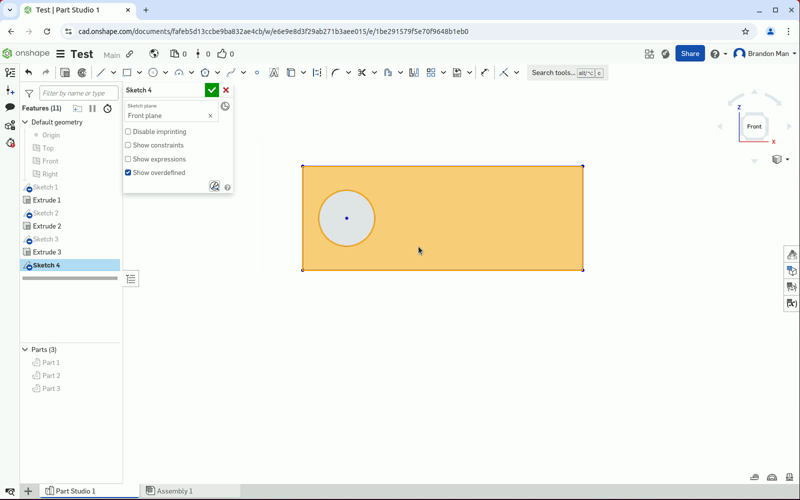
scroll(-6)
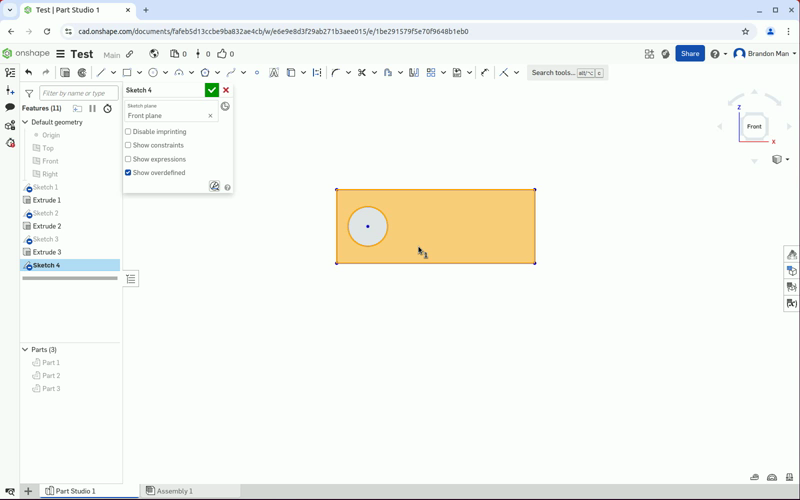
scroll(-6)
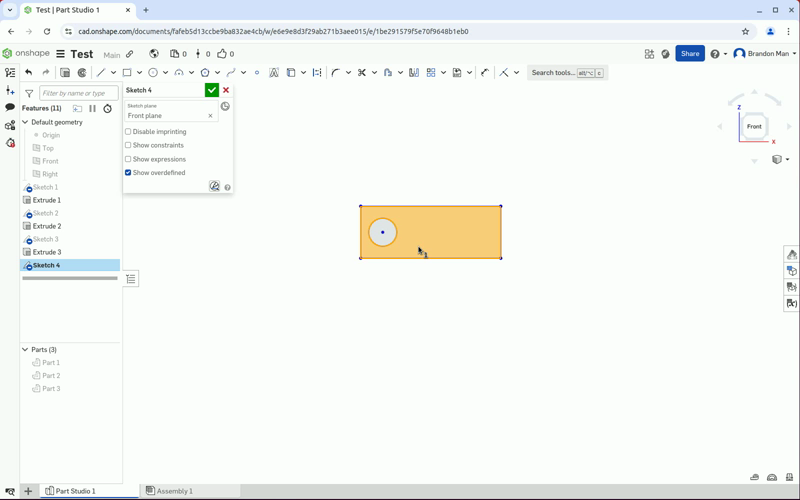
scroll(-6)
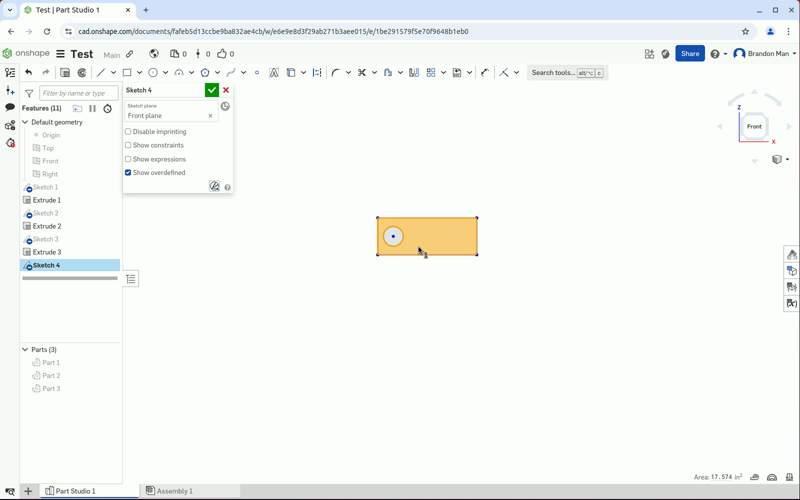
scroll(-6)
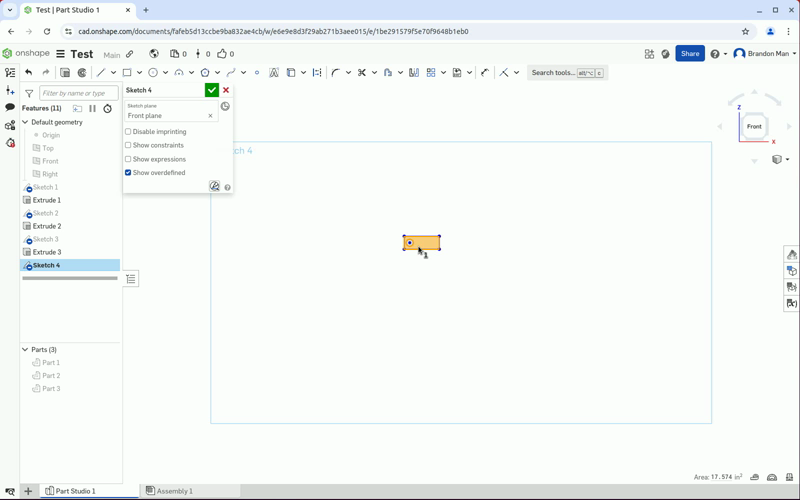
mouse_move(73, 352)
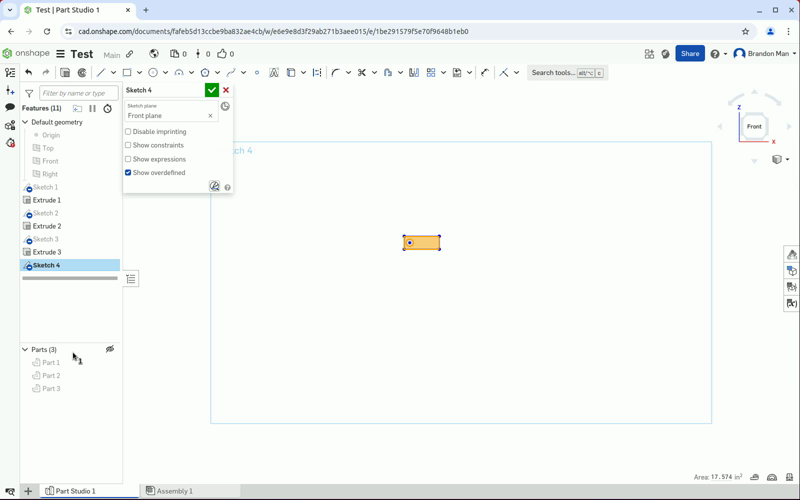
key(shift+y)
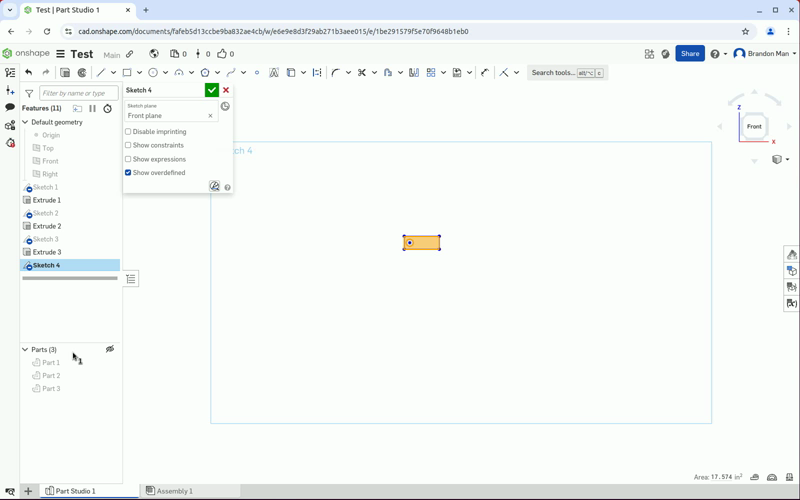
key(shift+e)
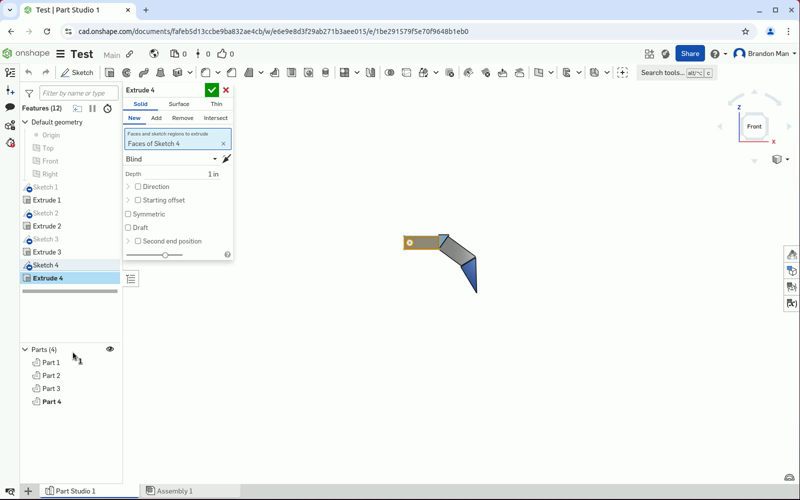
mouse_move(143, 106)
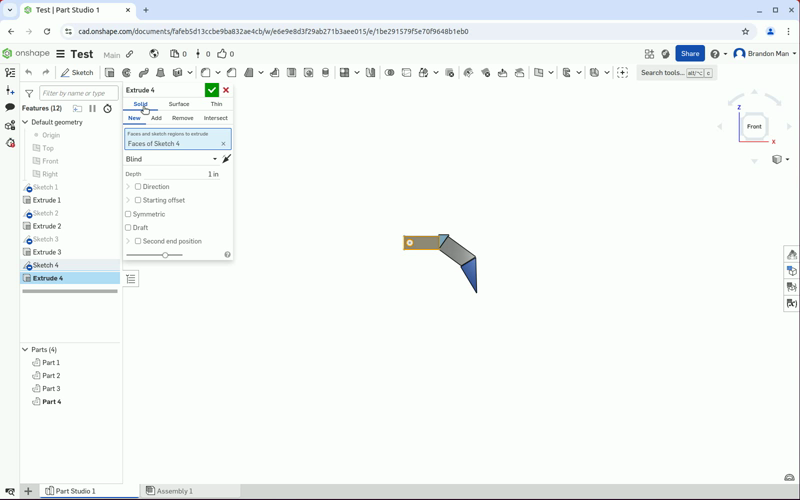
click(143, 106)
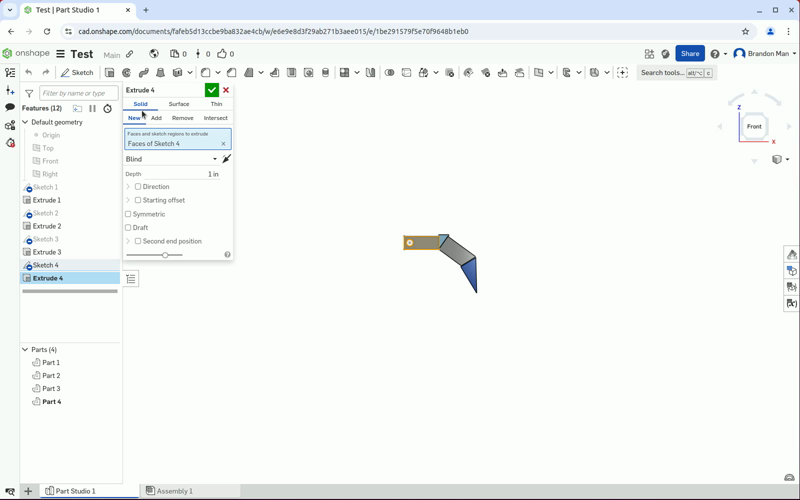
mouse_move(137, 120)
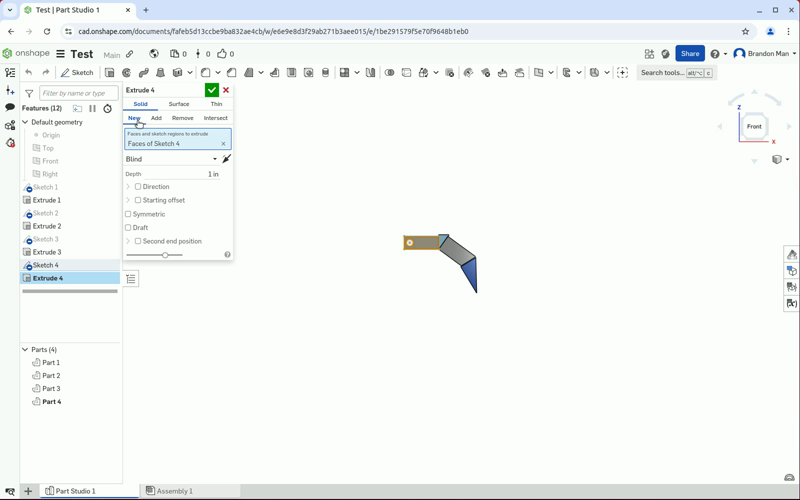
click(137, 120)
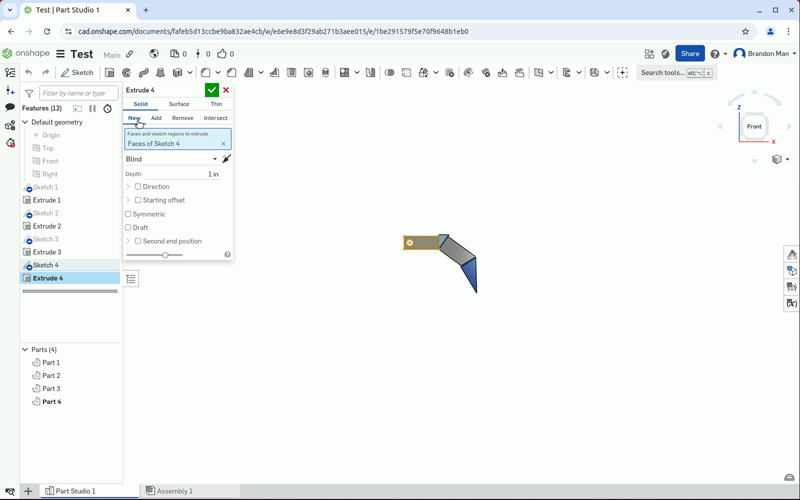
key(tab, 4)
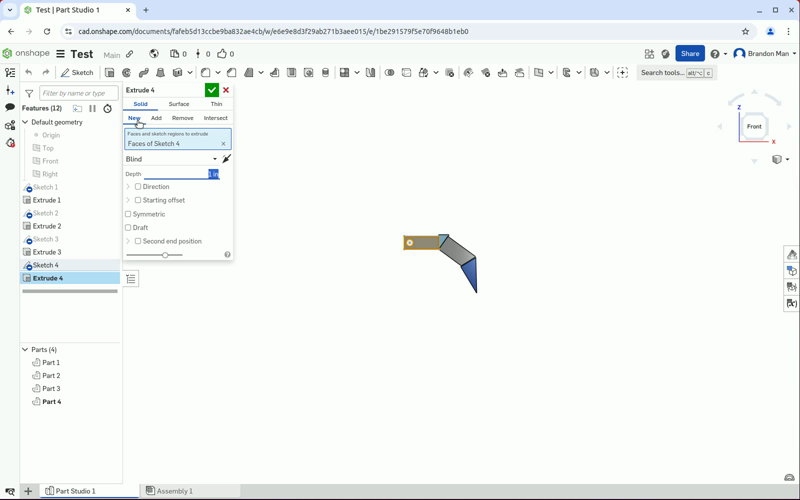
text(1.444)
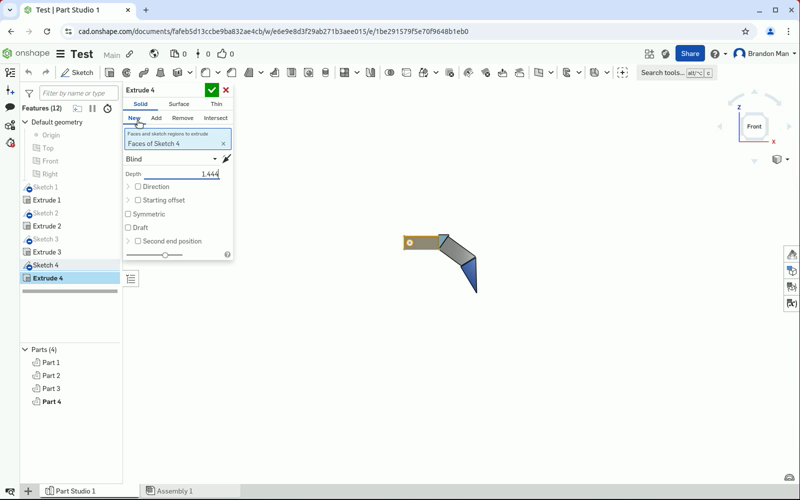
key(enter)
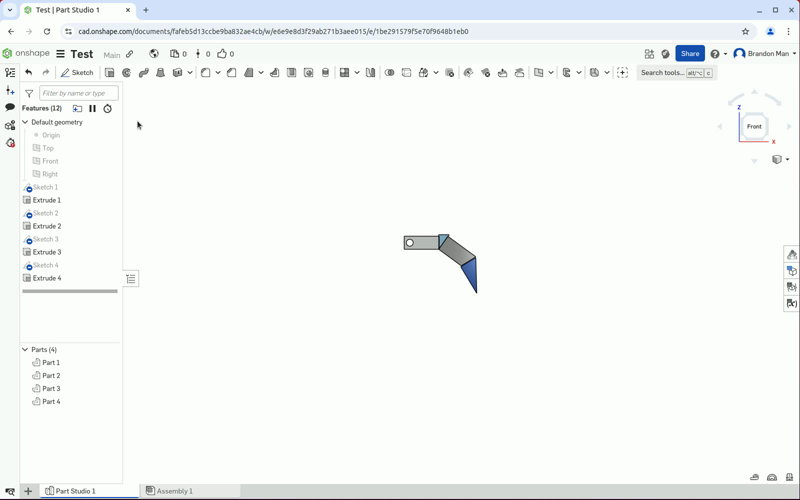
key(shift+h)
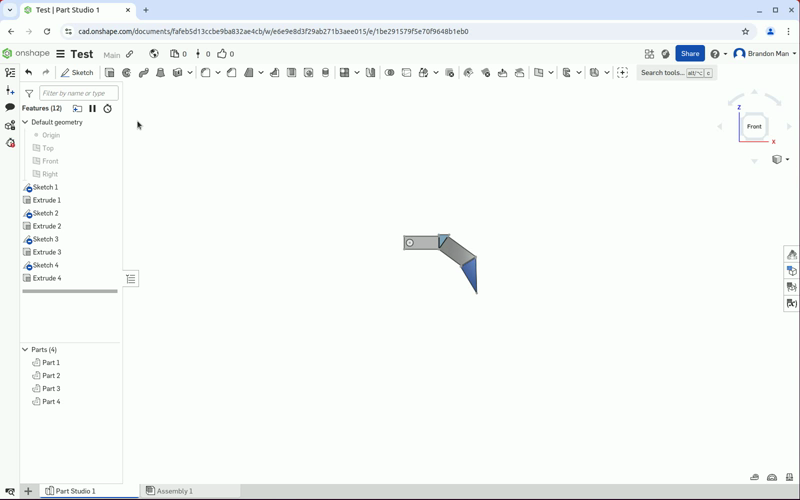
key(shift+h)
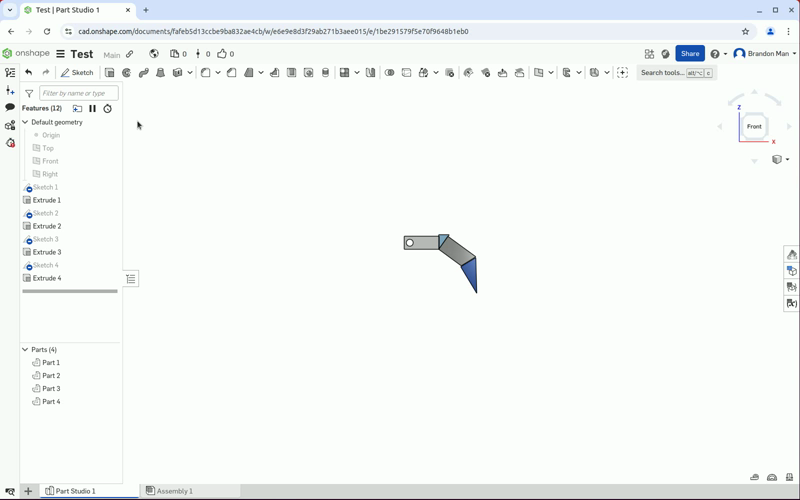
mouse_move(73, 189)
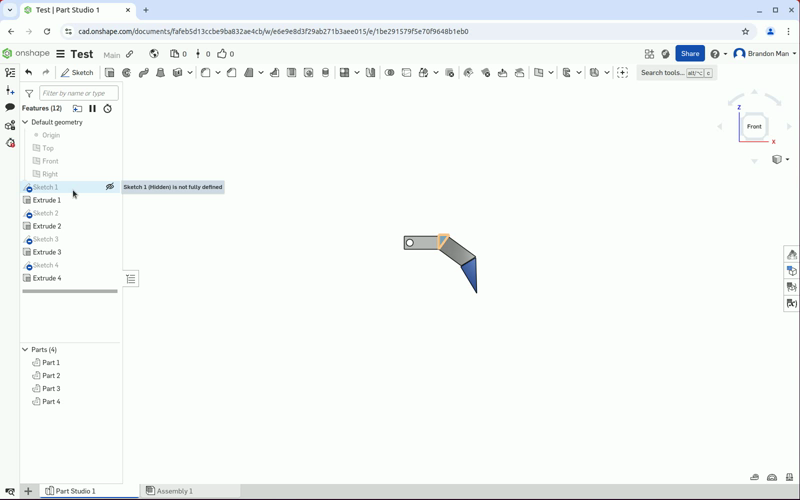
click(73, 189)
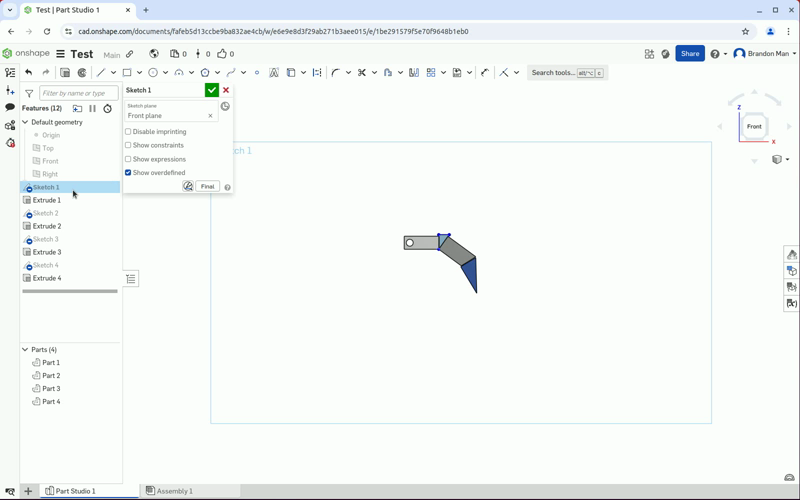
mouse_move(229, 92)
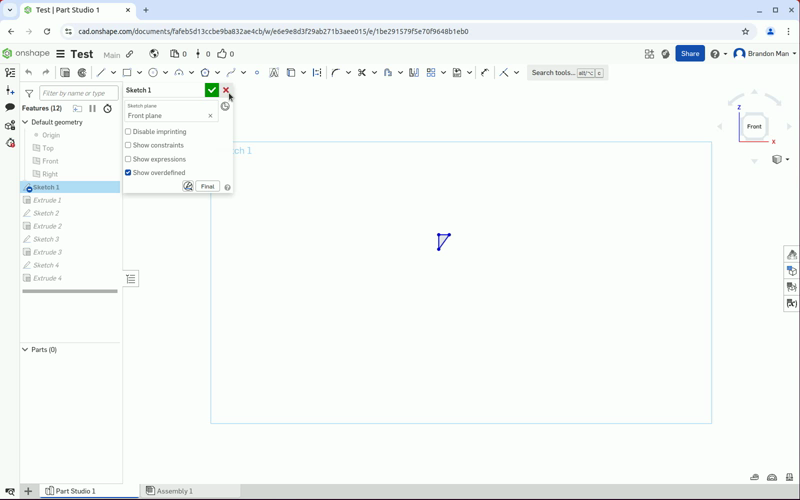
click(229, 92)
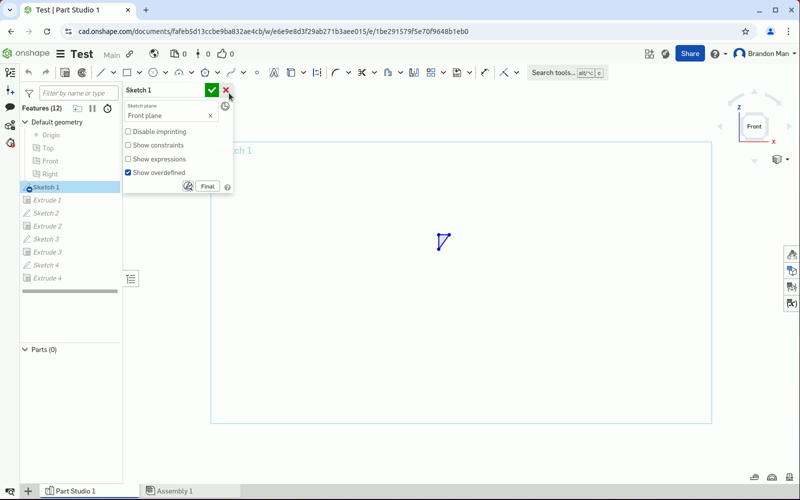
key(shift+s)
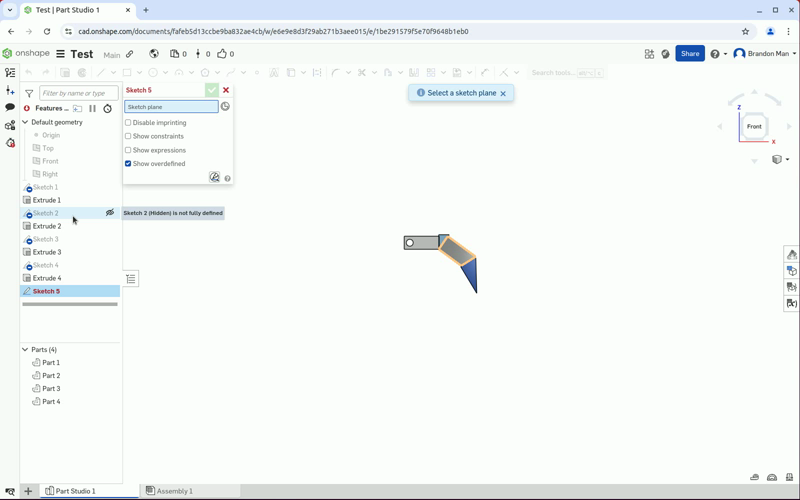
scroll(3)
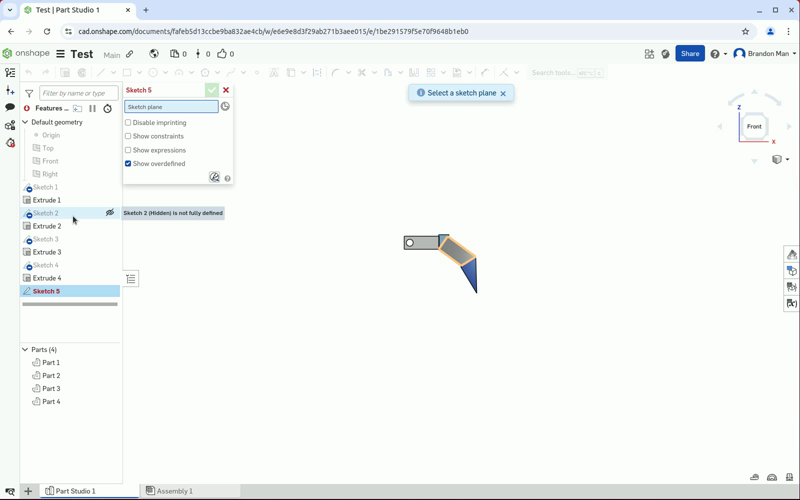
mouse_move(73, 163)
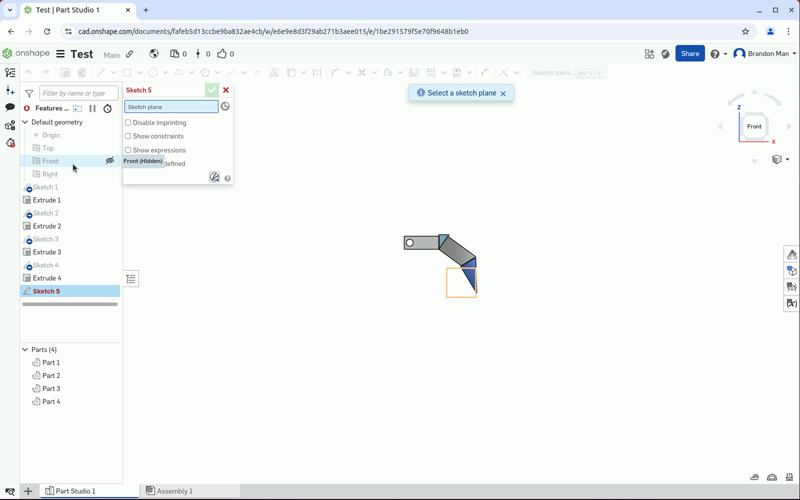
click(73, 163)
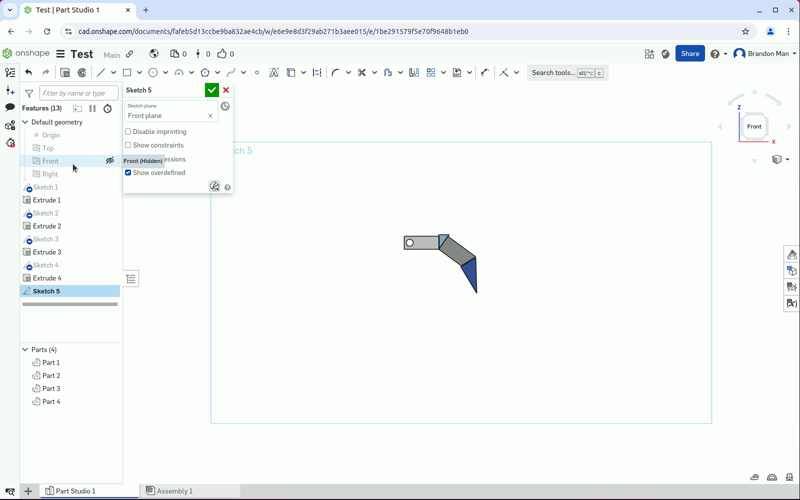
mouse_move(73, 352)
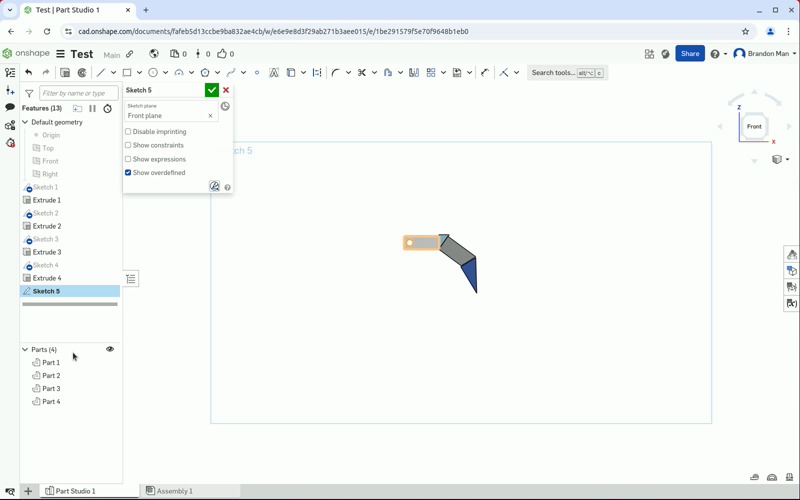
key(y)
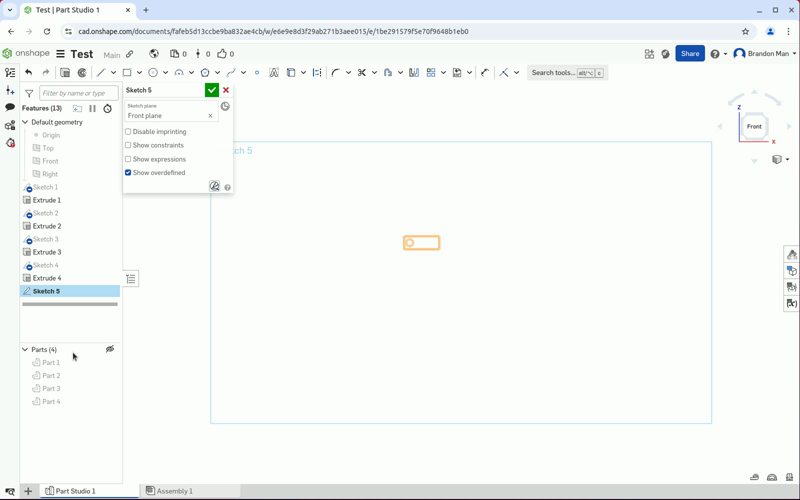
key(l)
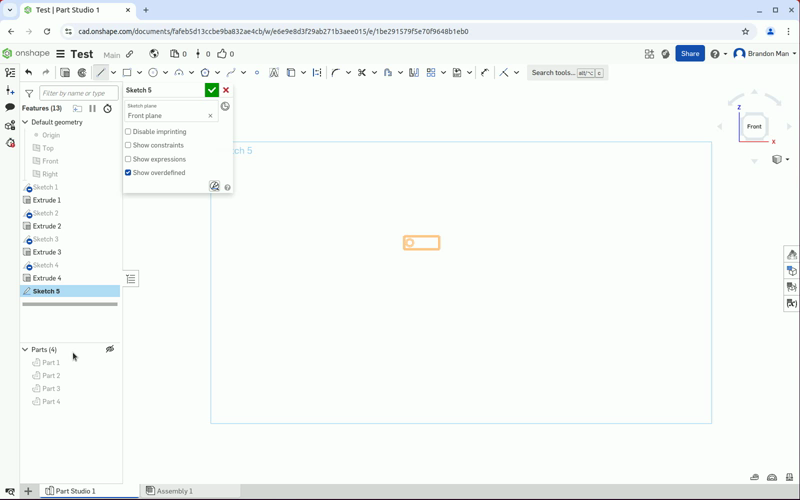
key_down(shift)
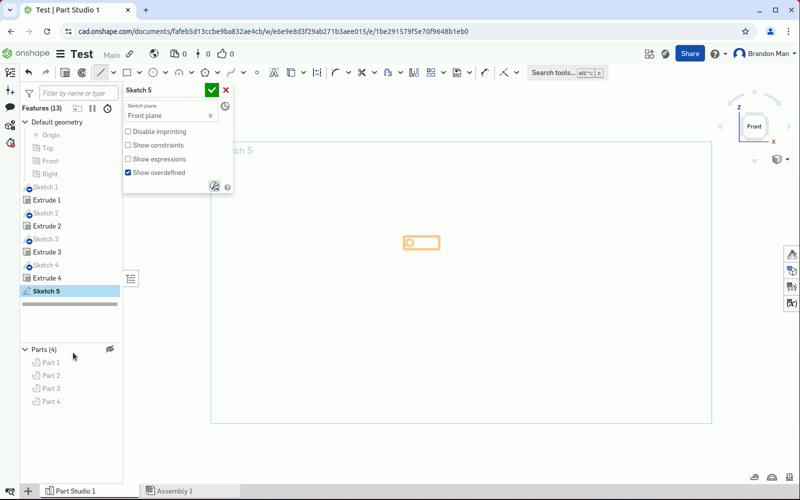
mouse_move(433, 352)
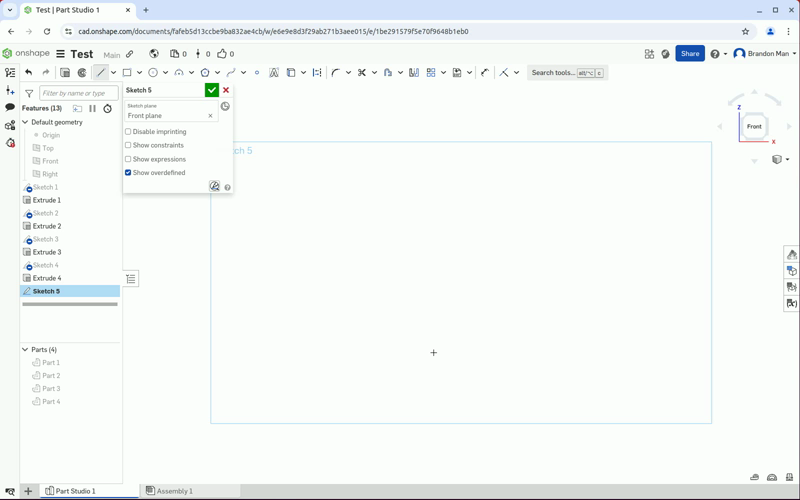
click(433, 352)
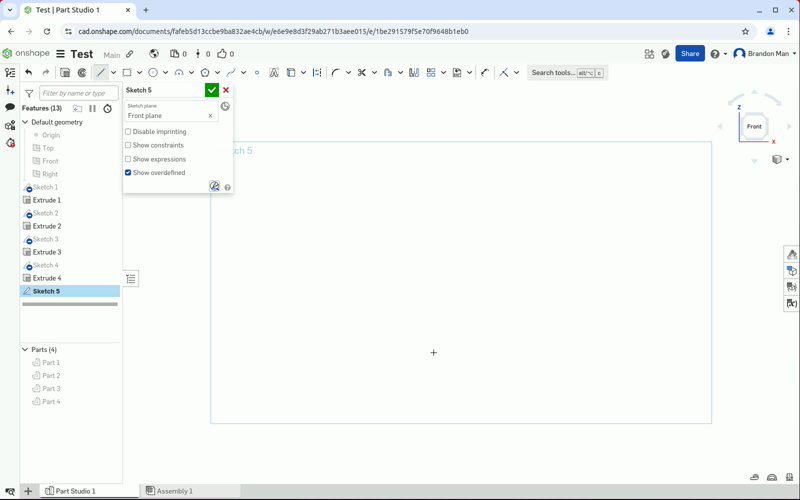
key_up(shift)
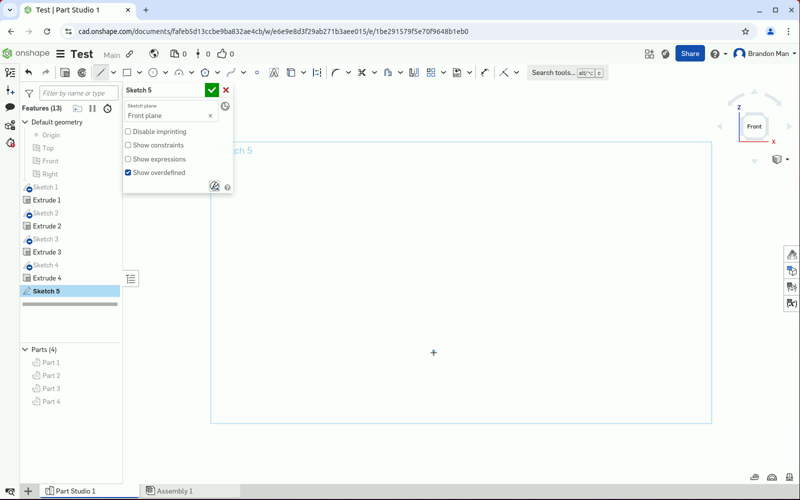
key_down(shift)
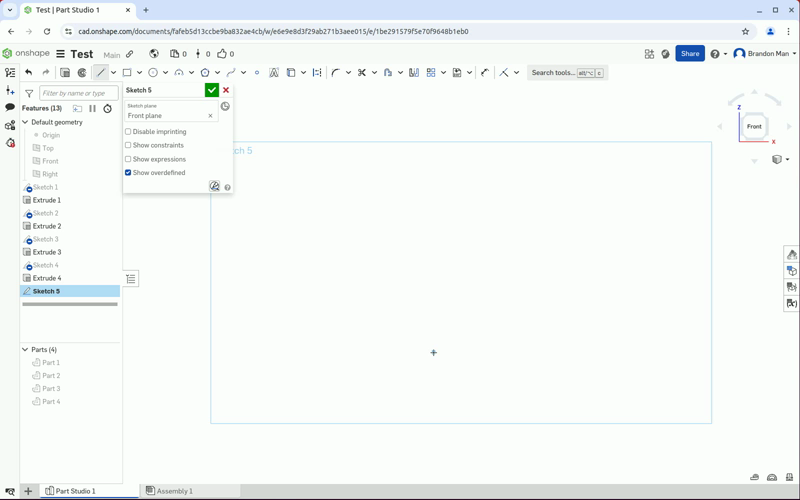
mouse_move(463, 352)
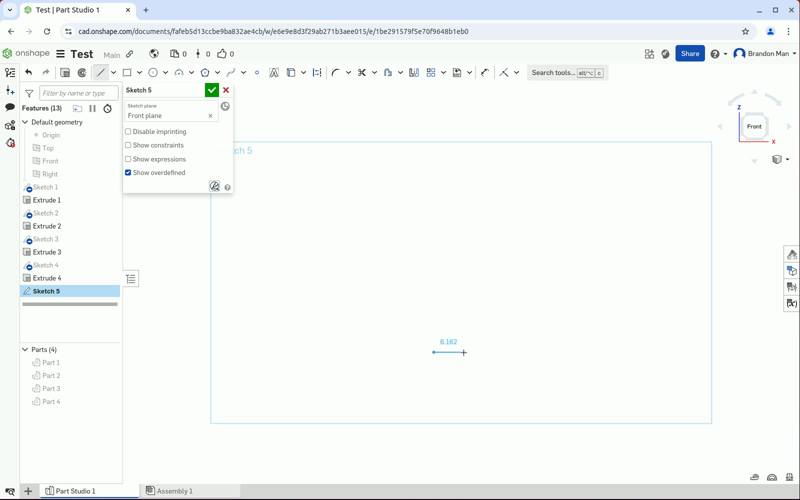
mouse_move(444, 338)
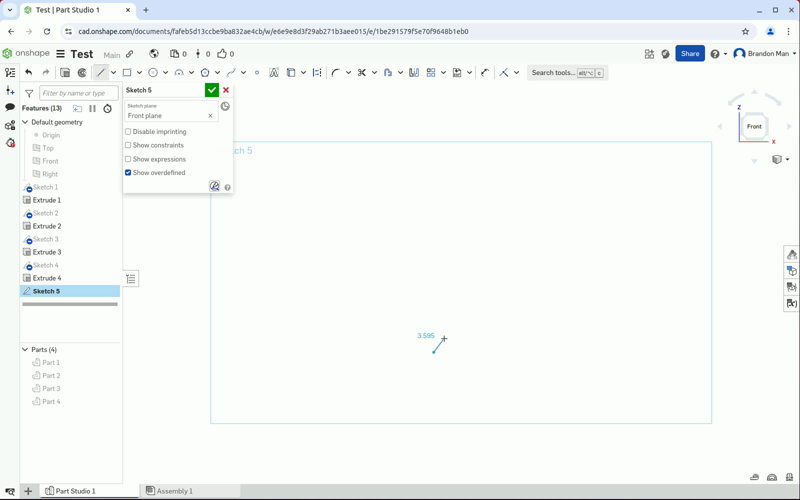
click(444, 338)
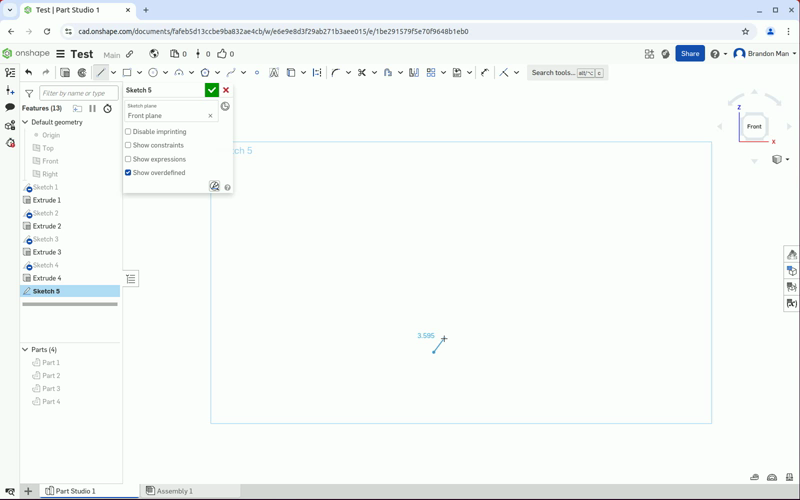
key_up(shift)
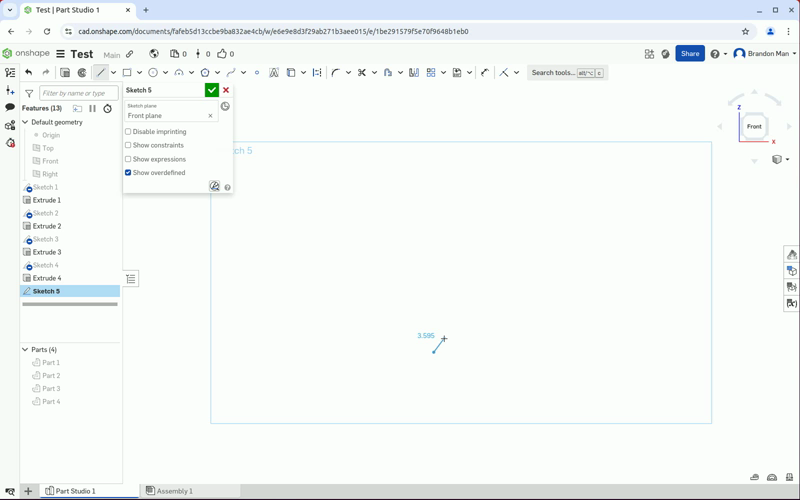
key_down(shift)
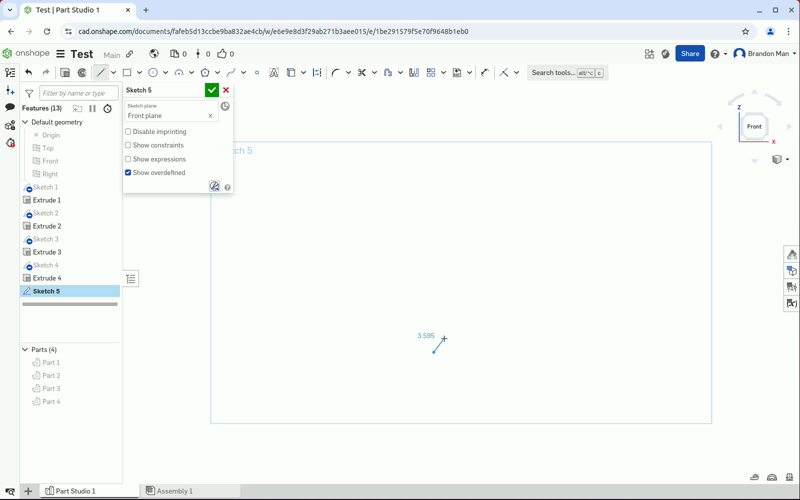
mouse_move(474, 338)
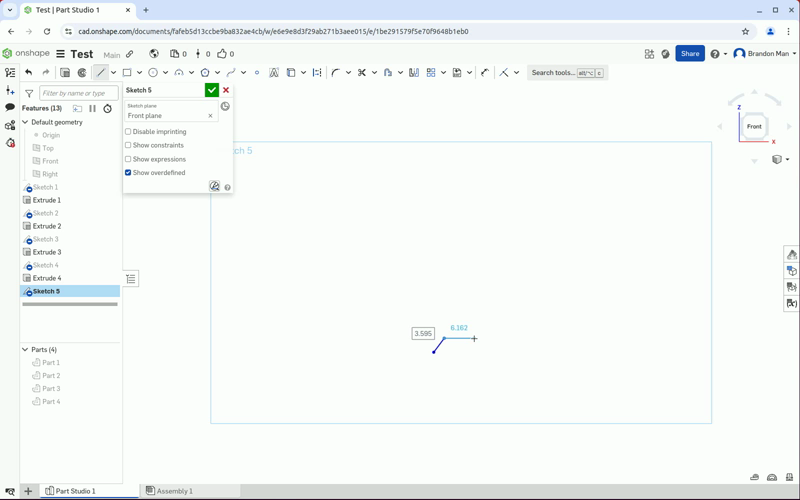
mouse_move(433, 338)
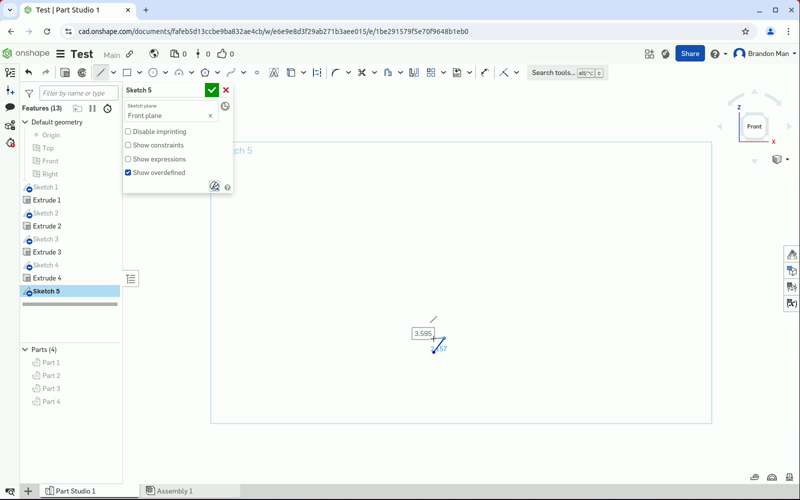
click(433, 338)
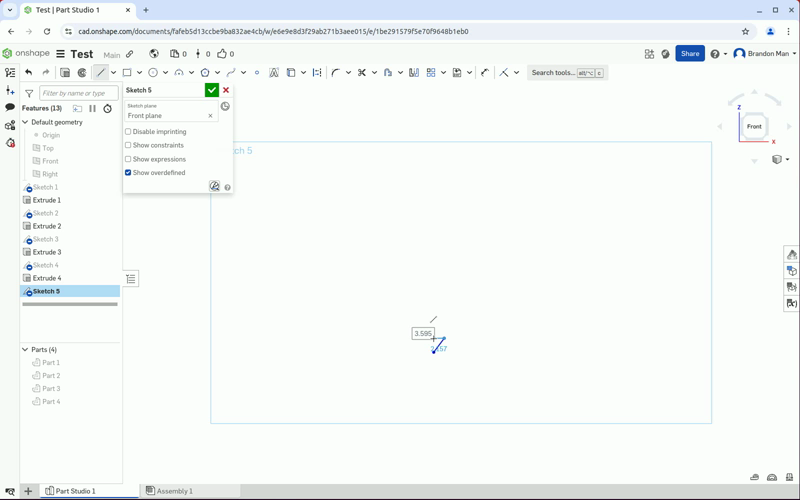
key_up(shift)
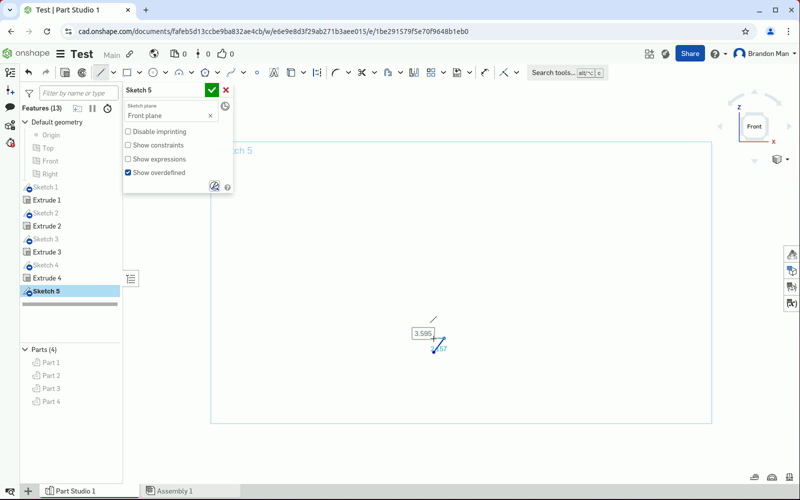
mouse_move(463, 338)
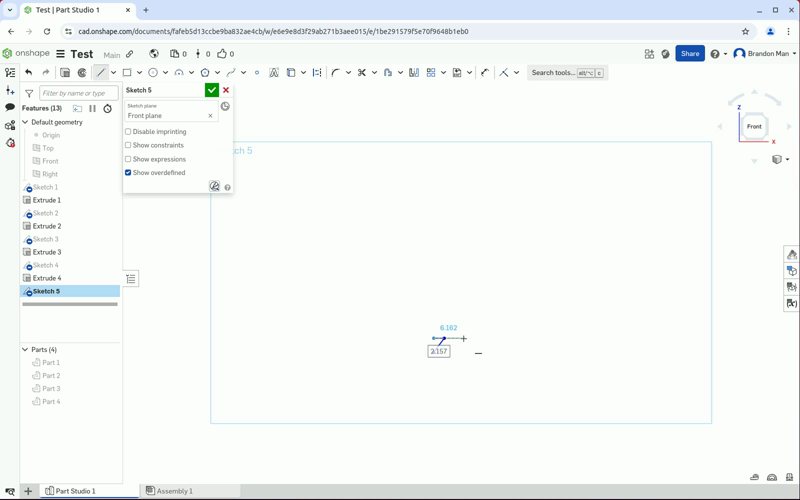
key_down(shift)
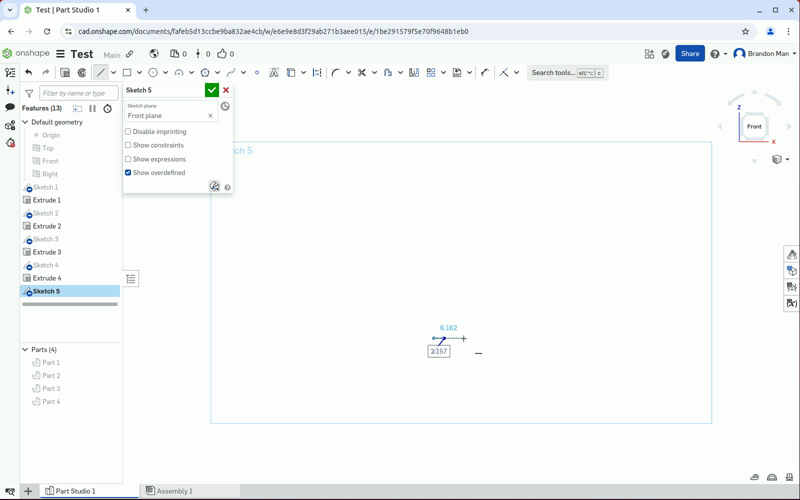
mouse_move(433, 352)
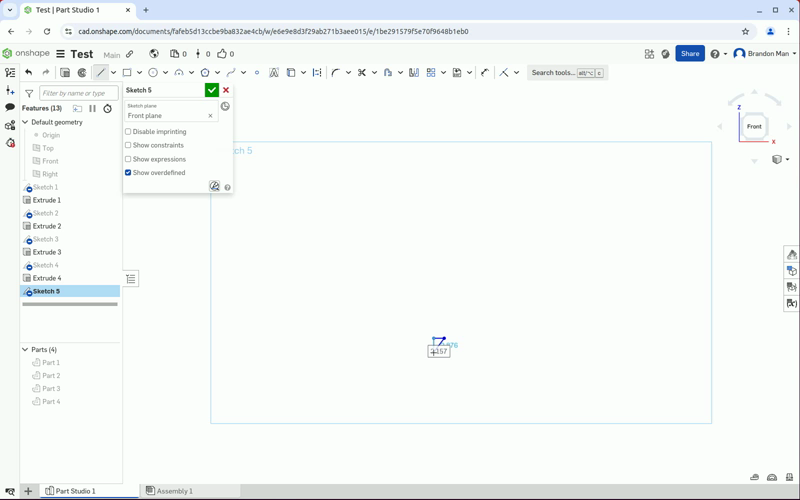
key_up(shift)
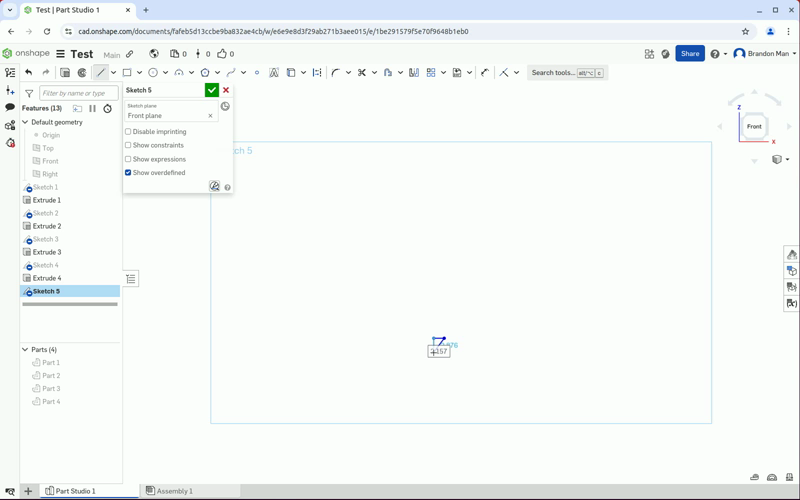
click(433, 352)
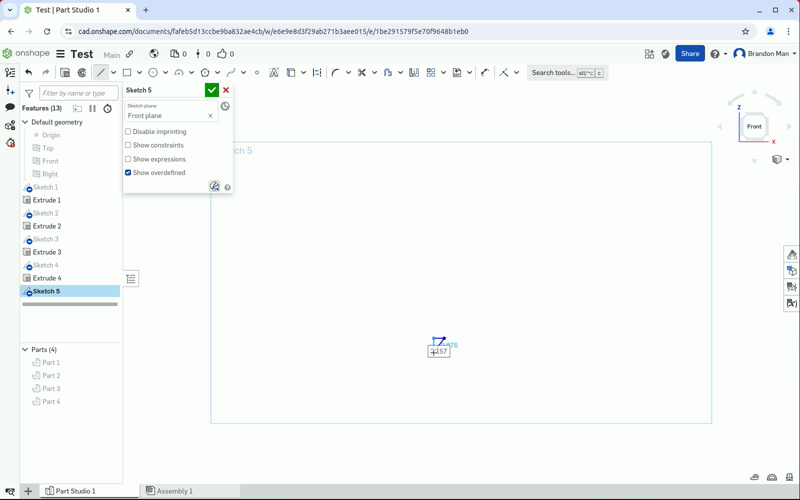
key(esc)
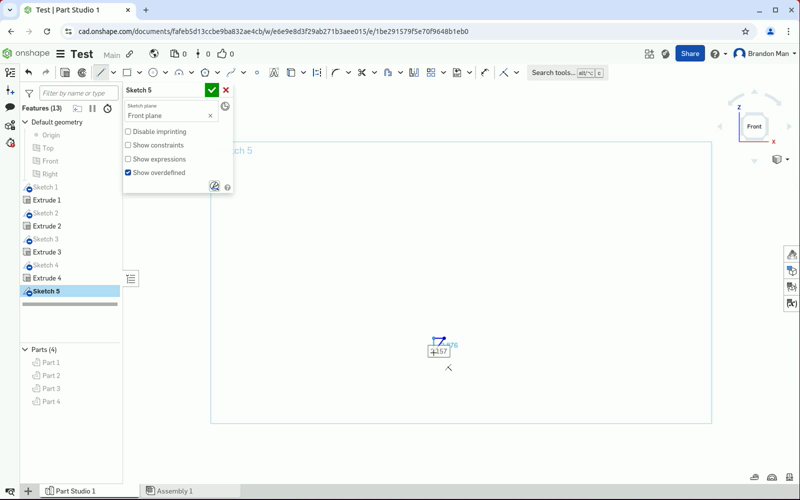
mouse_move(433, 347)
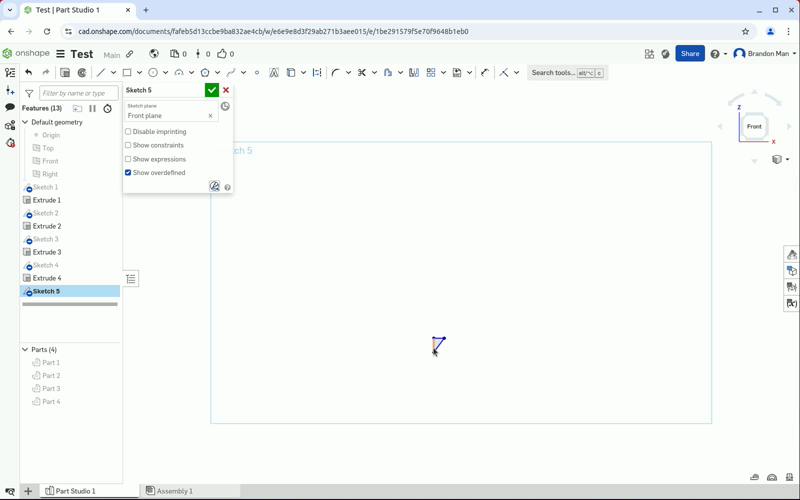
scroll(6)
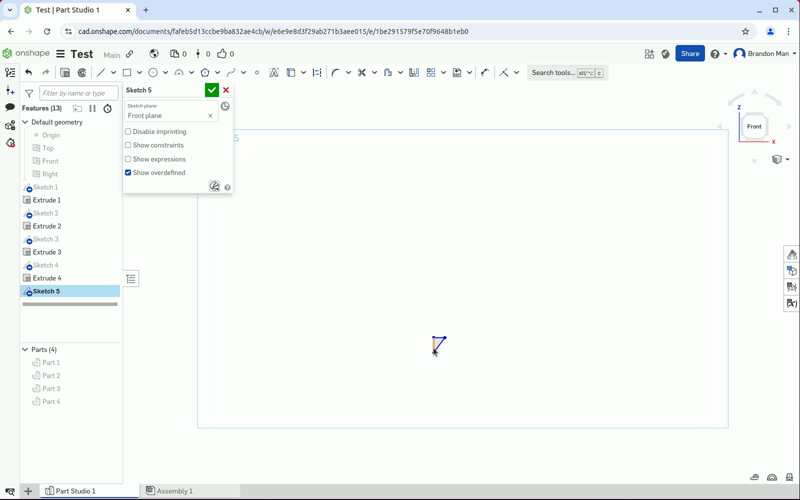
scroll(6)
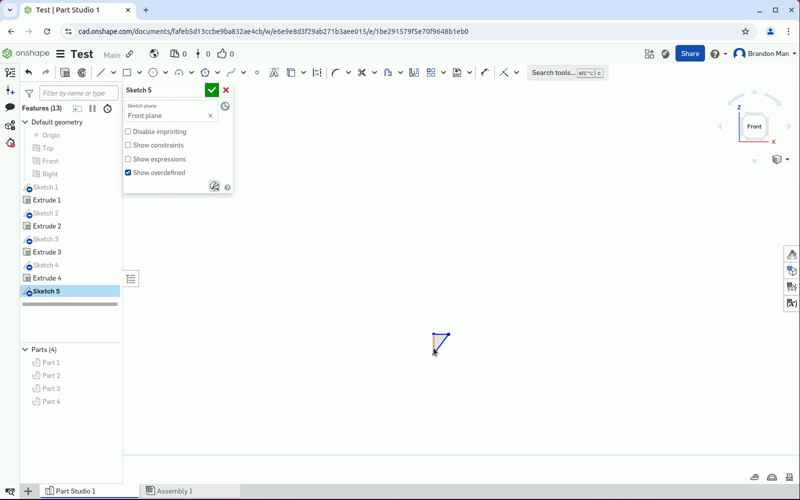
scroll(6)
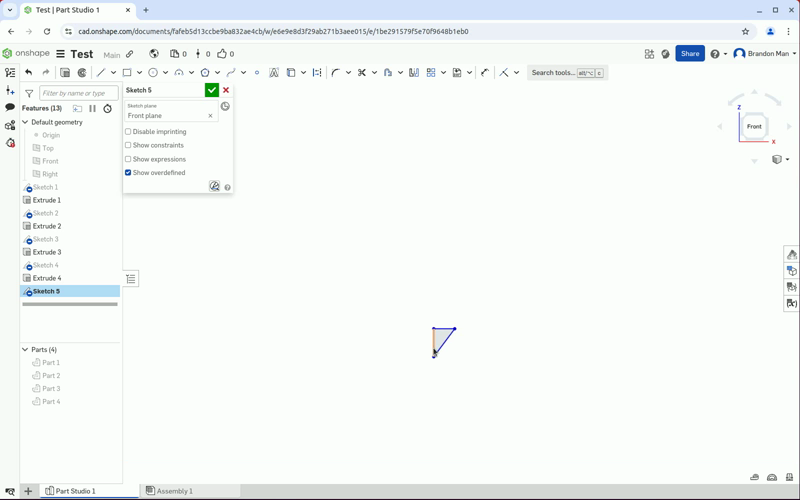
scroll(6)
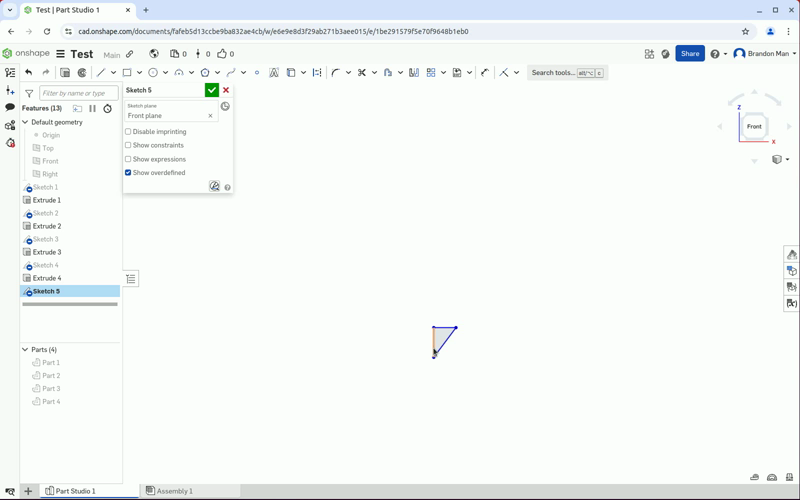
scroll(6)
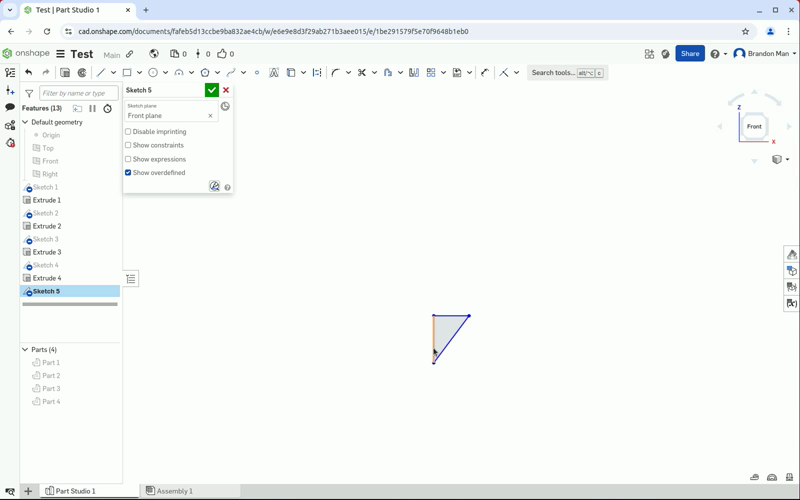
scroll(6)
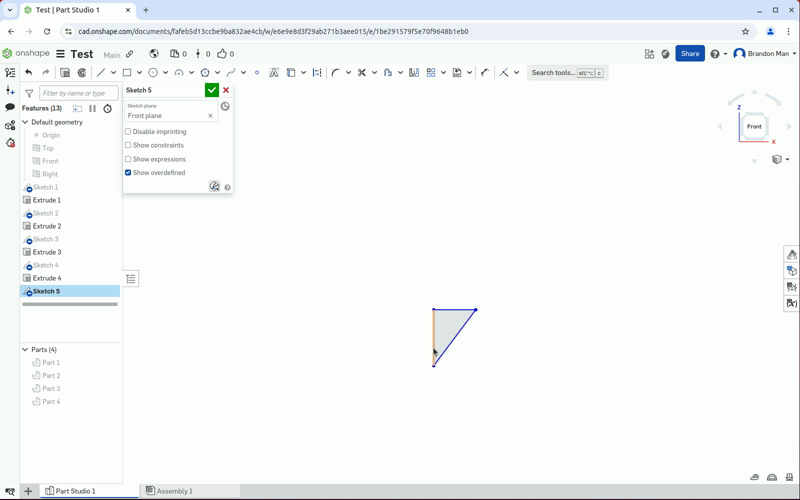
scroll(6)
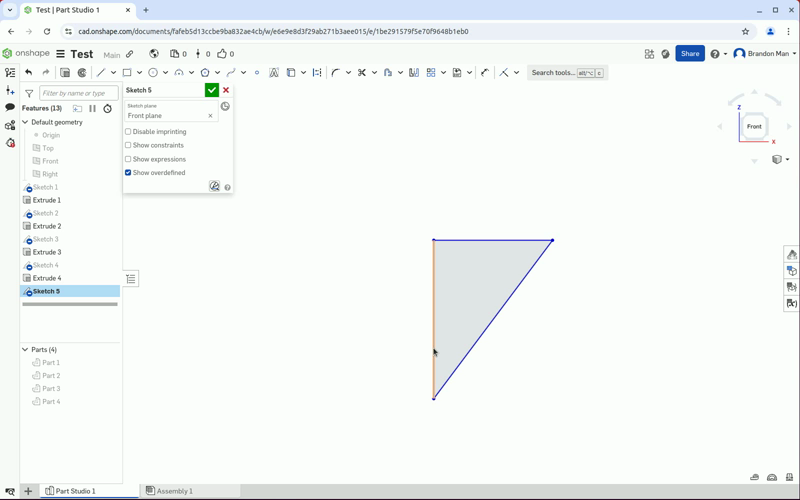
click(433, 347)
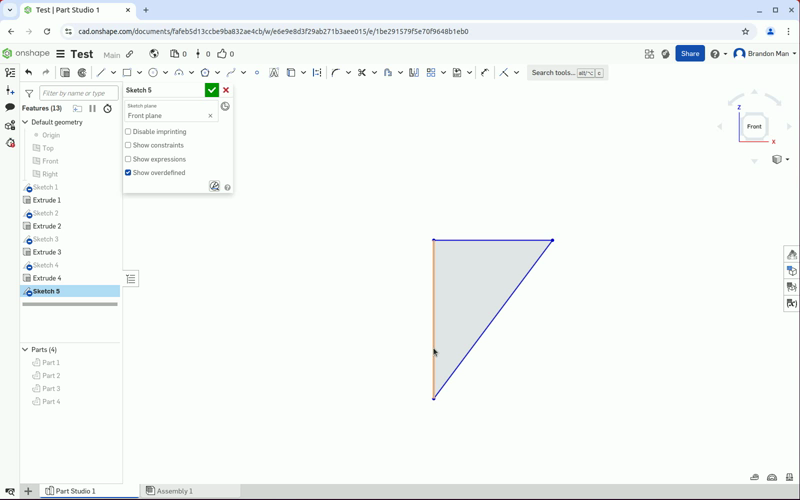
scroll(-6)
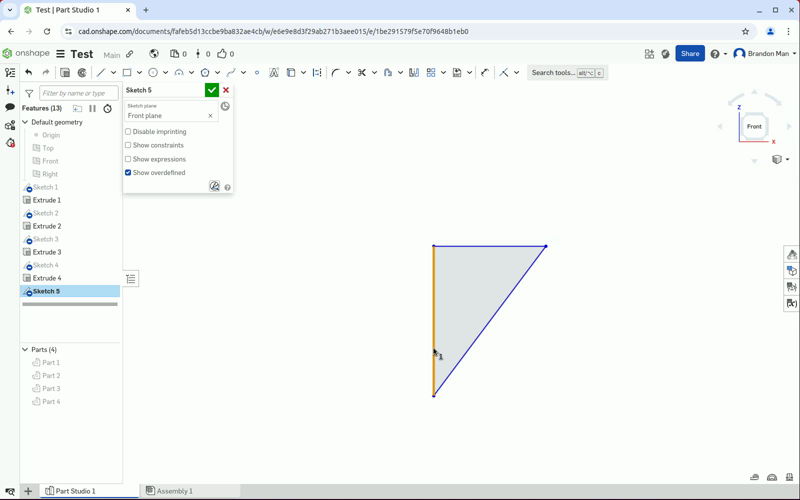
scroll(-6)
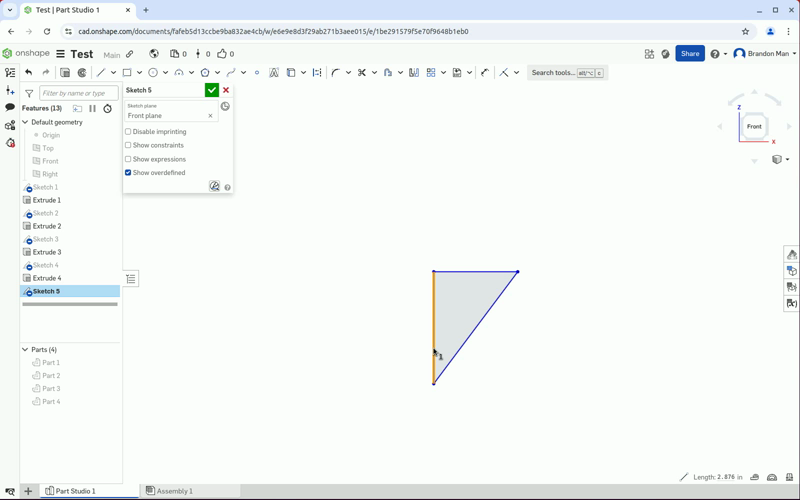
scroll(-6)
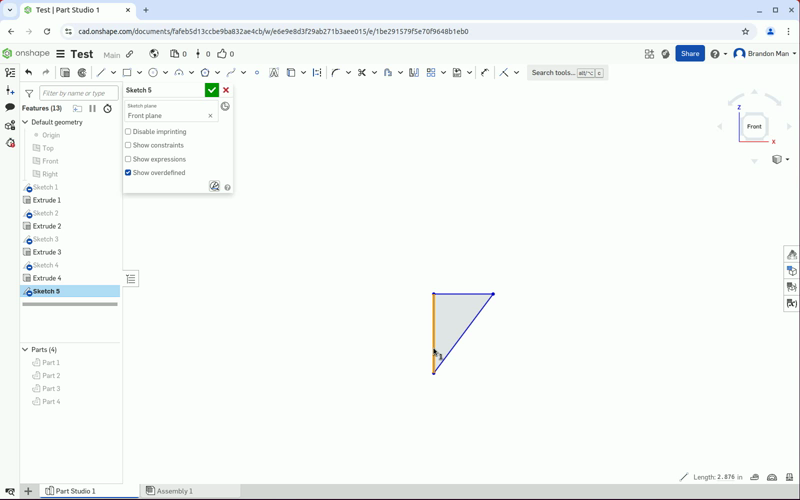
scroll(-6)
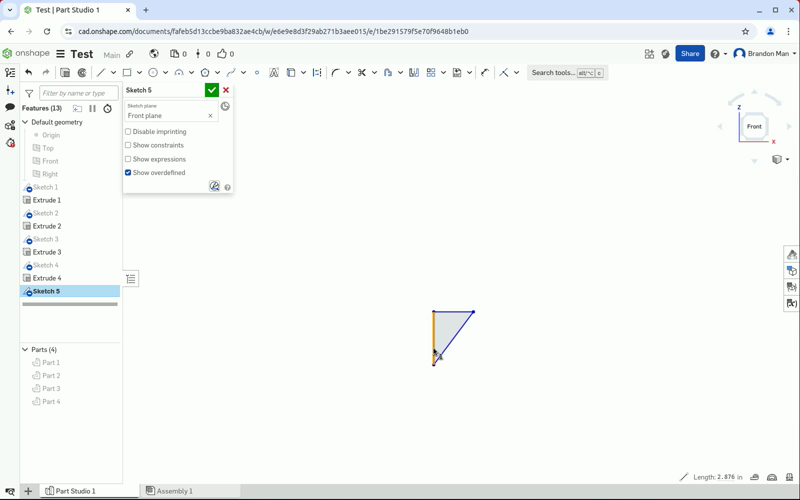
scroll(-6)
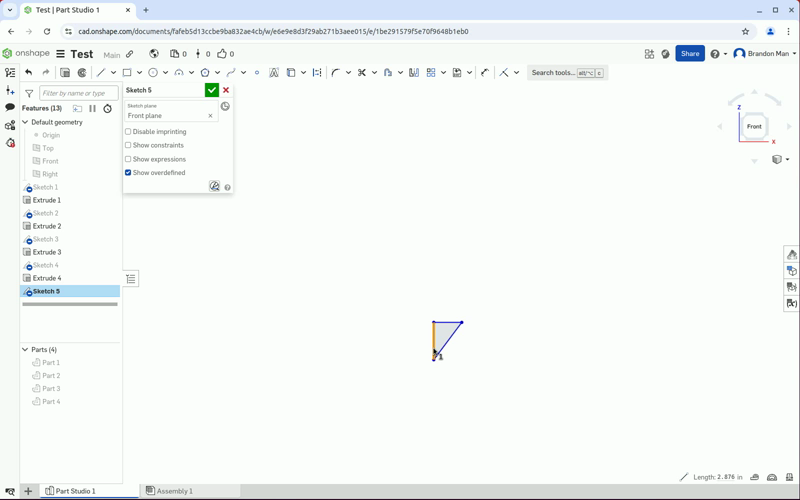
scroll(-6)
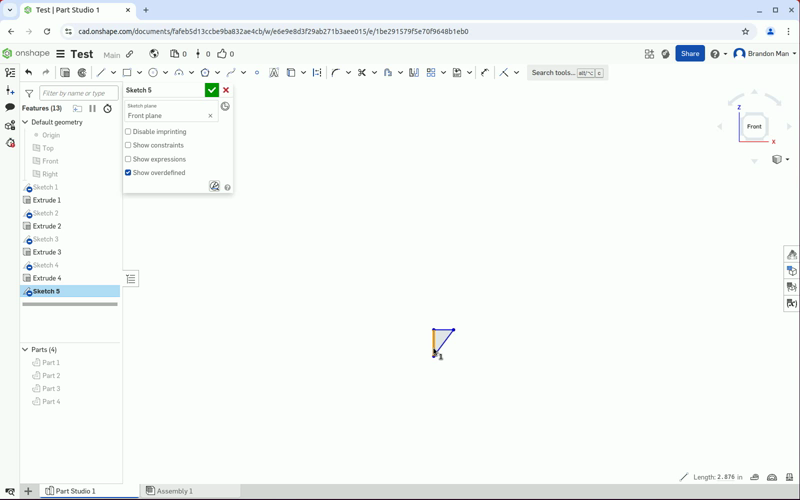
scroll(-6)
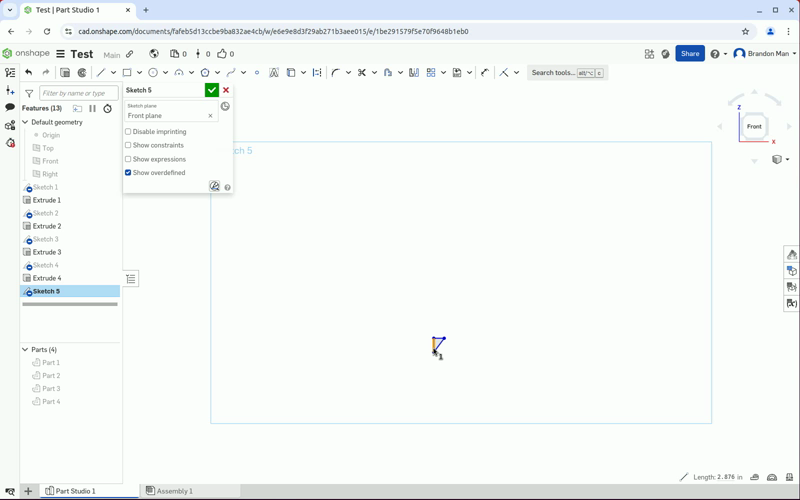
mouse_move(73, 352)
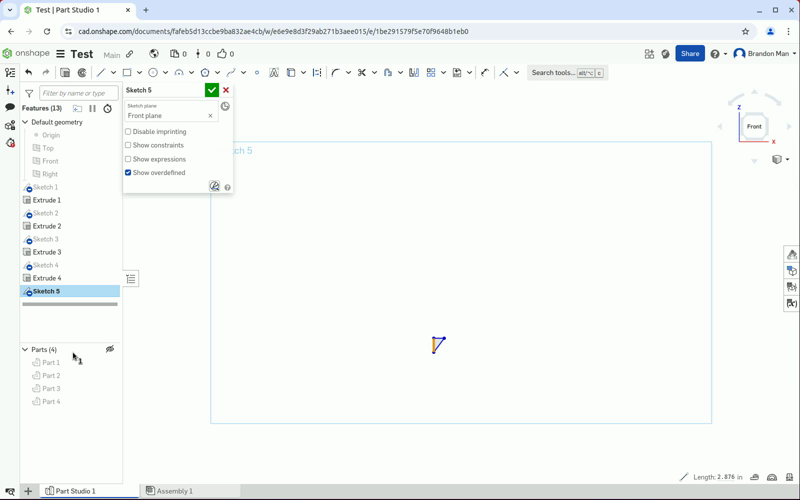
key(shift+y)
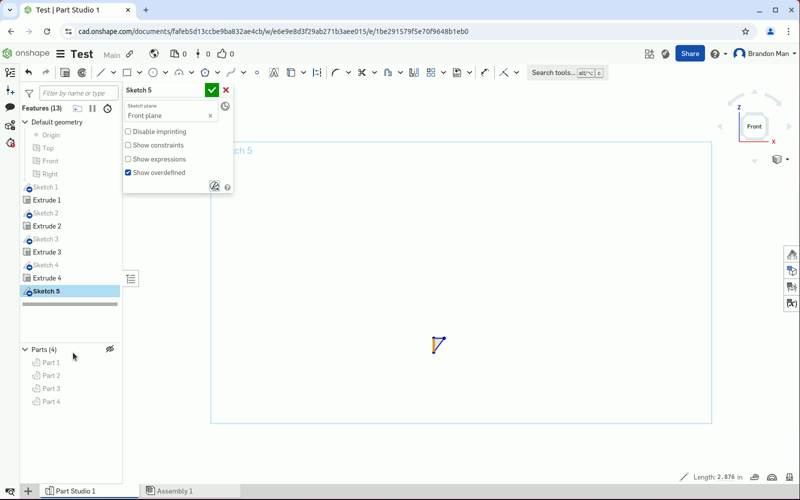
key(shift+e)
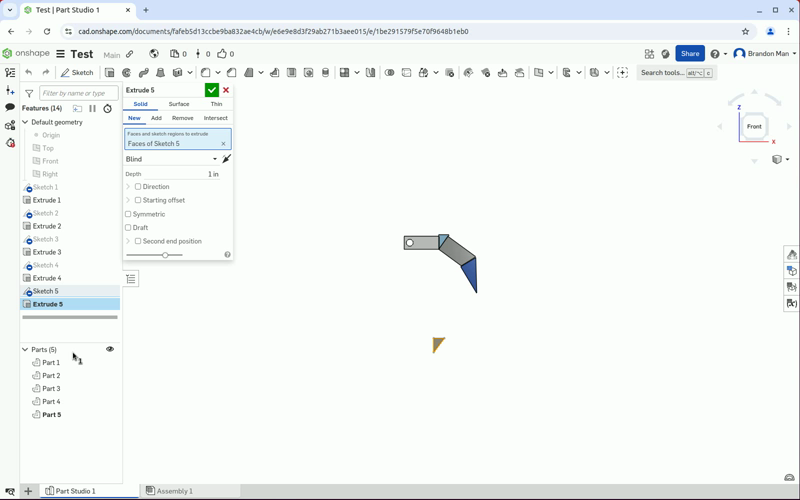
mouse_move(143, 106)
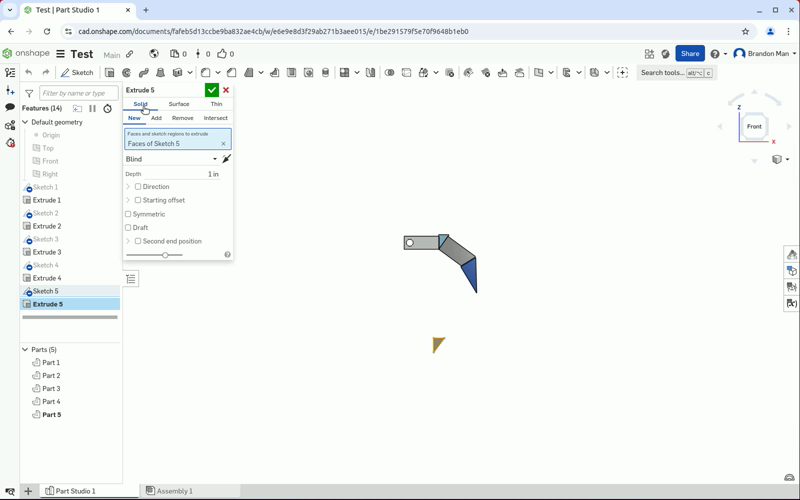
click(143, 106)
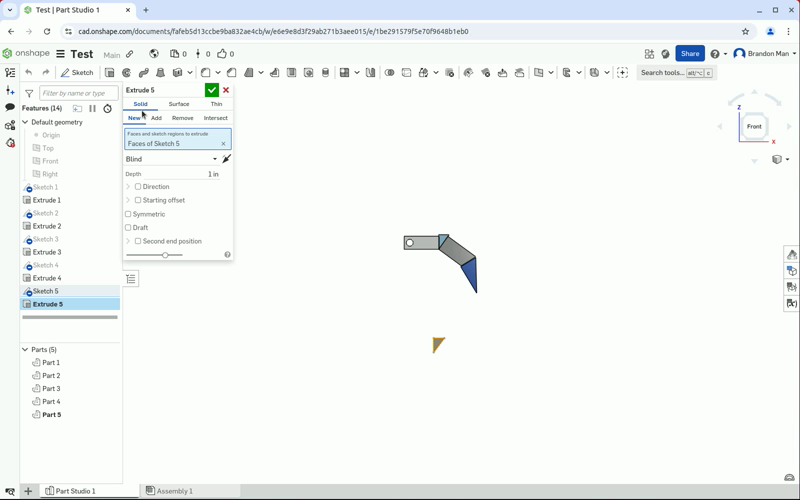
mouse_move(137, 120)
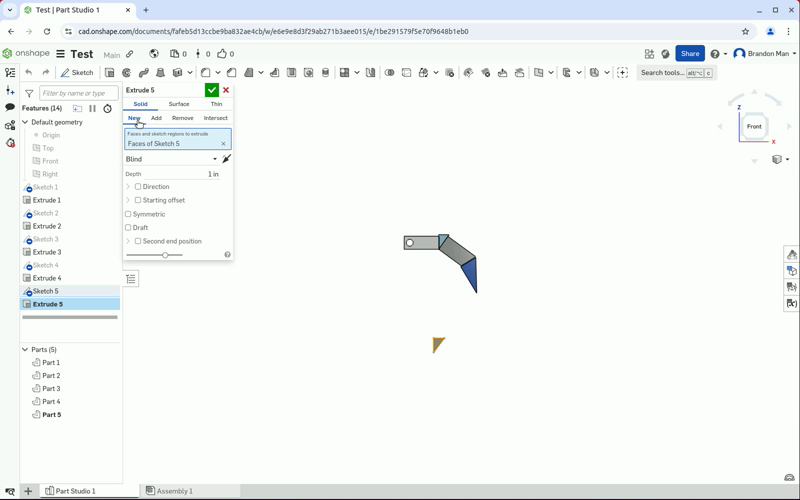
click(137, 120)
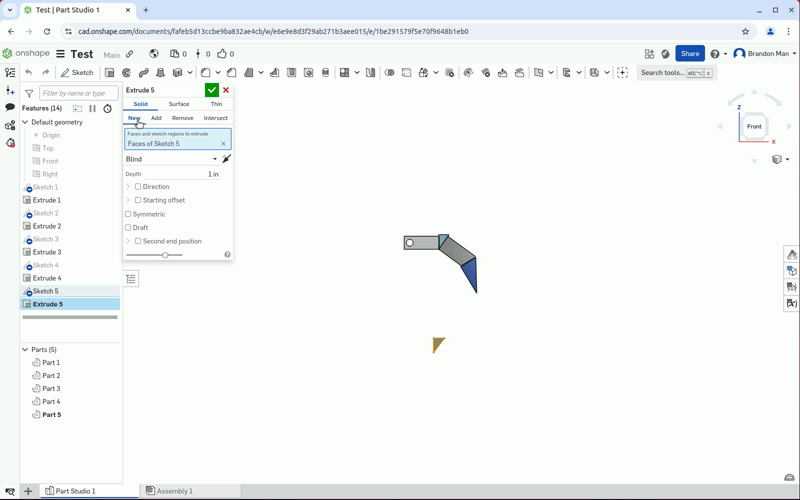
key(tab, 4)
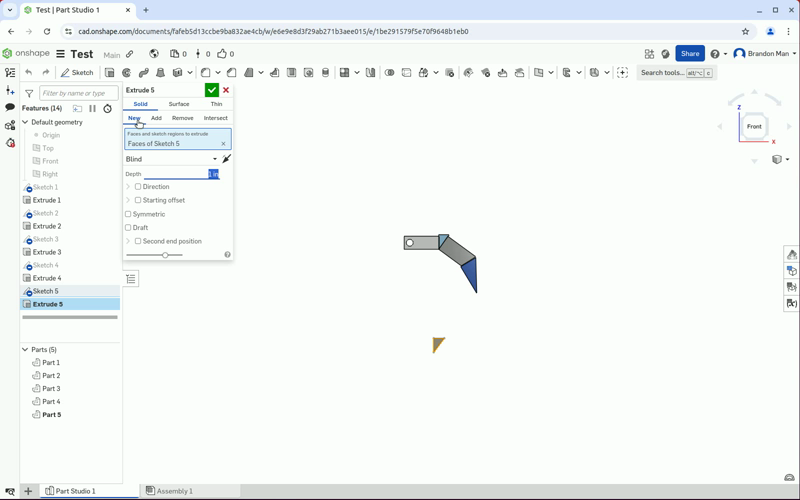
text(1.444)
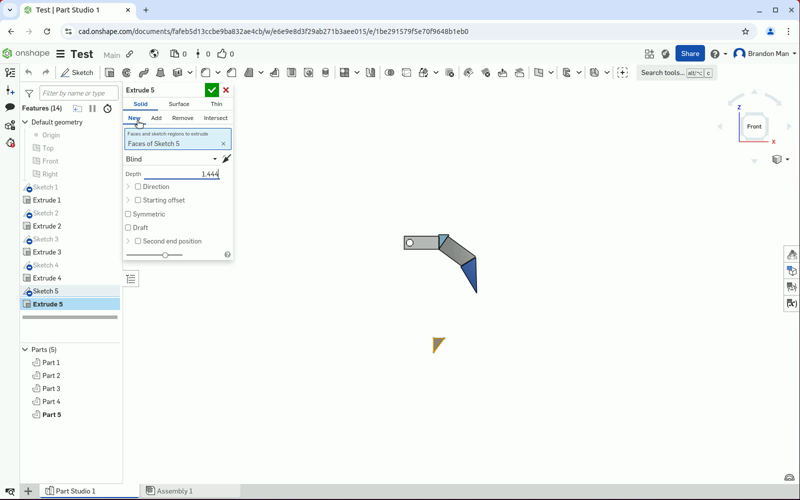
key(enter)
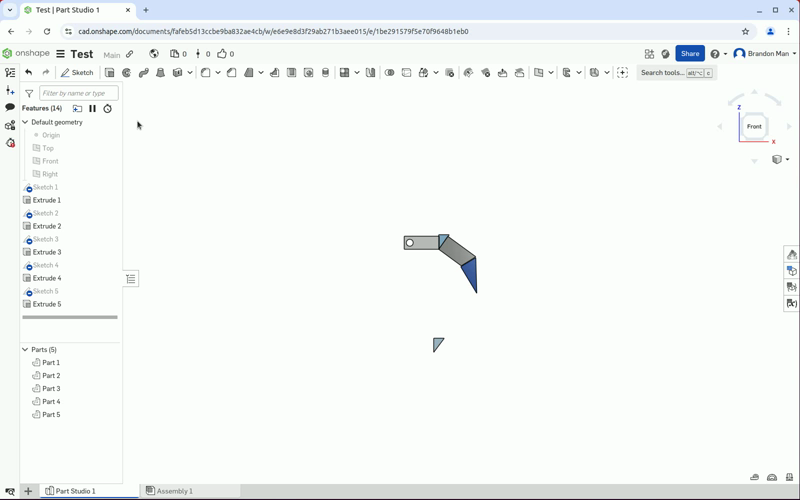
key(shift+h)
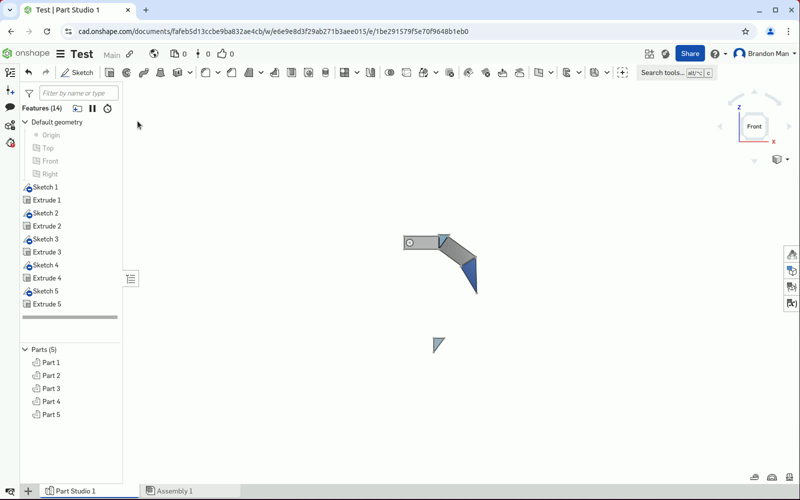
key(shift+h)
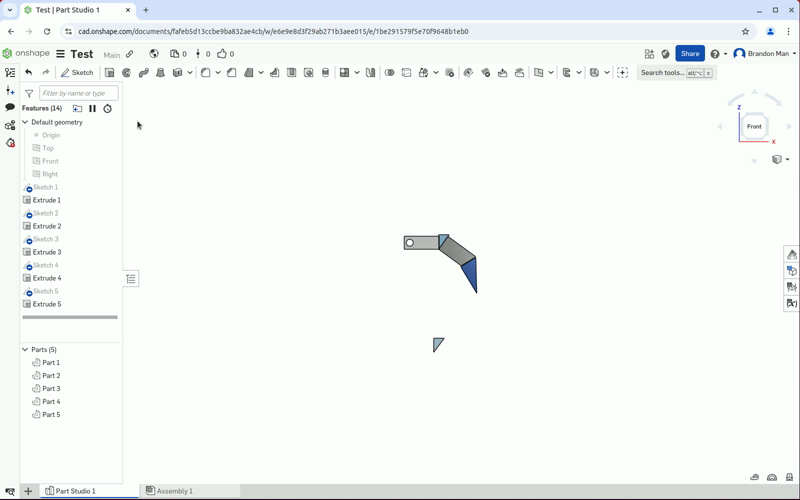
mouse_move(73, 189)
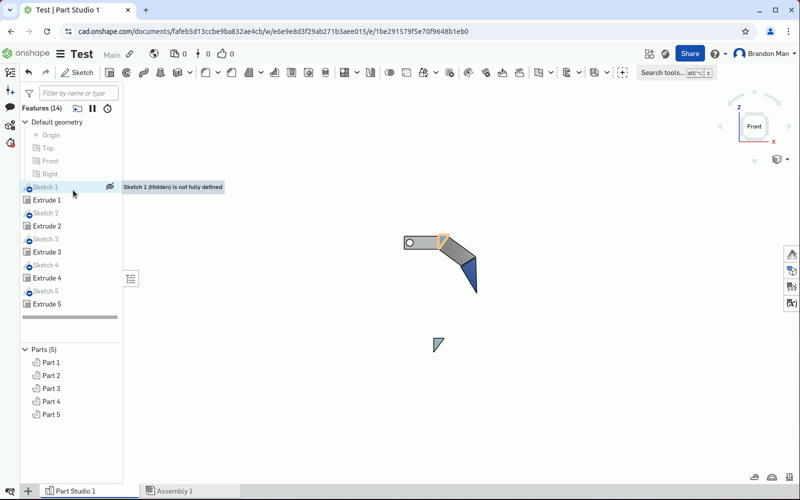
click(73, 189)
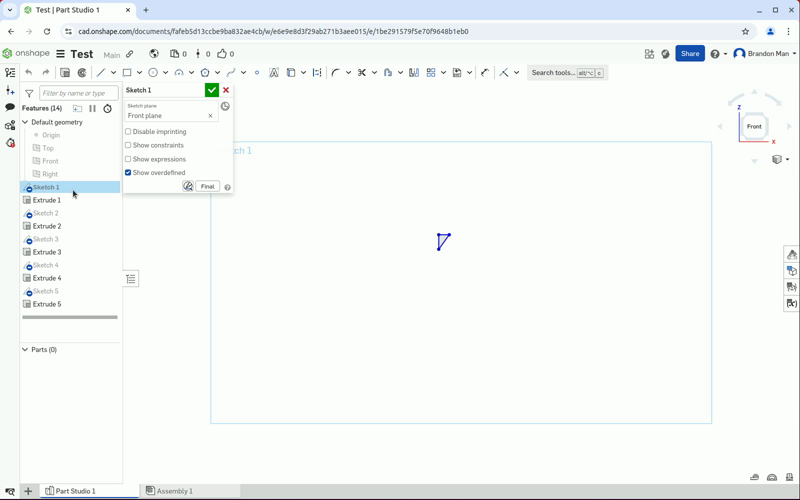
mouse_move(229, 92)
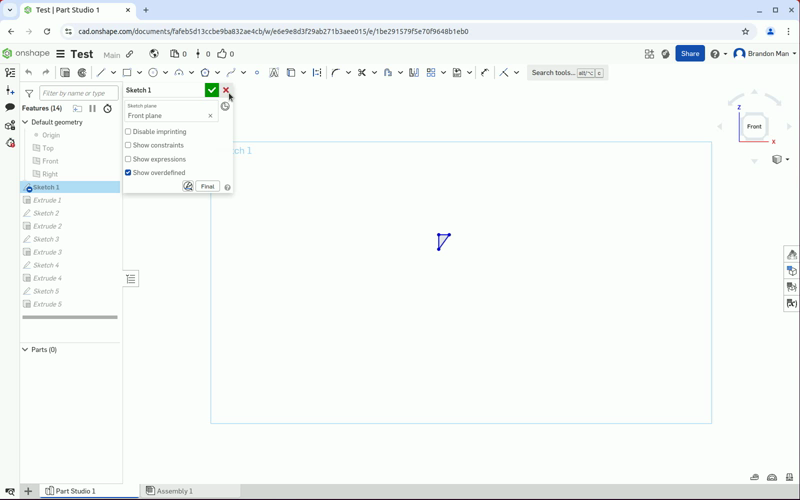
click(229, 92)
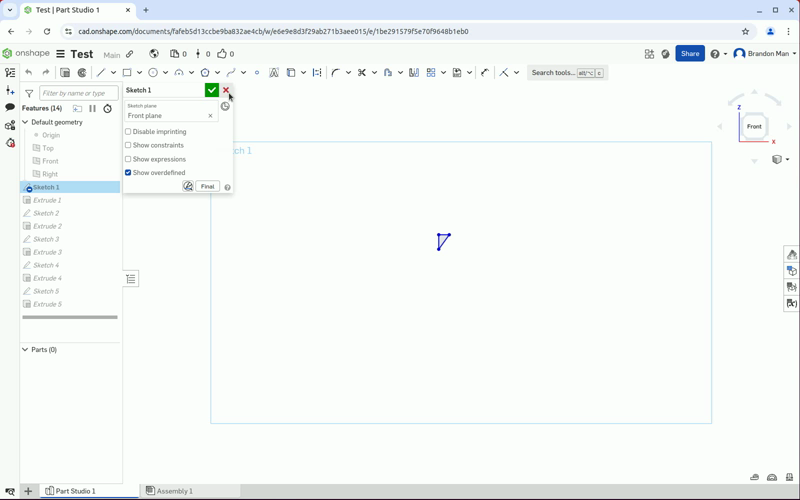
key(shift+s)
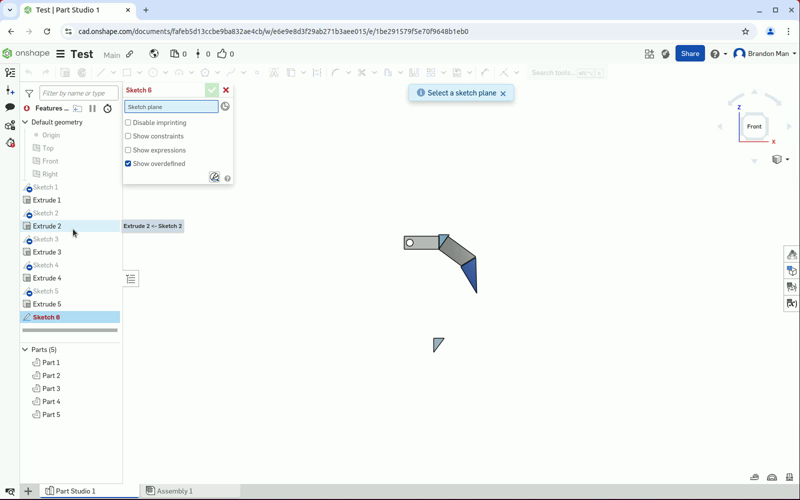
scroll(3)
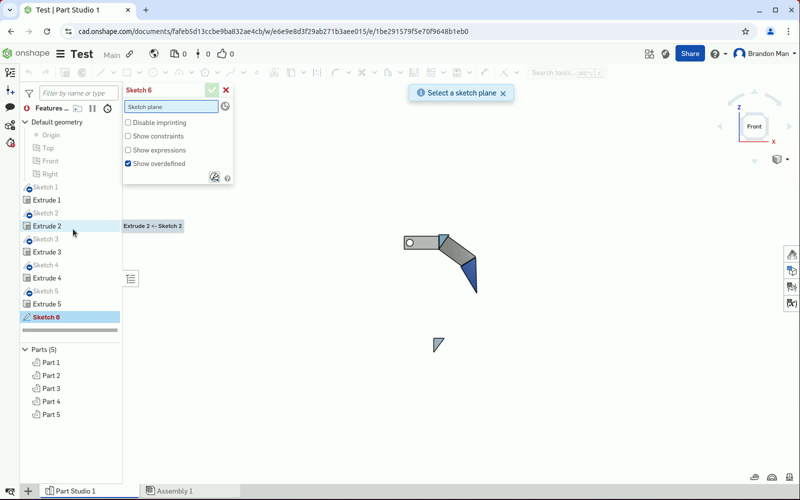
mouse_move(73, 163)
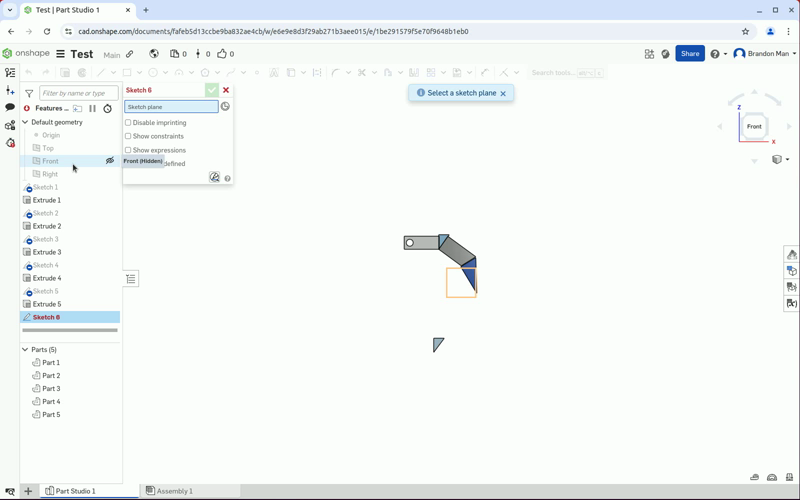
click(73, 163)
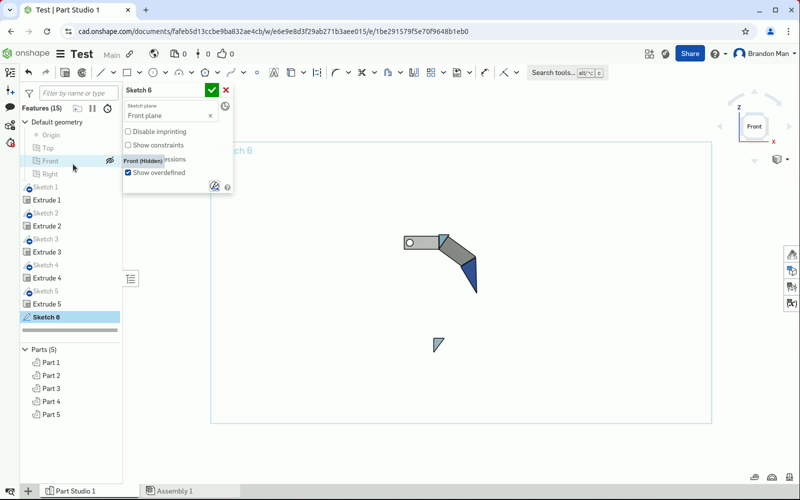
mouse_move(73, 352)
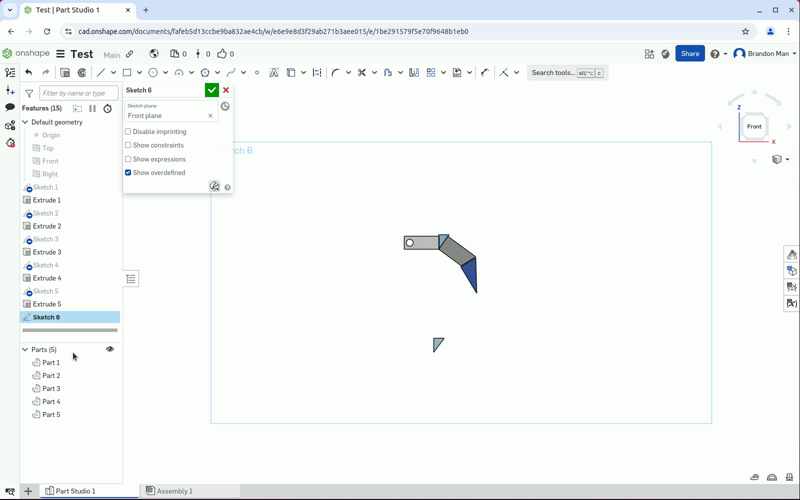
key(y)
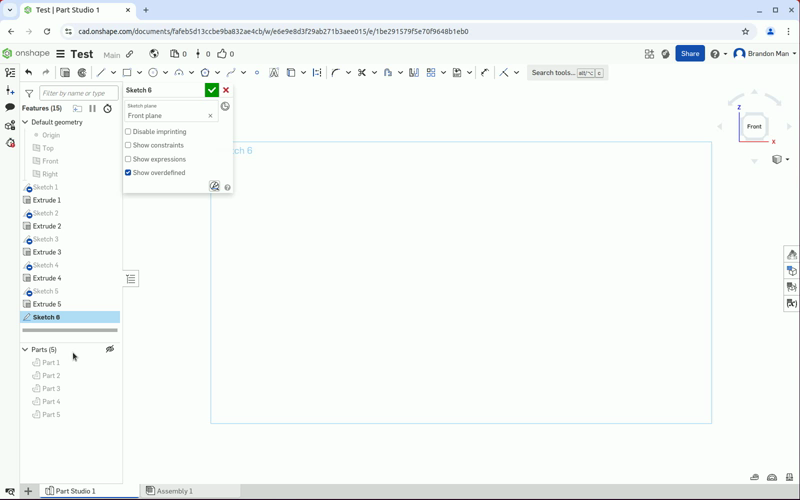
key(l)
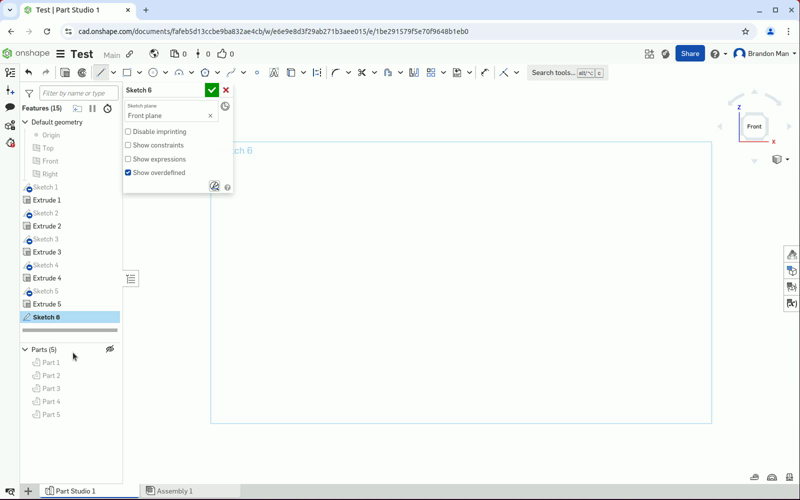
key_down(shift)
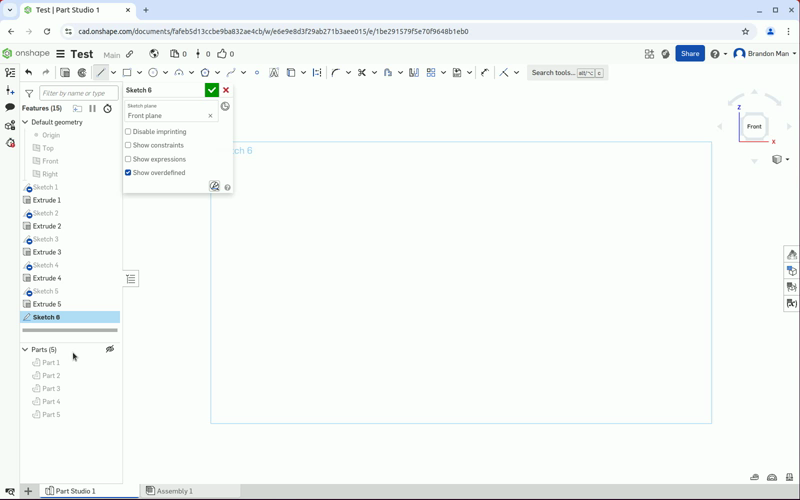
mouse_move(433, 352)
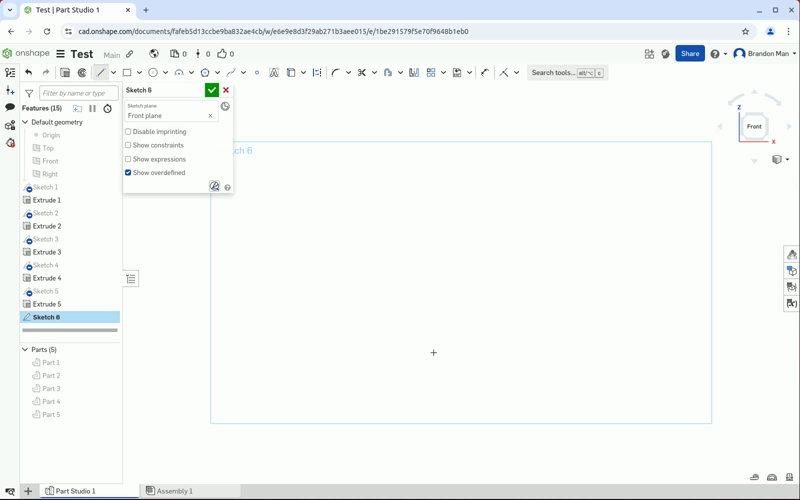
click(433, 352)
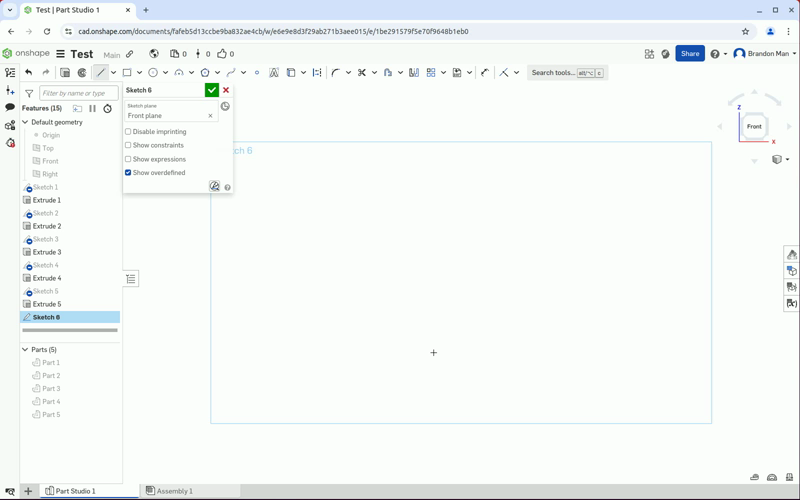
key_up(shift)
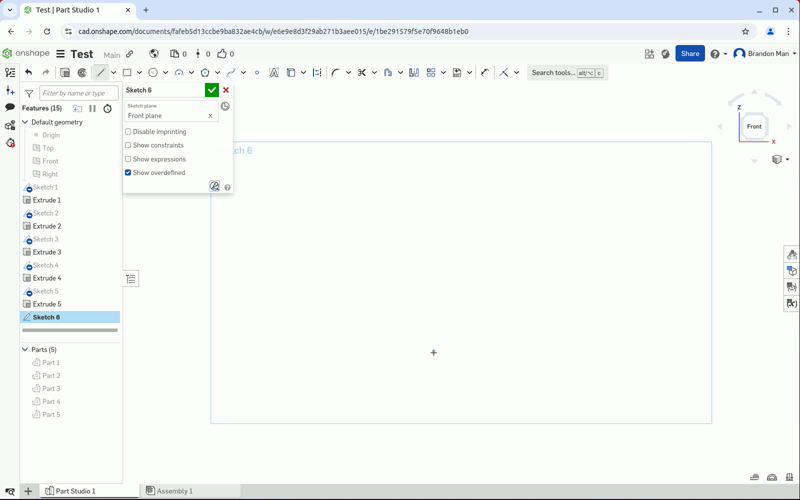
key_down(shift)
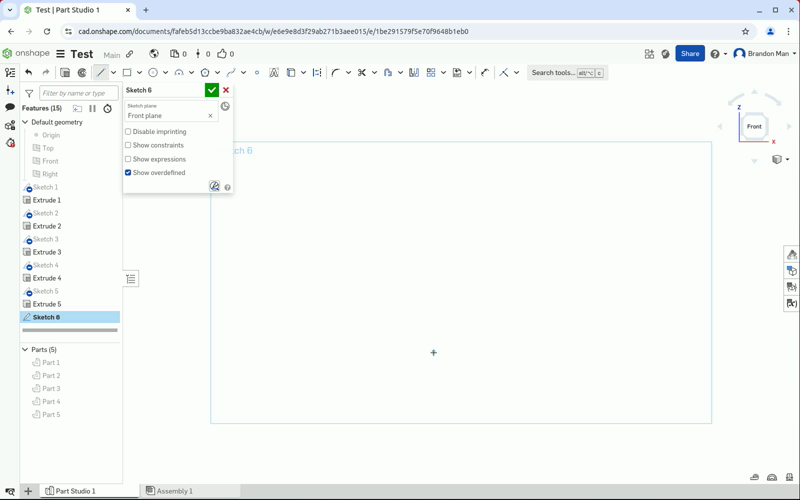
mouse_move(463, 352)
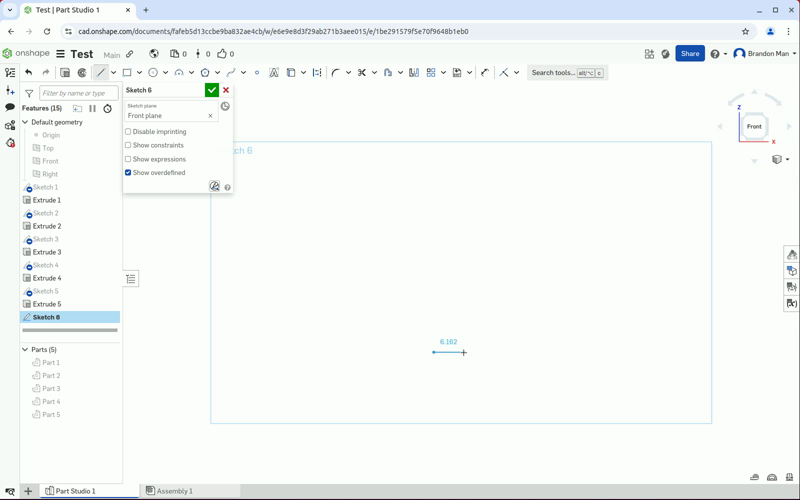
mouse_move(456, 368)
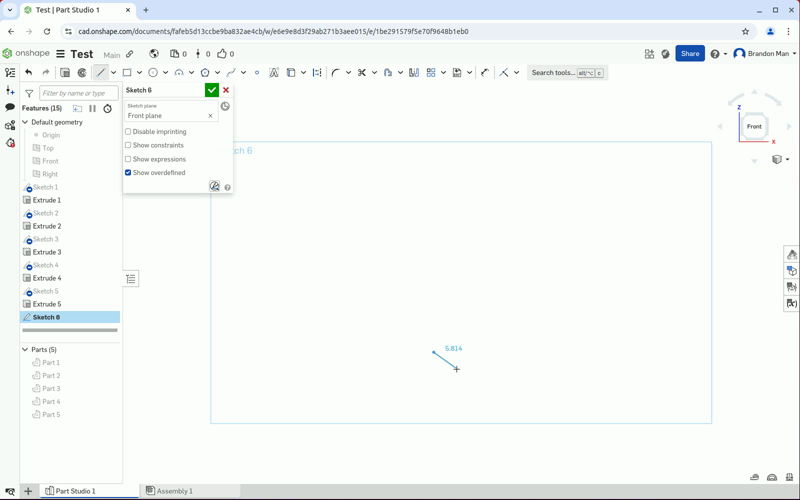
click(456, 368)
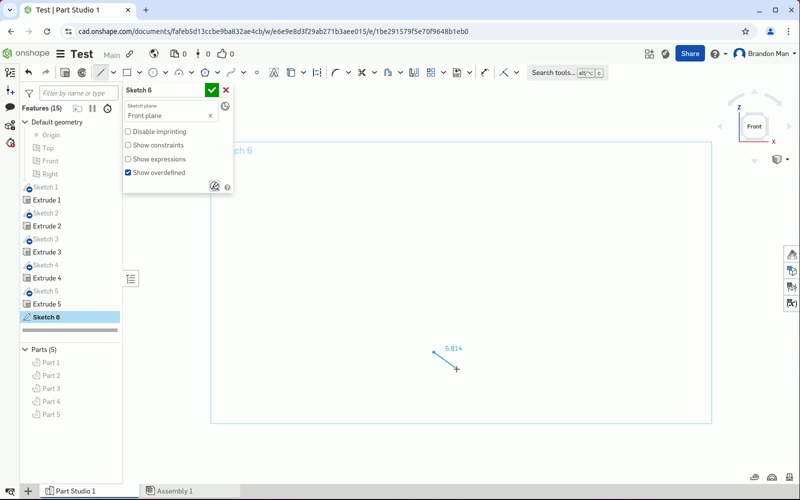
key_up(shift)
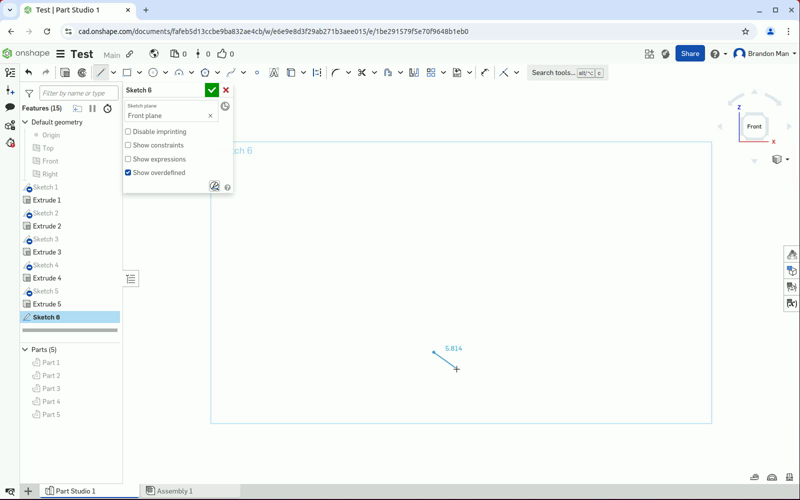
key_down(shift)
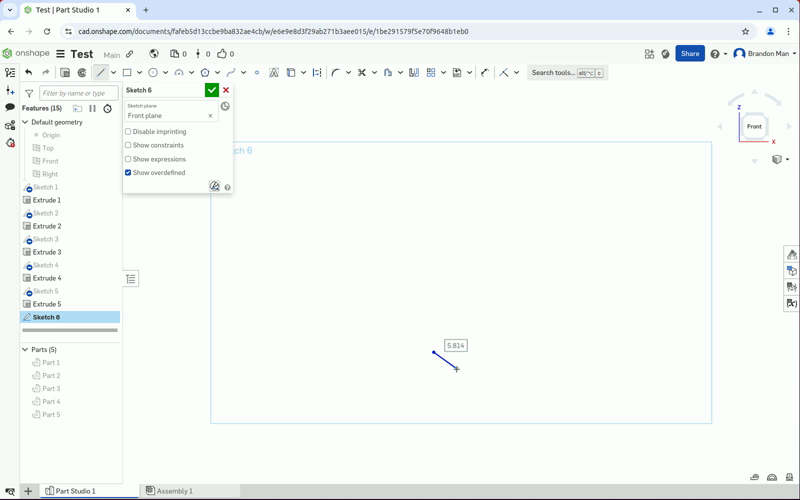
mouse_move(486, 368)
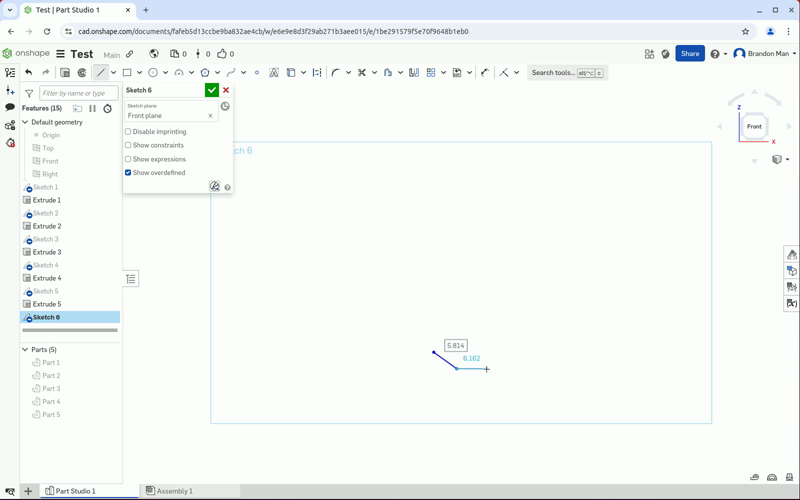
mouse_move(470, 360)
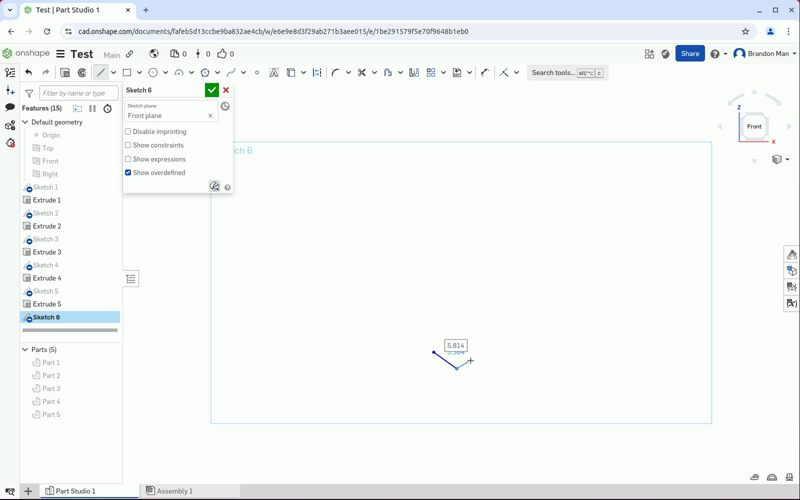
click(470, 360)
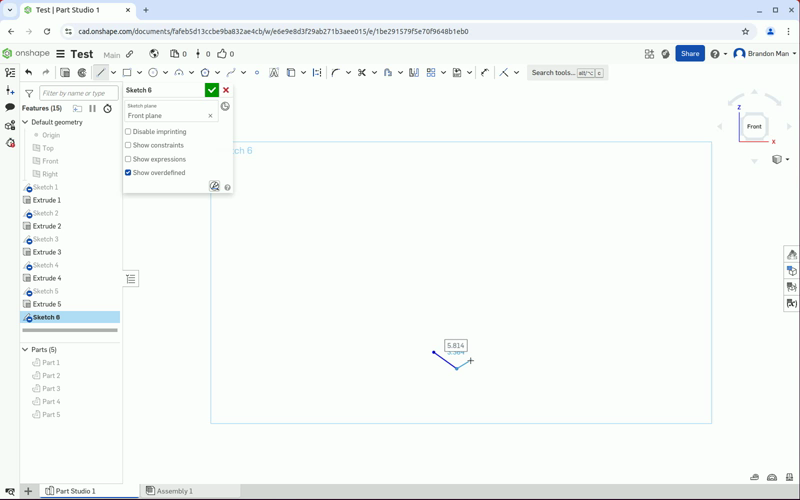
key_up(shift)
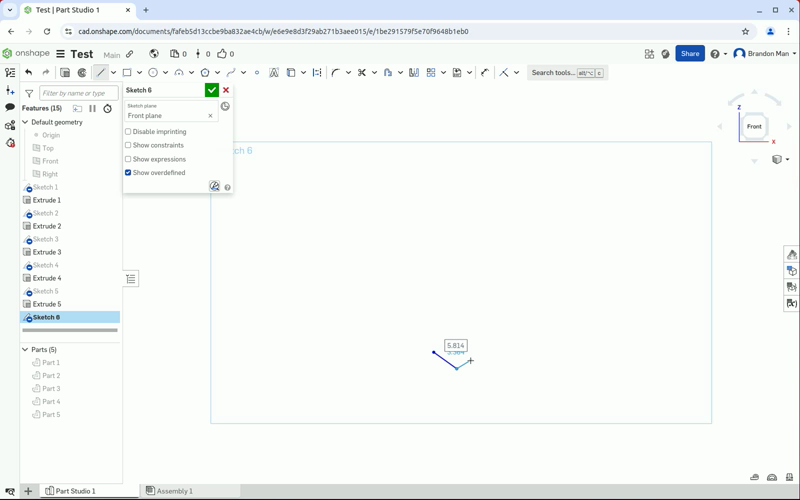
key_down(shift)
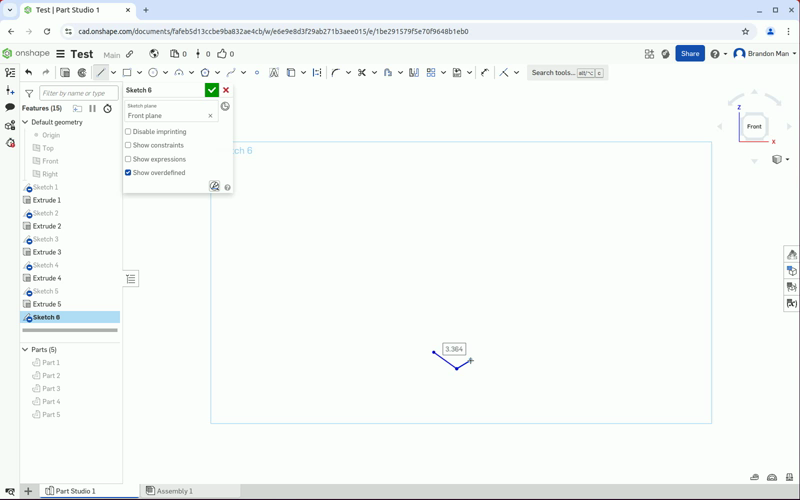
mouse_move(501, 360)
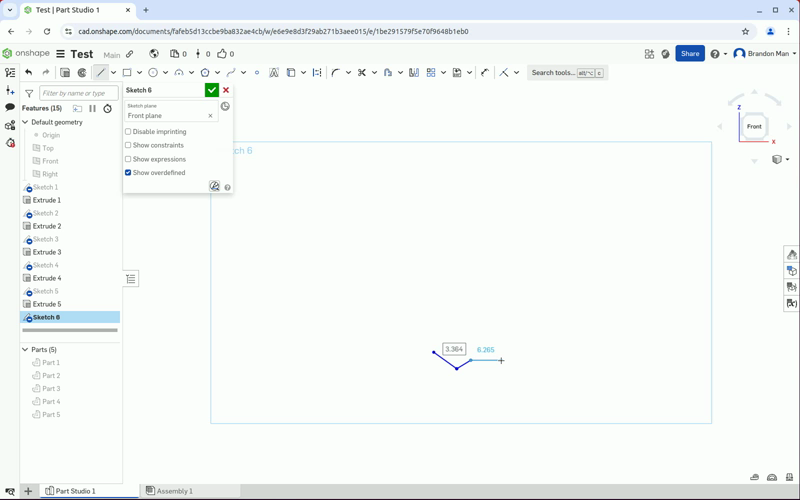
mouse_move(443, 339)
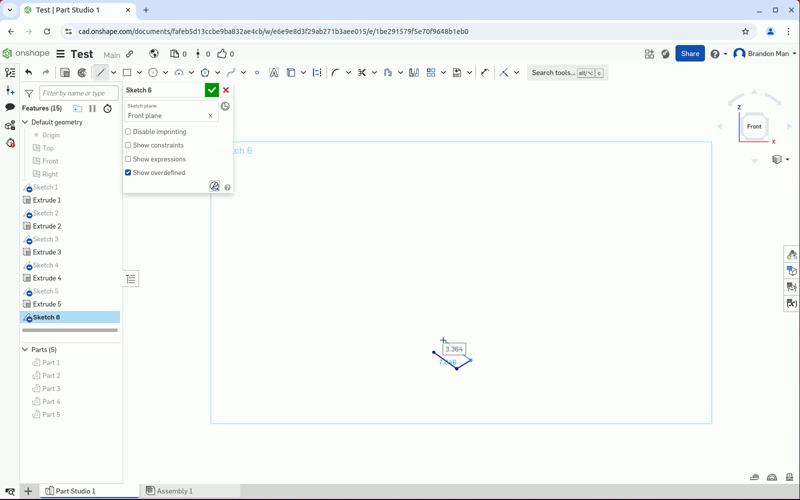
click(443, 339)
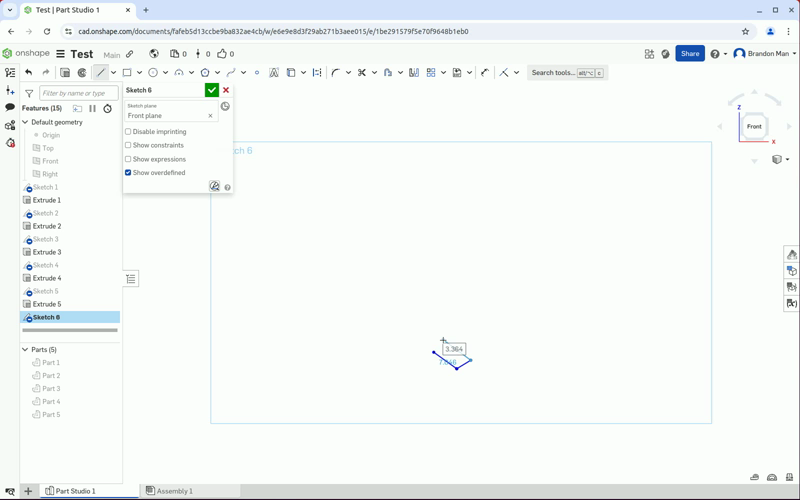
key_up(shift)
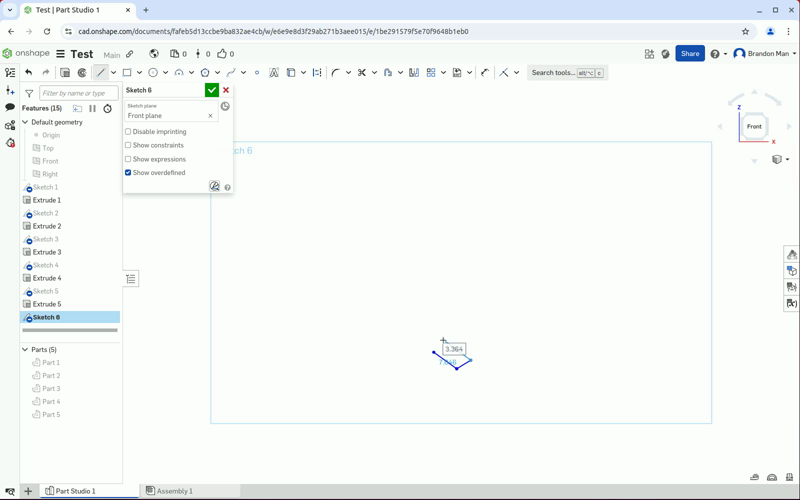
mouse_move(473, 339)
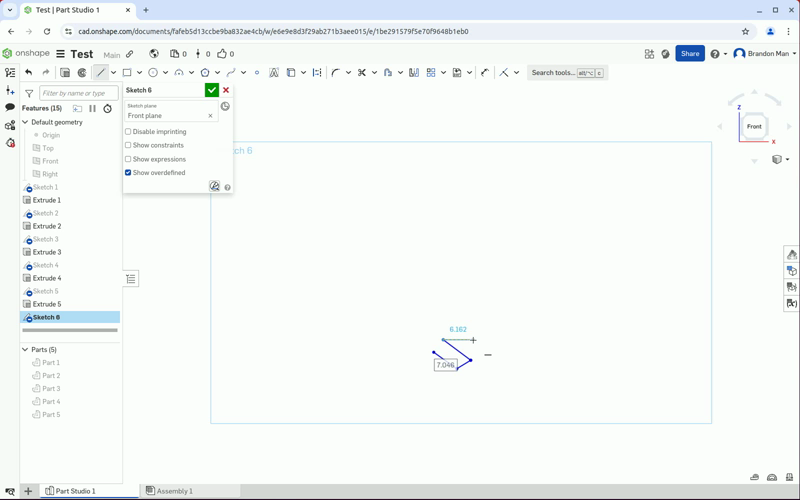
key_down(shift)
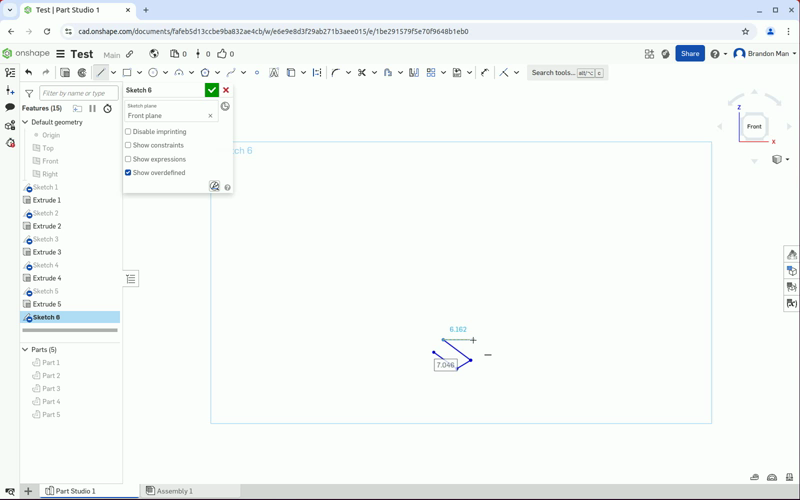
mouse_move(433, 352)
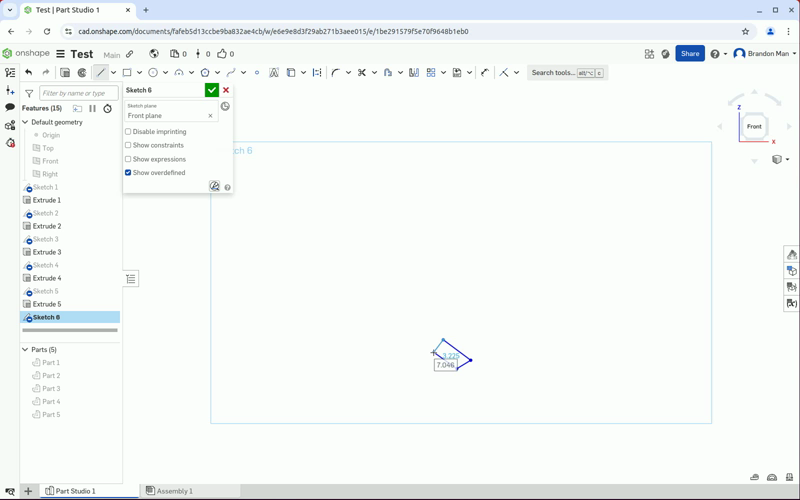
key_up(shift)
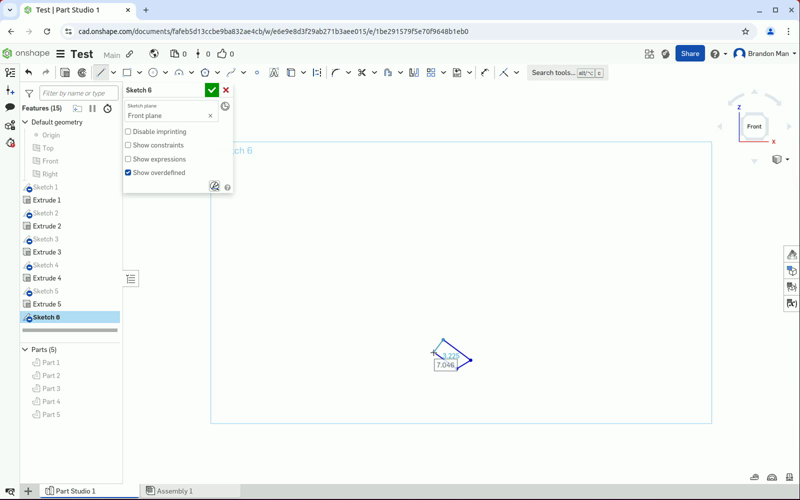
click(433, 352)
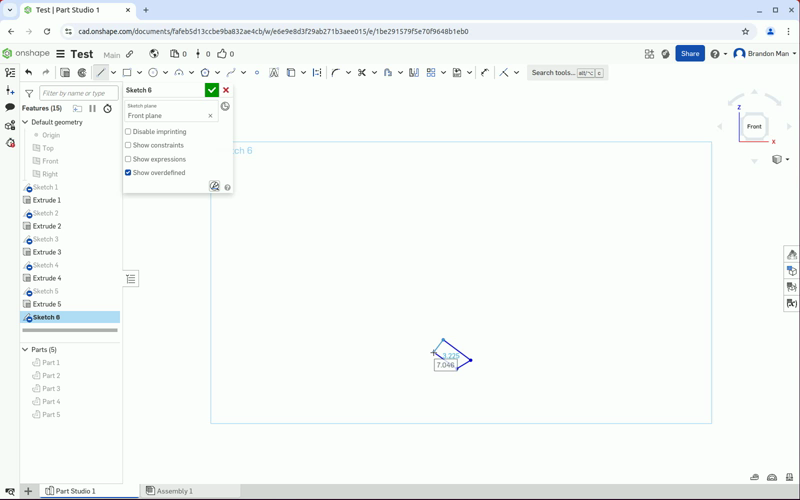
key(esc)
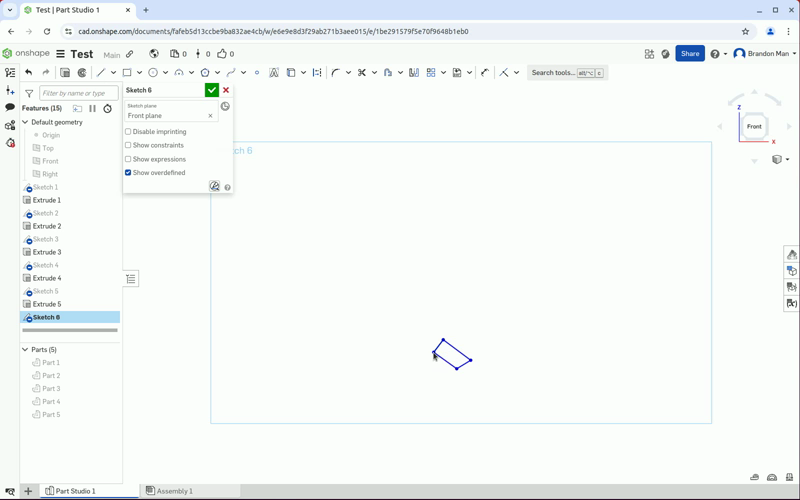
mouse_move(444, 356)
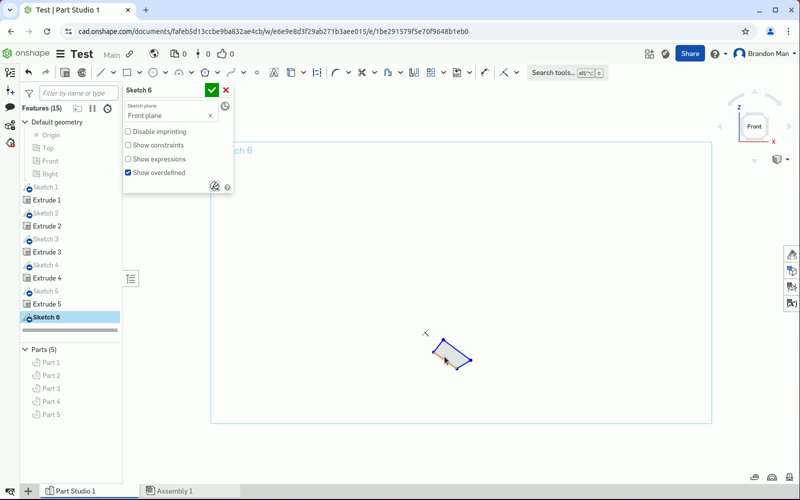
scroll(6)
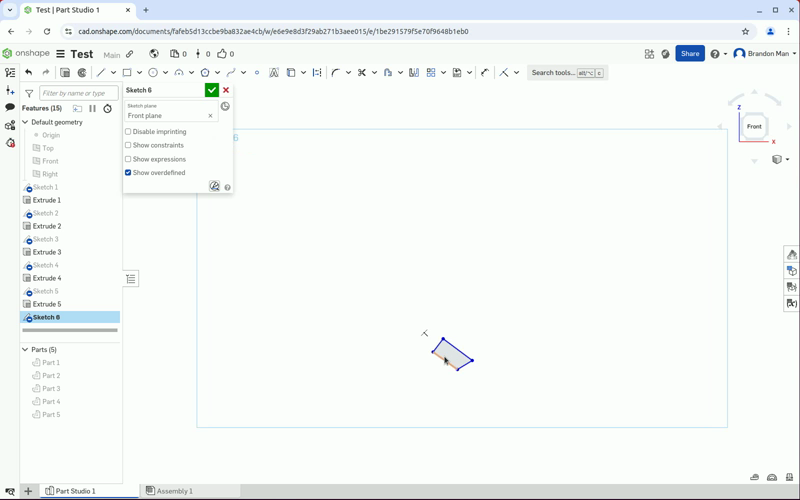
scroll(6)
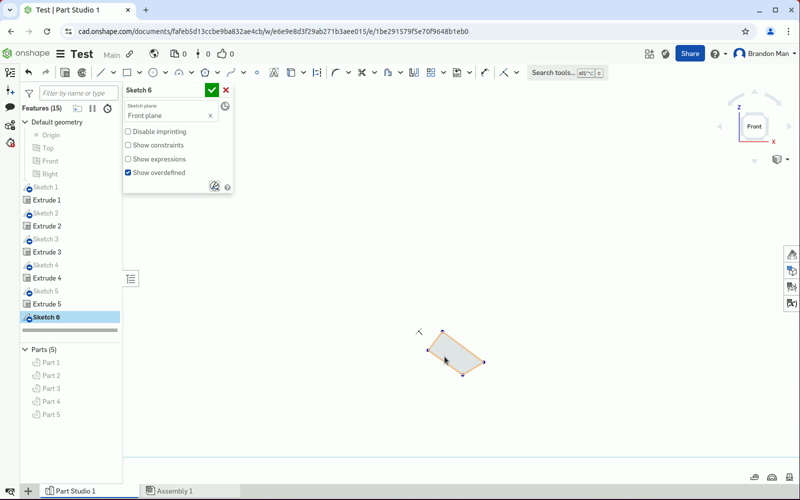
scroll(6)
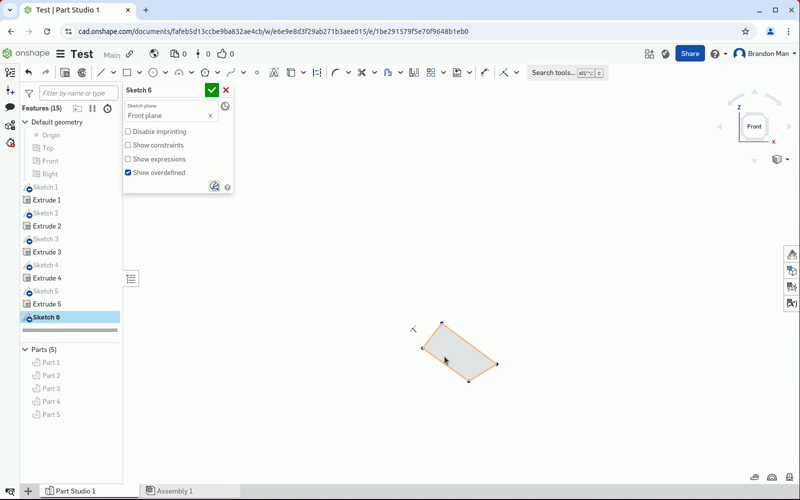
scroll(6)
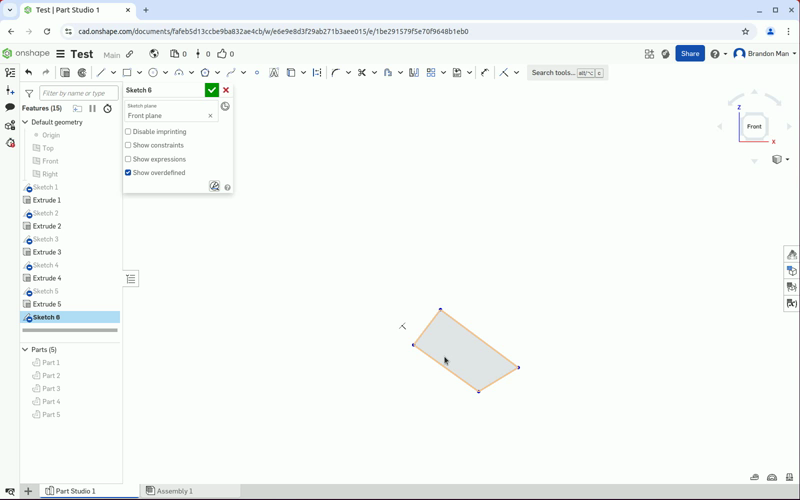
scroll(6)
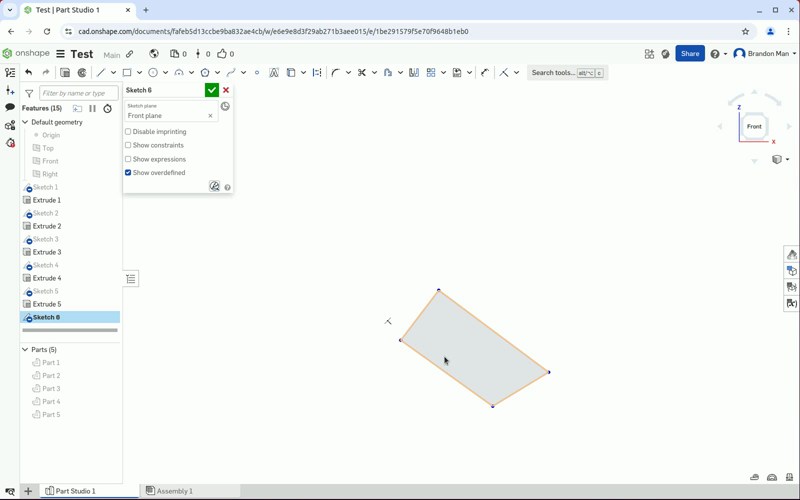
scroll(6)
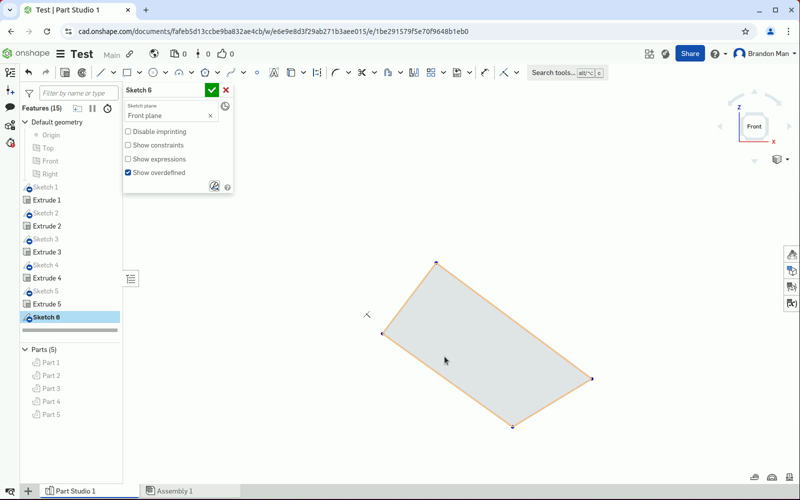
scroll(6)
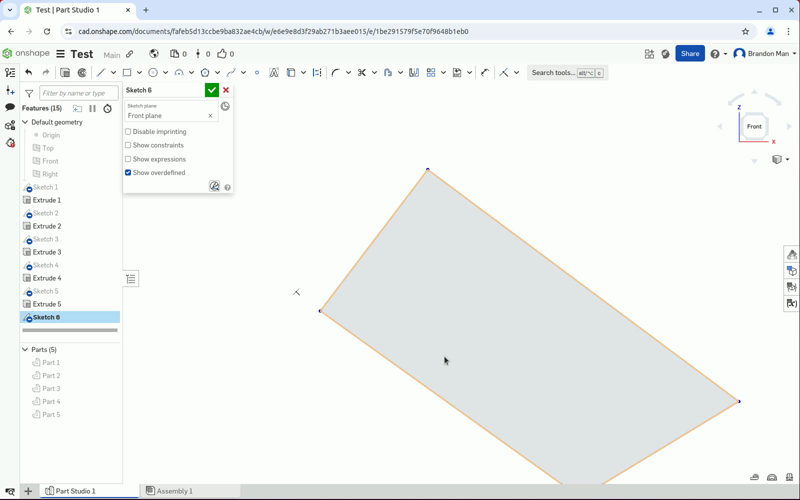
click(444, 356)
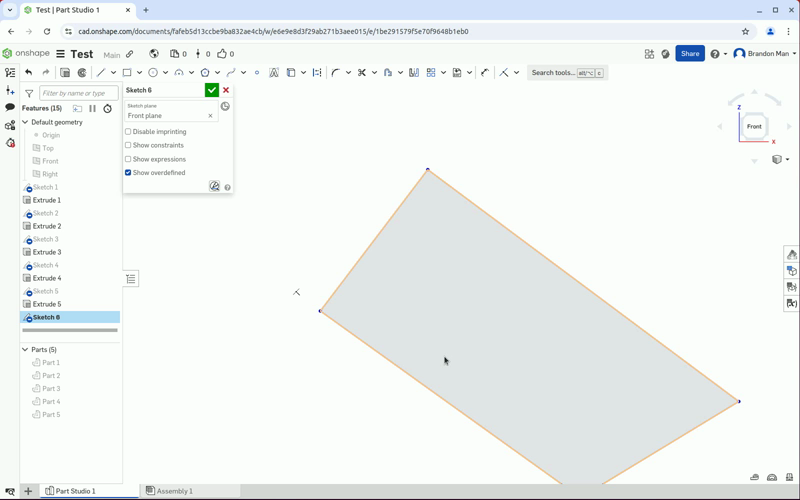
scroll(-6)
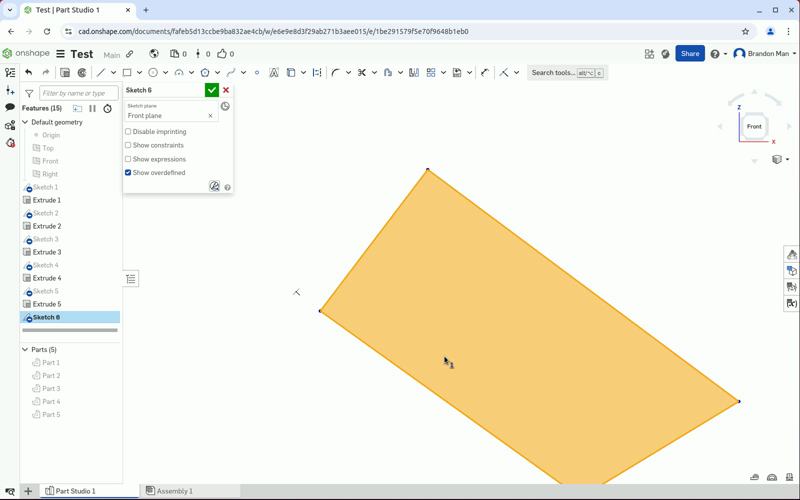
scroll(-6)
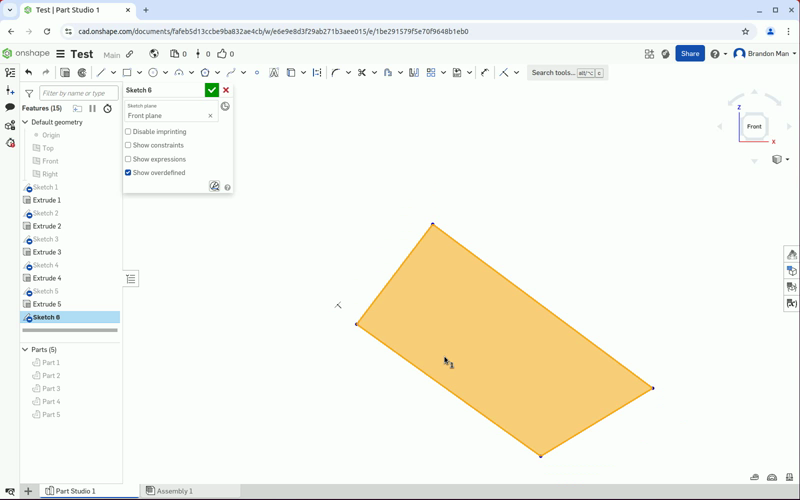
scroll(-6)
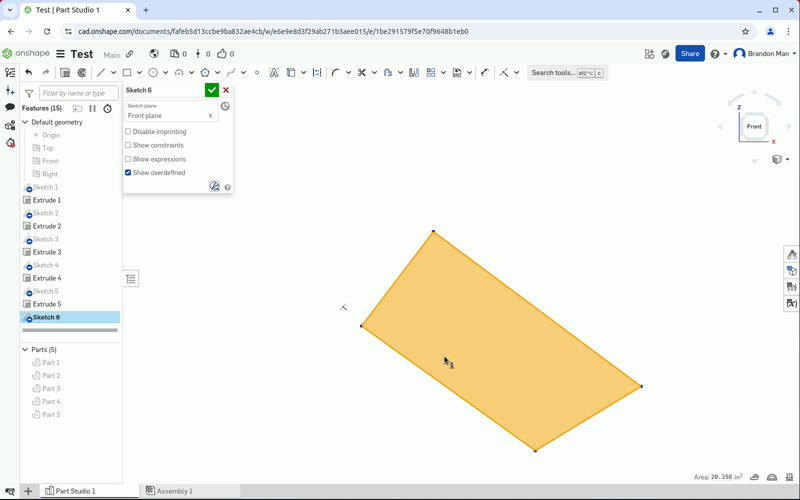
scroll(-6)
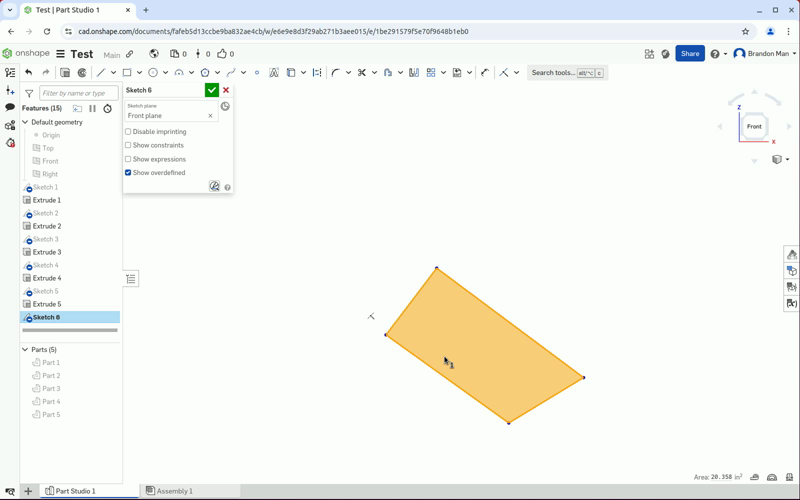
scroll(-6)
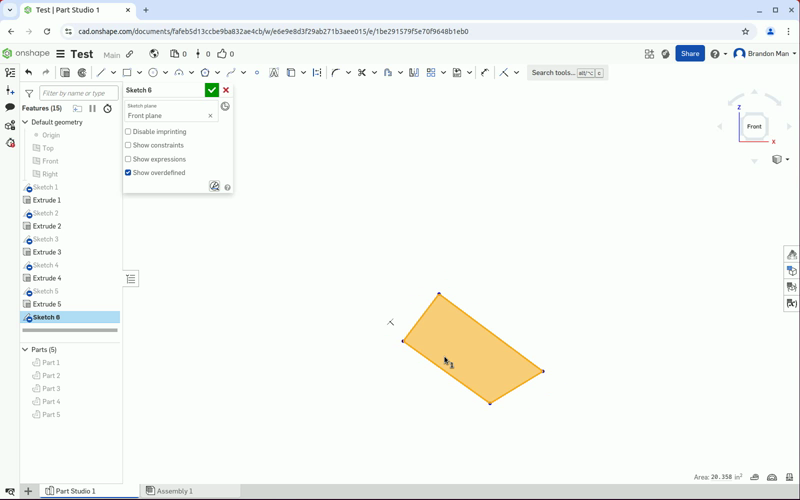
scroll(-6)
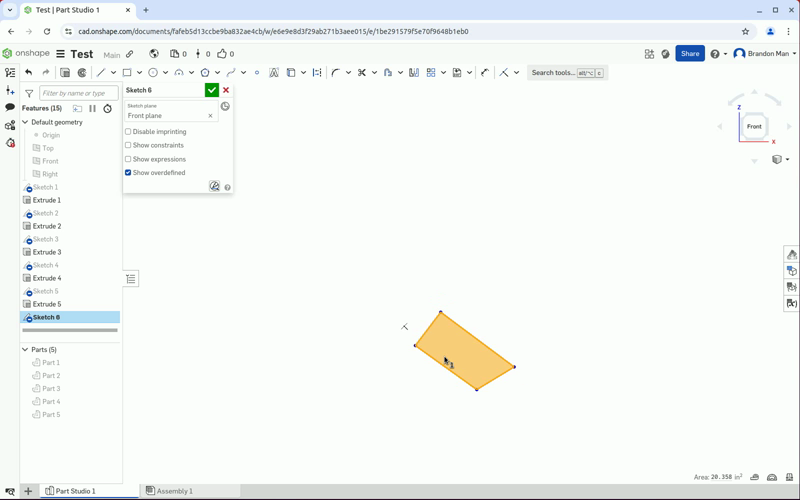
scroll(-6)
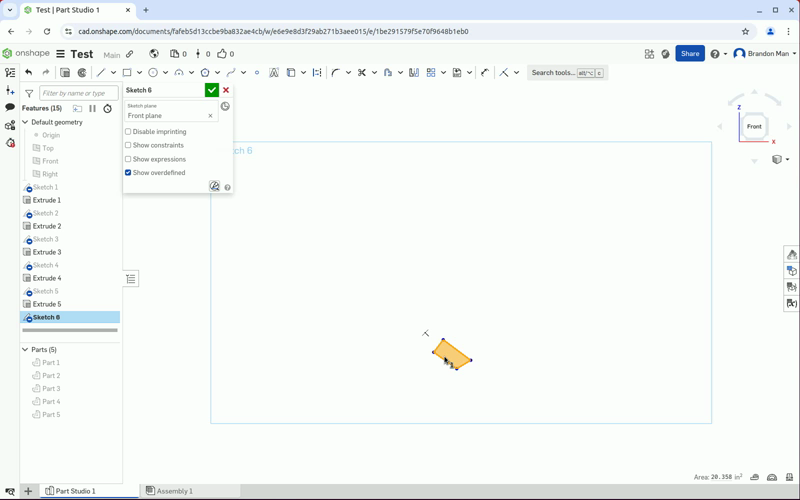
mouse_move(73, 352)
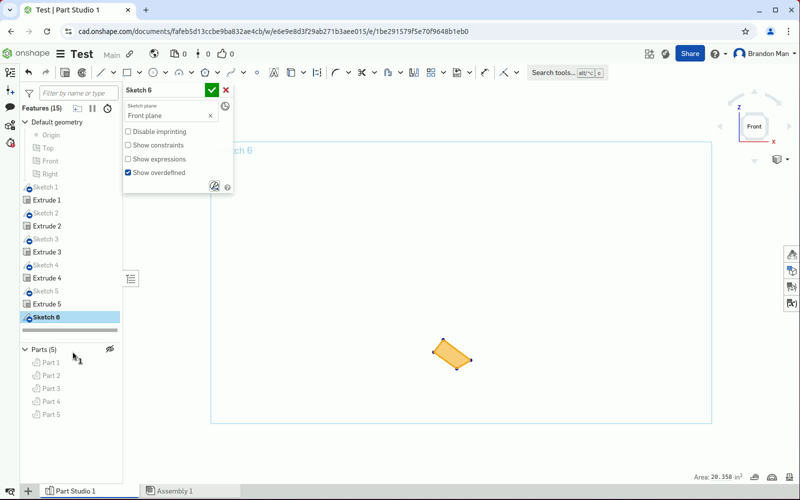
key(shift+y)
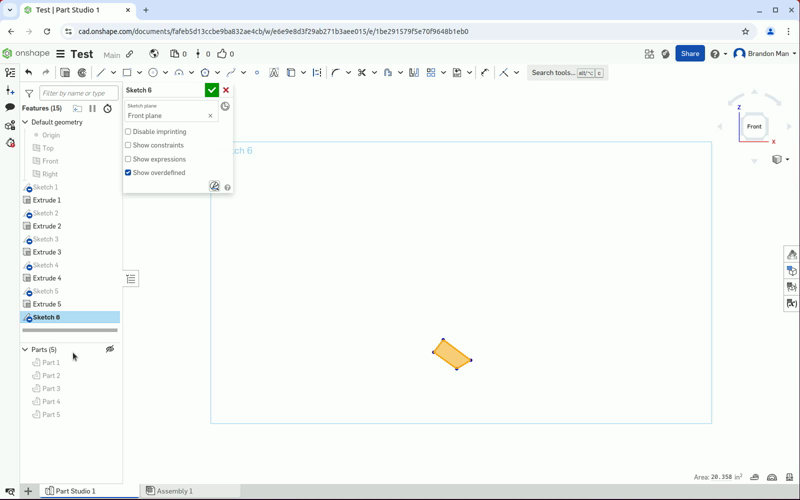
key(shift+e)
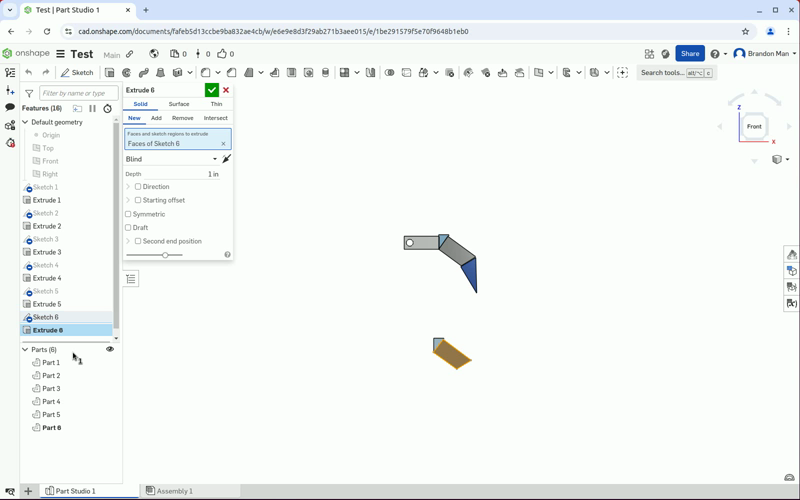
mouse_move(143, 106)
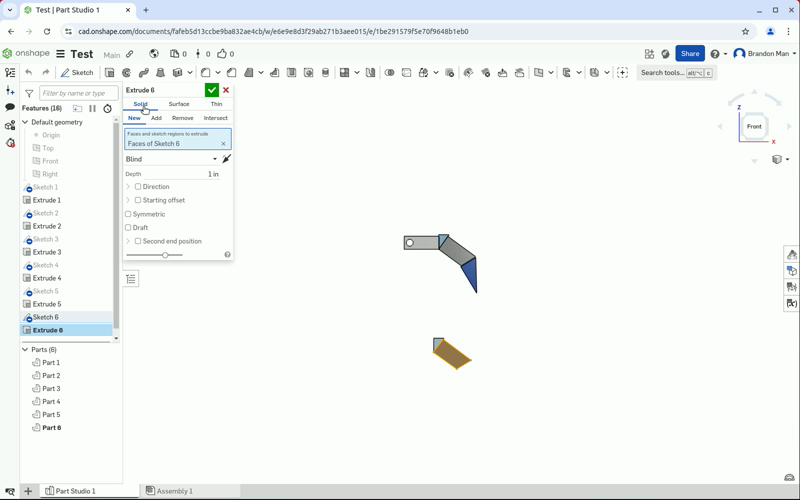
click(143, 106)
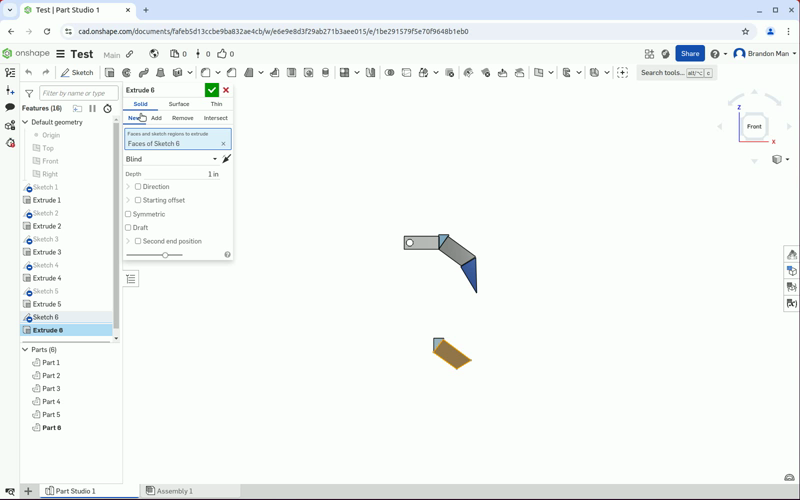
mouse_move(137, 120)
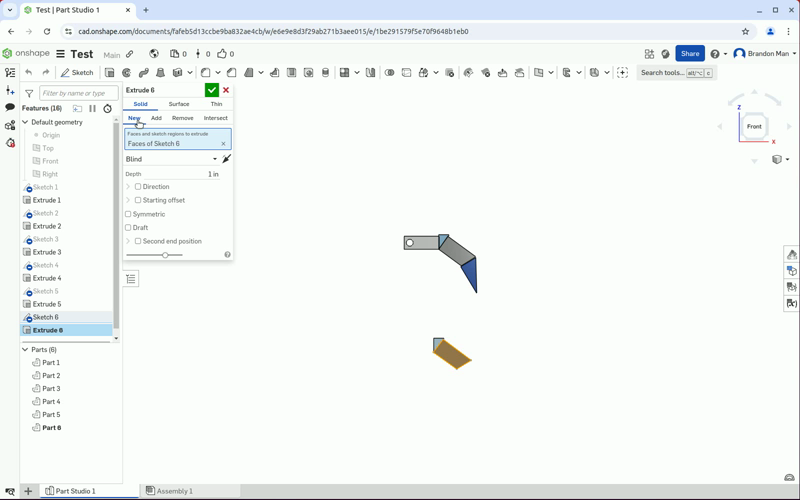
click(137, 120)
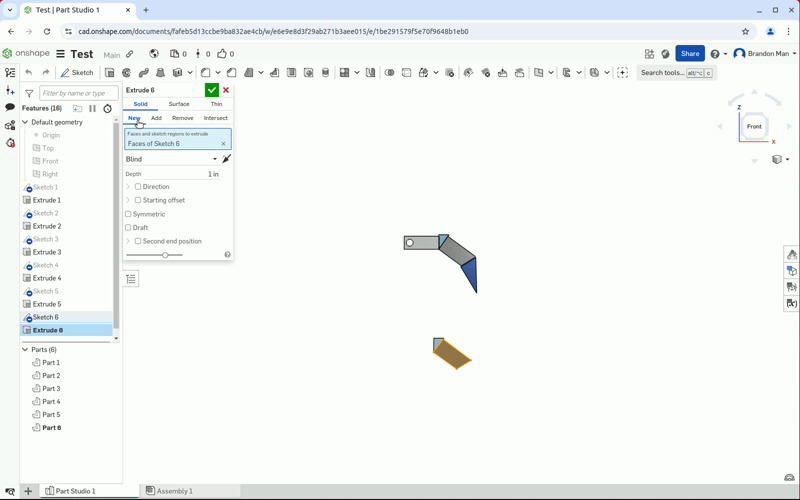
key(tab, 4)
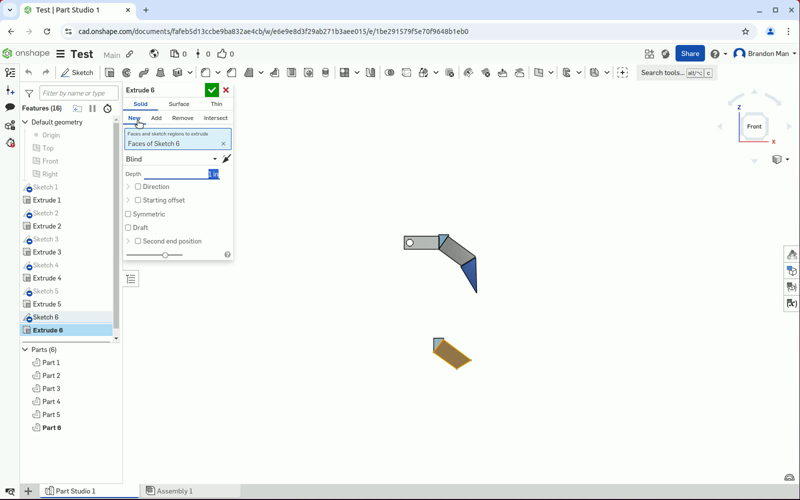
text(1.444)
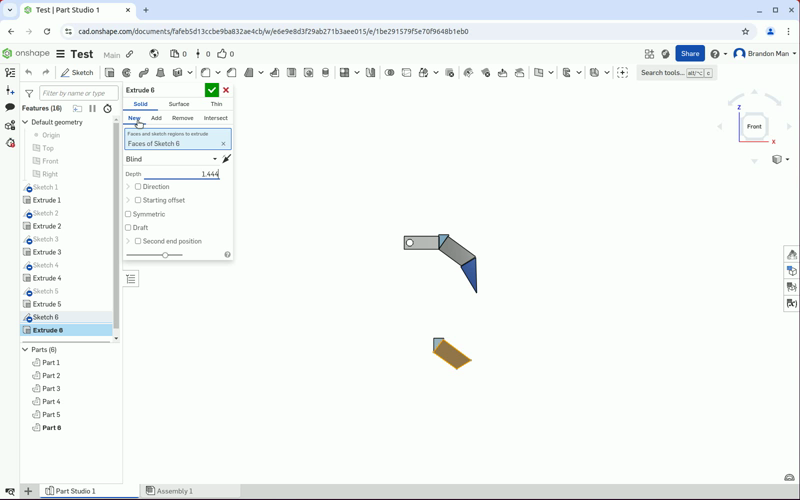
key(enter)
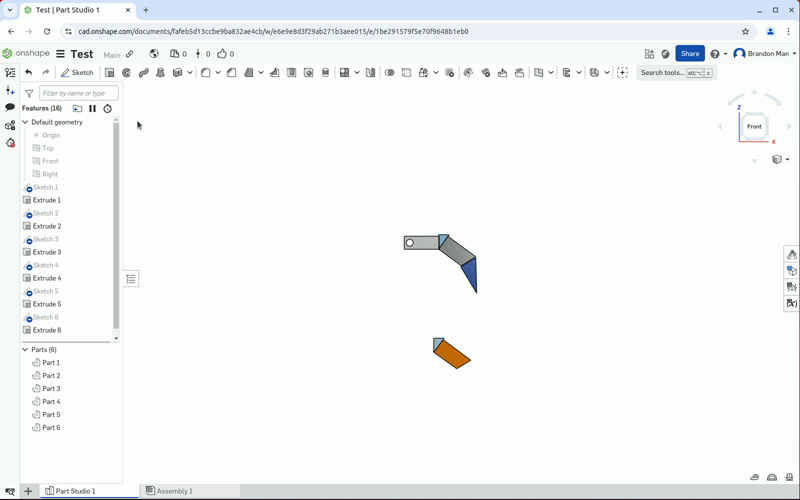
key(shift+h)
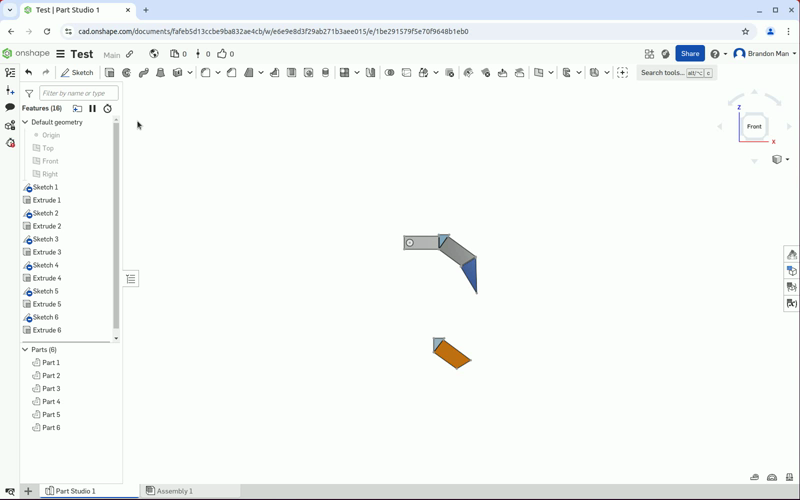
key(shift+h)
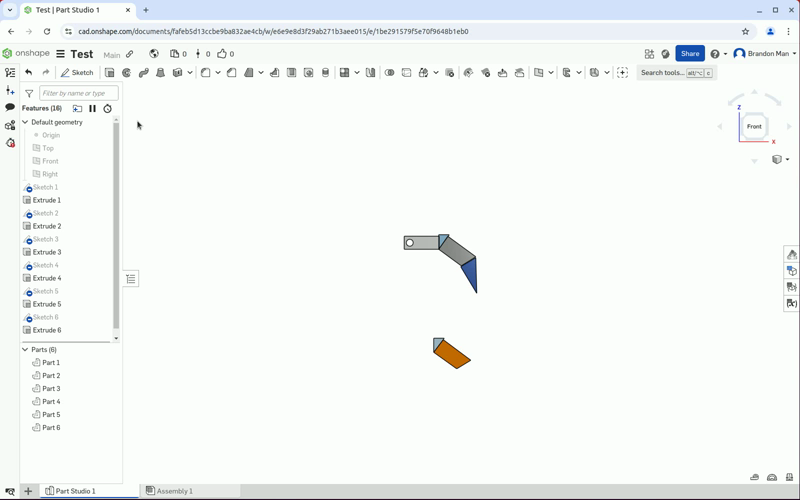
mouse_move(69, 189)
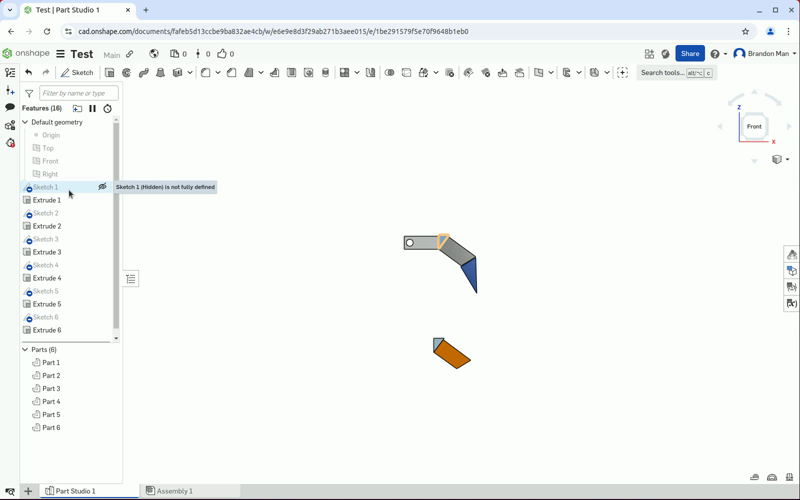
click(69, 189)
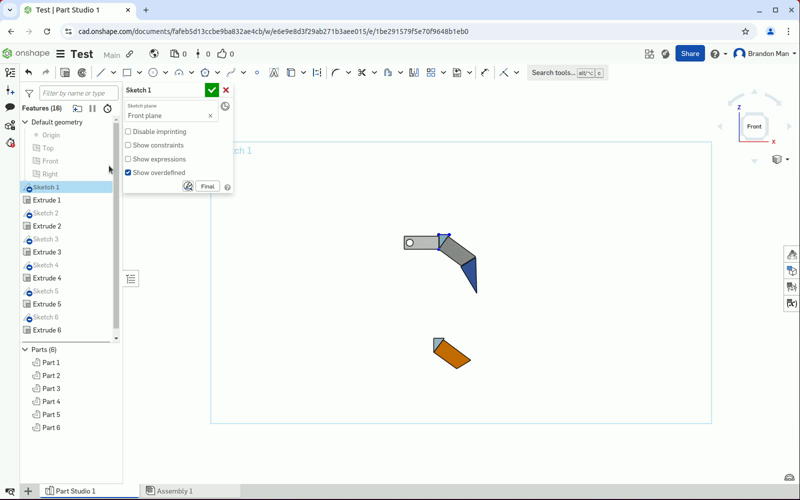
mouse_move(229, 92)
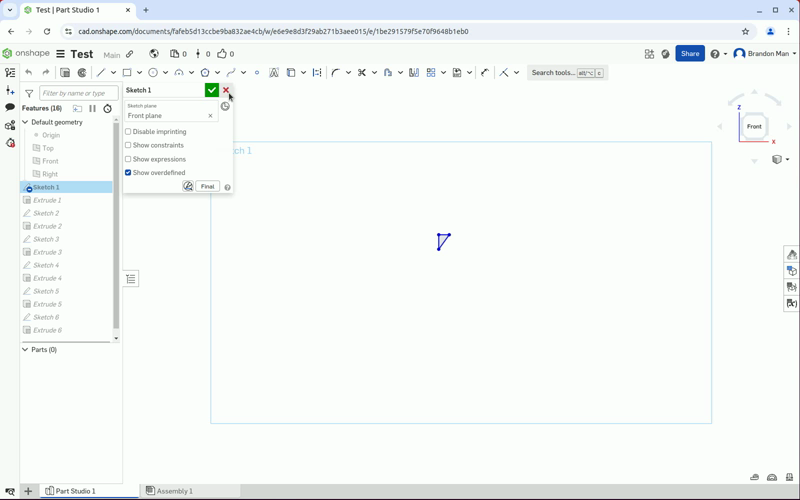
click(229, 92)
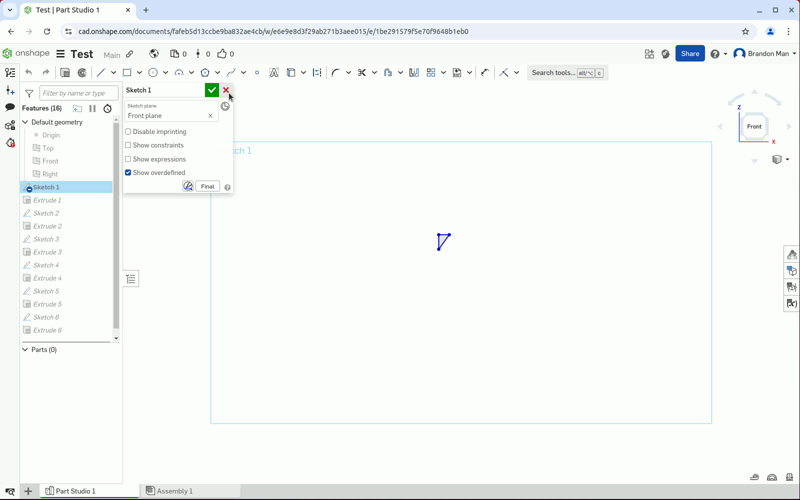
key(shift+s)
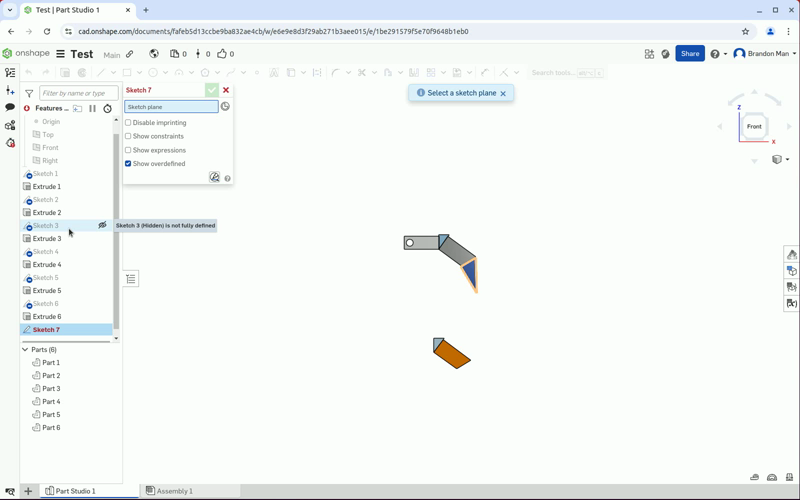
scroll(3)
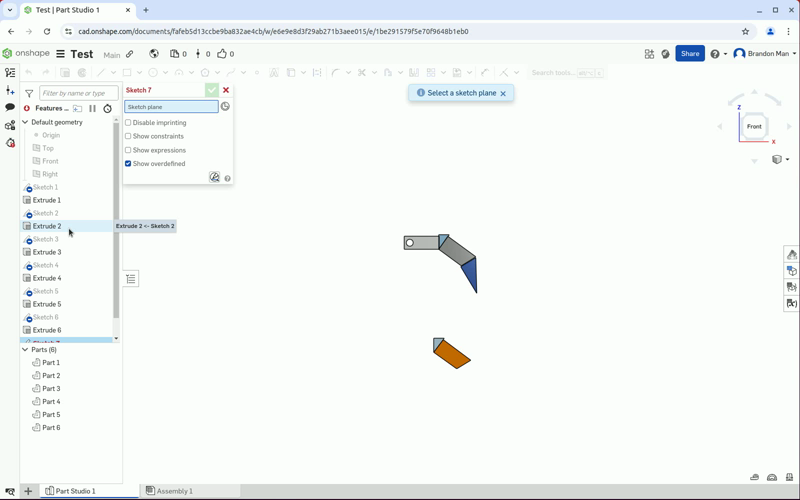
mouse_move(69, 163)
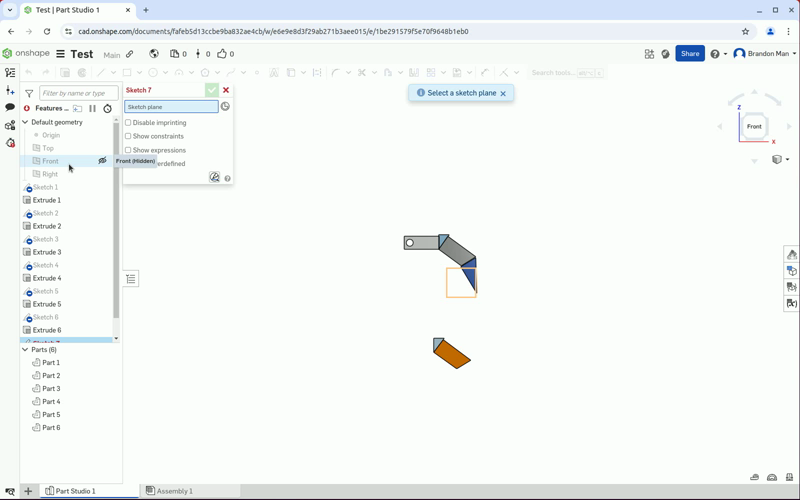
click(69, 163)
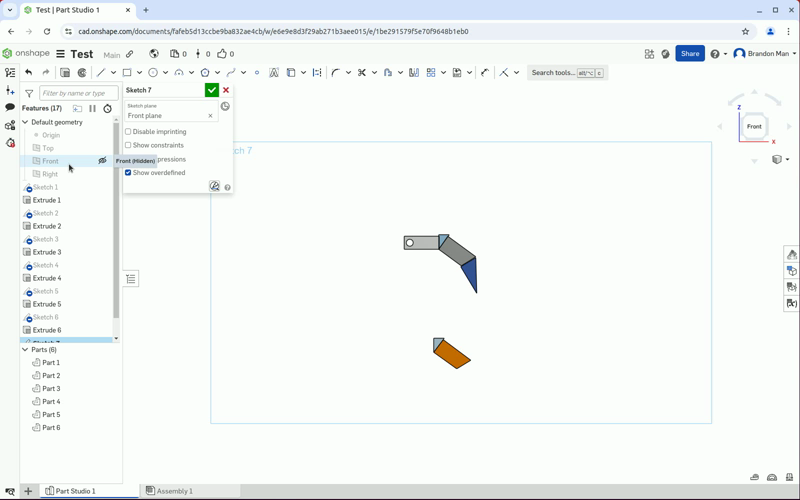
mouse_move(73, 352)
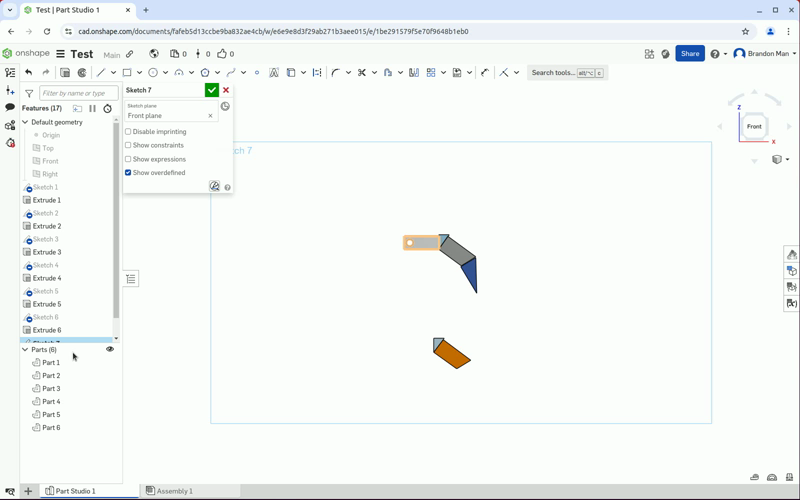
key(y)
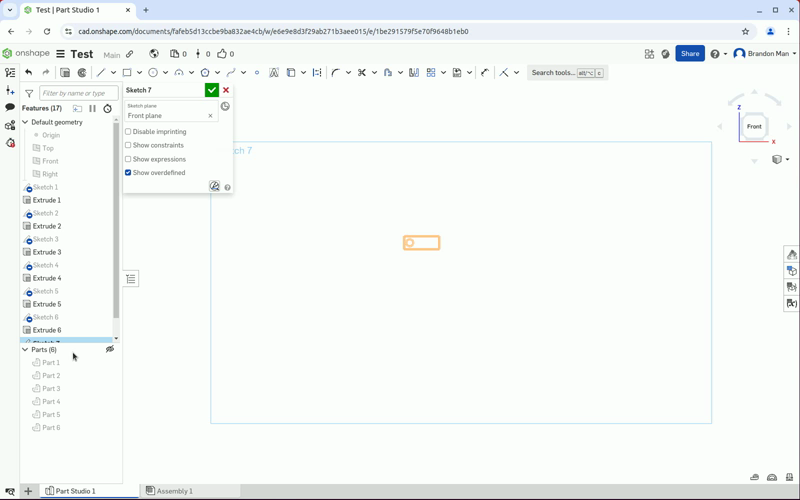
key(l)
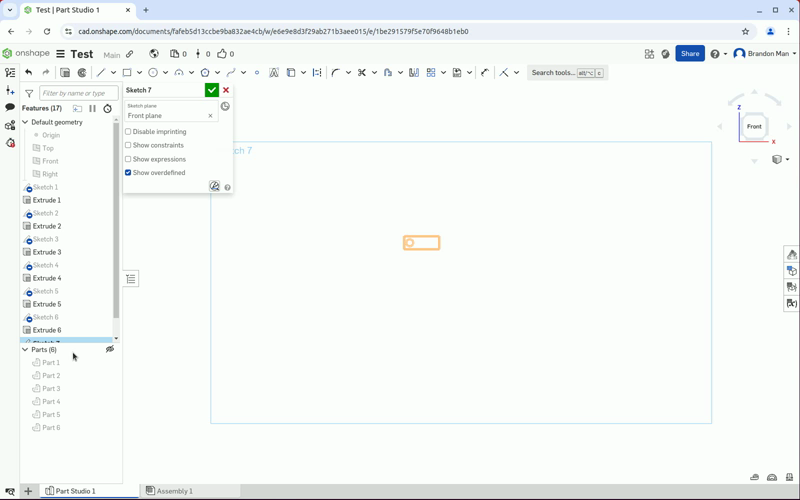
key_down(shift)
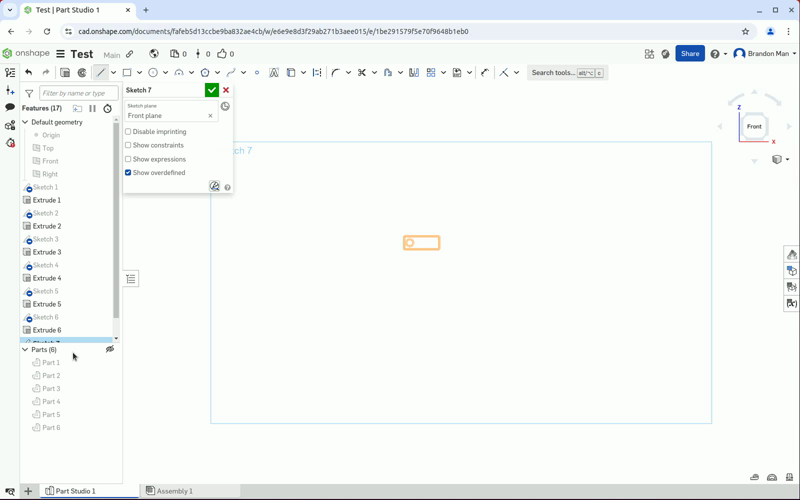
mouse_move(399, 352)
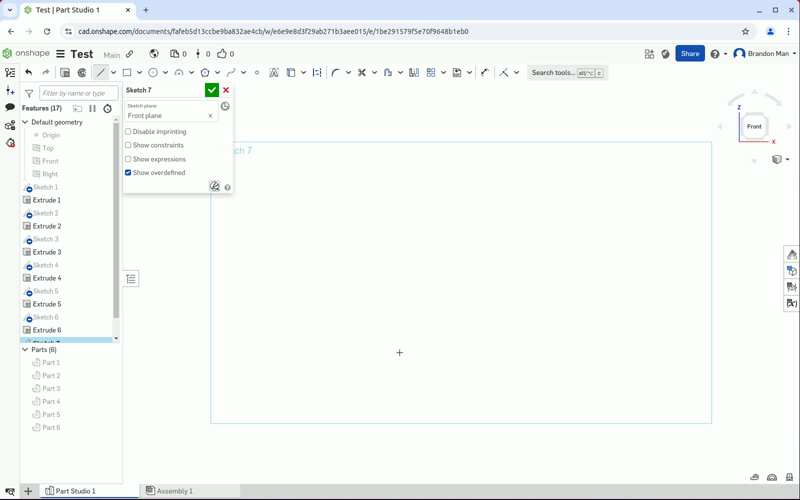
click(399, 352)
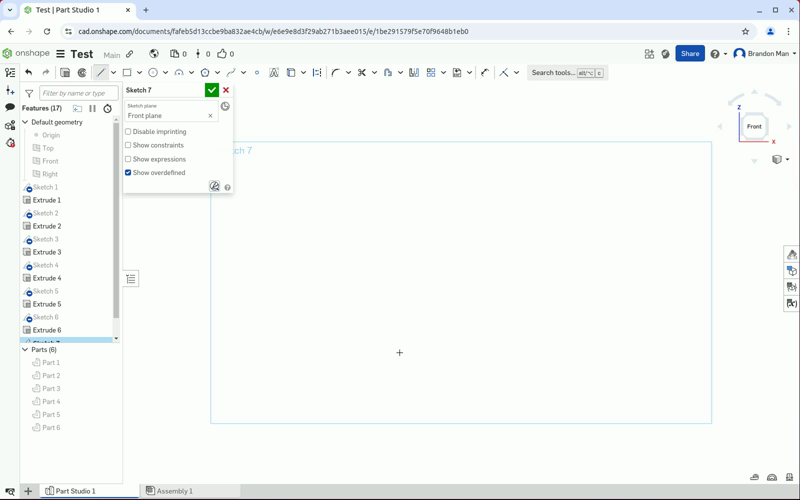
key_up(shift)
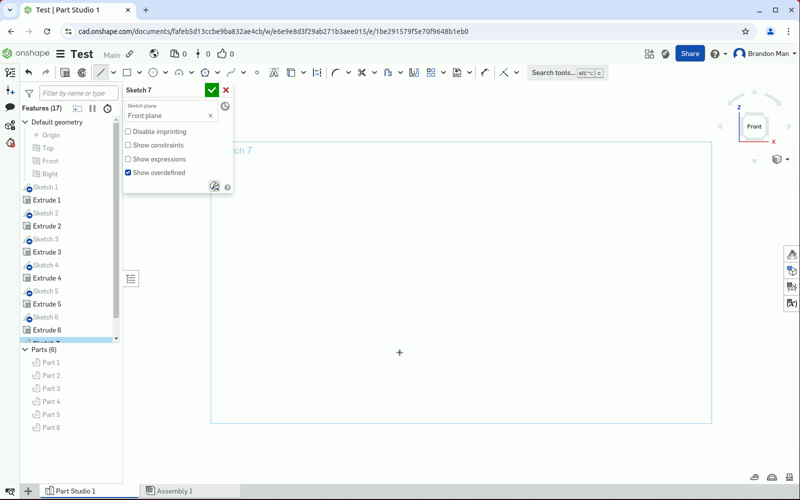
key_down(shift)
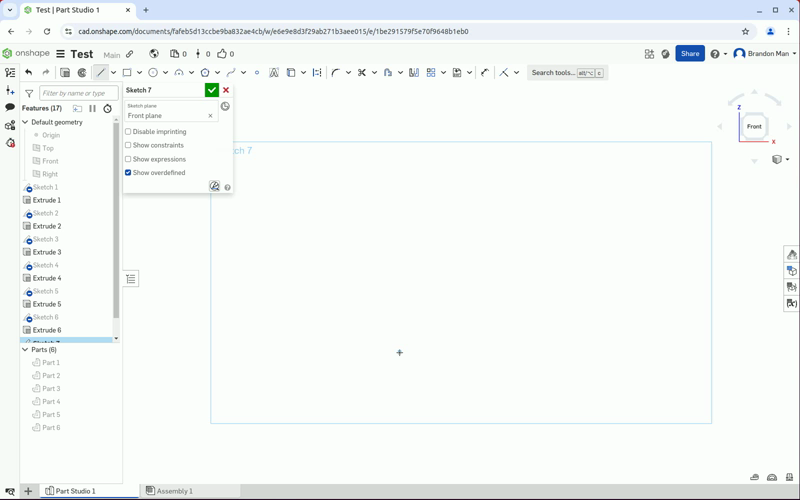
mouse_move(429, 352)
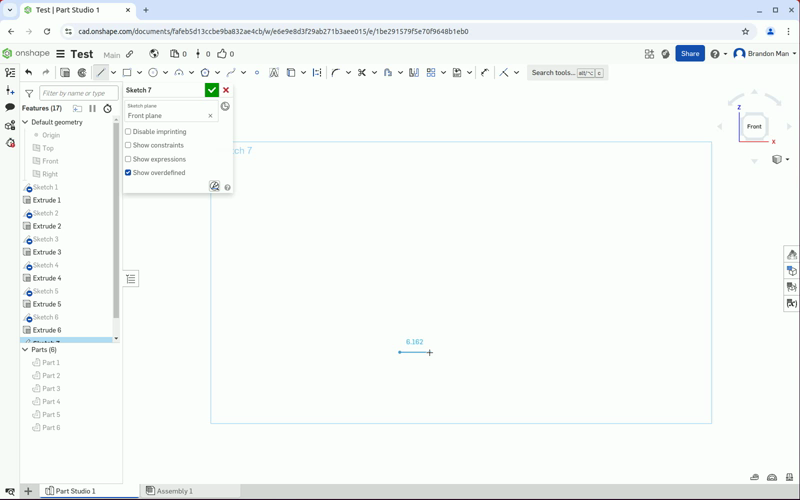
mouse_move(434, 352)
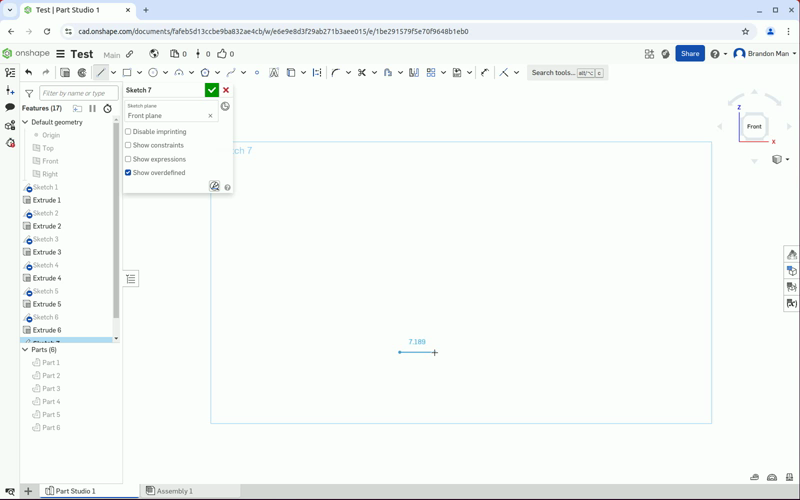
click(434, 352)
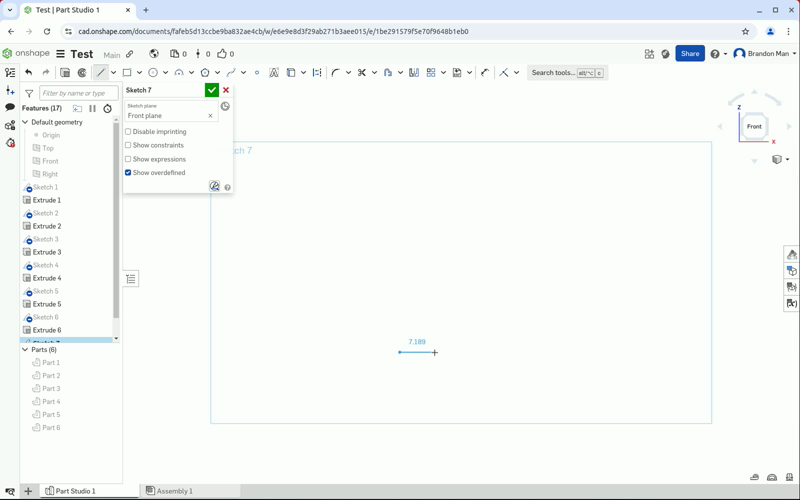
key_up(shift)
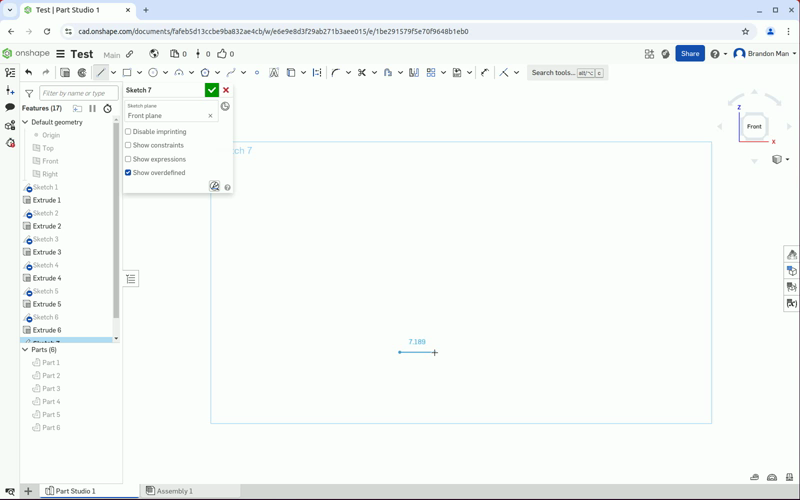
key_down(shift)
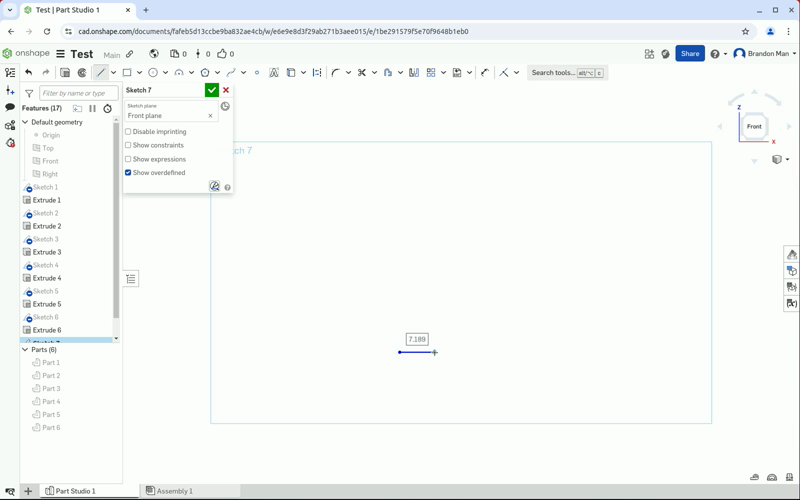
mouse_move(464, 352)
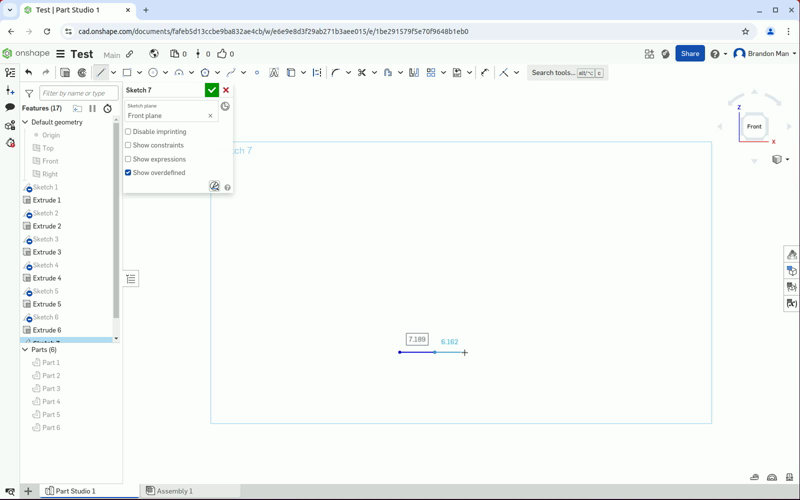
mouse_move(434, 339)
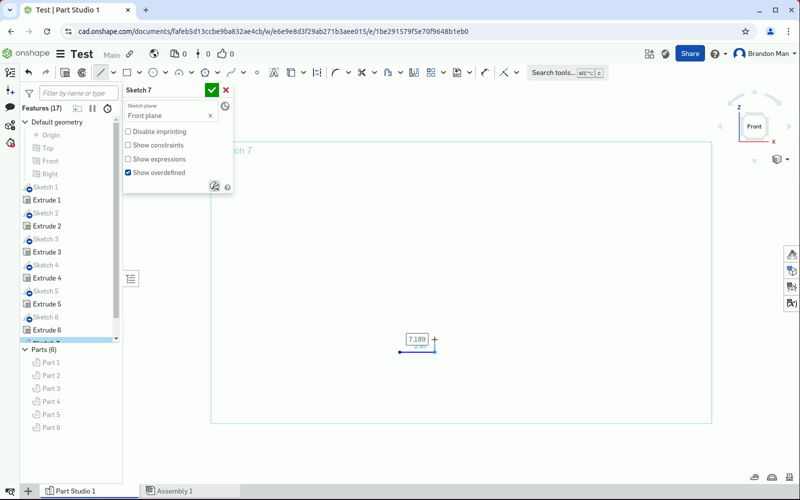
click(434, 339)
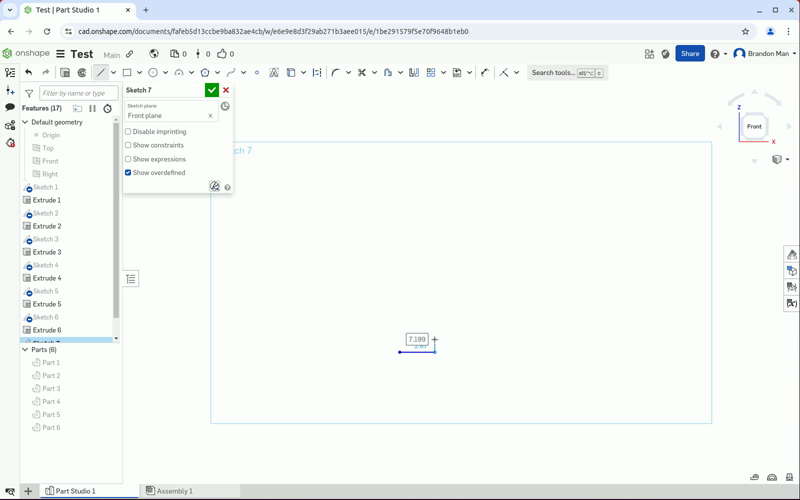
key_up(shift)
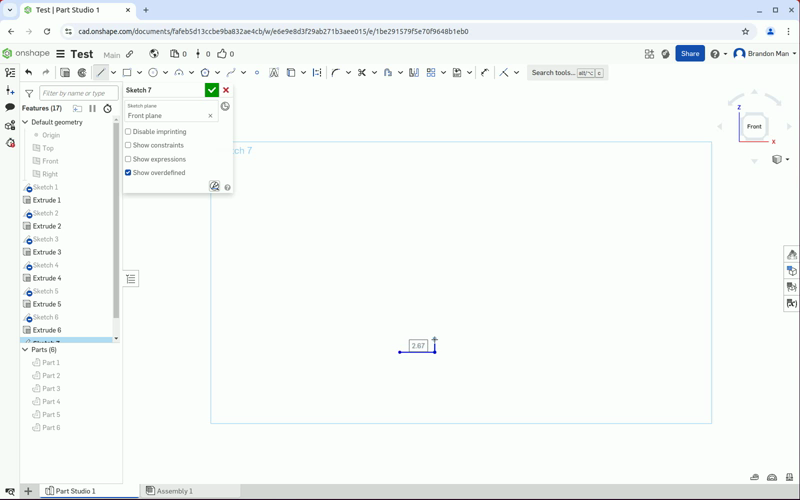
key_down(shift)
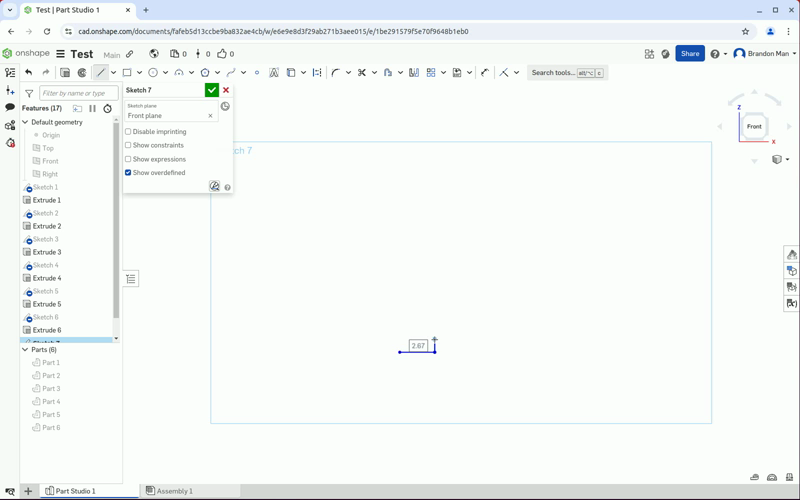
mouse_move(464, 339)
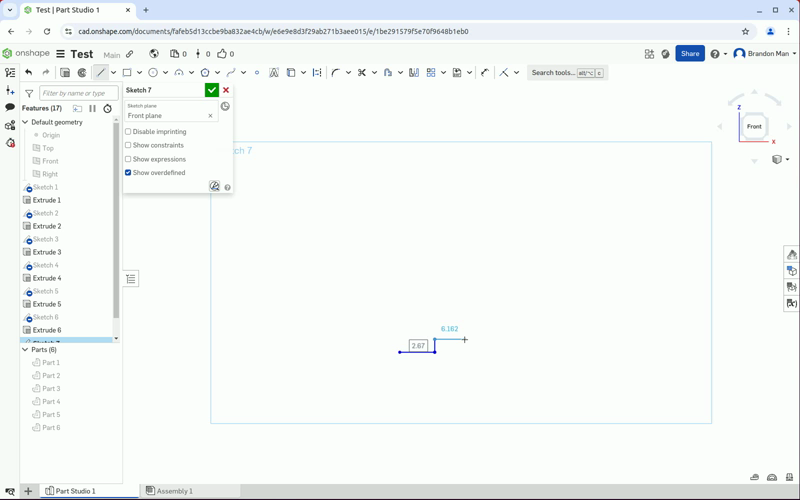
mouse_move(399, 339)
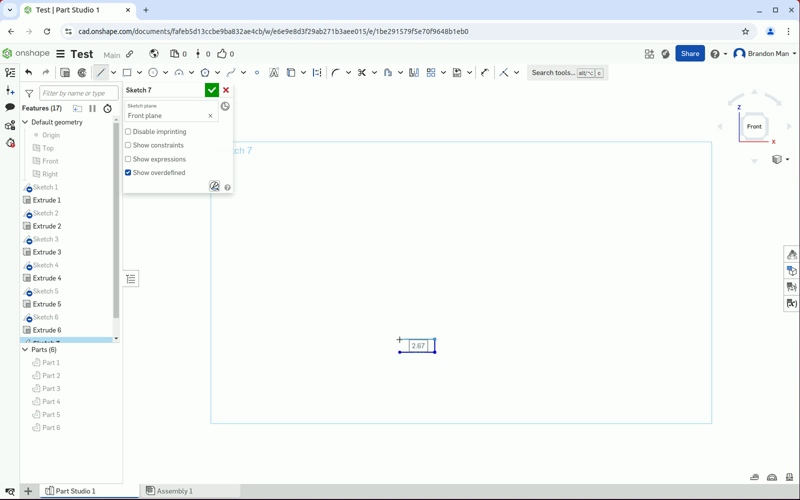
click(399, 339)
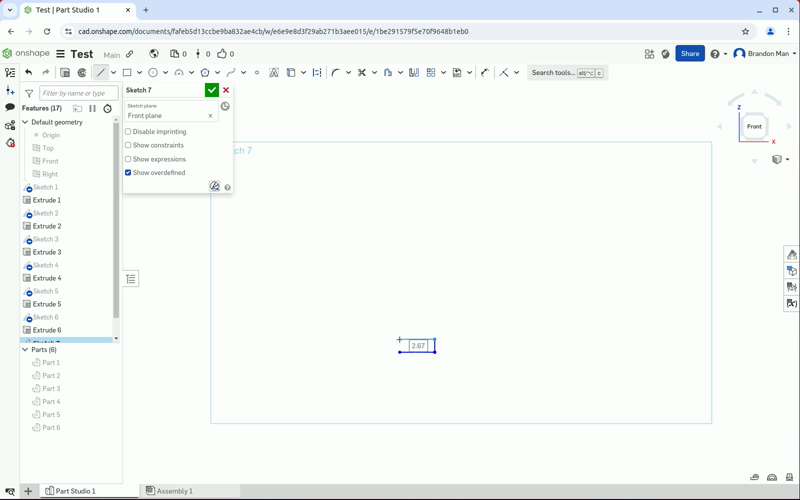
key_up(shift)
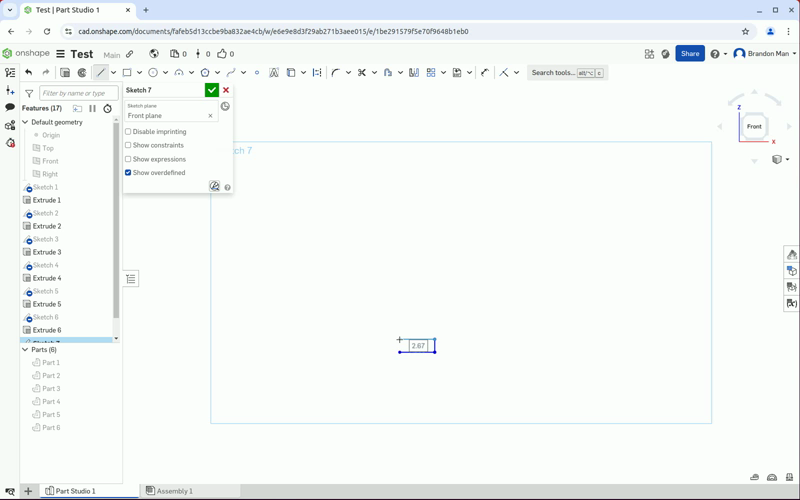
mouse_move(429, 339)
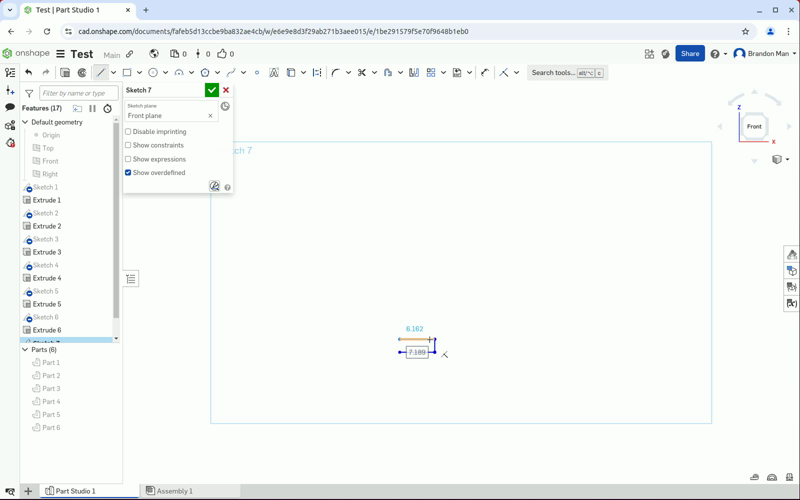
key_down(shift)
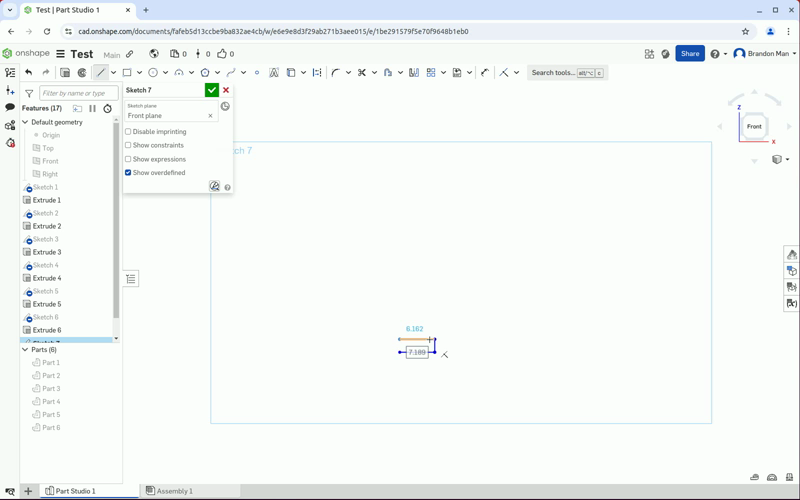
mouse_move(399, 352)
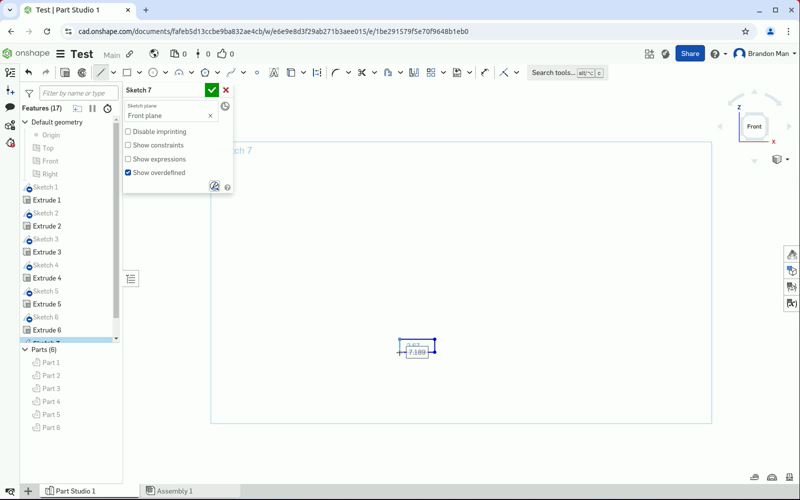
key_up(shift)
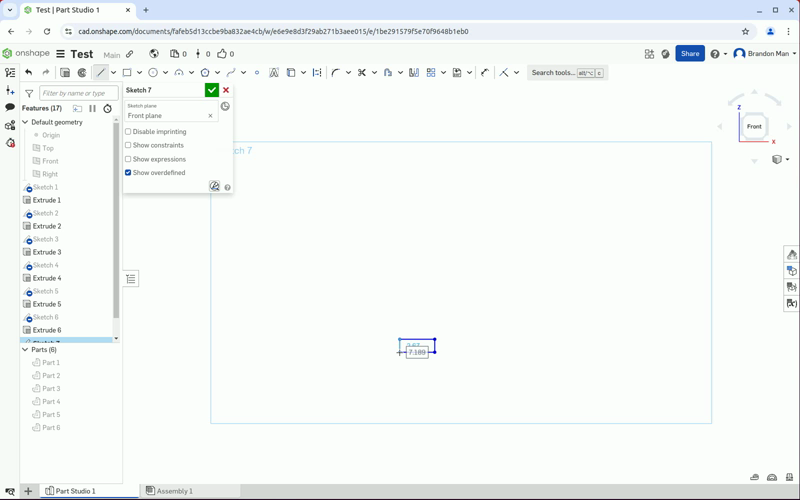
click(399, 352)
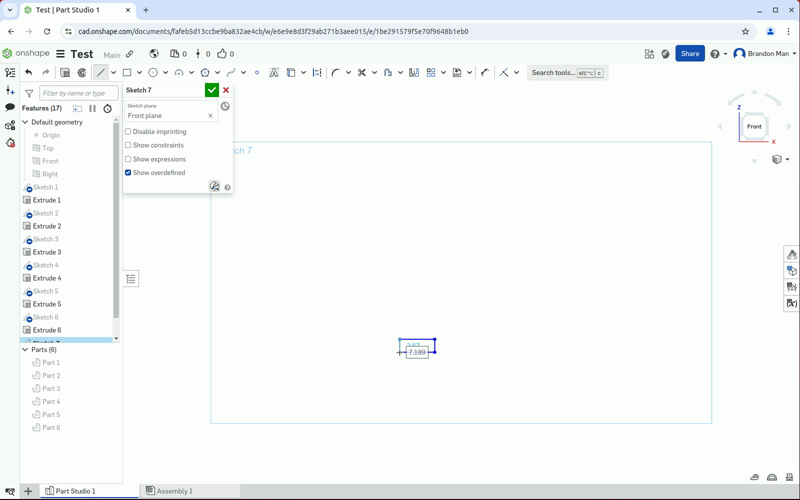
key(esc)
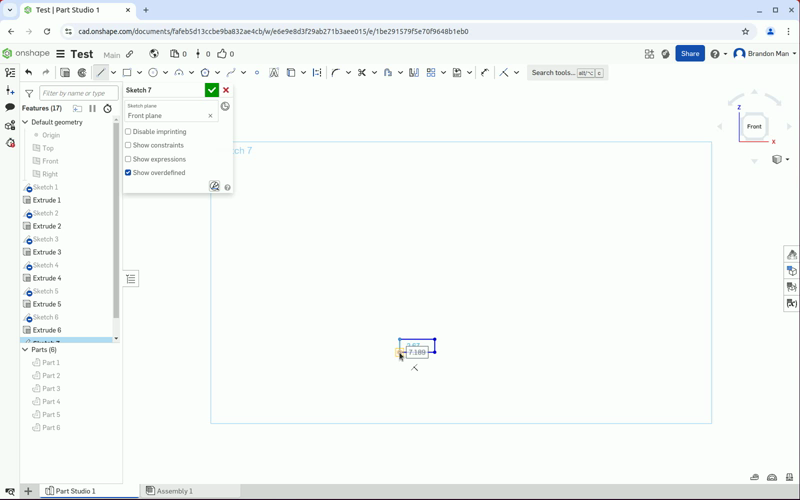
key(c)
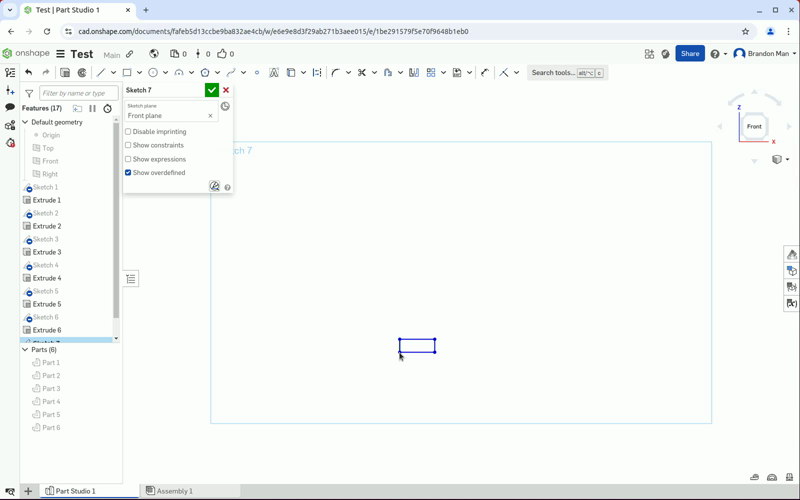
key_down(shift)
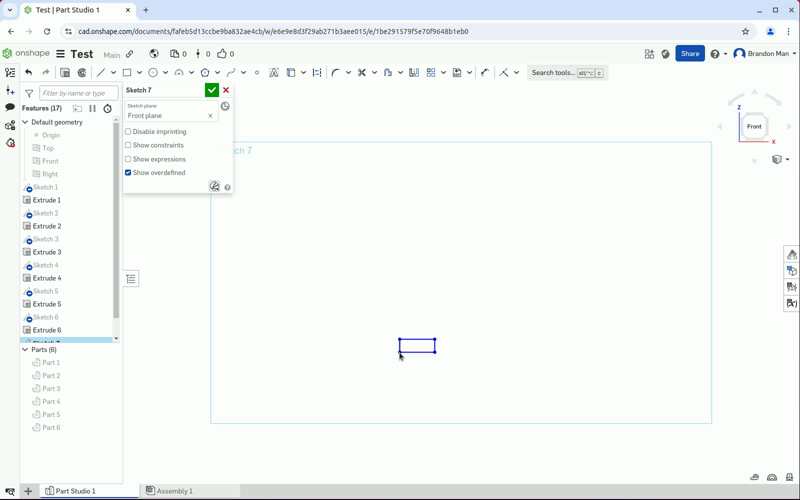
mouse_move(404, 345)
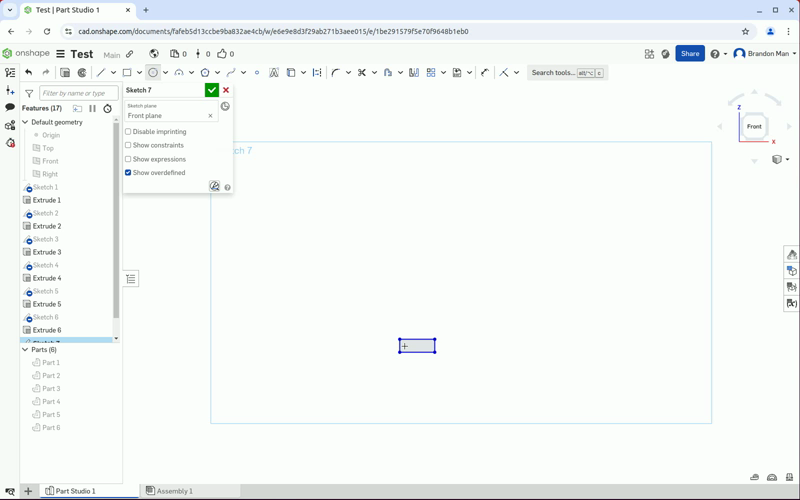
click(404, 345)
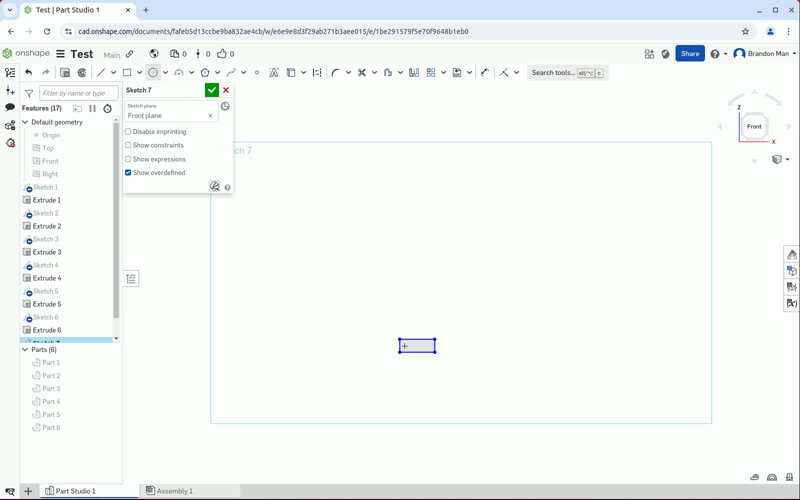
key_up(shift)
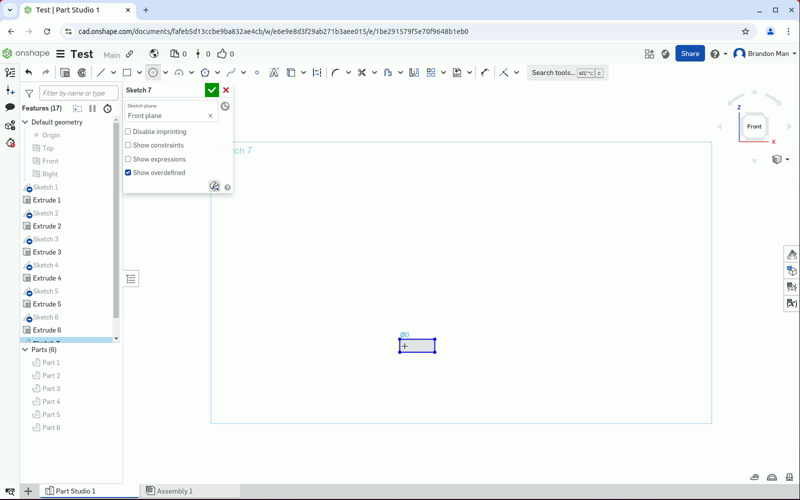
mouse_move(408, 345)
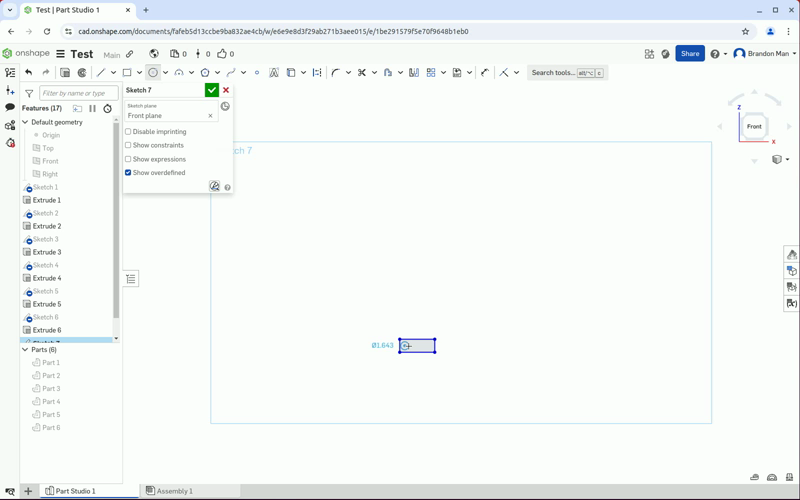
click(408, 345)
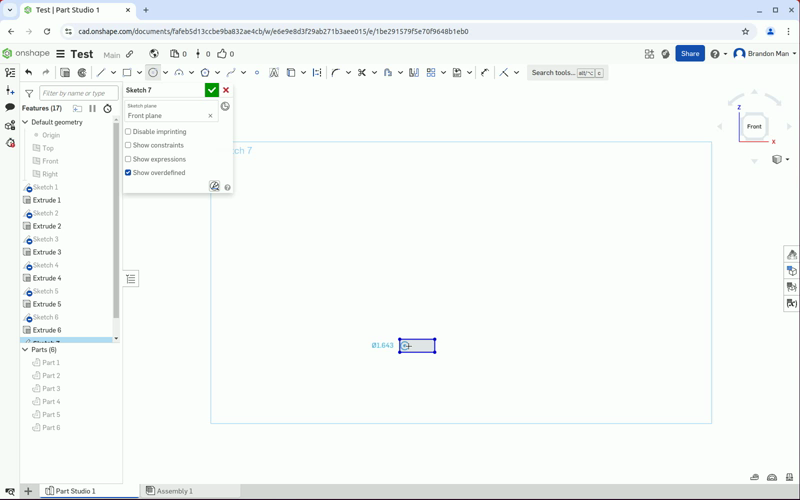
key(esc)
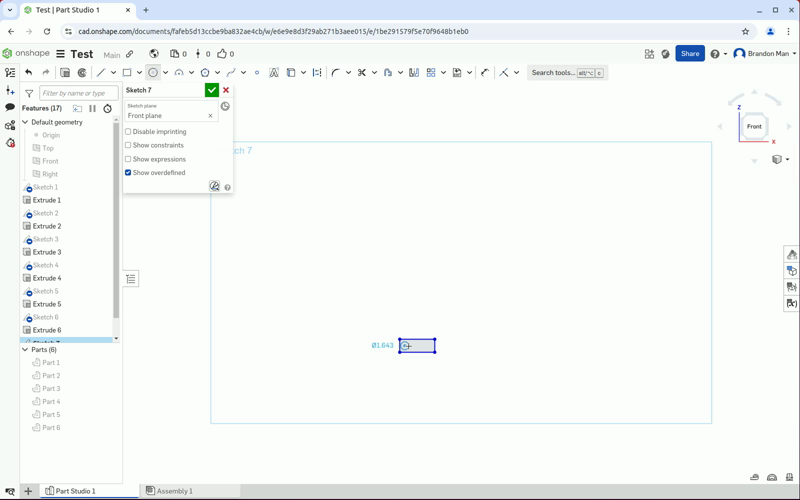
mouse_move(403, 350)
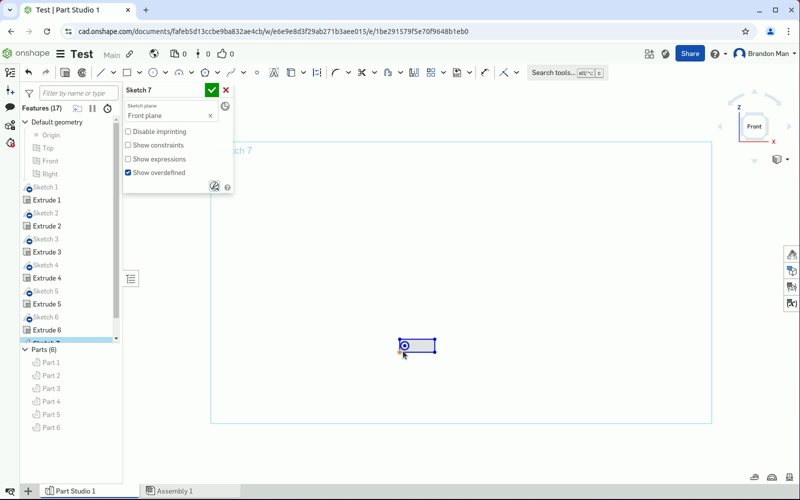
scroll(6)
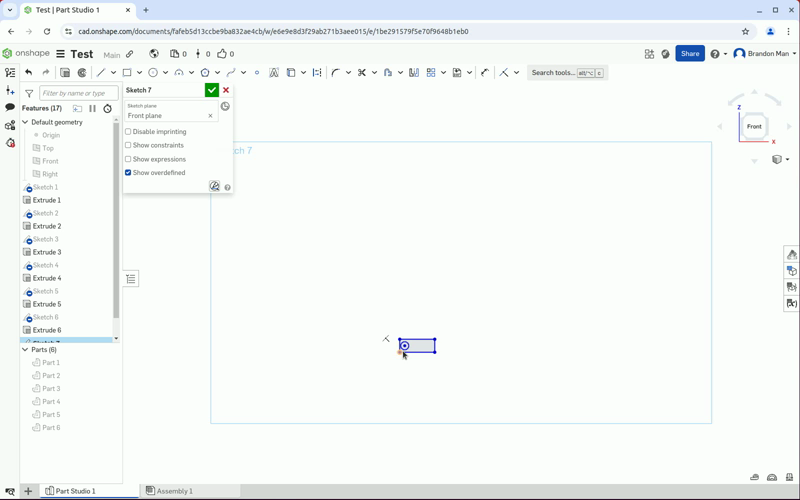
scroll(6)
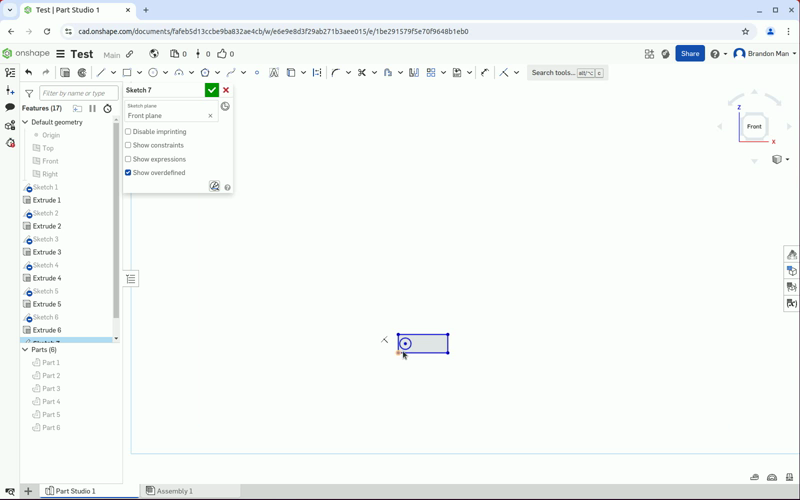
scroll(6)
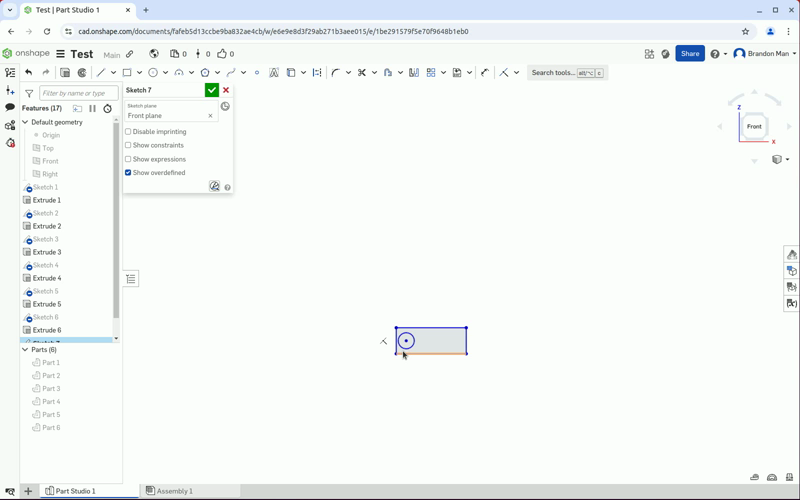
scroll(6)
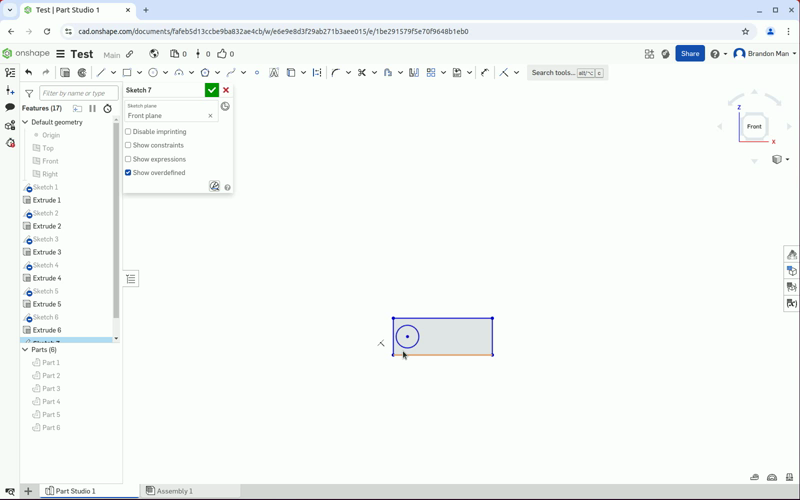
scroll(6)
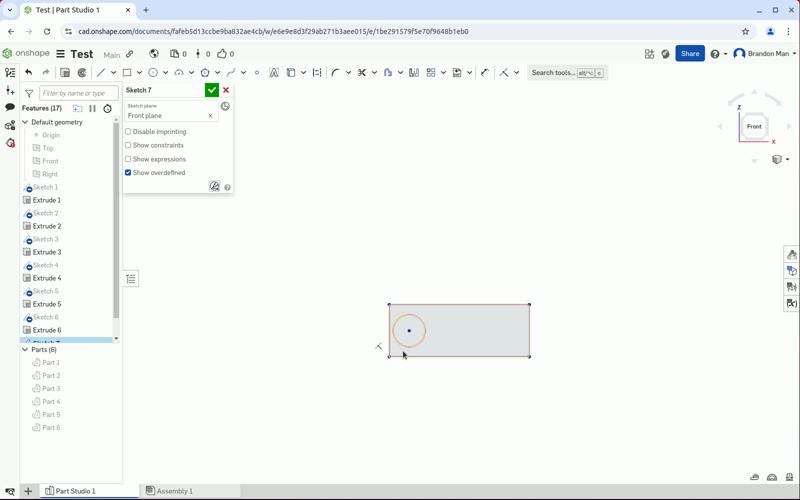
scroll(6)
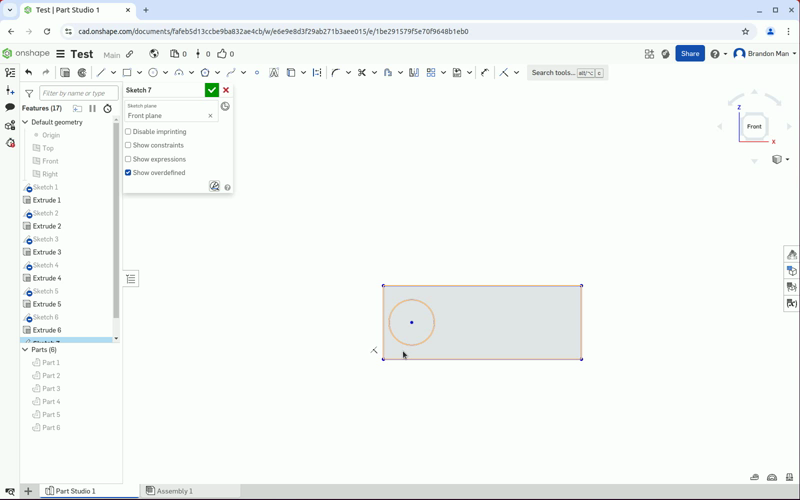
scroll(6)
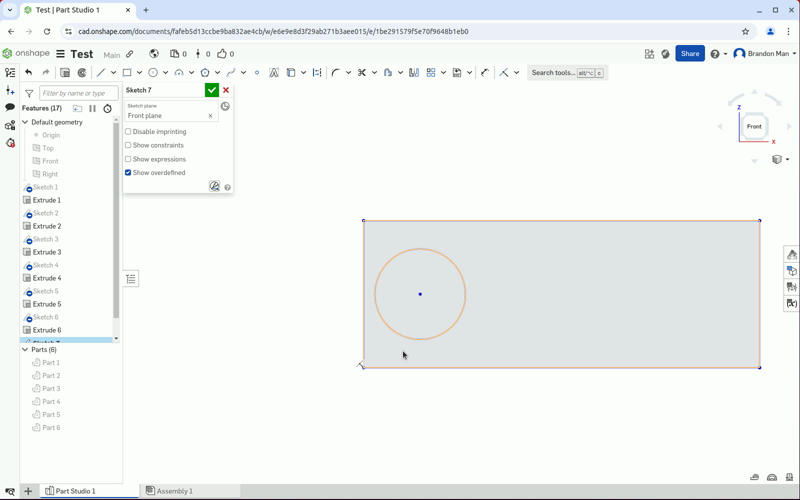
click(403, 350)
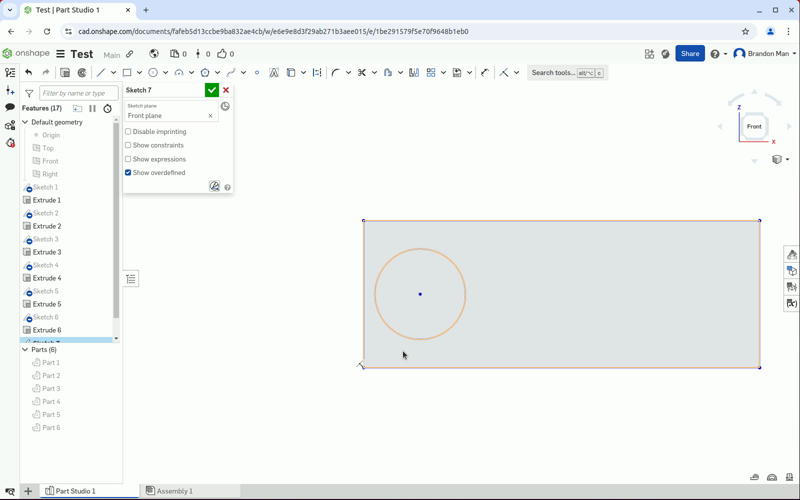
scroll(-6)
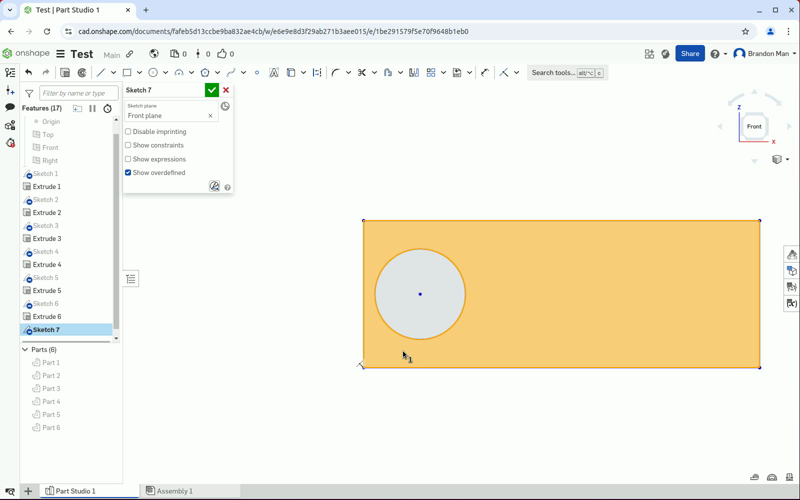
scroll(-6)
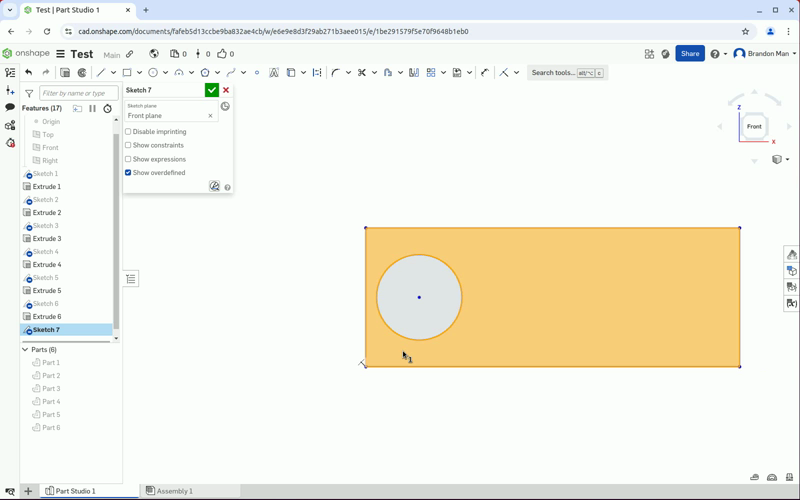
scroll(-6)
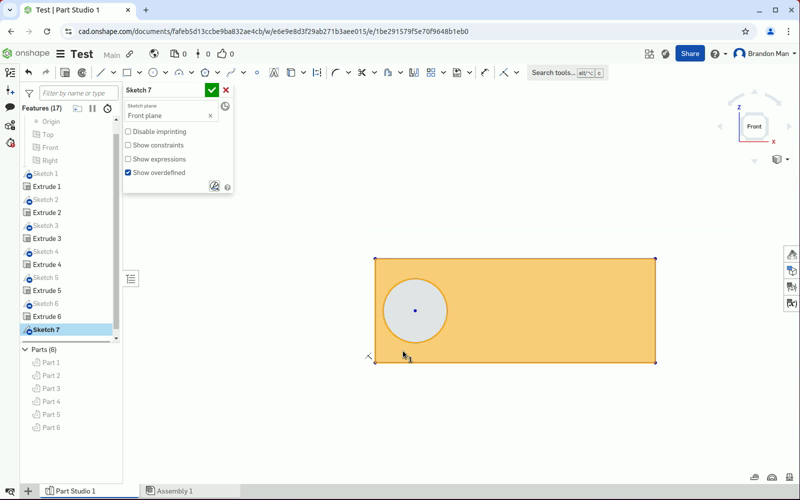
scroll(-6)
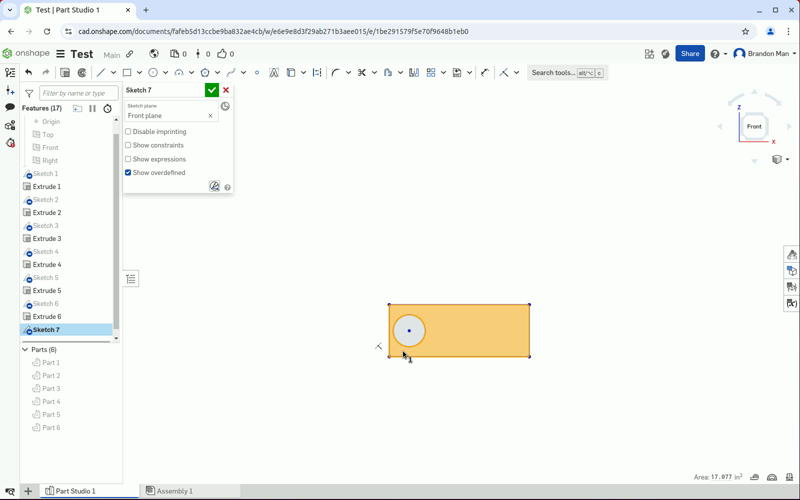
scroll(-6)
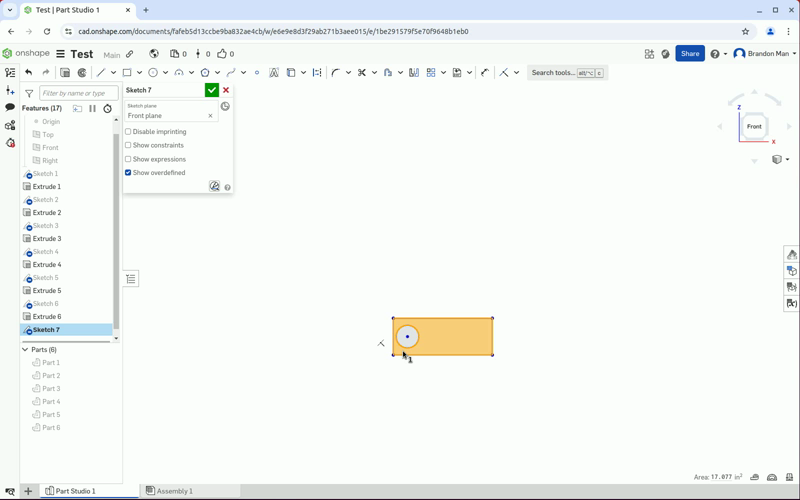
scroll(-6)
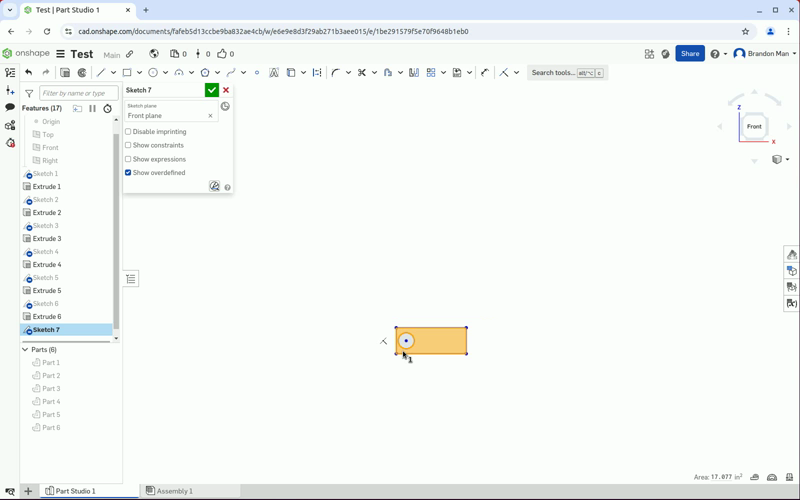
scroll(-6)
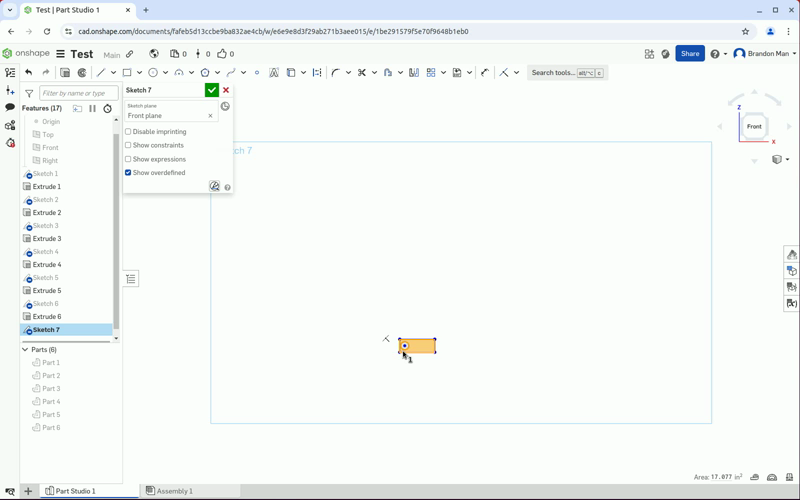
mouse_move(73, 352)
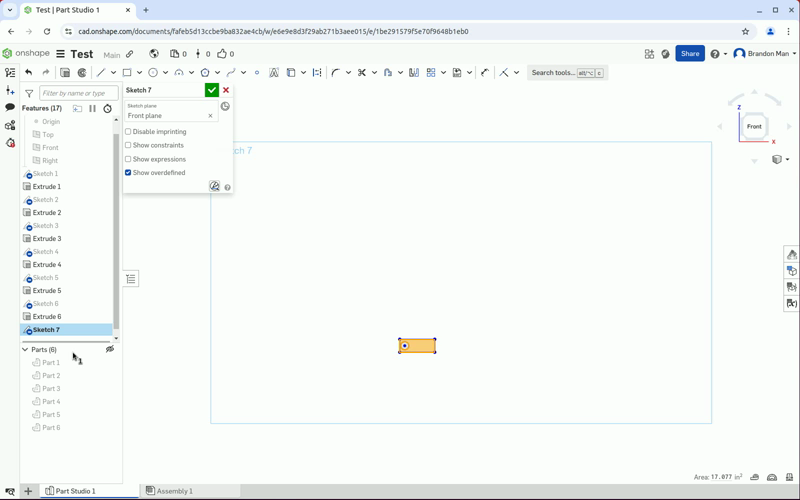
key(shift+y)
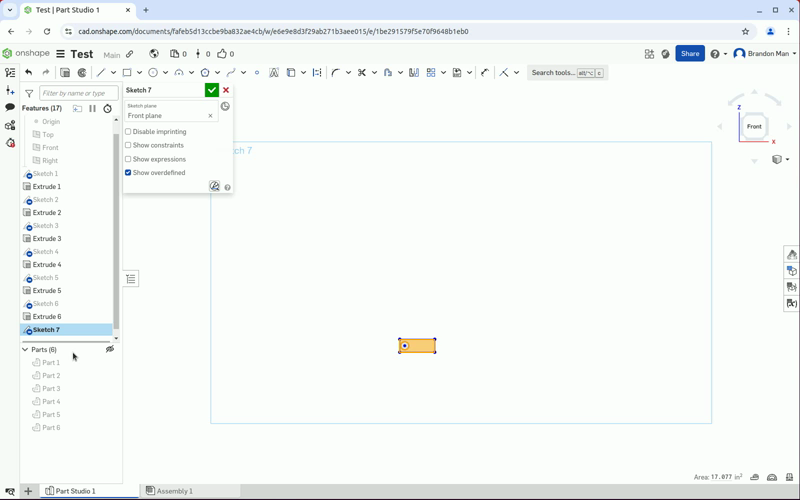
key(shift+e)
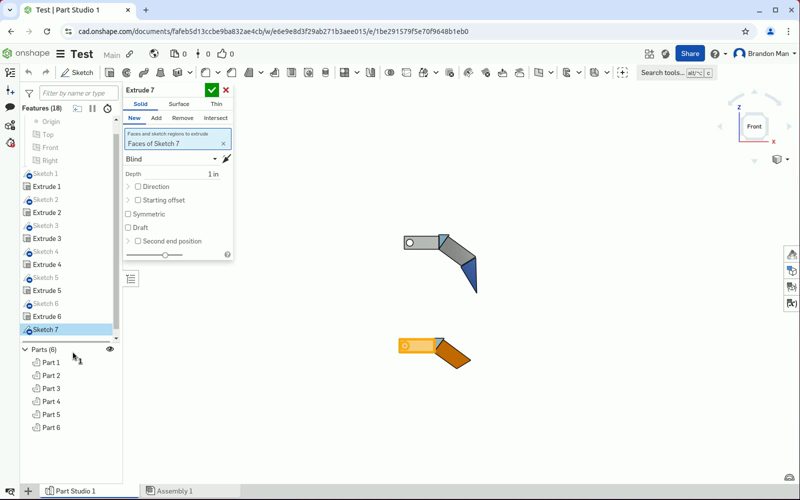
mouse_move(143, 106)
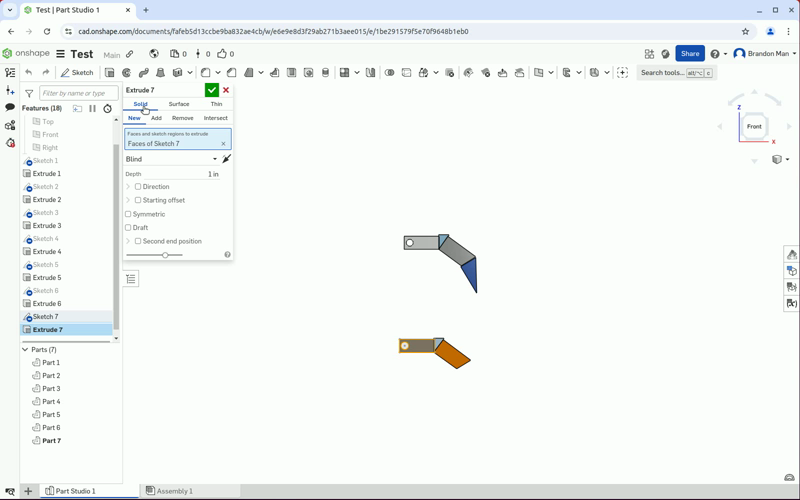
click(143, 106)
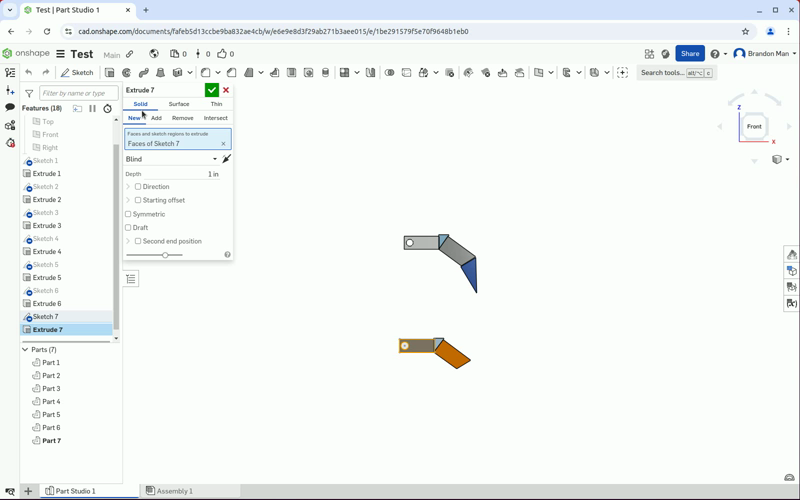
mouse_move(137, 120)
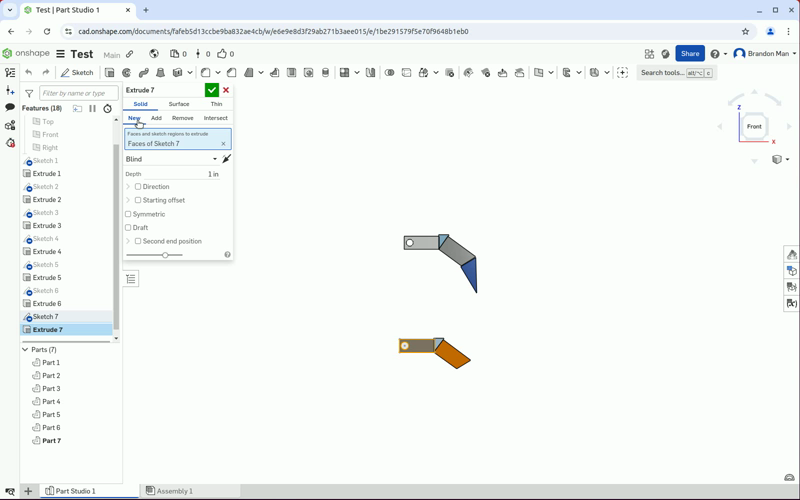
click(137, 120)
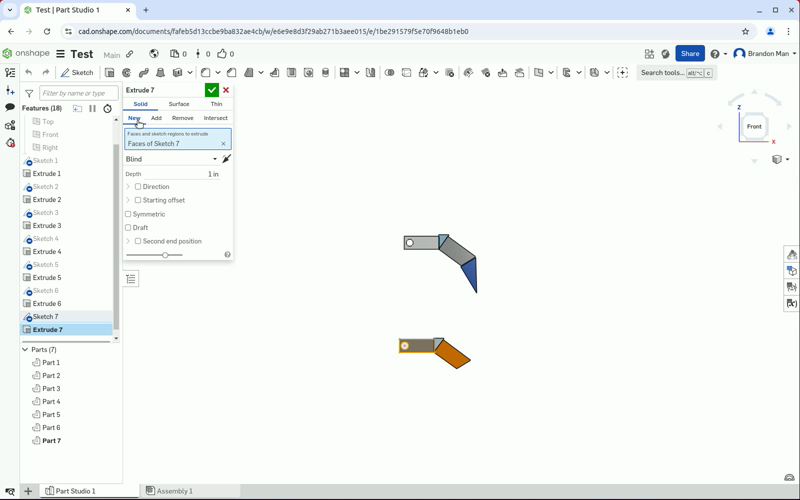
key(tab, 4)
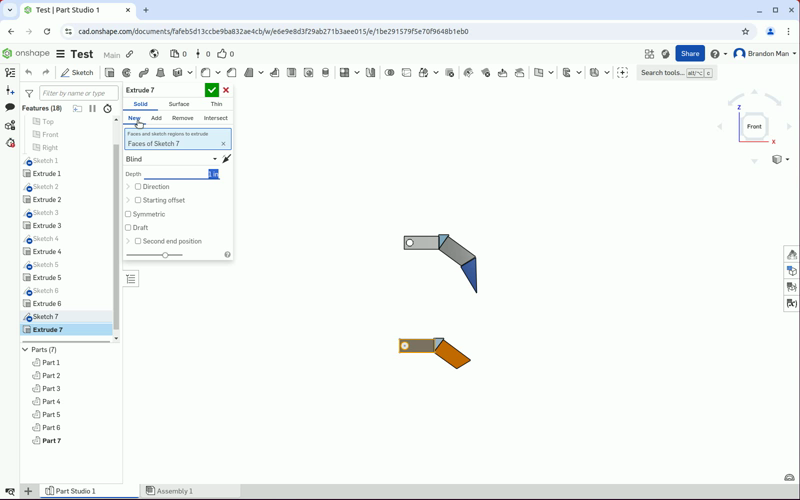
text(1.444)
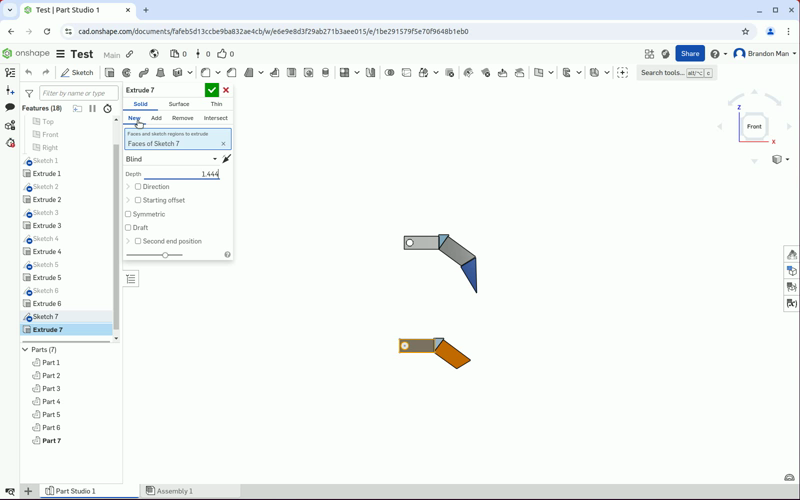
key(enter)
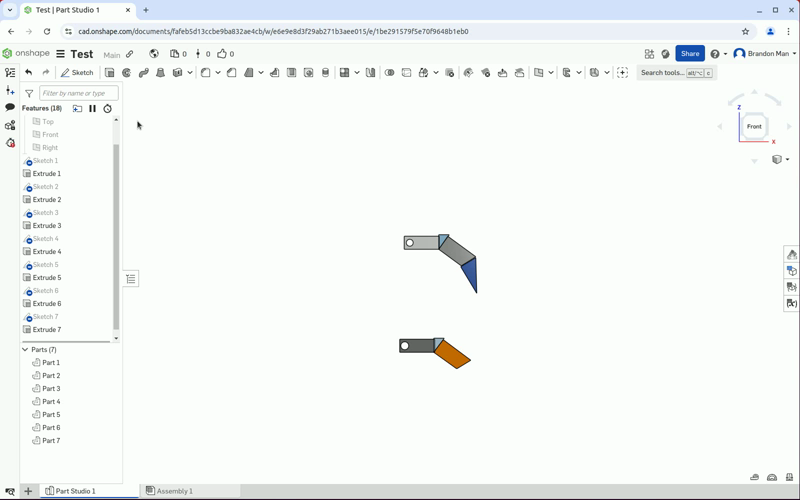
key(shift+h)
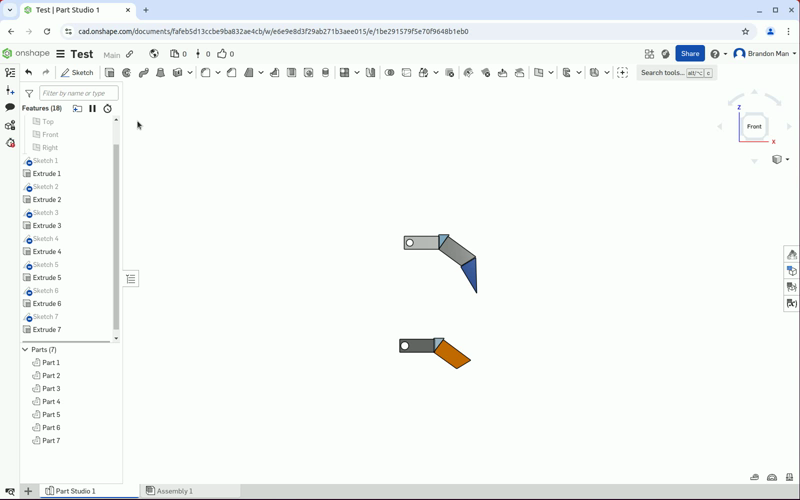
key(shift+h)
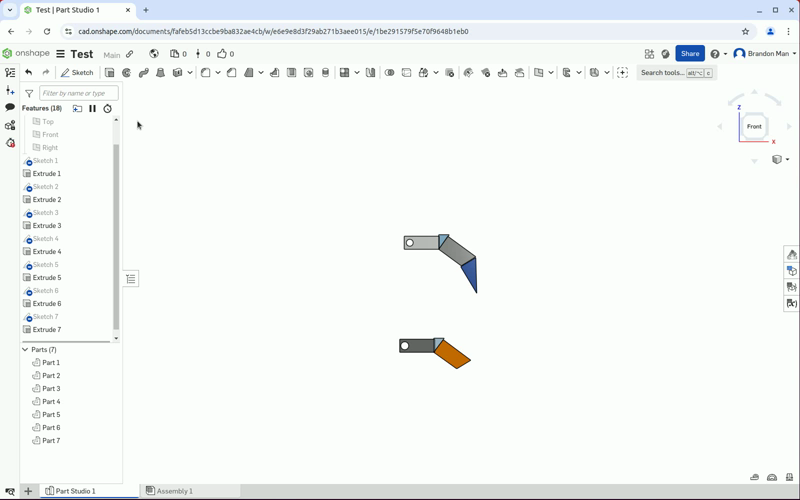
mouse_move(69, 163)
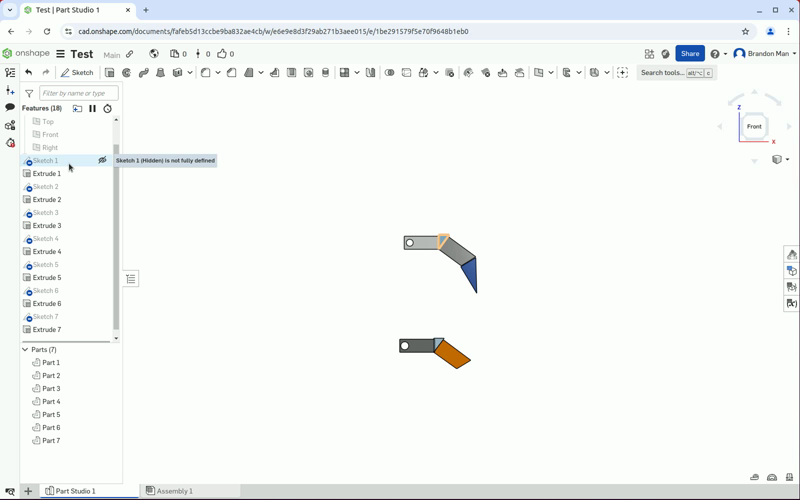
click(69, 163)
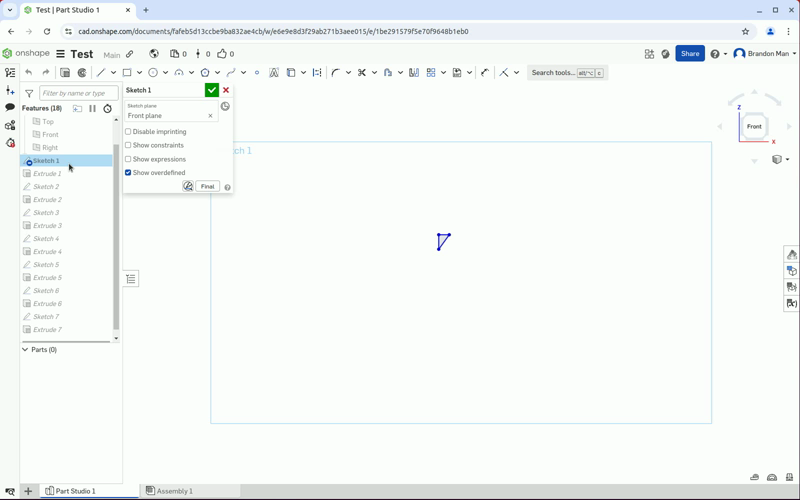
mouse_move(229, 92)
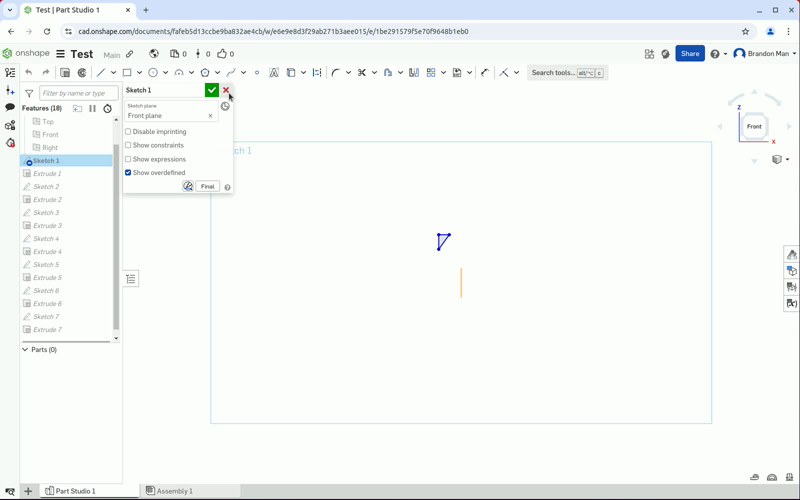
click(229, 92)
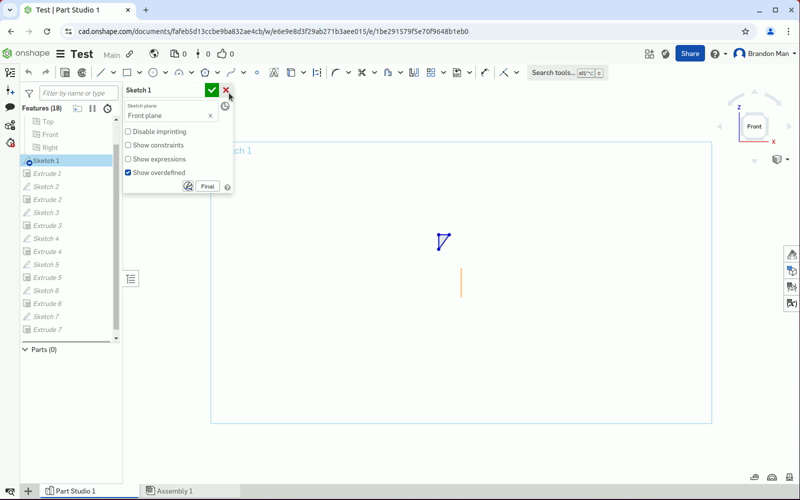
key(shift+s)
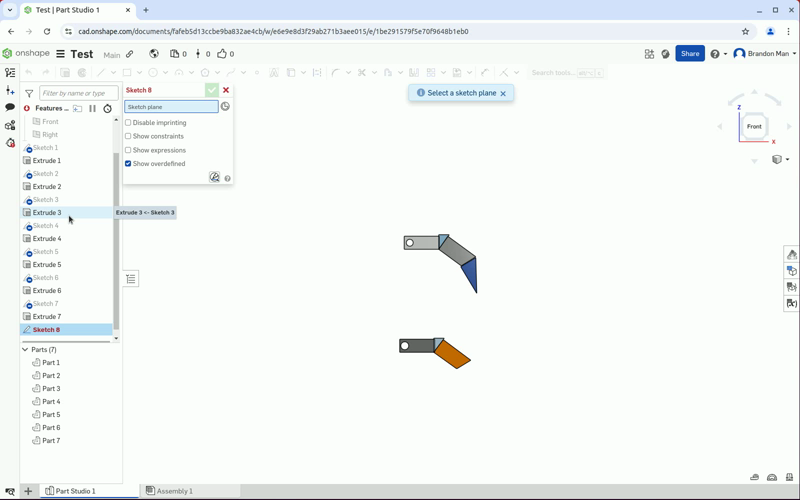
scroll(3)
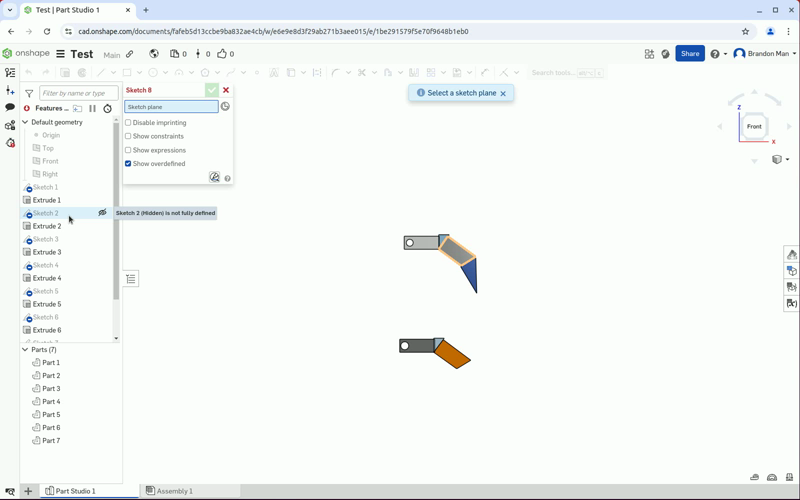
mouse_move(69, 163)
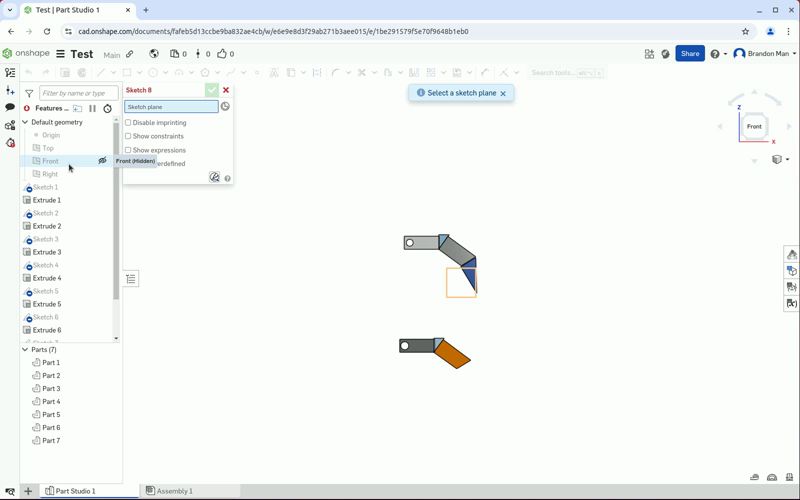
click(69, 163)
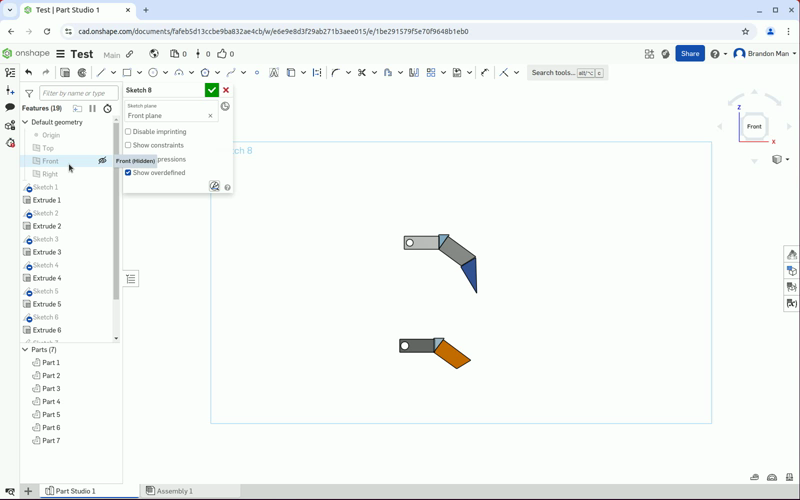
mouse_move(73, 352)
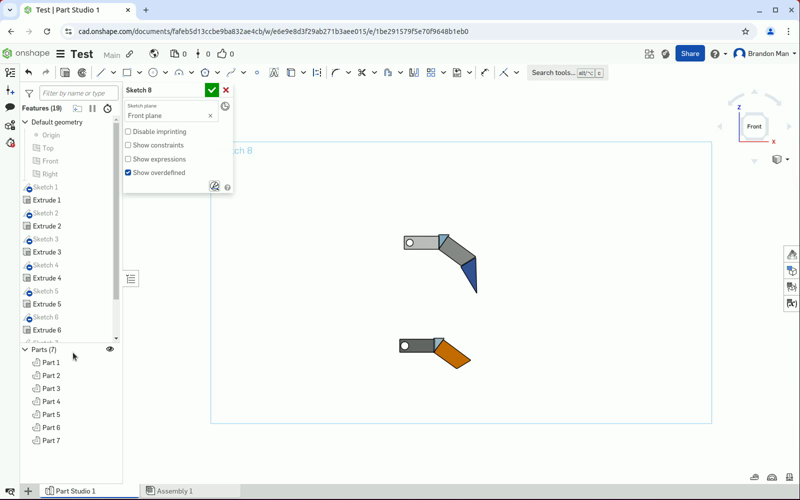
key(y)
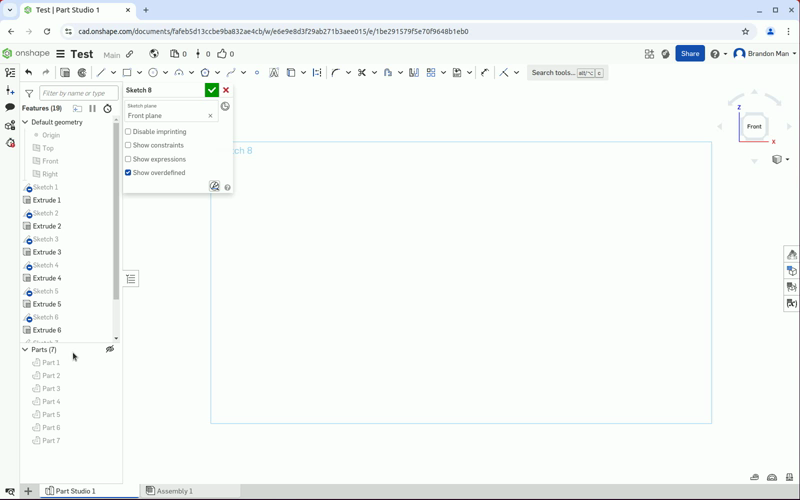
key(l)
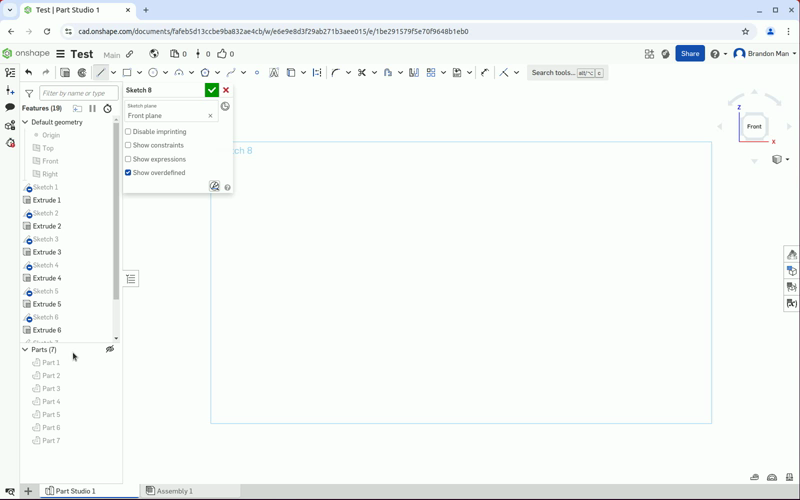
key_down(shift)
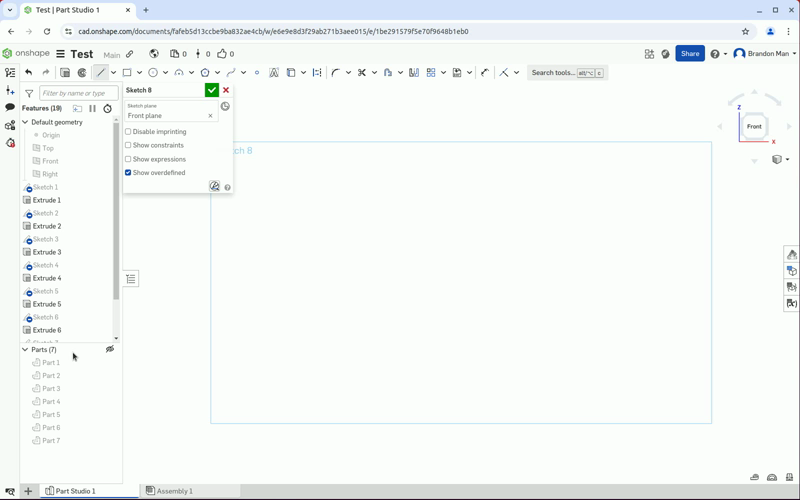
mouse_move(456, 369)
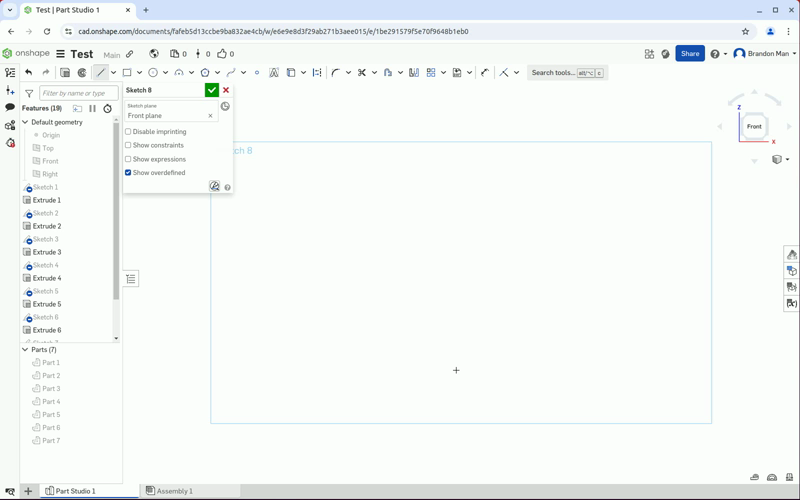
click(456, 369)
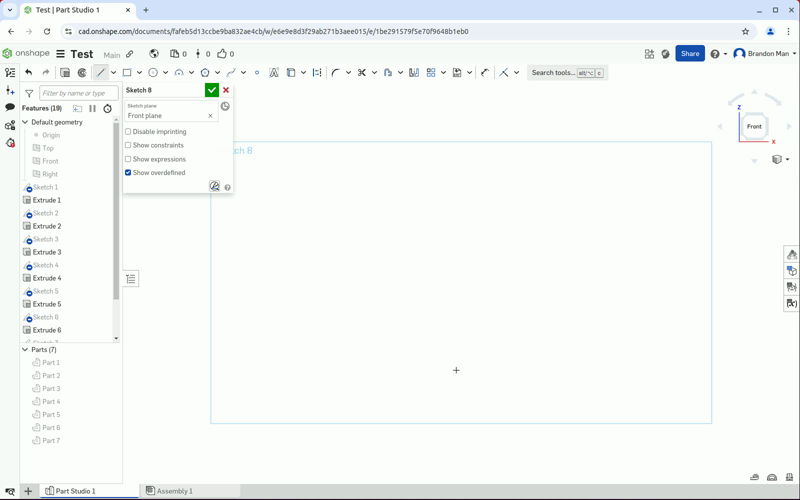
key_up(shift)
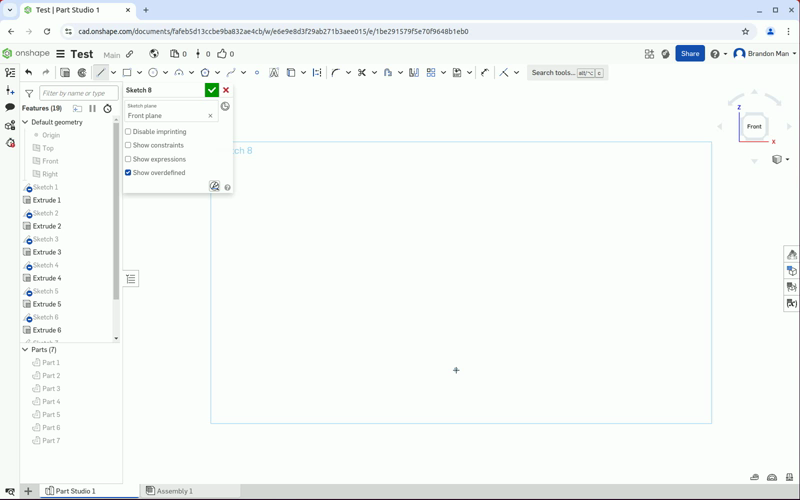
key_down(shift)
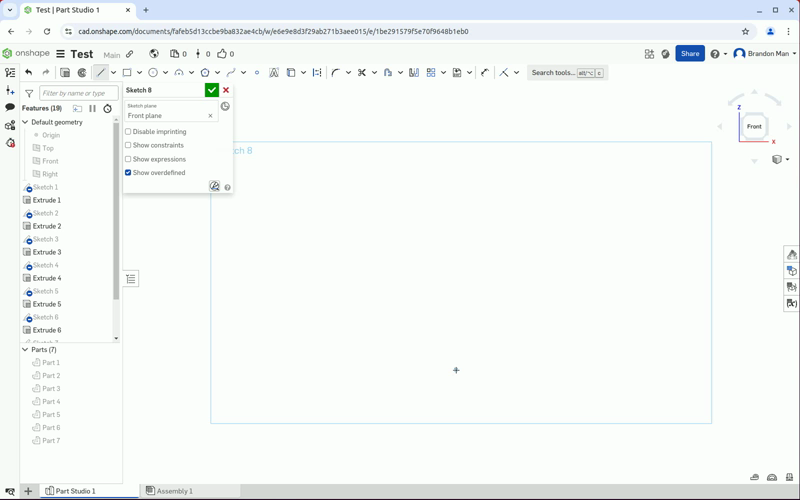
mouse_move(486, 369)
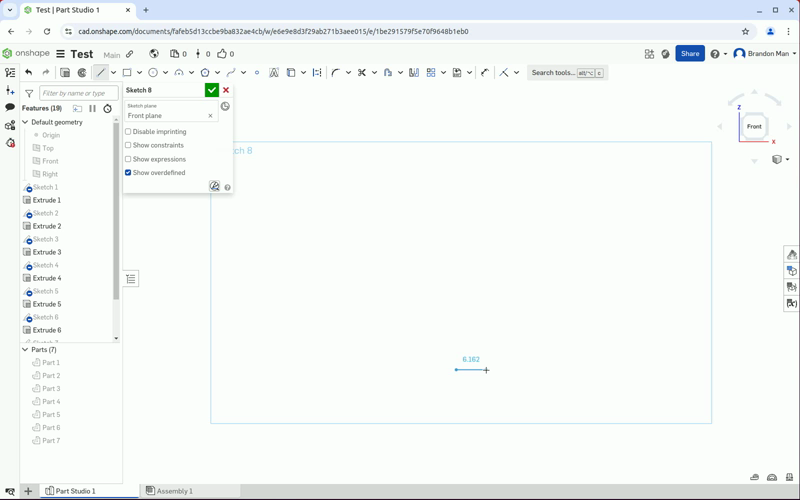
mouse_move(472, 396)
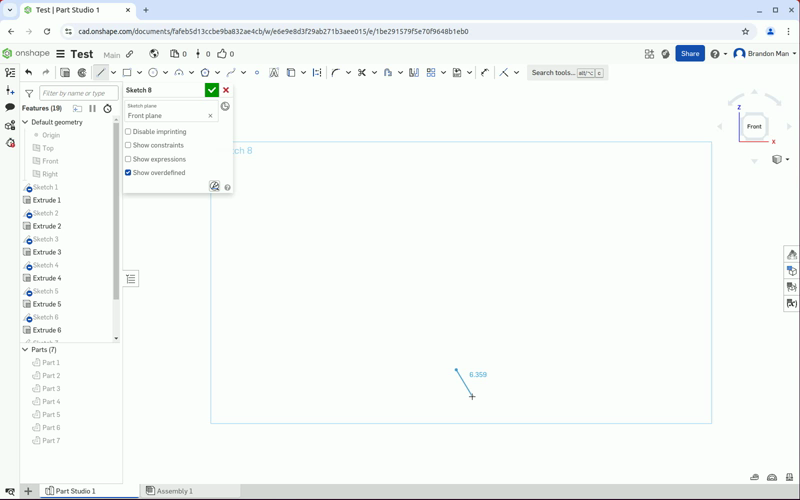
click(472, 396)
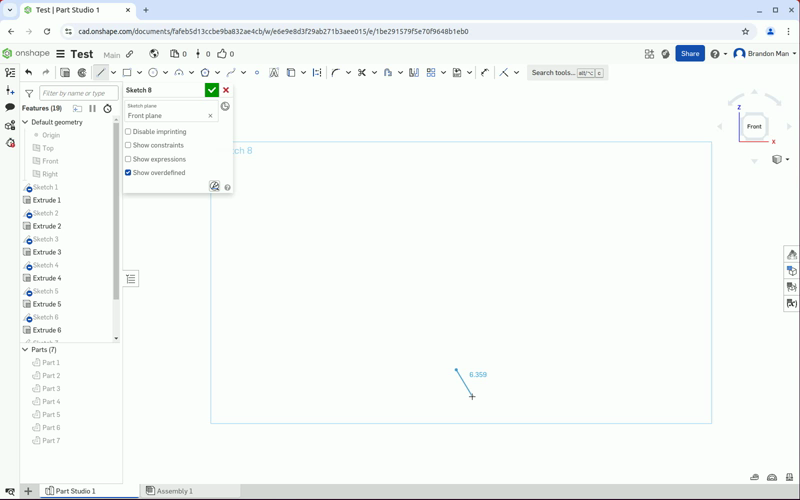
key_up(shift)
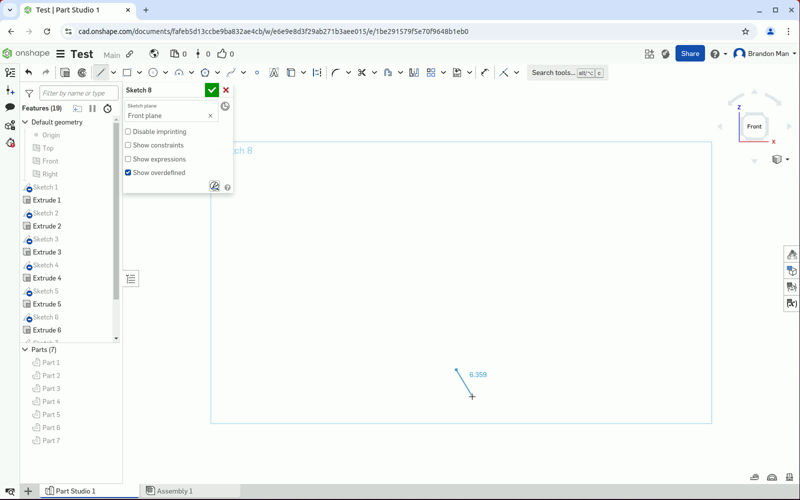
key_down(shift)
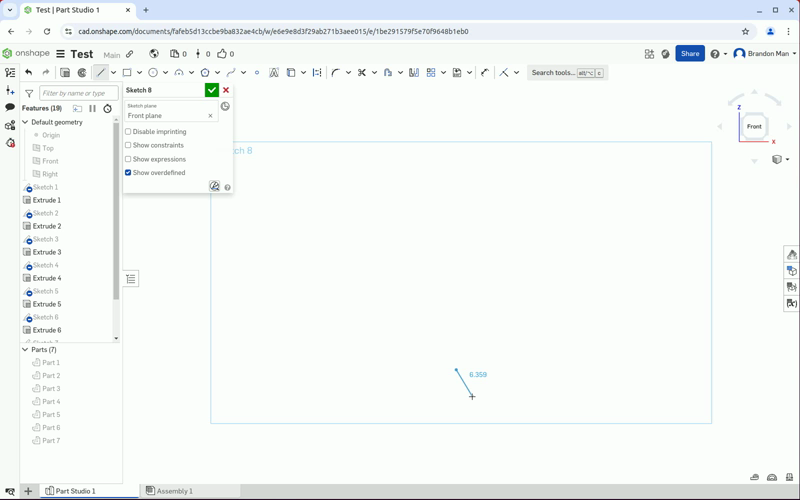
mouse_move(502, 396)
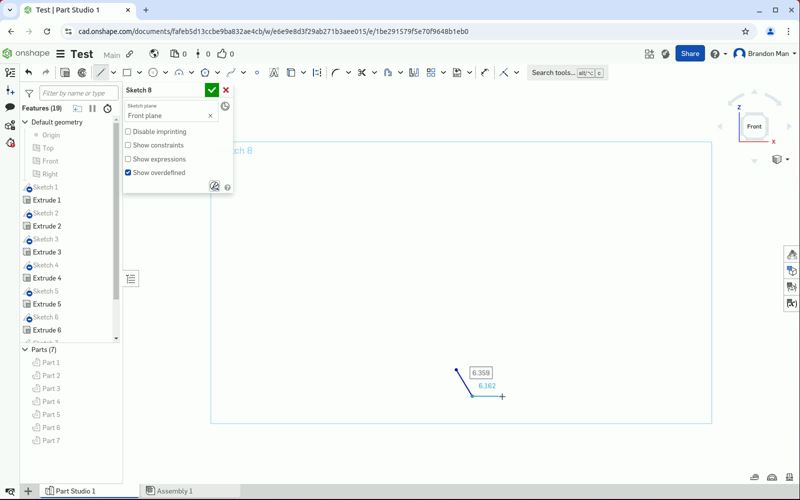
mouse_move(470, 360)
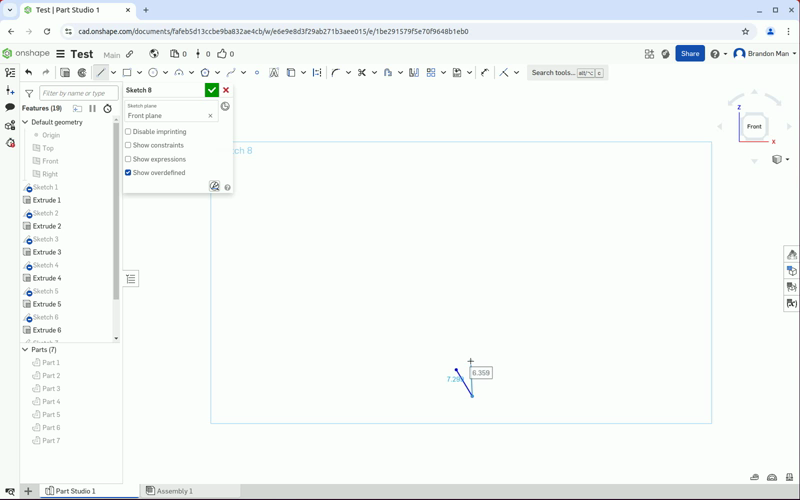
click(470, 360)
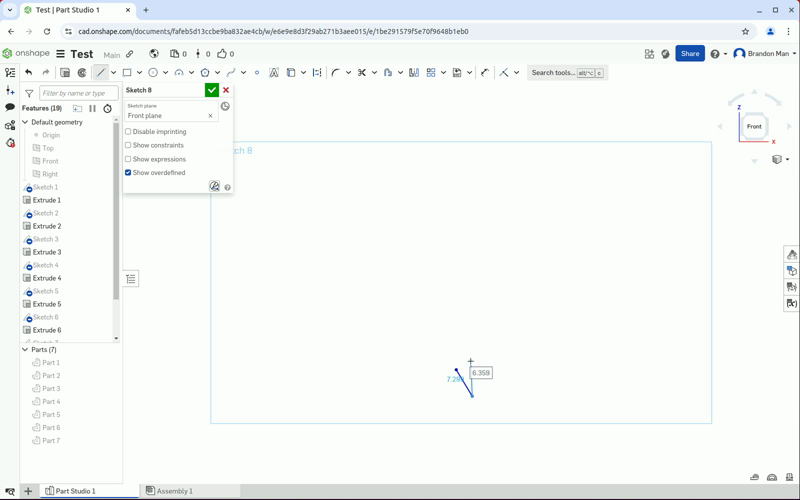
key_up(shift)
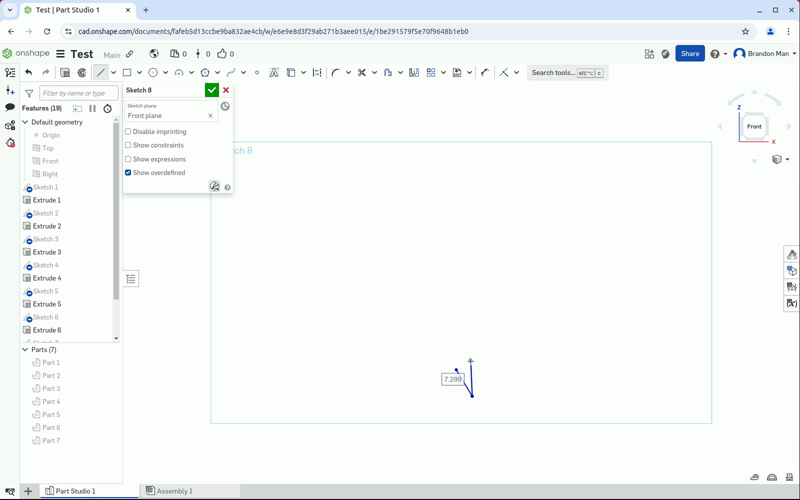
mouse_move(500, 360)
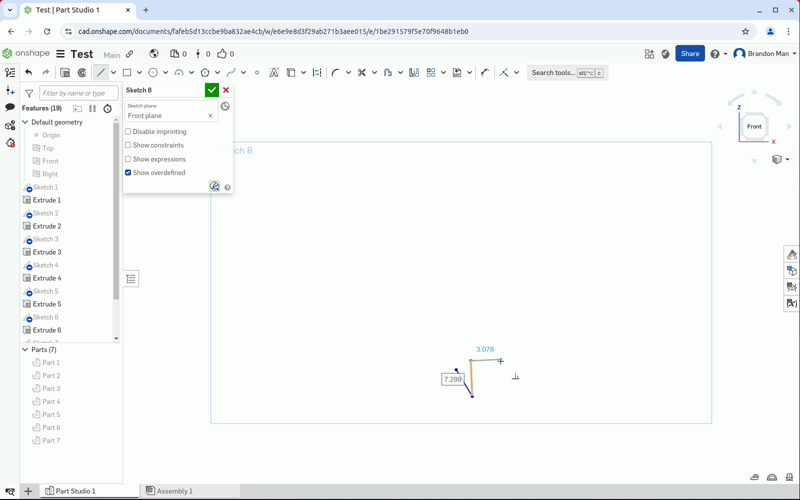
key_down(shift)
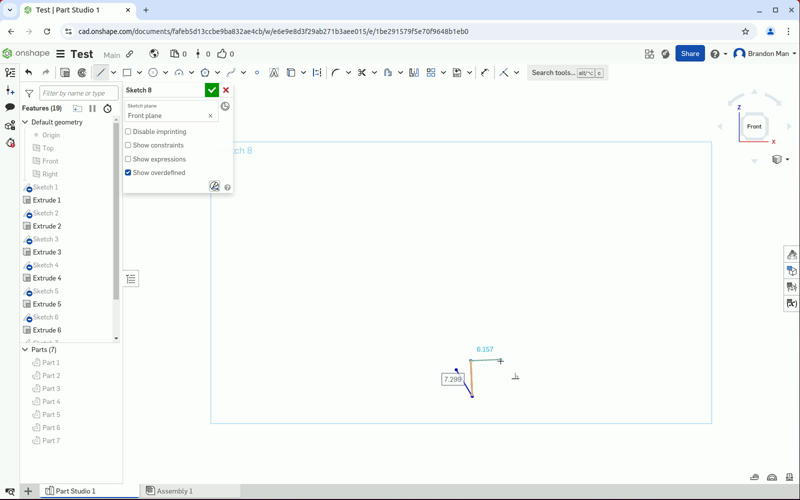
mouse_move(456, 369)
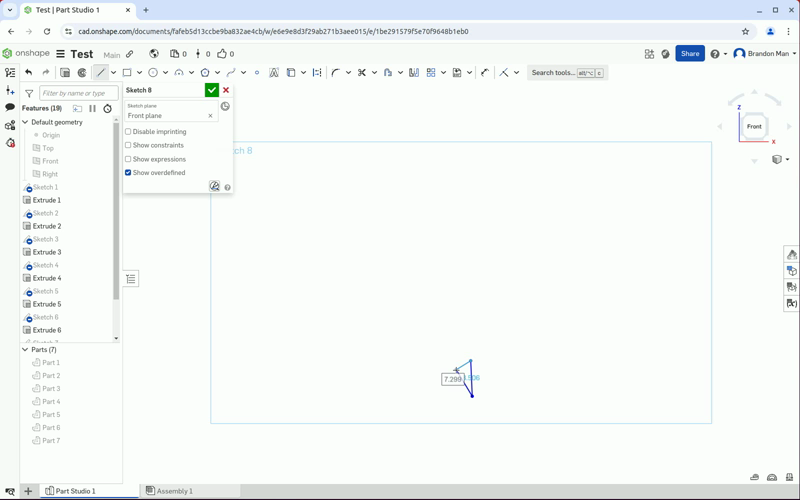
key_up(shift)
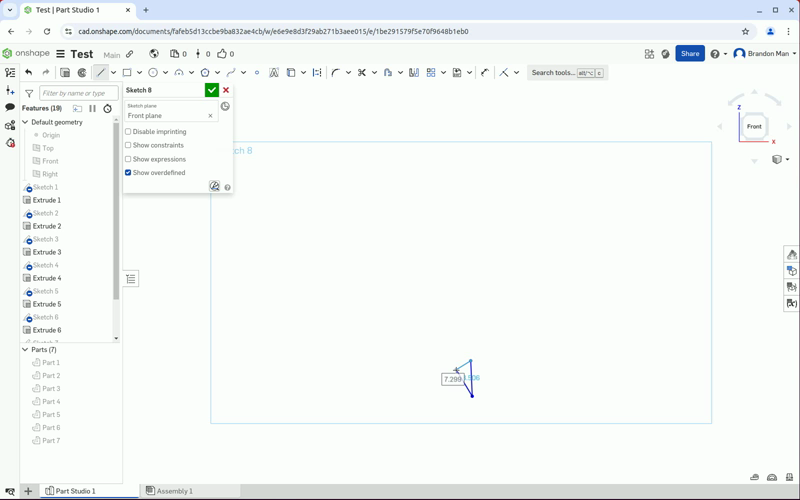
click(456, 369)
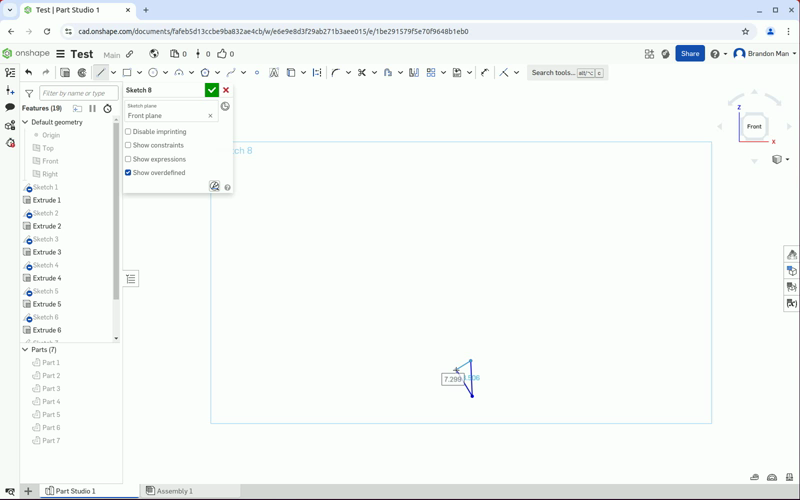
key(esc)
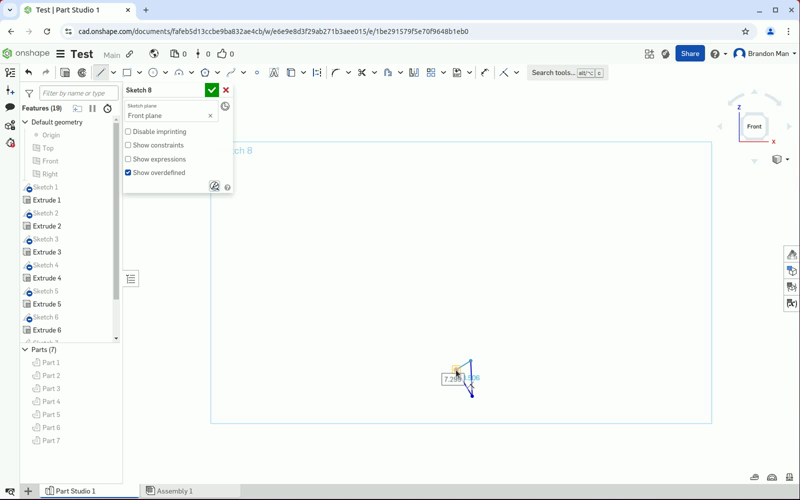
mouse_move(462, 369)
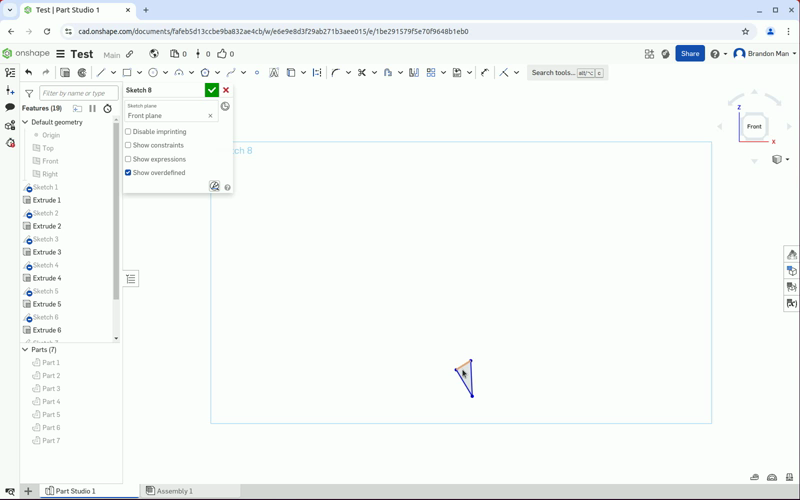
scroll(6)
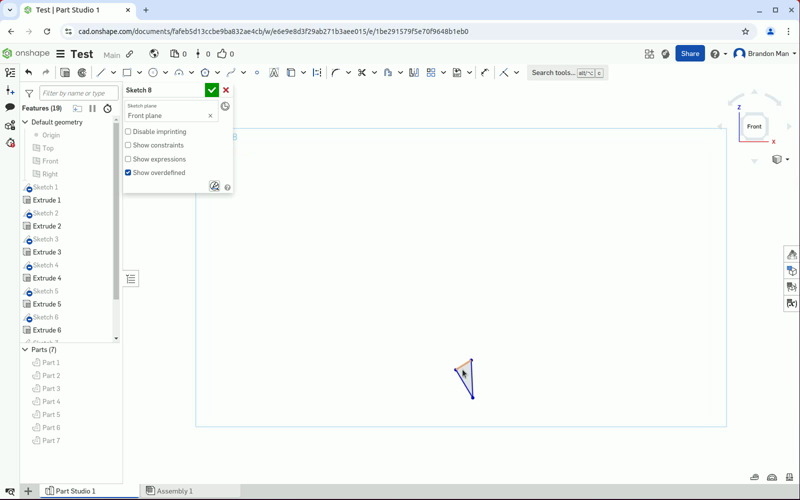
scroll(6)
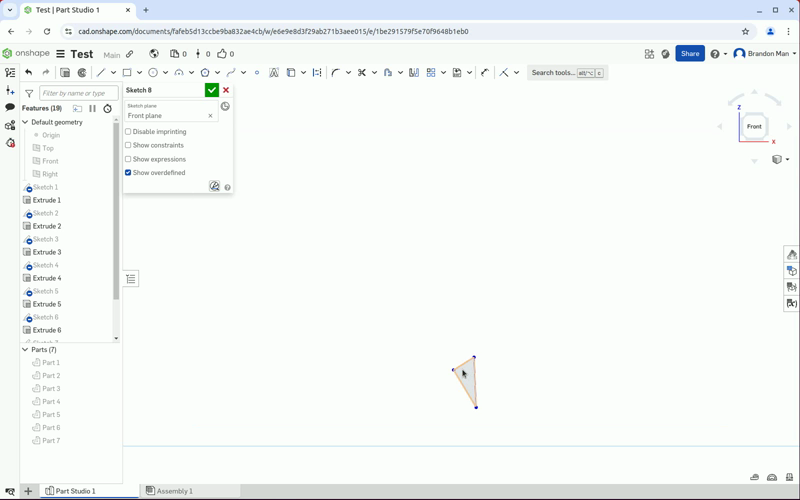
scroll(6)
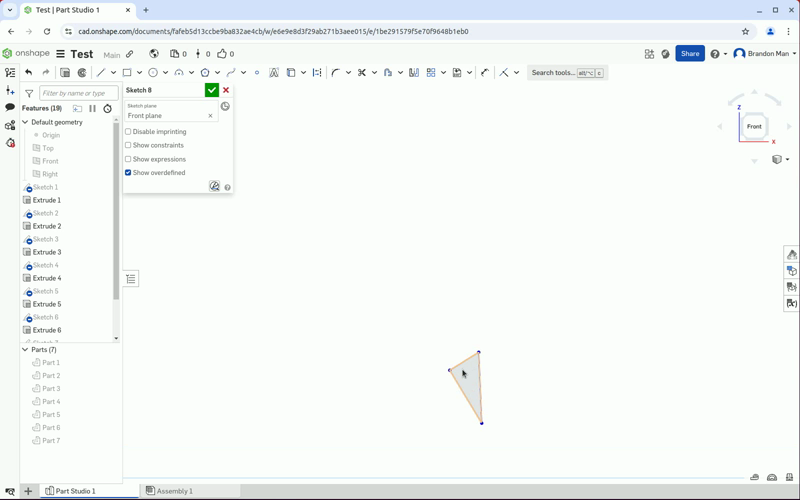
scroll(6)
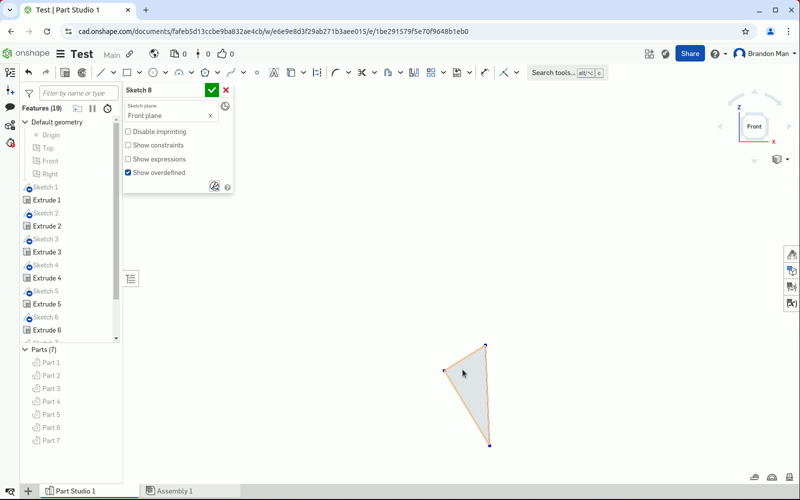
scroll(6)
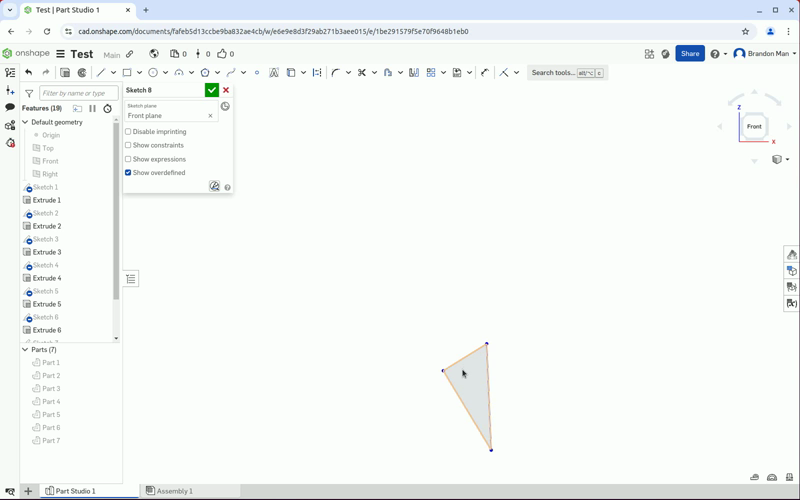
scroll(6)
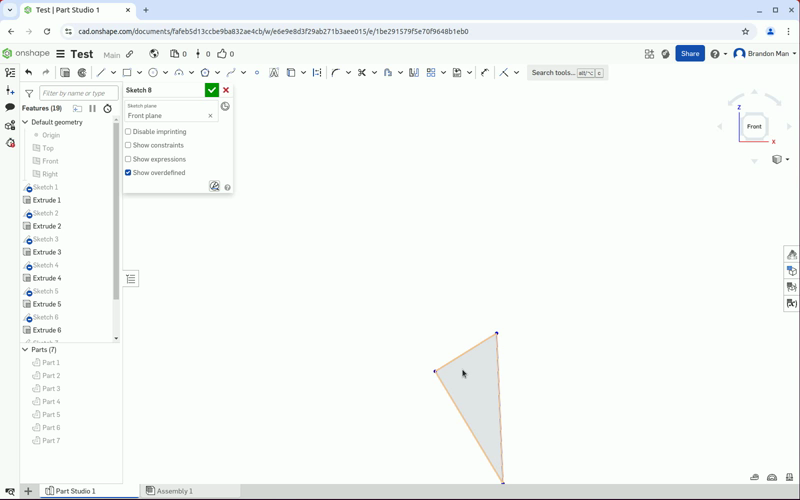
scroll(6)
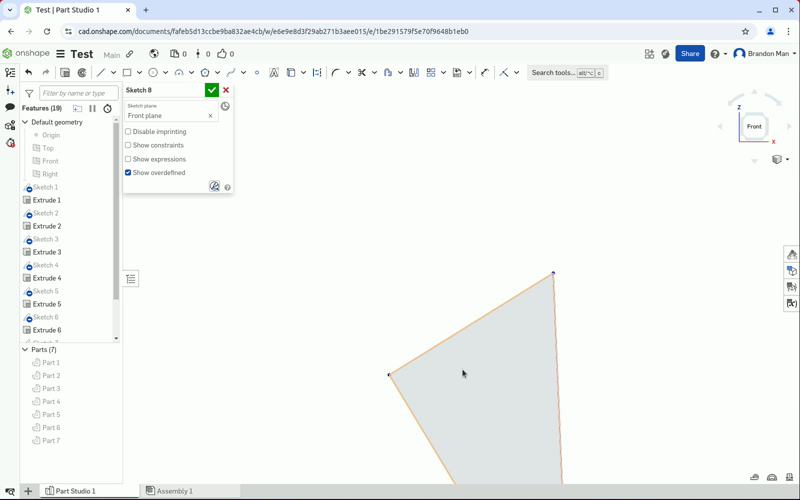
click(462, 369)
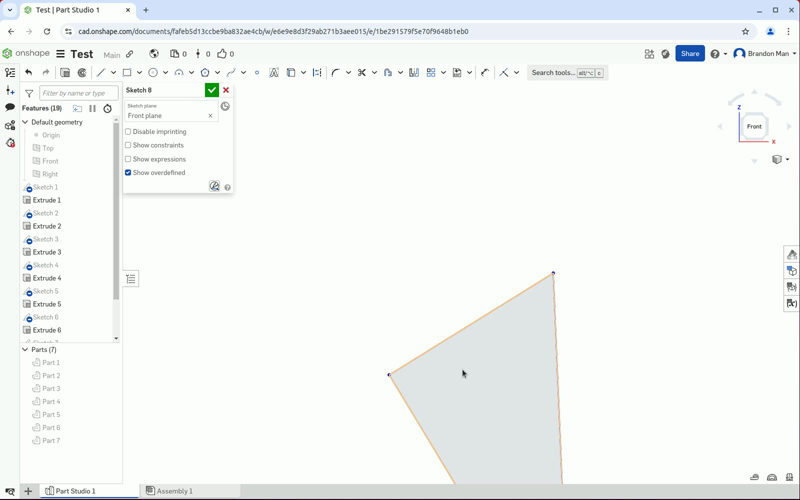
scroll(-6)
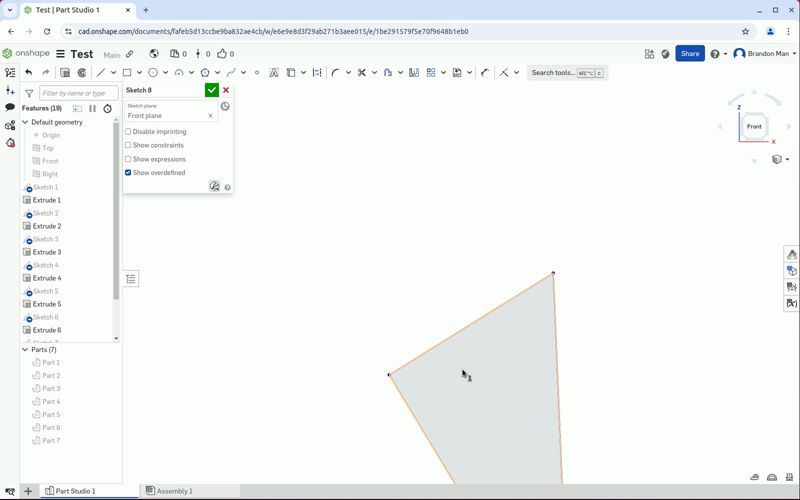
scroll(-6)
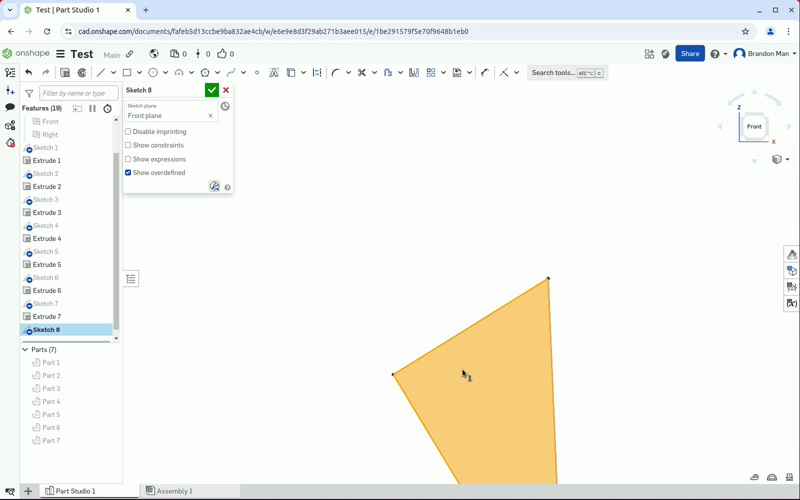
scroll(-6)
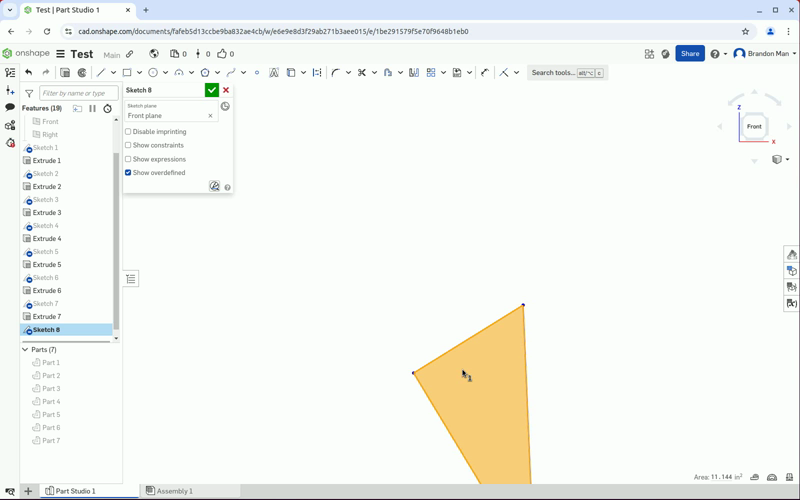
scroll(-6)
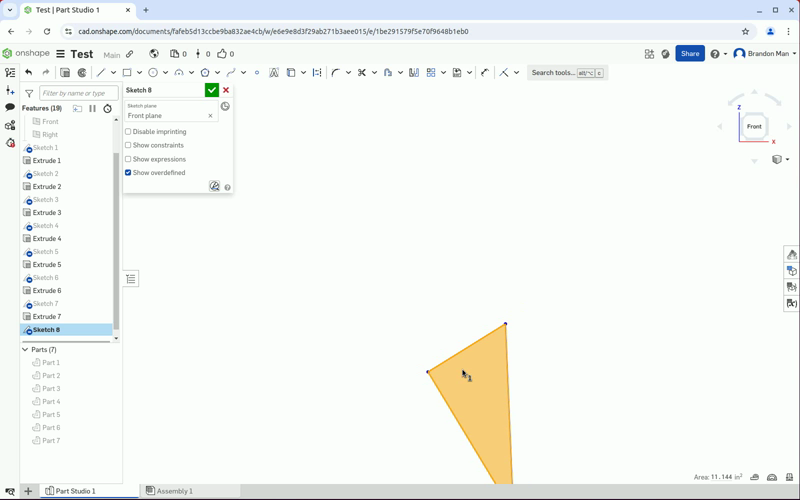
scroll(-6)
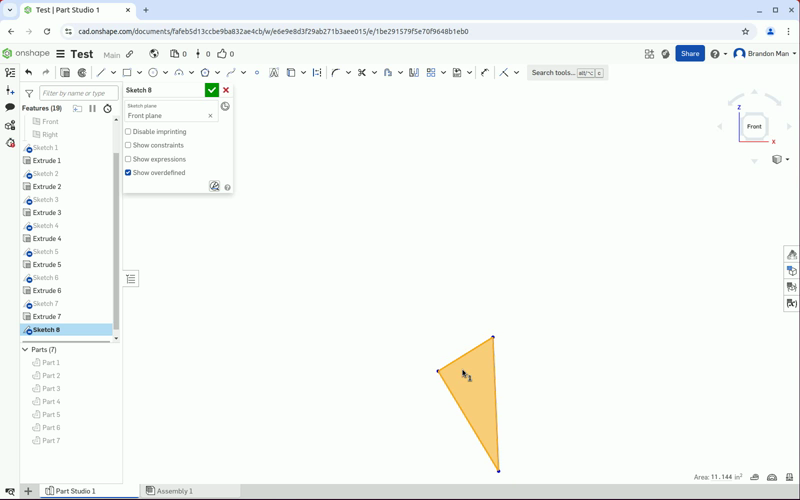
scroll(-6)
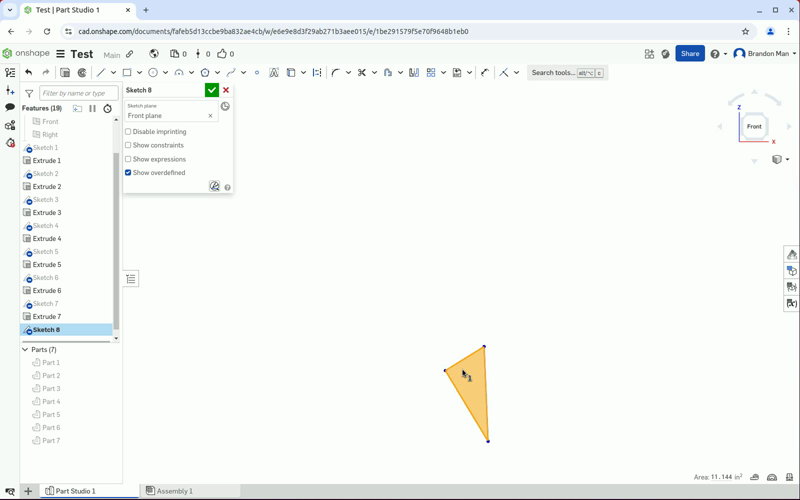
scroll(-6)
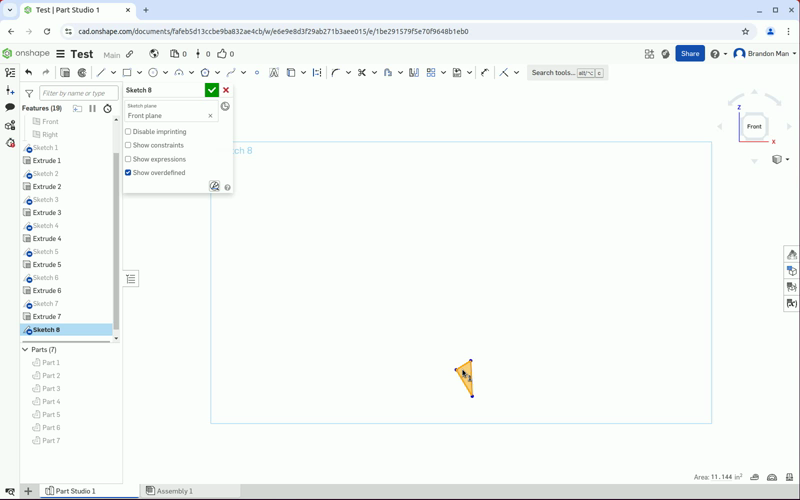
mouse_move(73, 352)
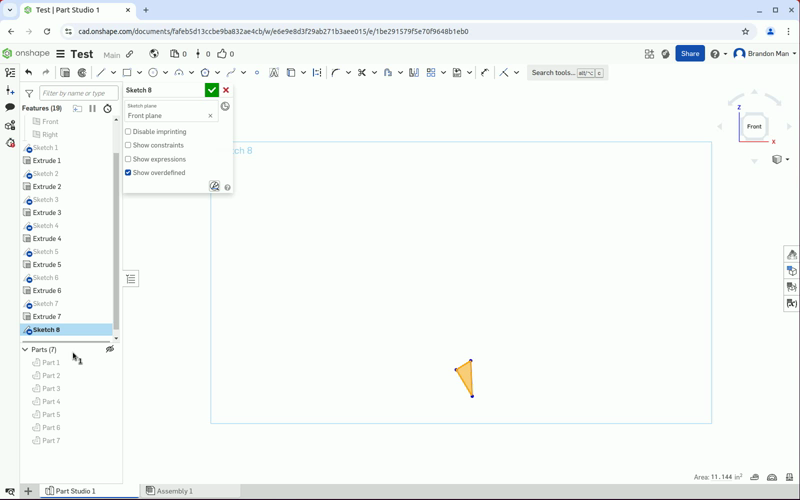
key(shift+y)
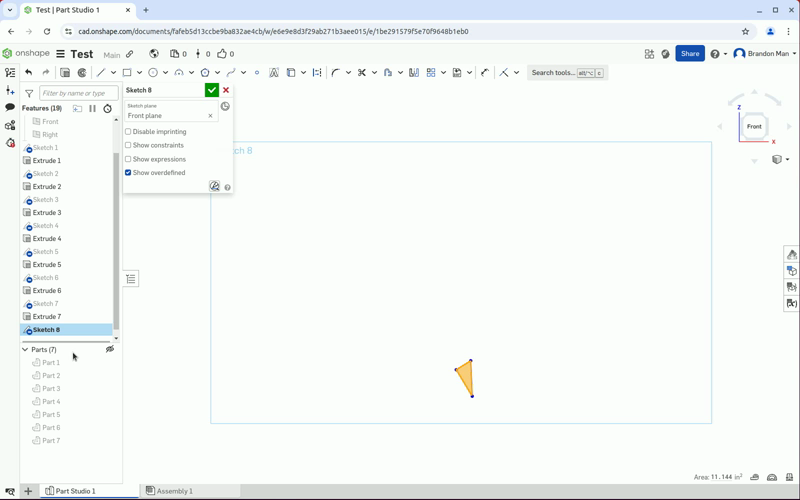
key(shift+e)
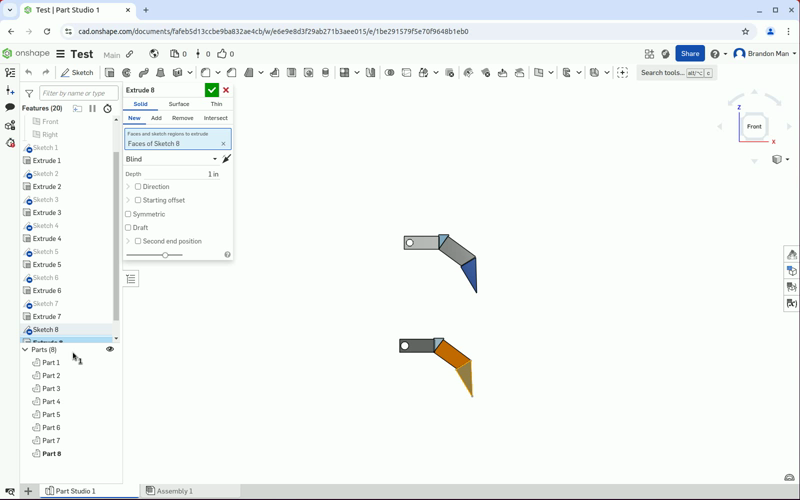
mouse_move(143, 106)
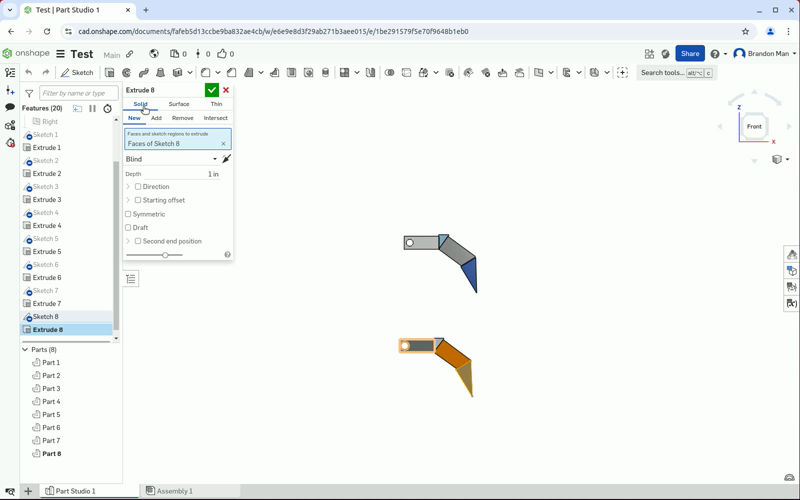
click(143, 106)
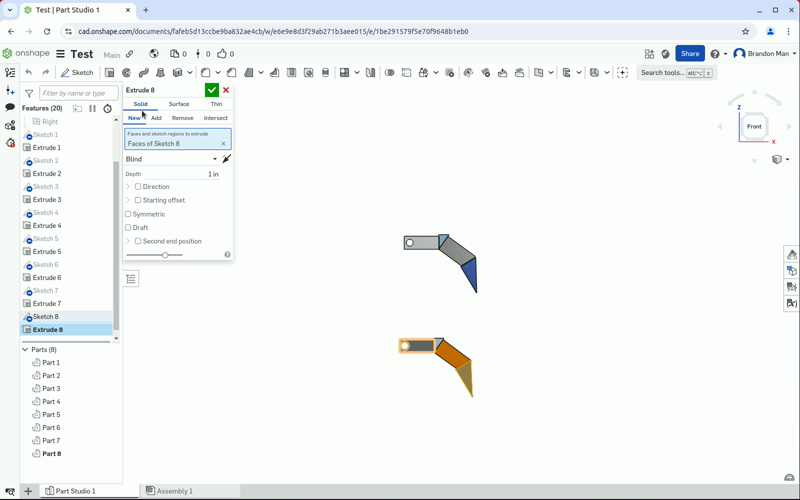
mouse_move(137, 120)
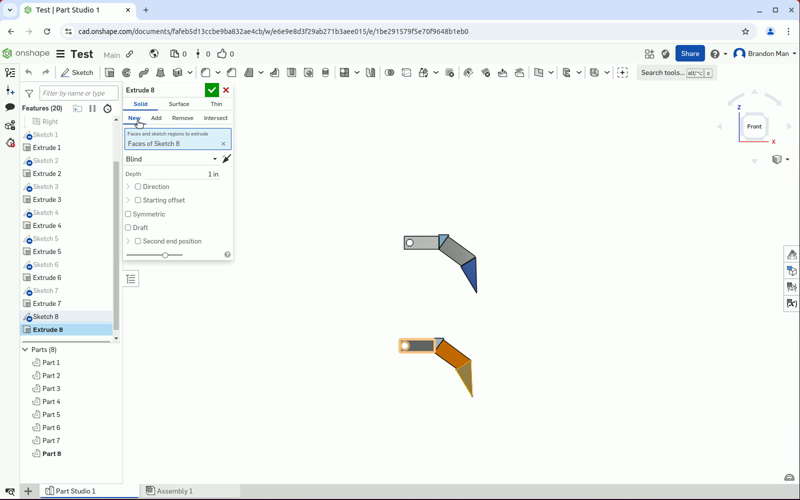
click(137, 120)
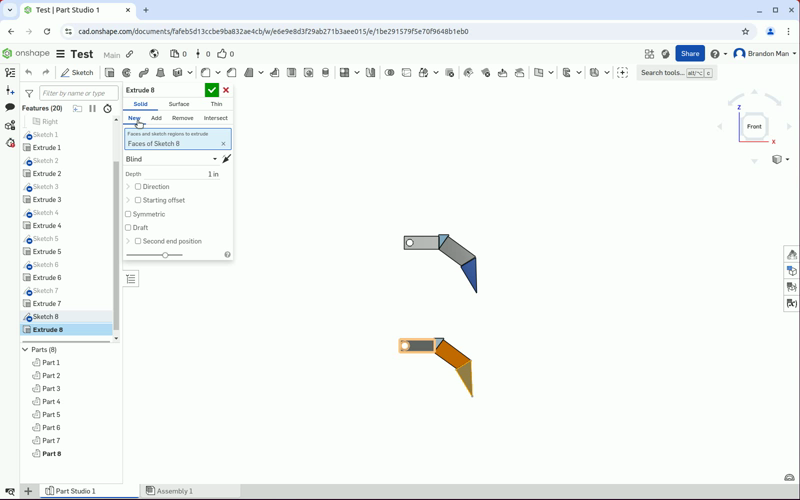
key(tab, 4)
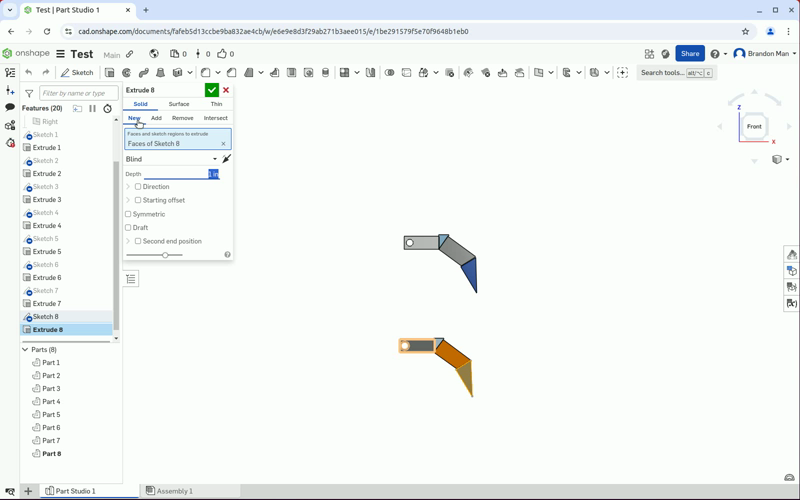
text(1.444)
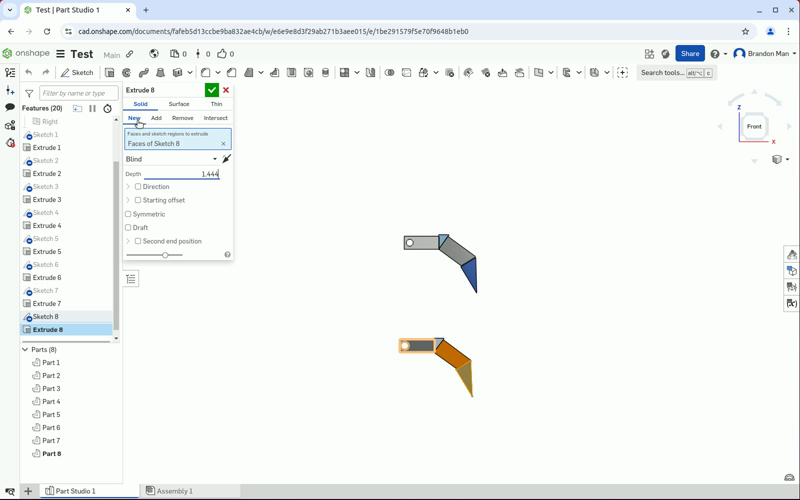
key(enter)
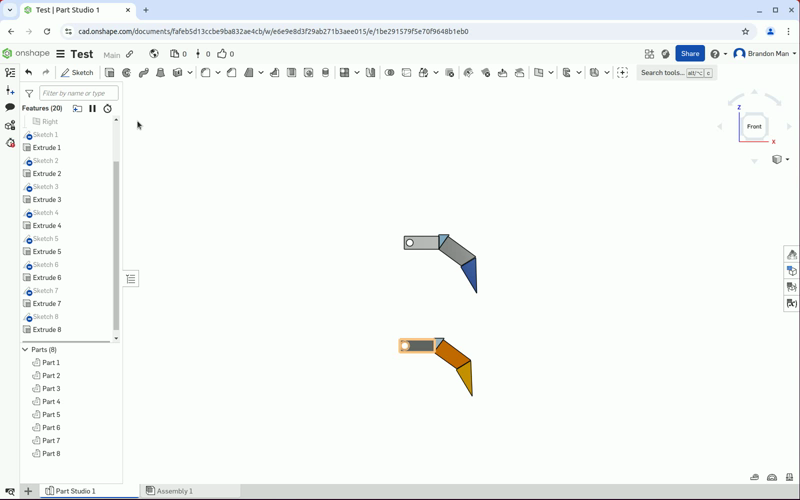
key(shift+h)
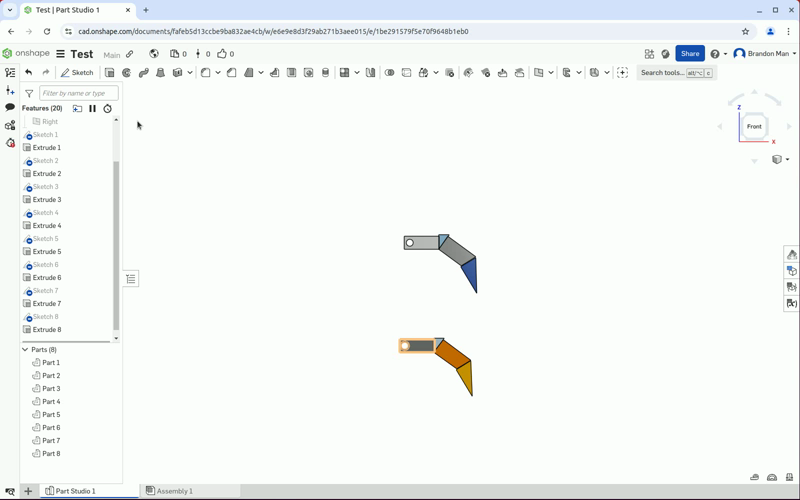
key(shift+h)
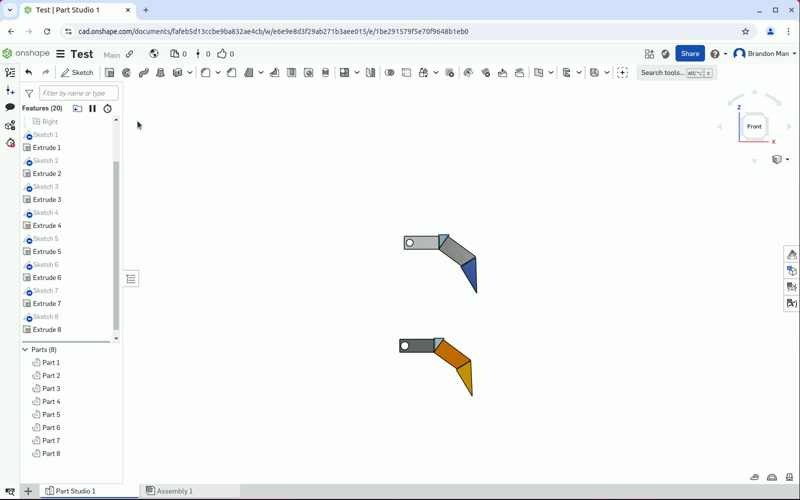
mouse_move(69, 137)
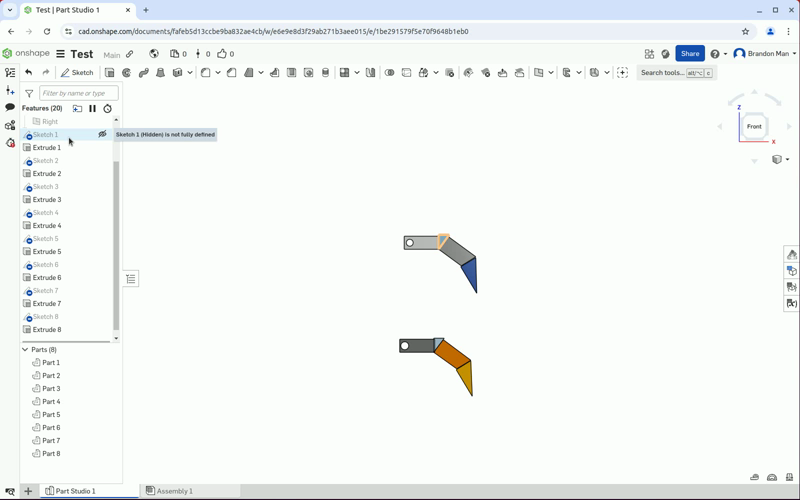
click(69, 137)
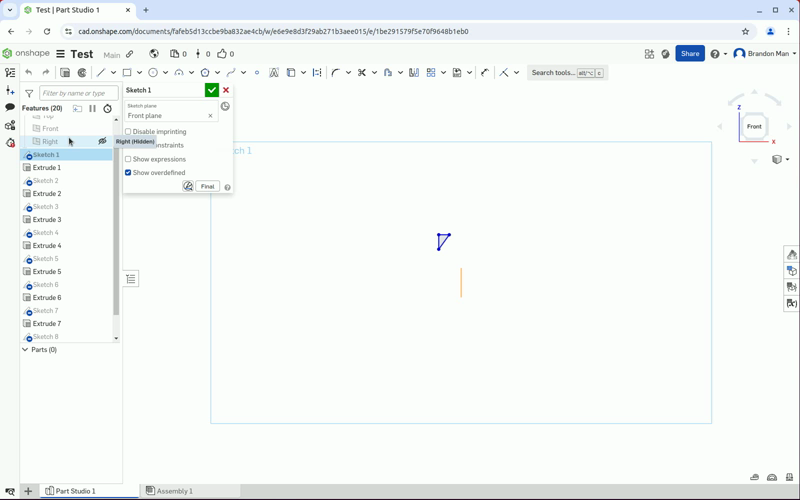
mouse_move(229, 92)
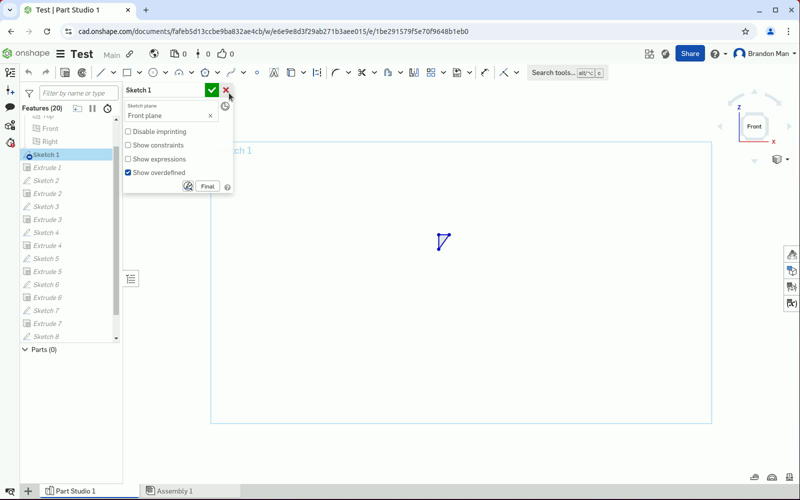
click(229, 92)
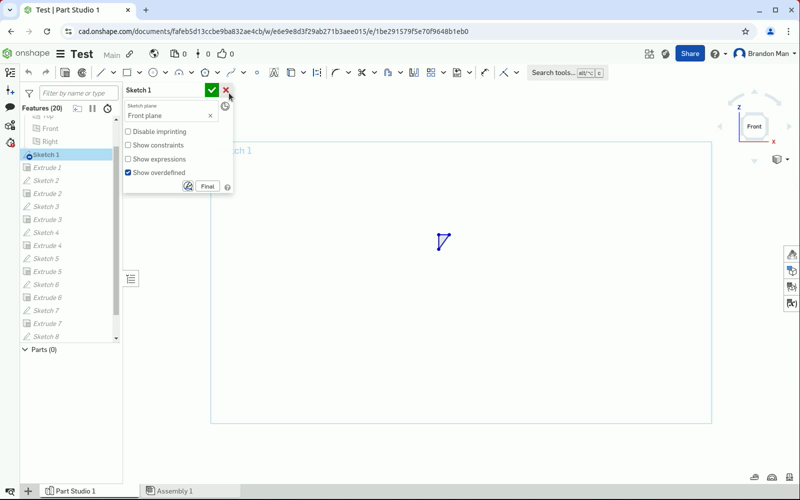
key(shift+s)
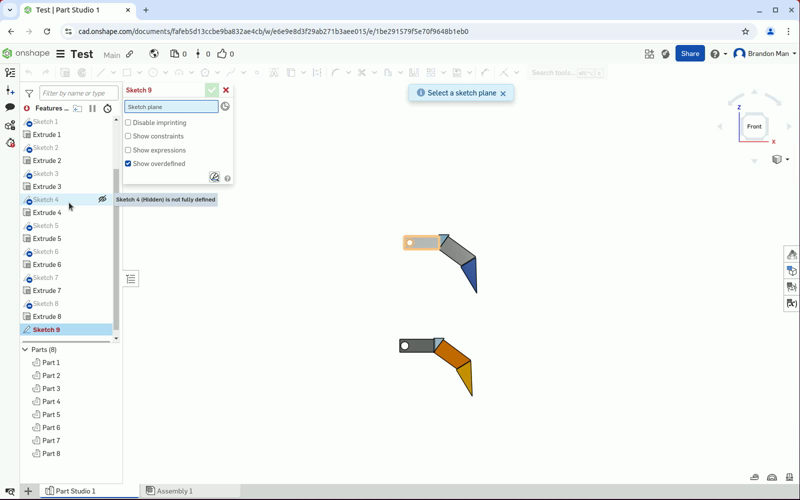
scroll(3)
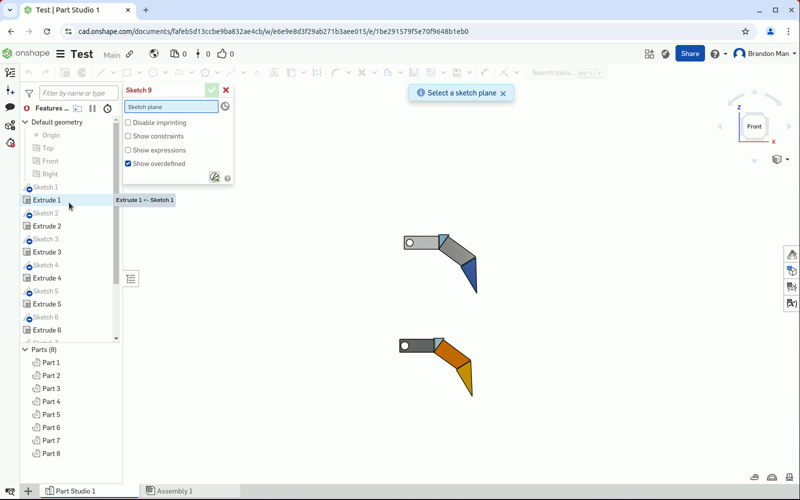
mouse_move(69, 163)
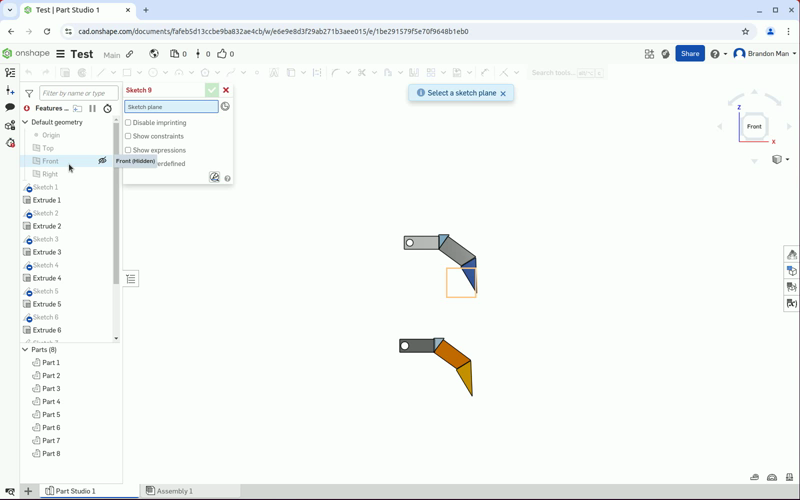
click(69, 163)
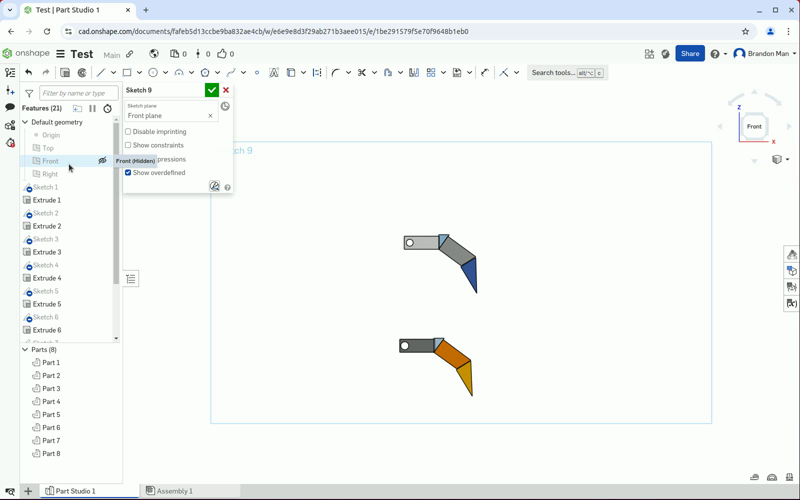
mouse_move(73, 352)
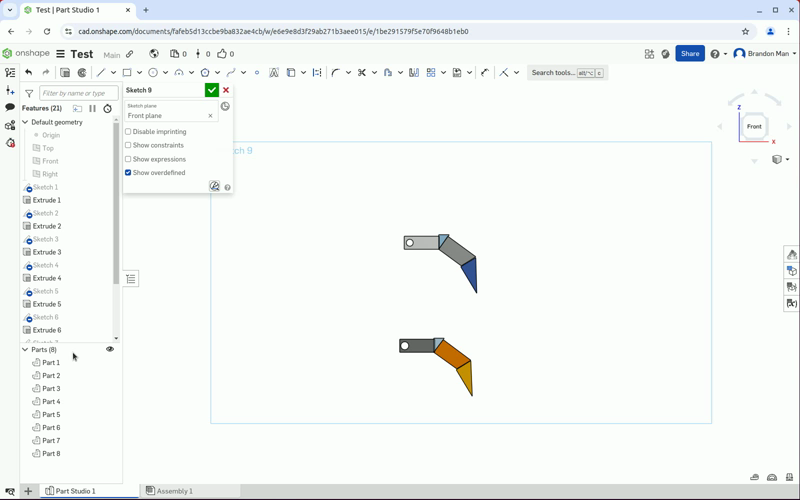
key(y)
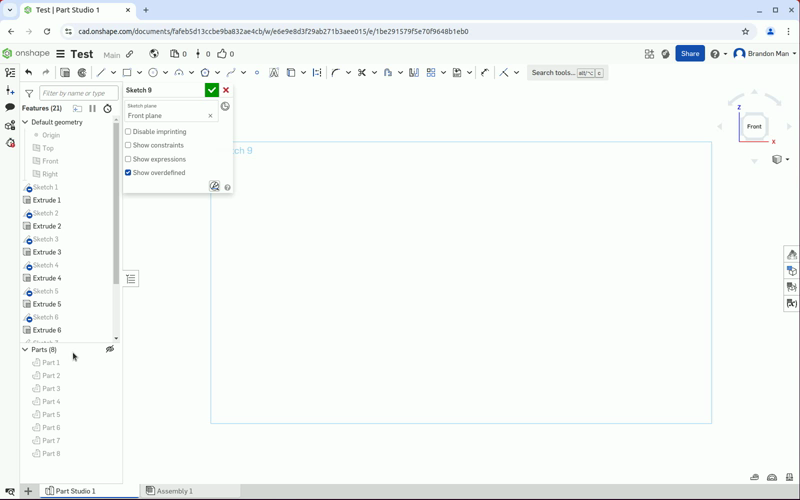
key(a)
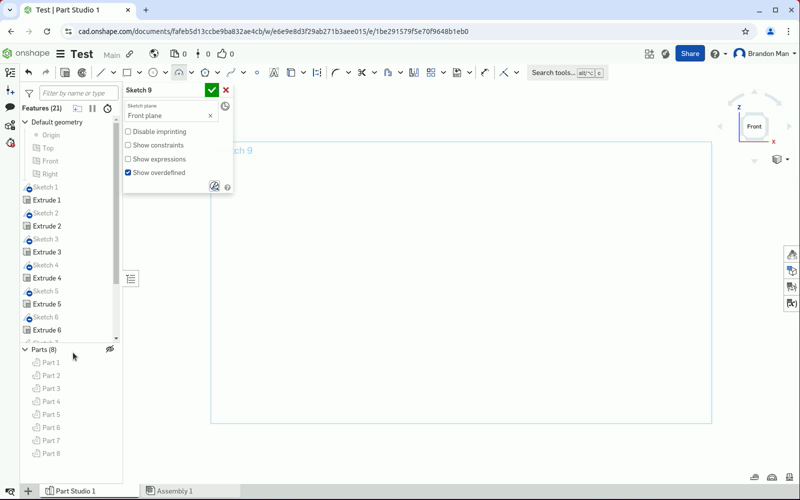
key_down(shift)
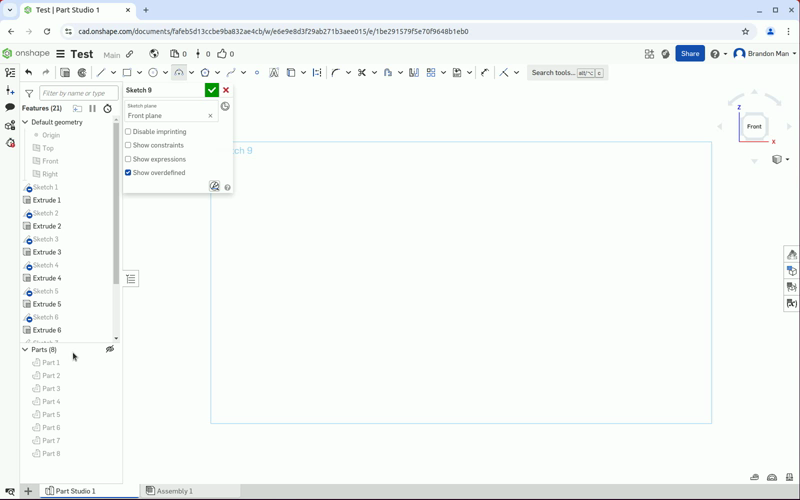
mouse_move(404, 249)
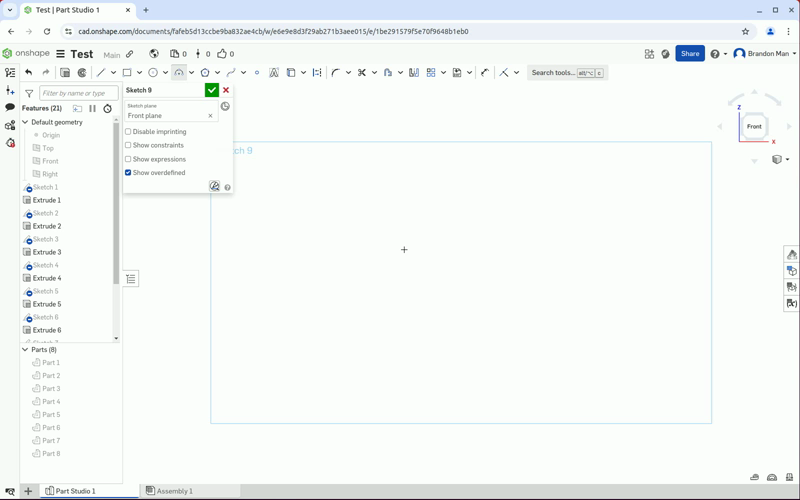
click(404, 249)
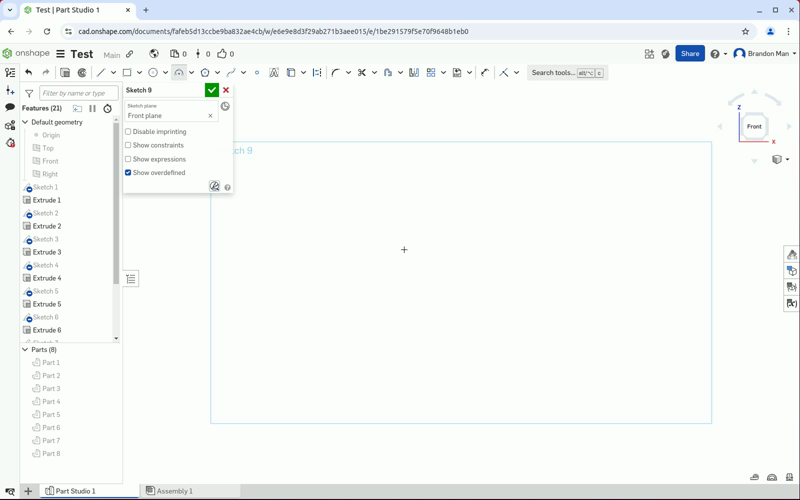
key_up(shift)
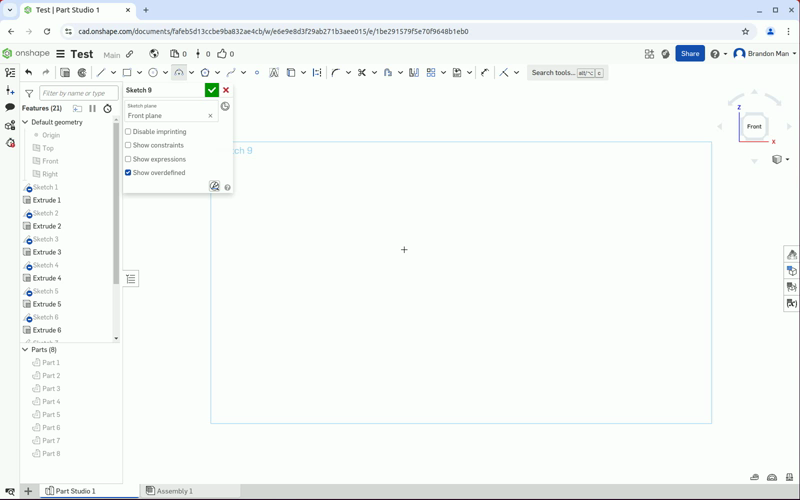
key_down(shift)
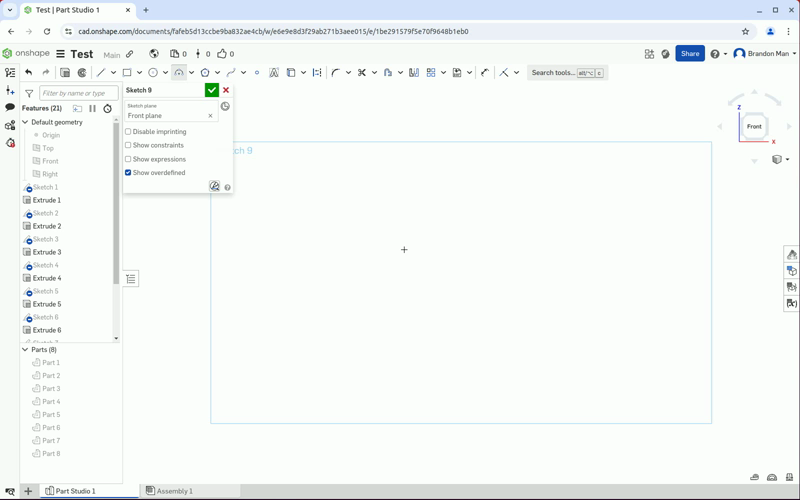
mouse_move(404, 234)
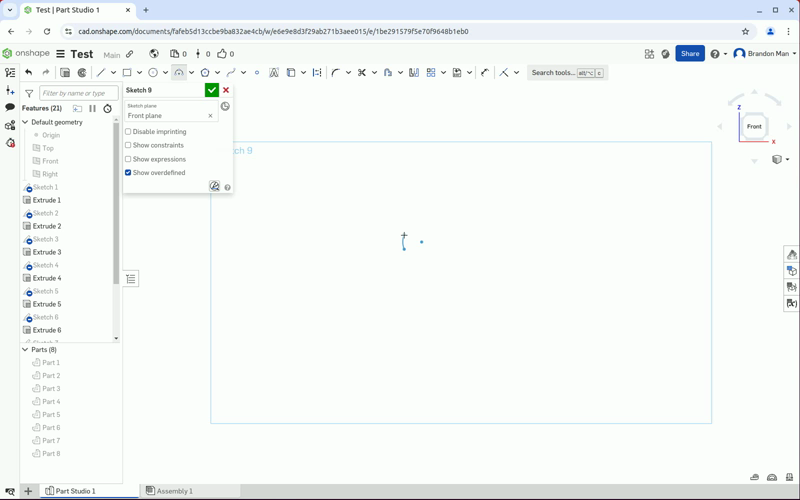
click(404, 234)
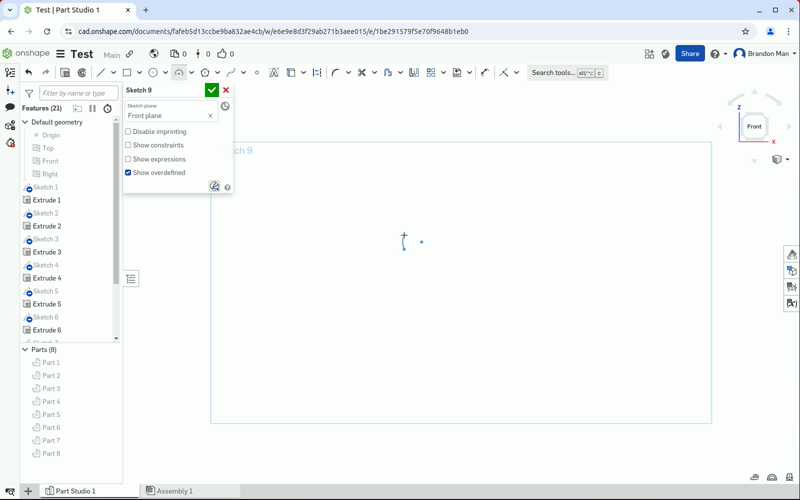
mouse_move(411, 241)
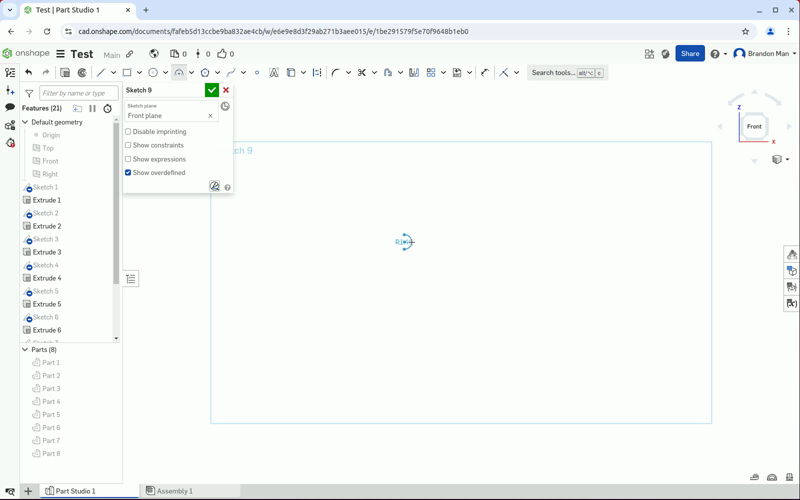
click(411, 241)
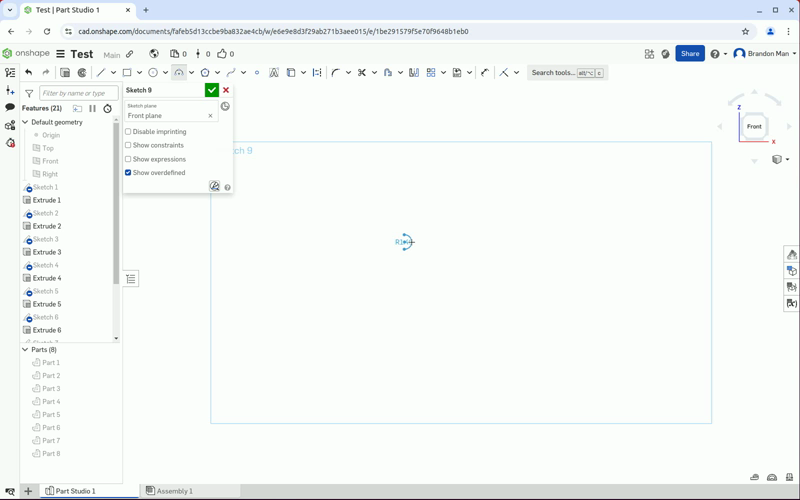
key_up(shift)
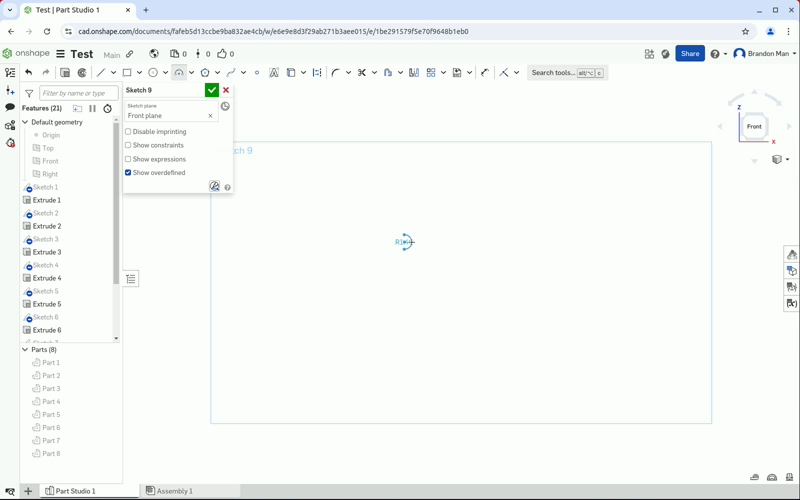
key(esc)
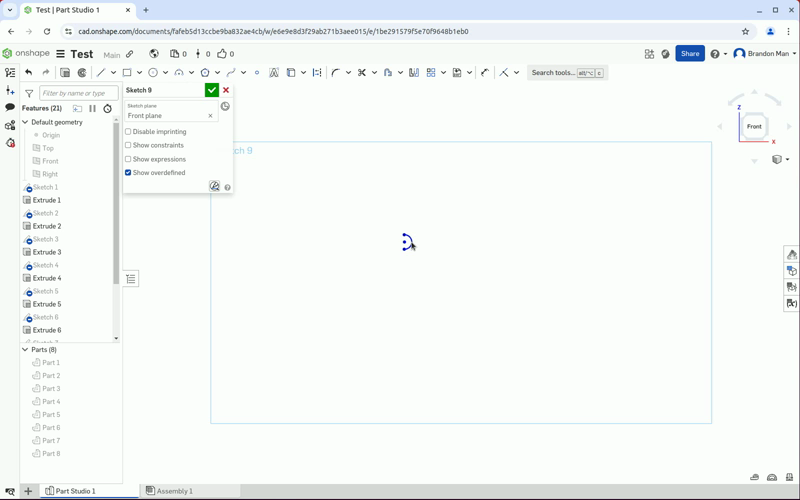
key(l)
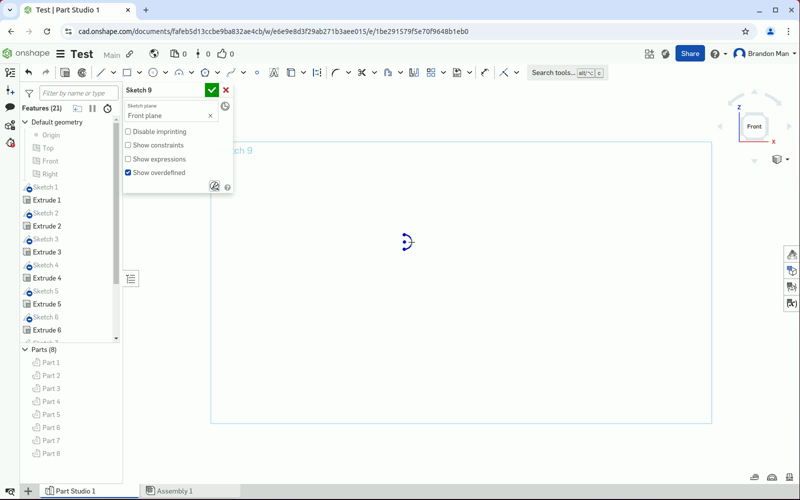
mouse_move(404, 234)
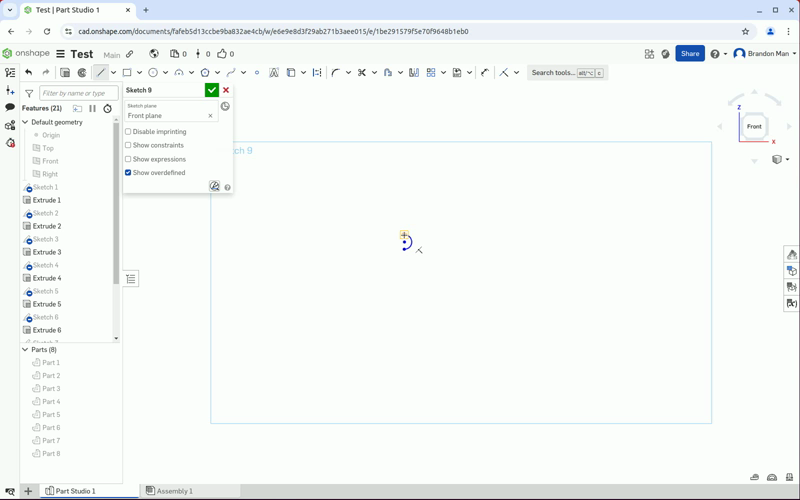
click(404, 234)
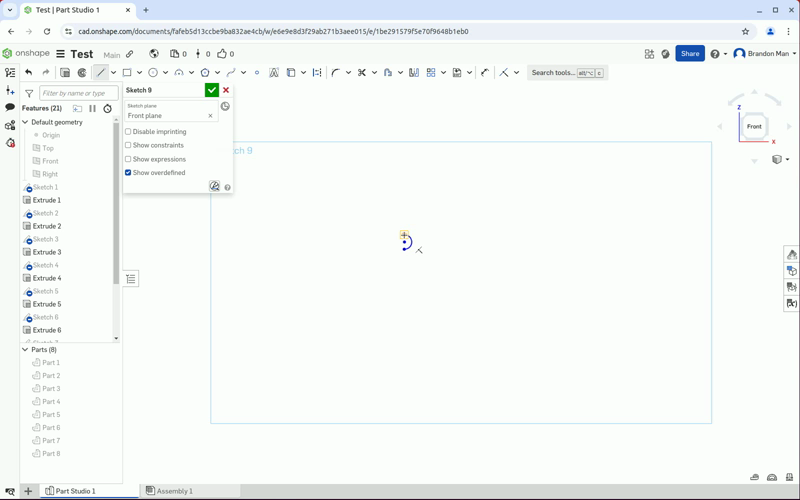
mouse_move(434, 234)
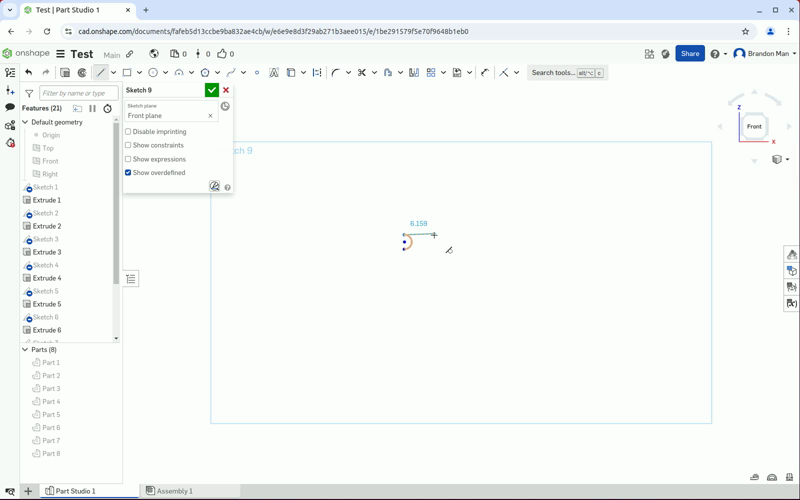
key_down(shift)
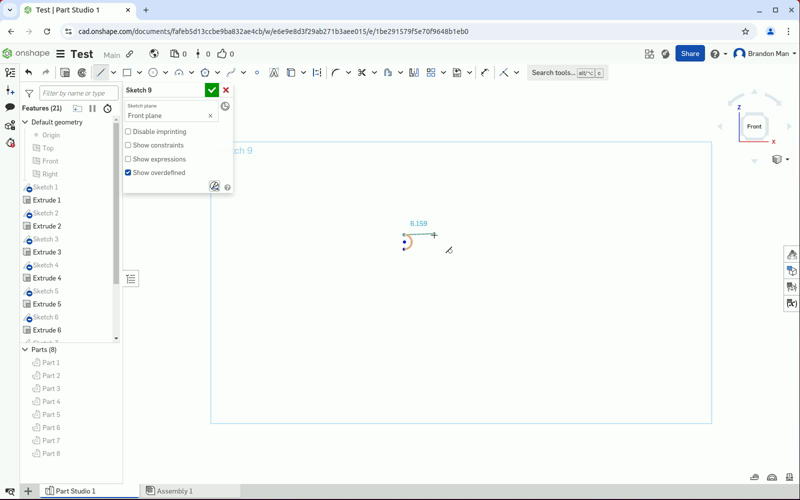
mouse_move(404, 249)
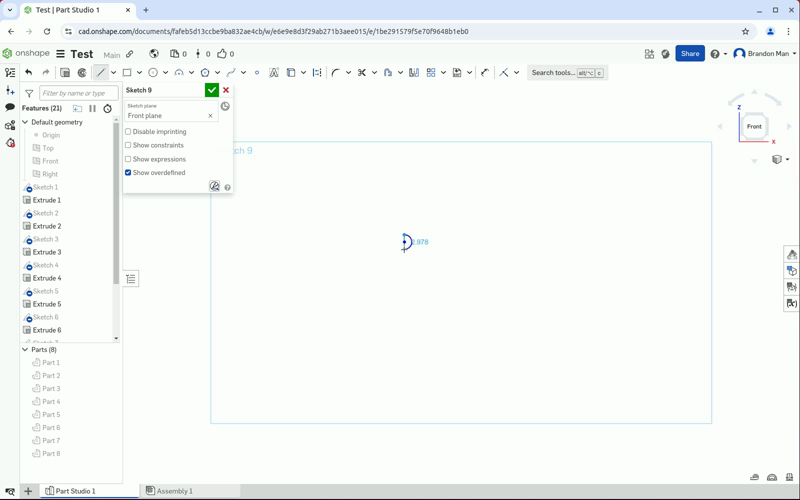
key_up(shift)
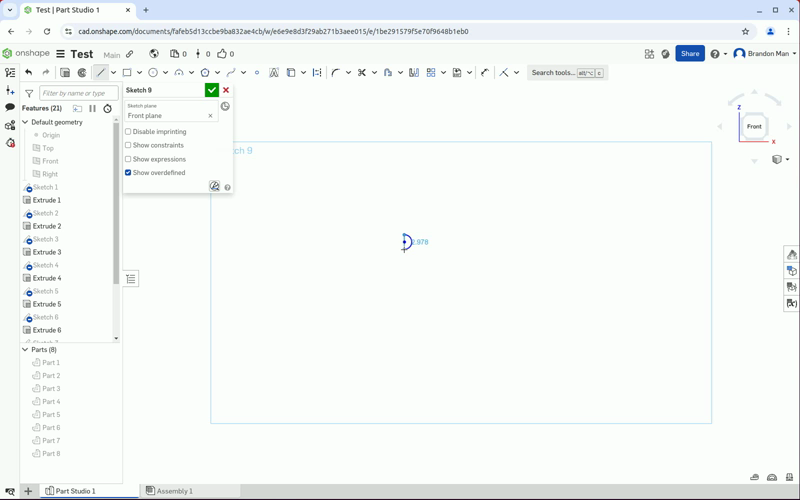
click(404, 249)
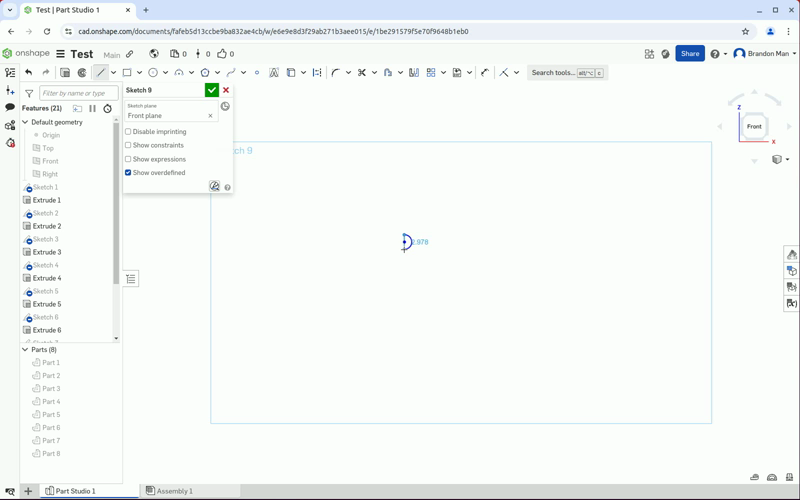
key(esc)
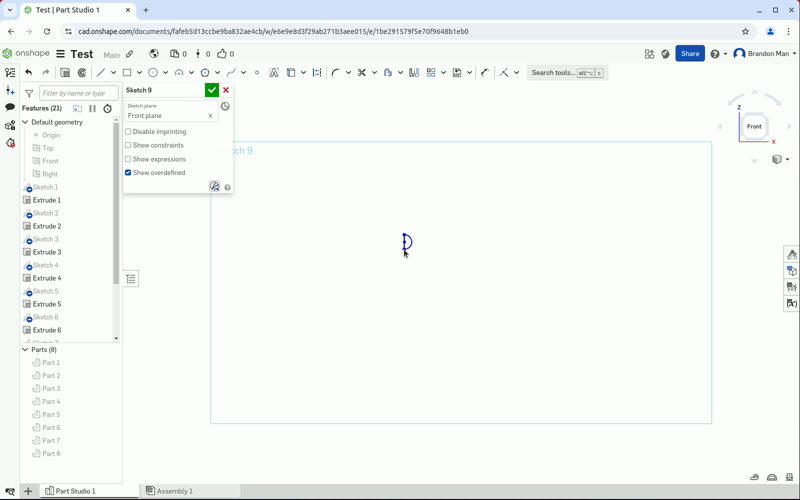
mouse_move(406, 243)
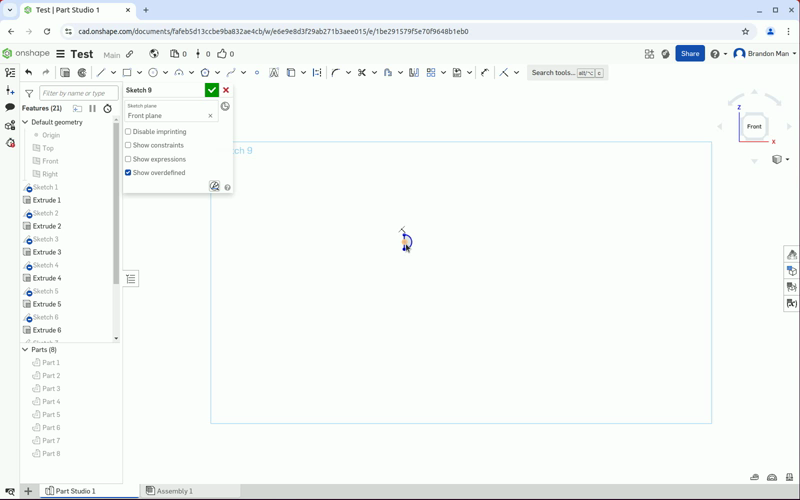
scroll(6)
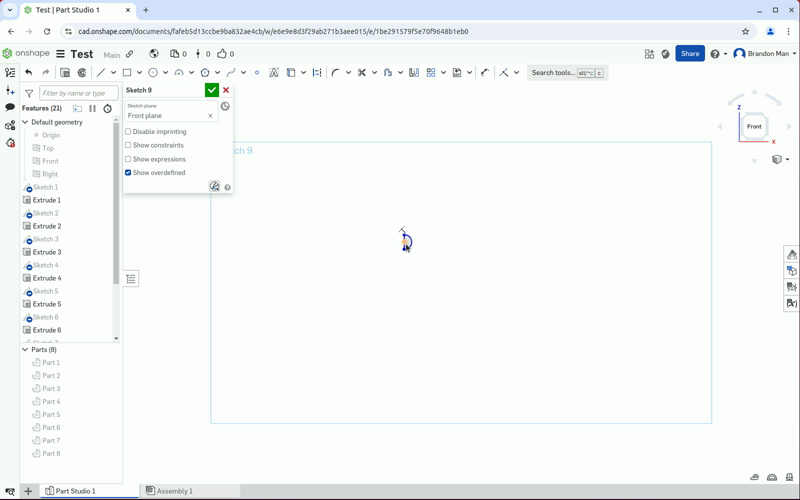
scroll(6)
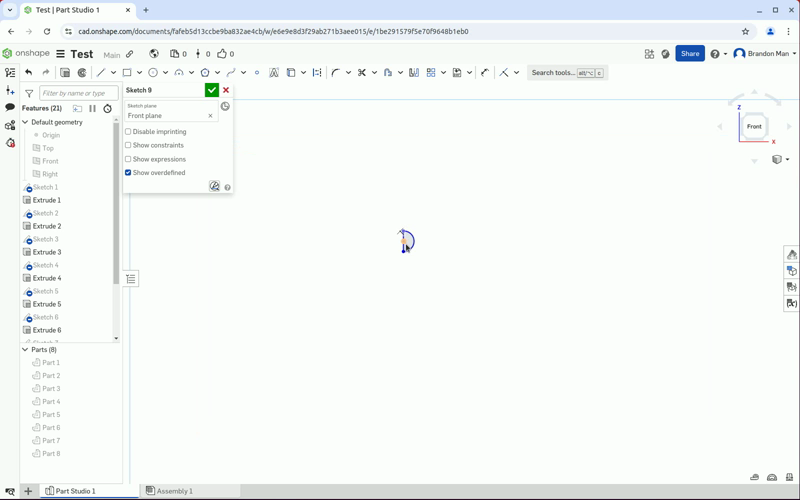
scroll(6)
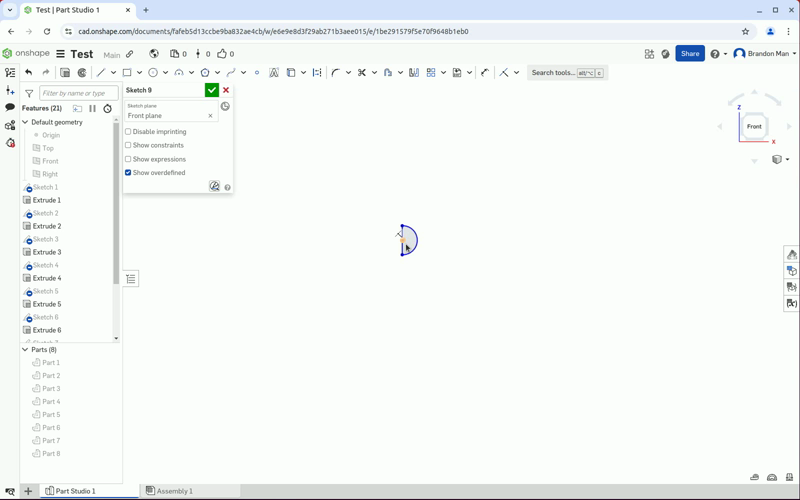
scroll(6)
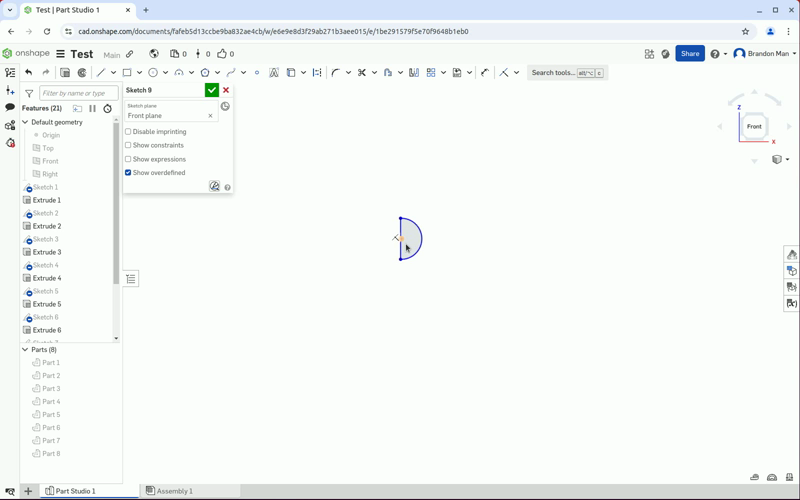
scroll(6)
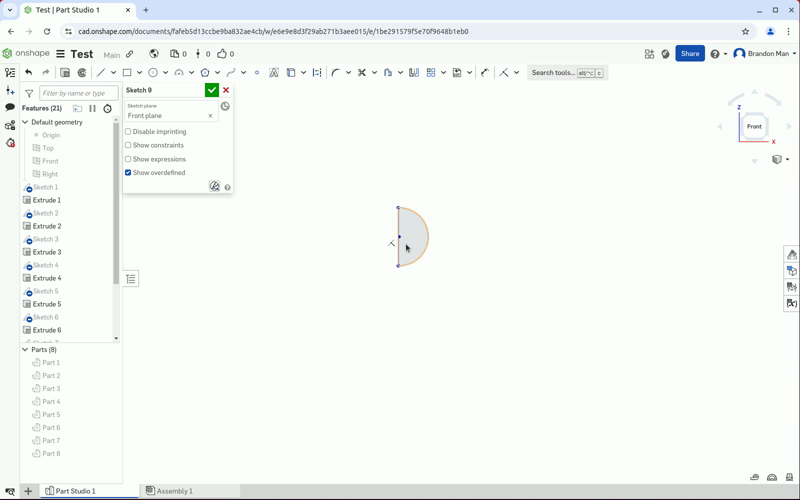
scroll(6)
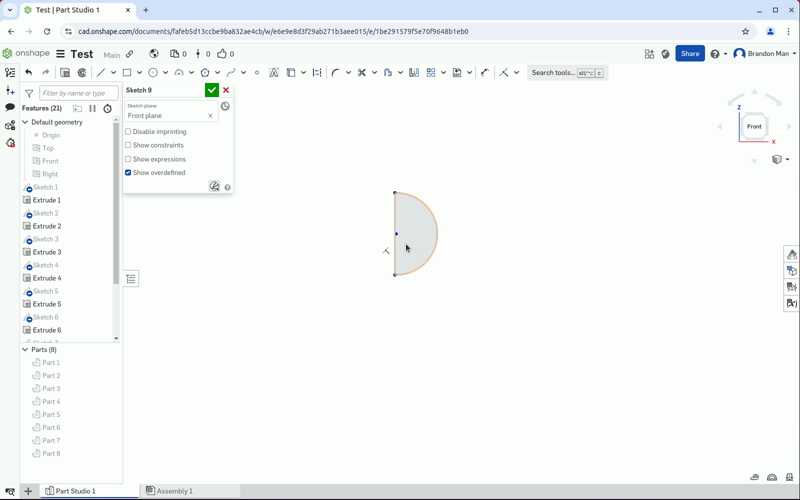
scroll(6)
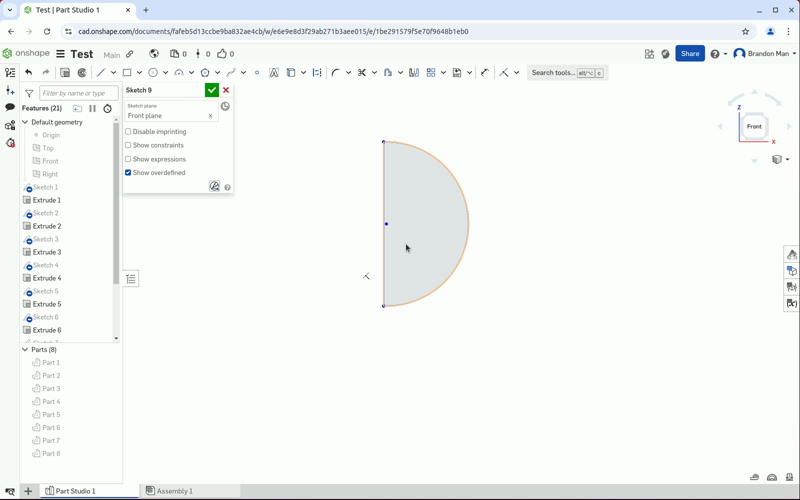
click(406, 243)
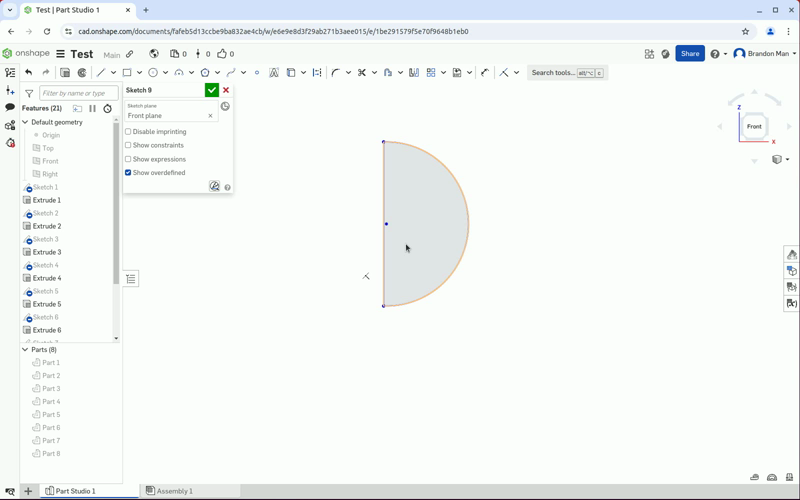
scroll(-6)
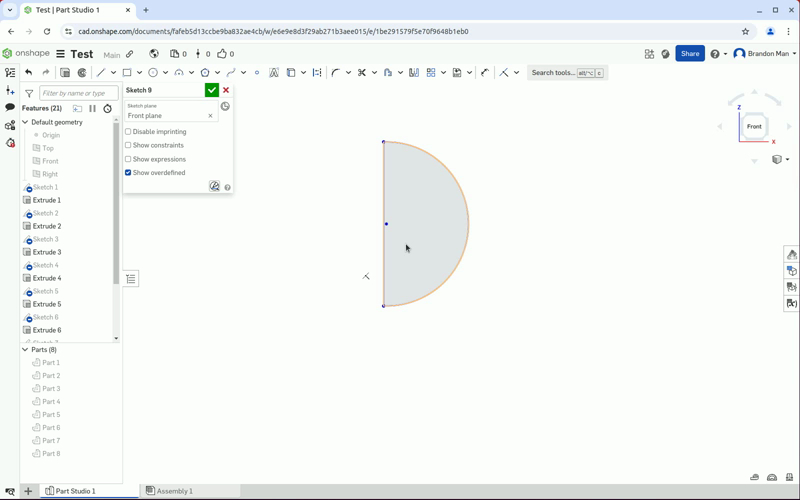
scroll(-6)
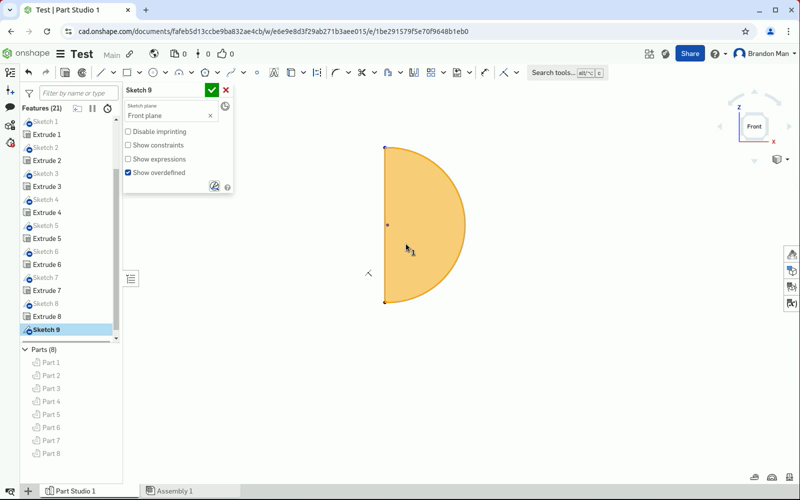
scroll(-6)
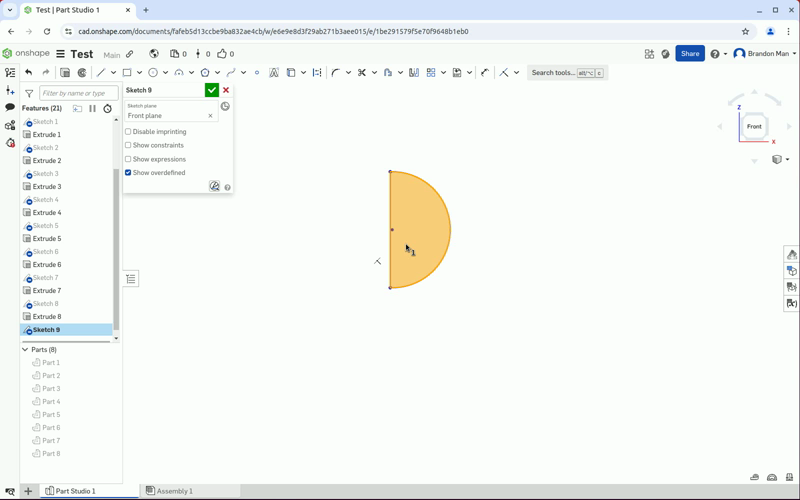
scroll(-6)
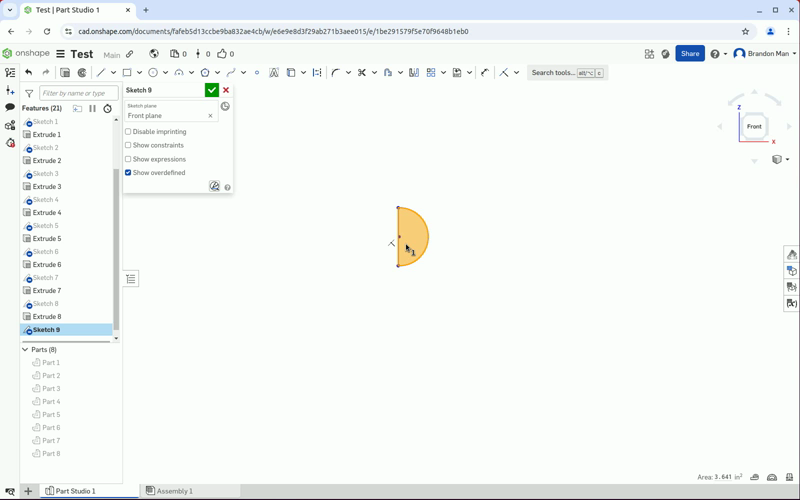
scroll(-6)
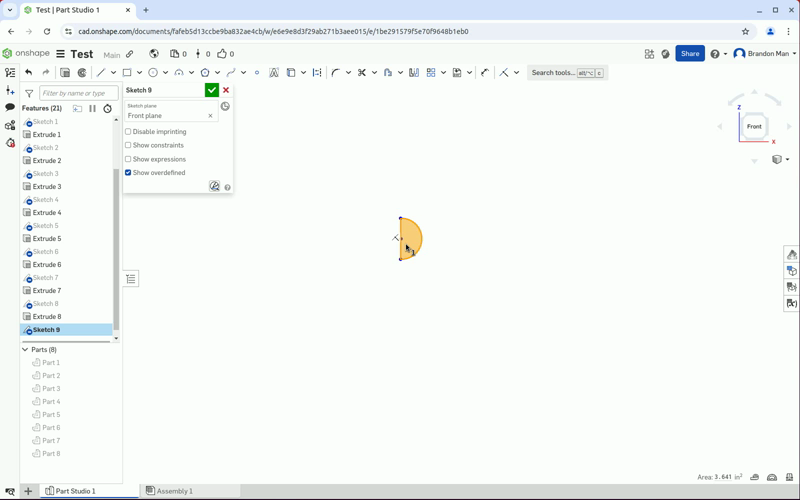
scroll(-6)
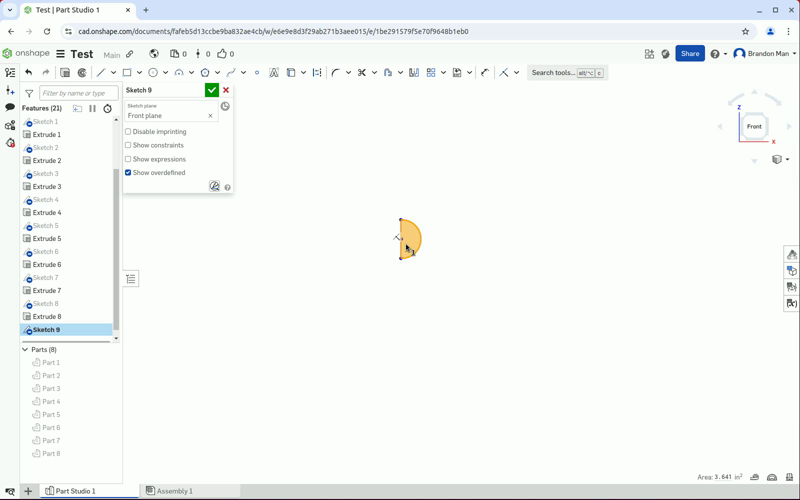
scroll(-6)
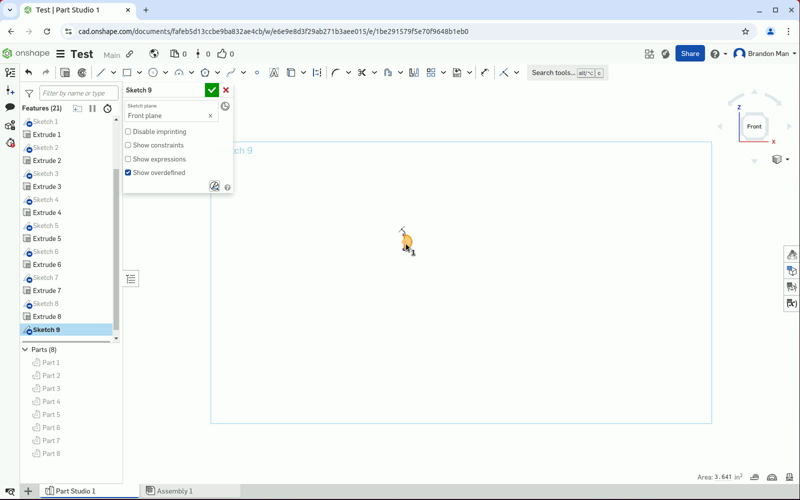
mouse_move(73, 352)
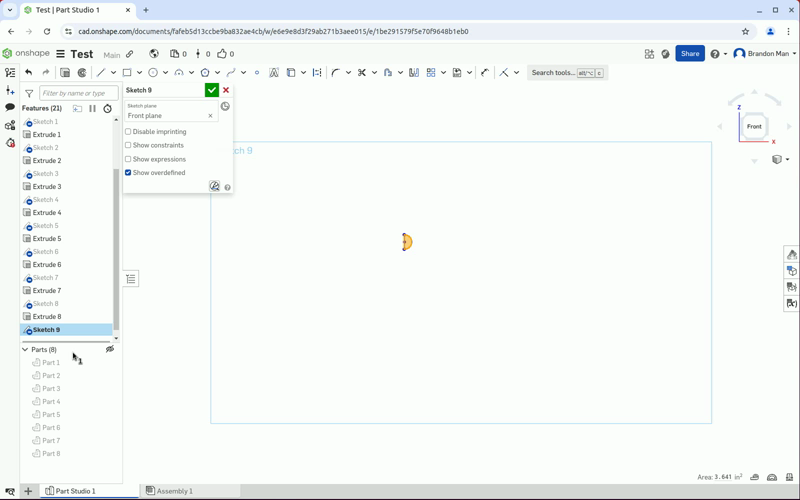
key(shift+y)
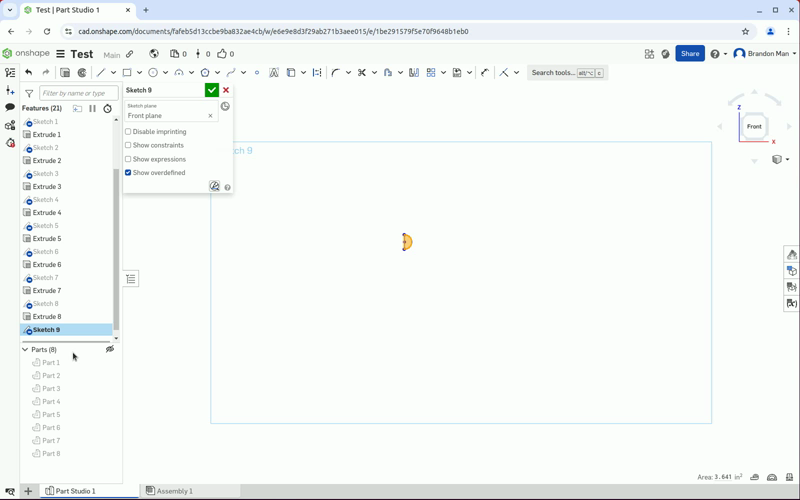
key(shift+e)
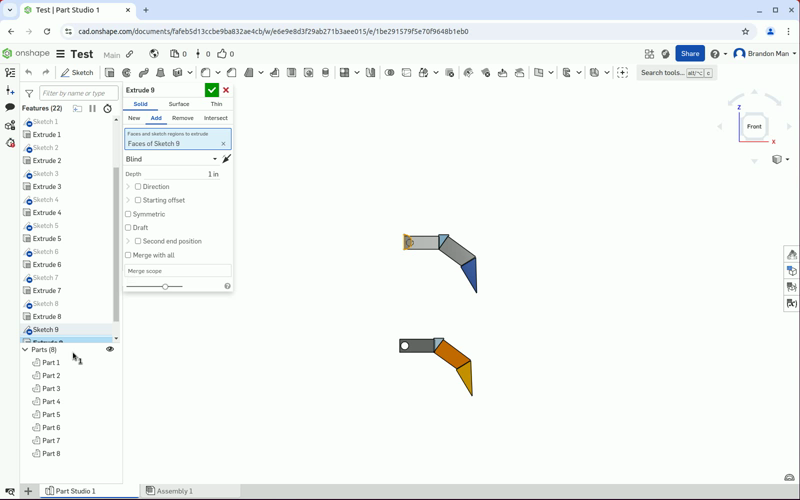
mouse_move(143, 106)
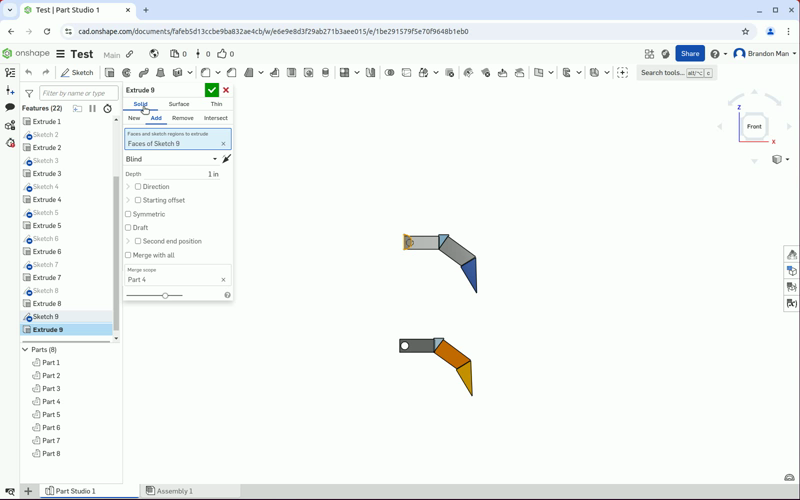
click(143, 106)
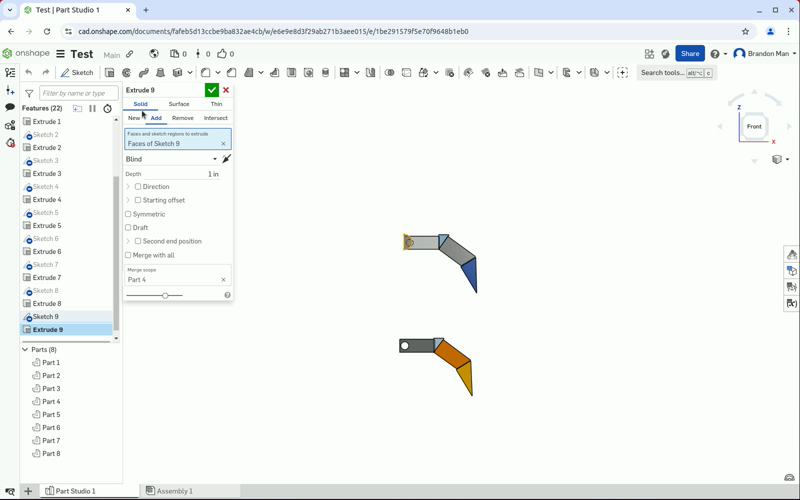
mouse_move(137, 120)
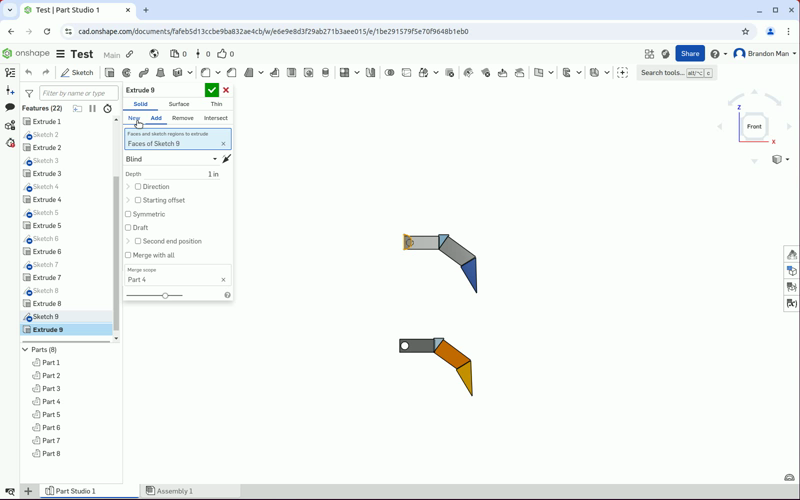
click(137, 120)
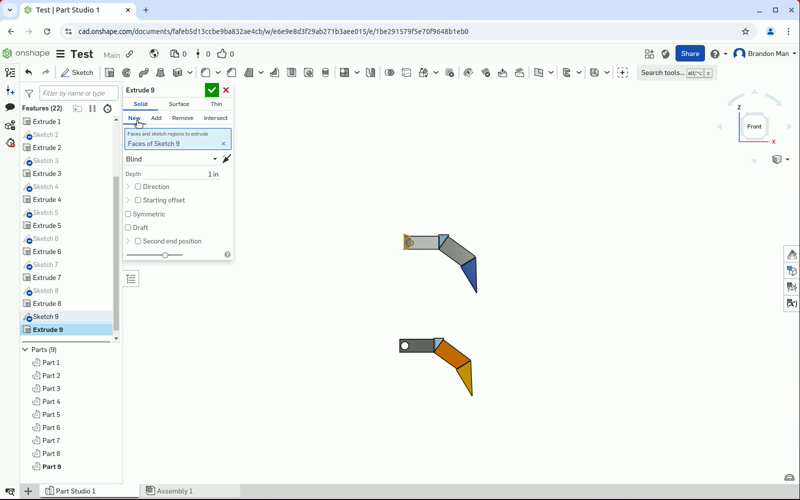
key(tab, 4)
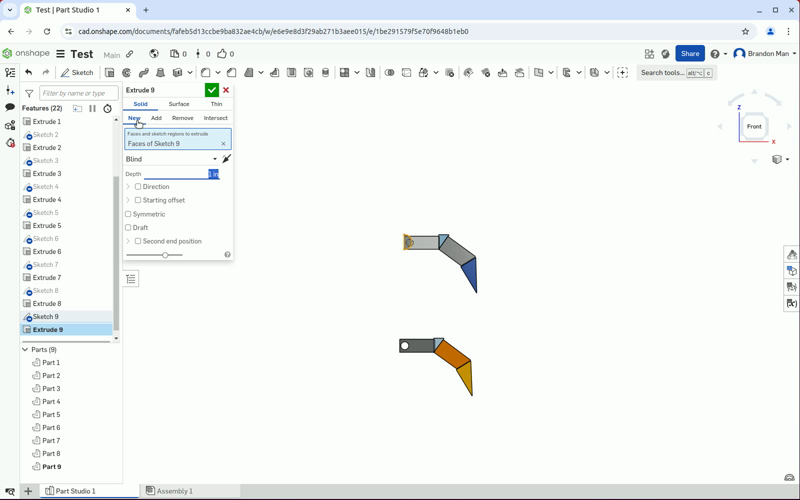
text(1.444)
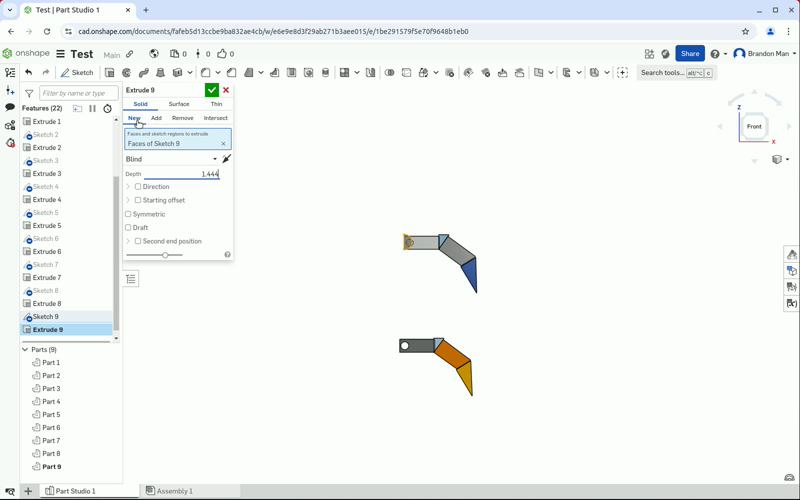
key(enter)
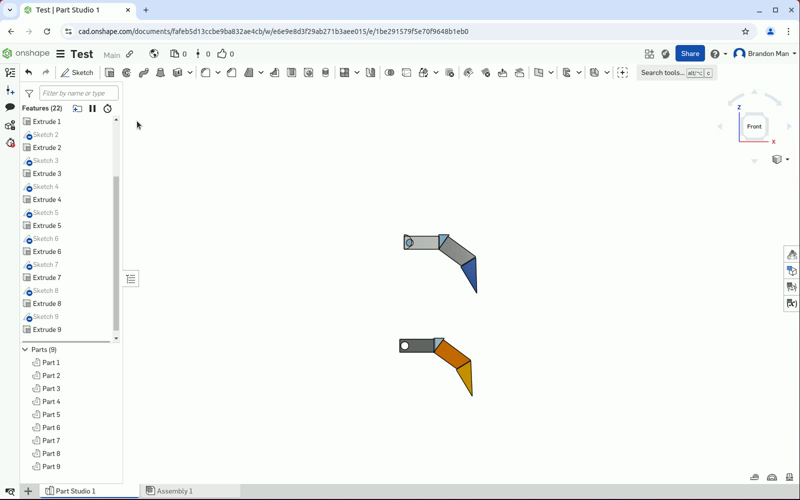
key(shift+h)
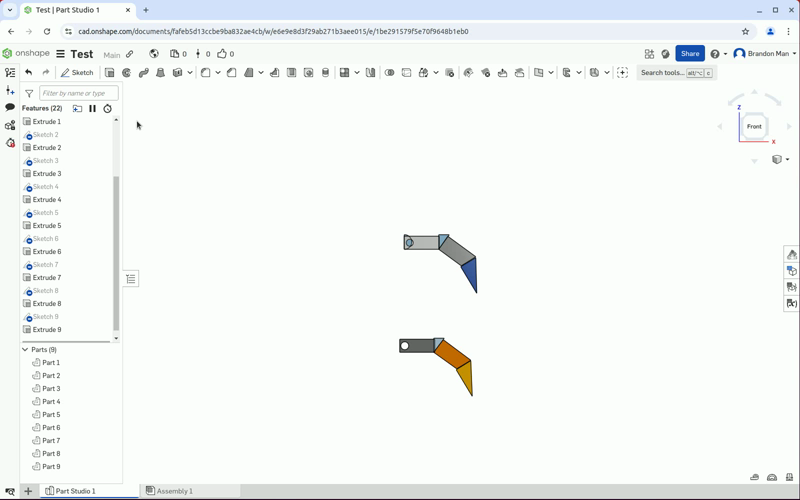
key(shift+h)
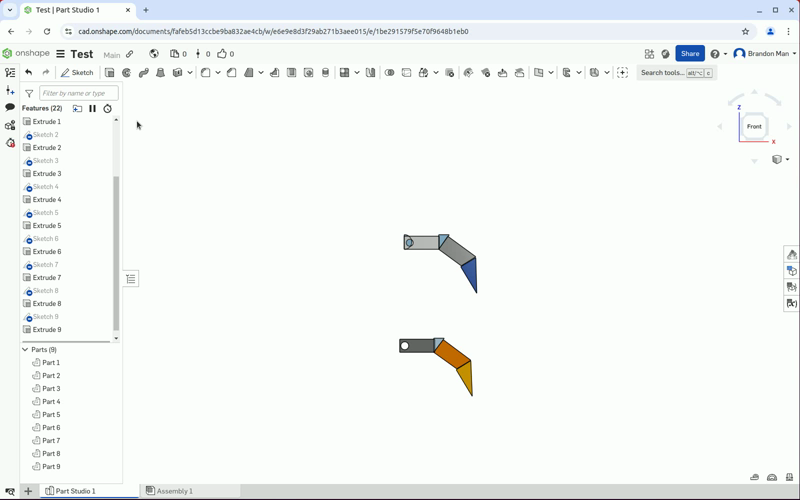
mouse_move(69, 111)
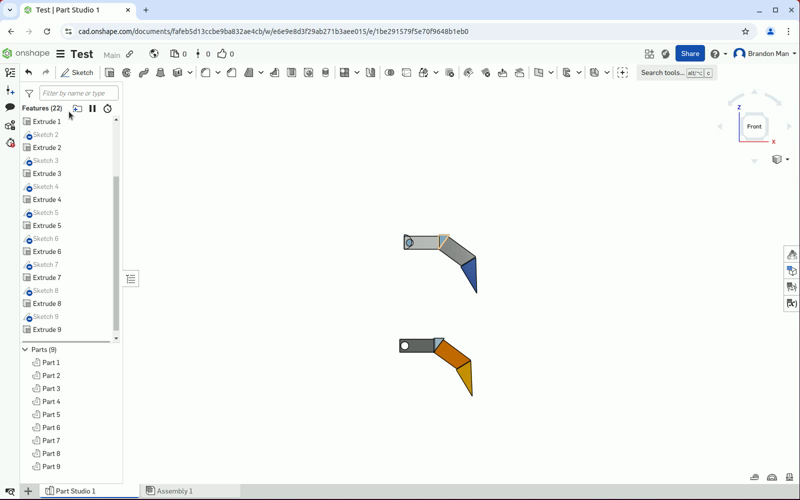
click(69, 111)
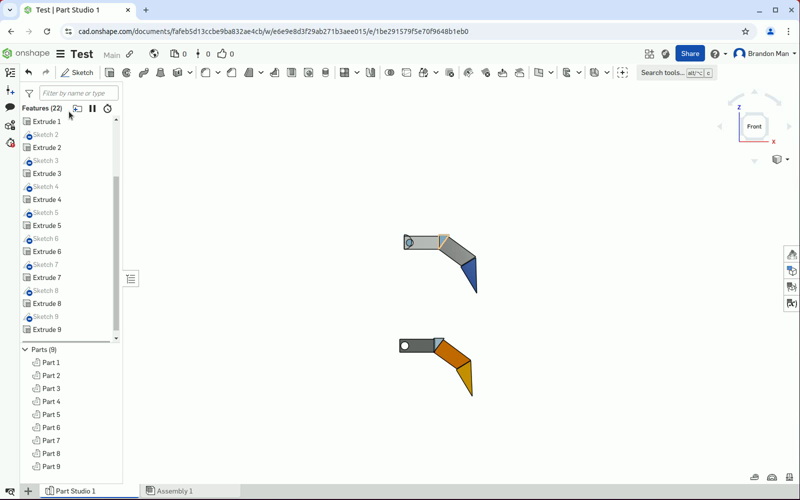
key(shift+s)
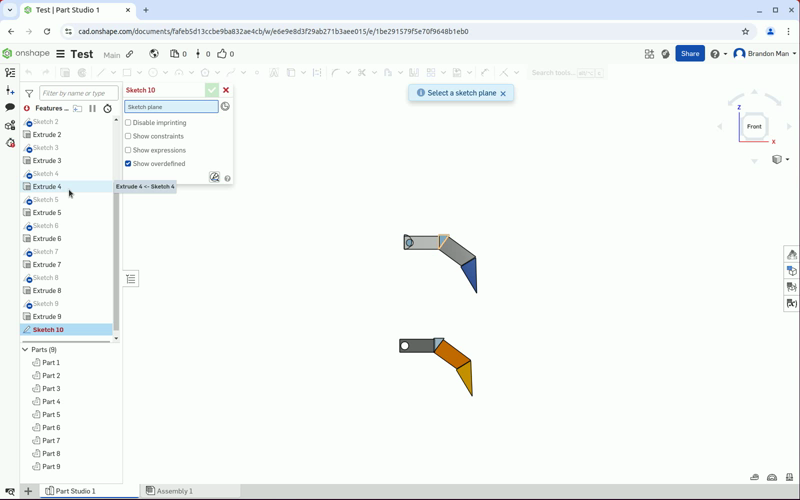
scroll(3)
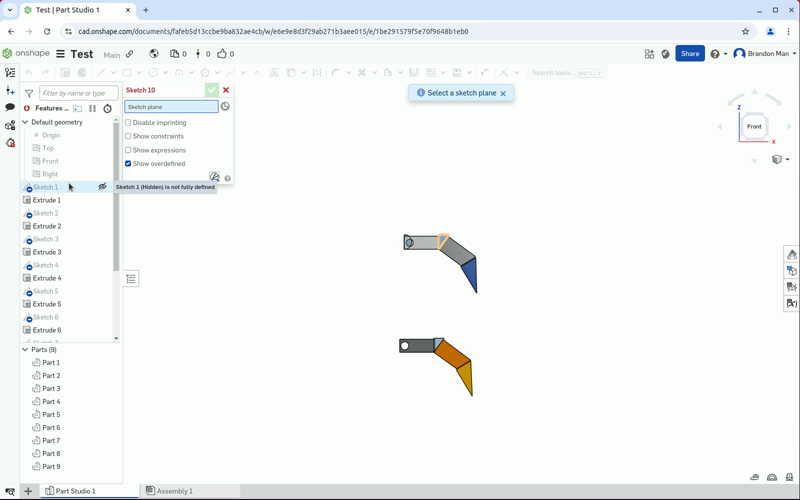
mouse_move(69, 163)
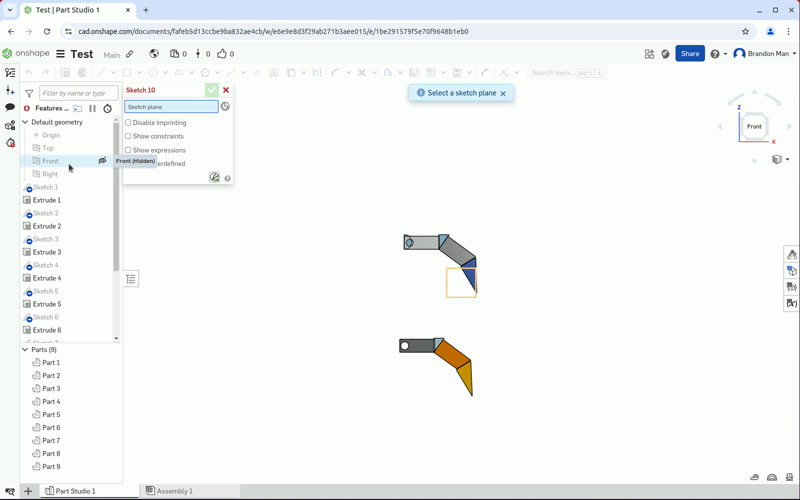
click(69, 163)
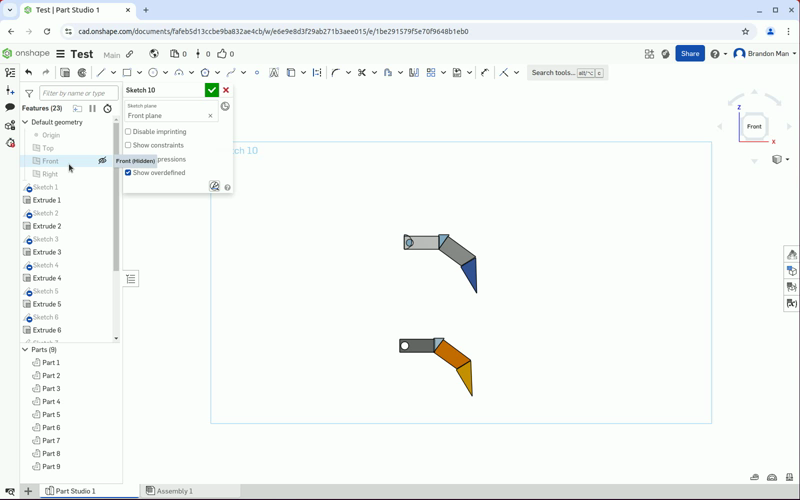
mouse_move(73, 352)
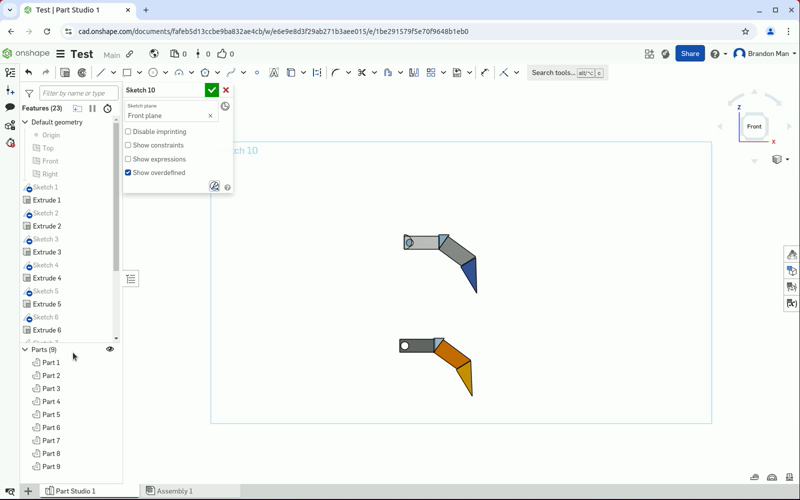
key(y)
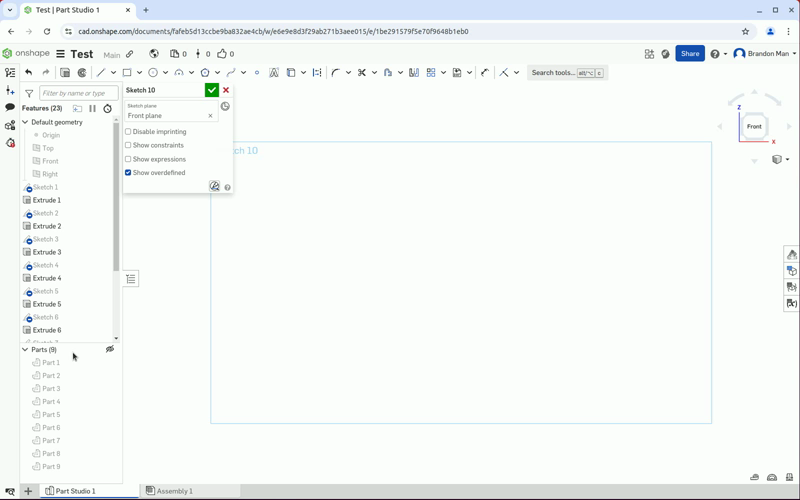
key(a)
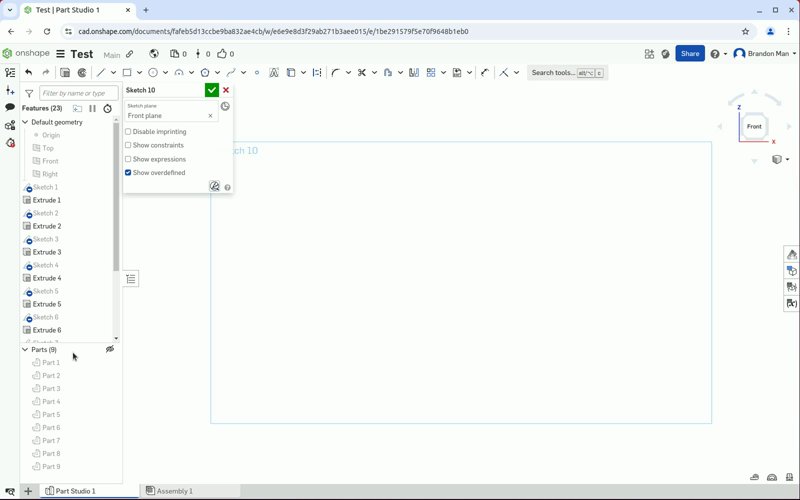
key_down(shift)
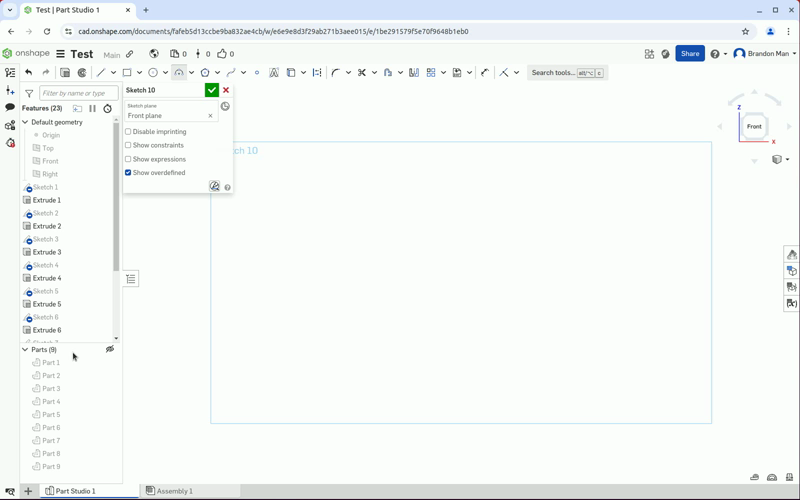
mouse_move(399, 352)
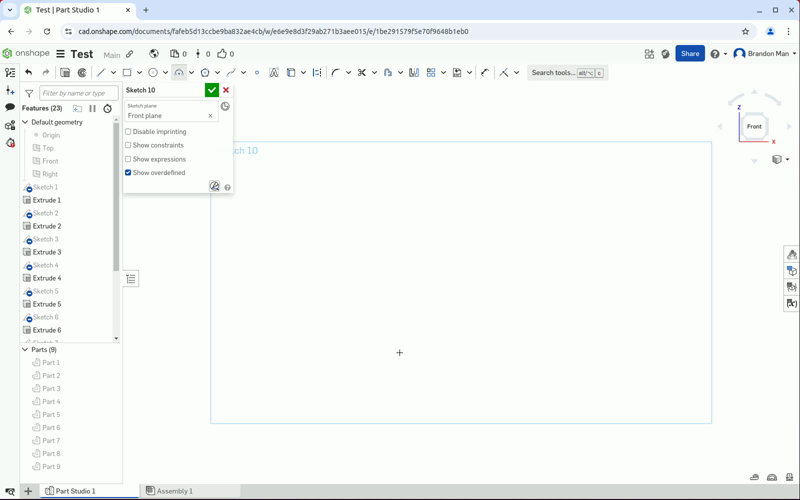
click(399, 352)
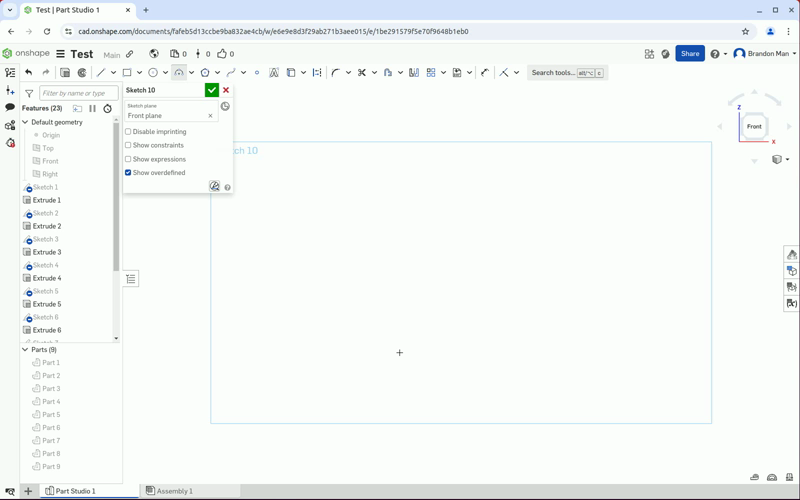
key_up(shift)
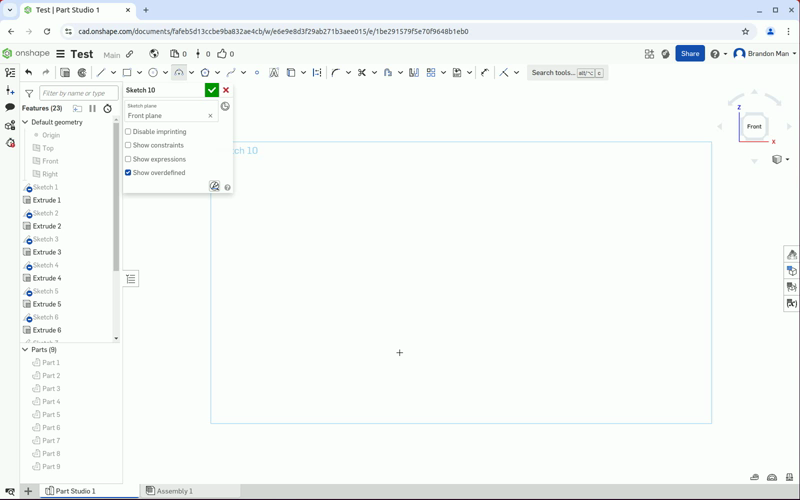
key_down(shift)
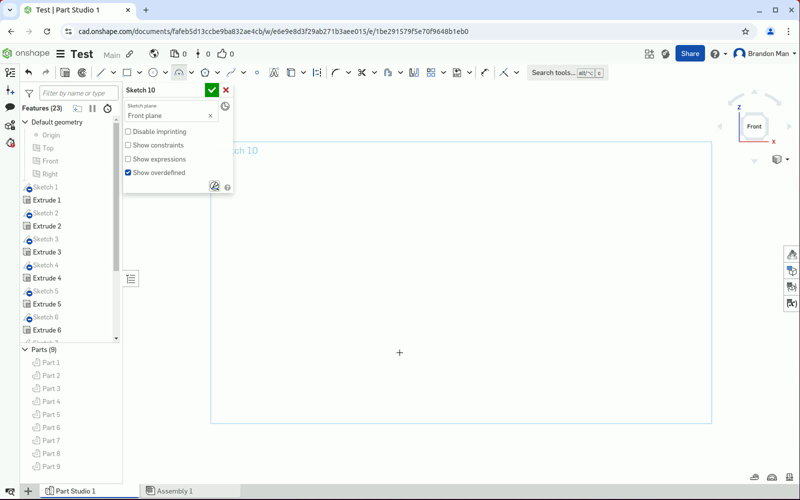
mouse_move(399, 338)
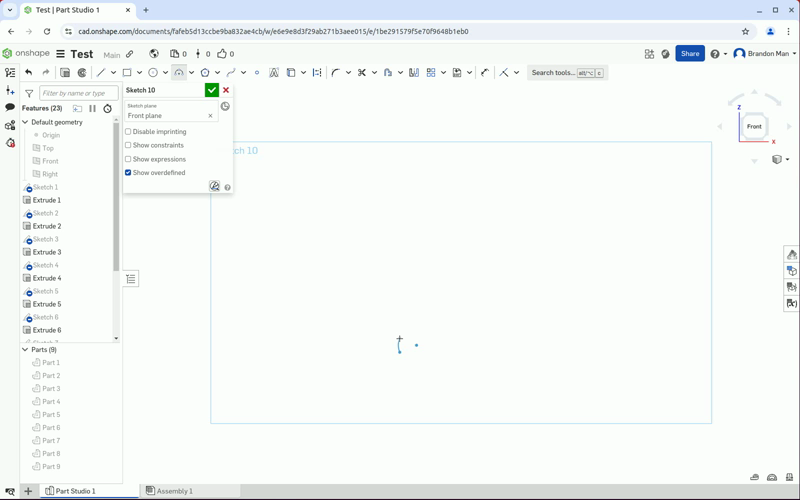
click(399, 338)
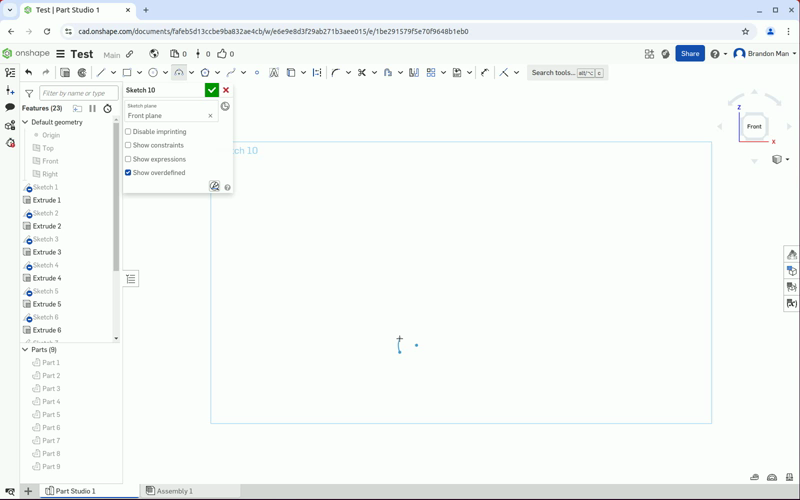
mouse_move(406, 345)
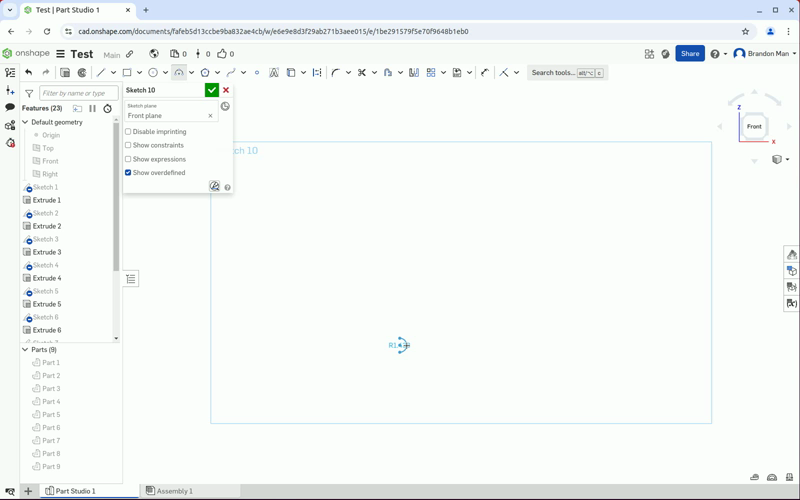
click(406, 345)
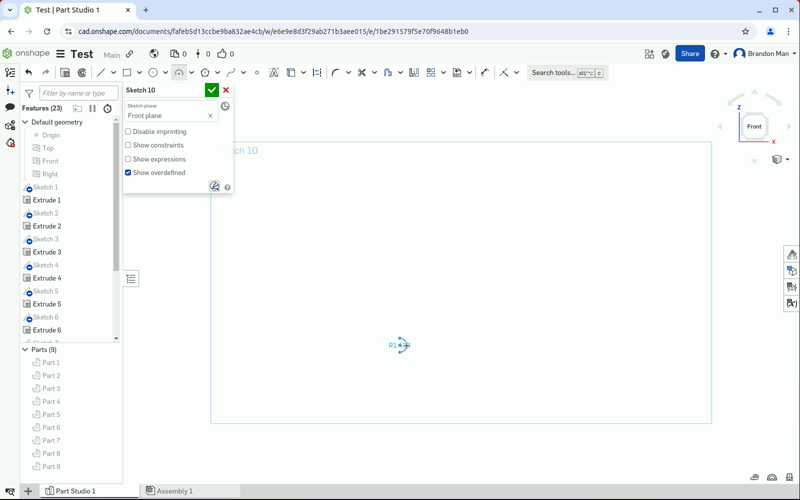
key_up(shift)
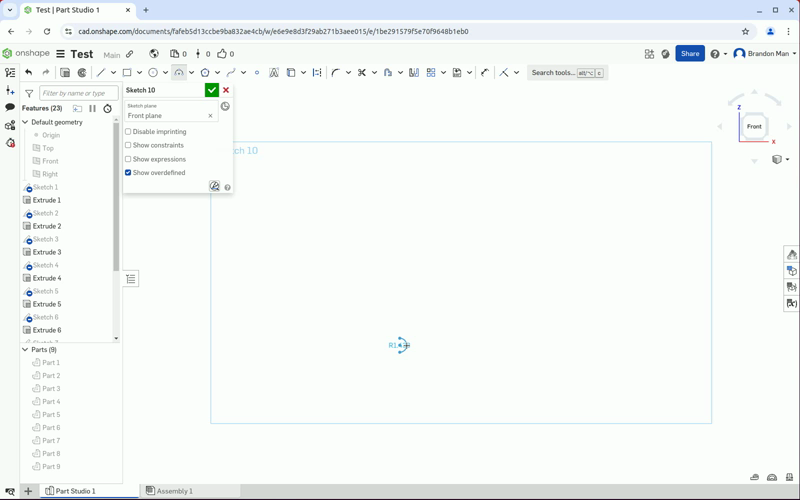
key(esc)
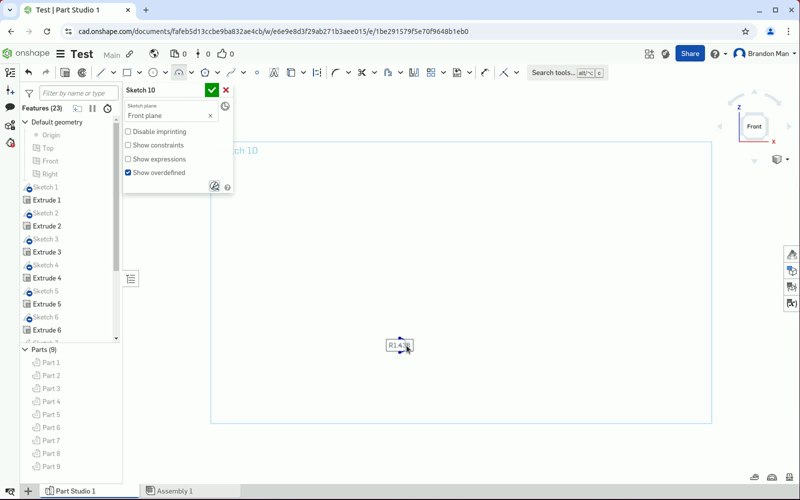
key(l)
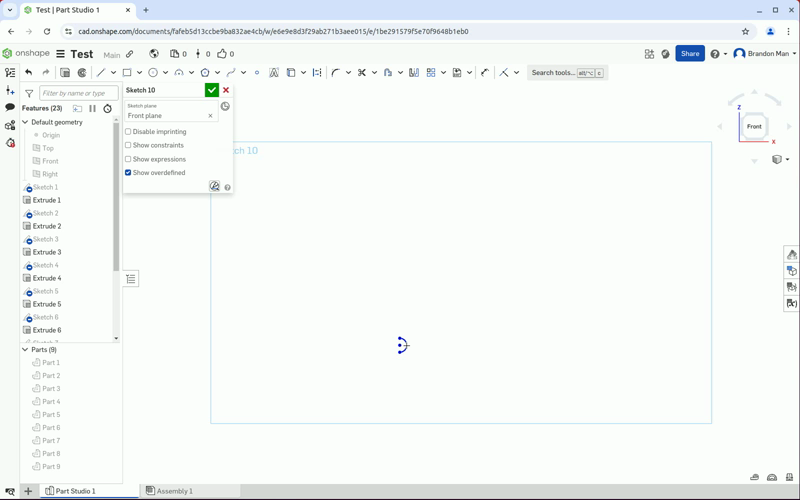
mouse_move(399, 338)
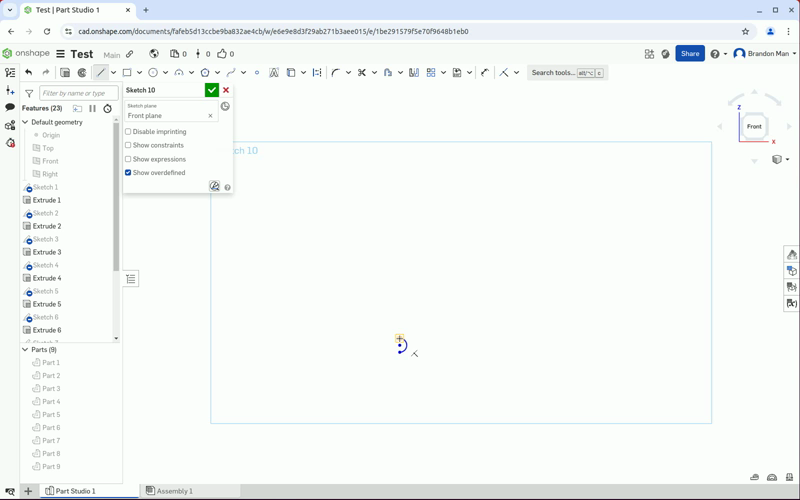
click(399, 338)
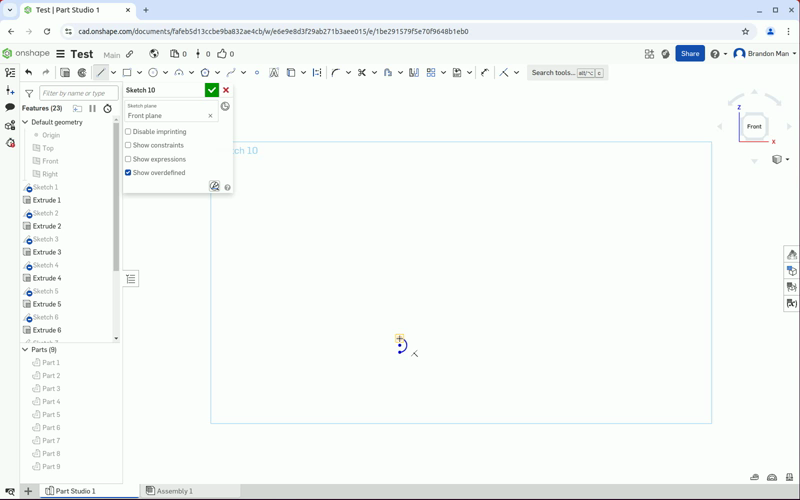
mouse_move(429, 338)
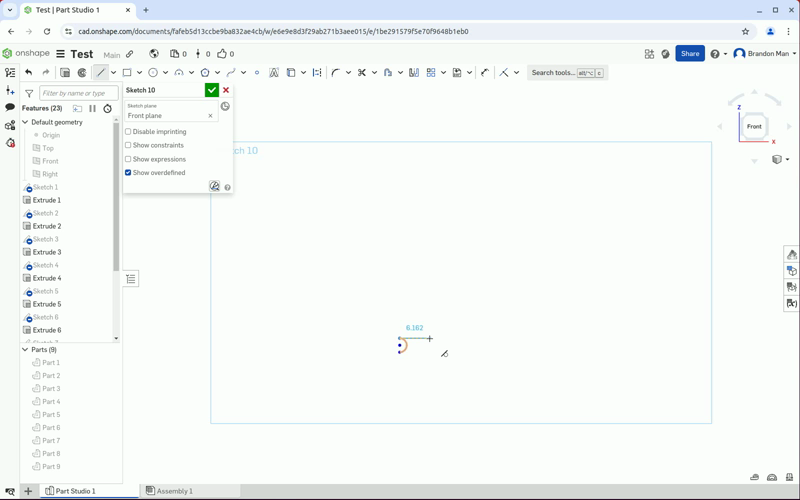
key_down(shift)
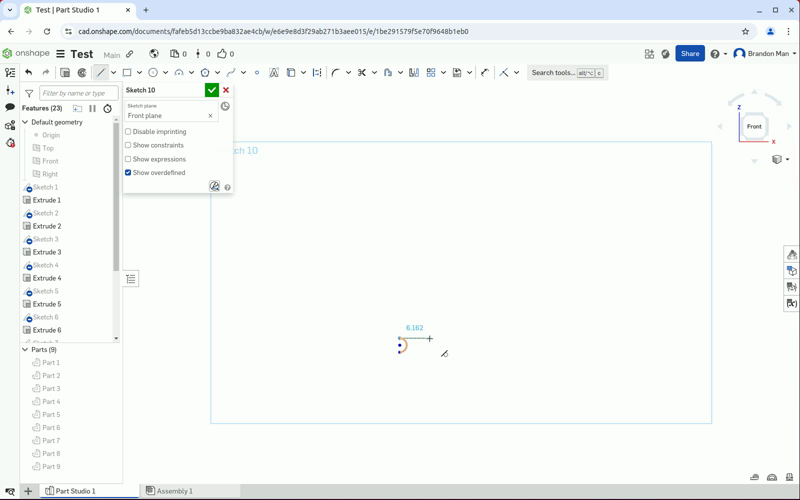
mouse_move(399, 352)
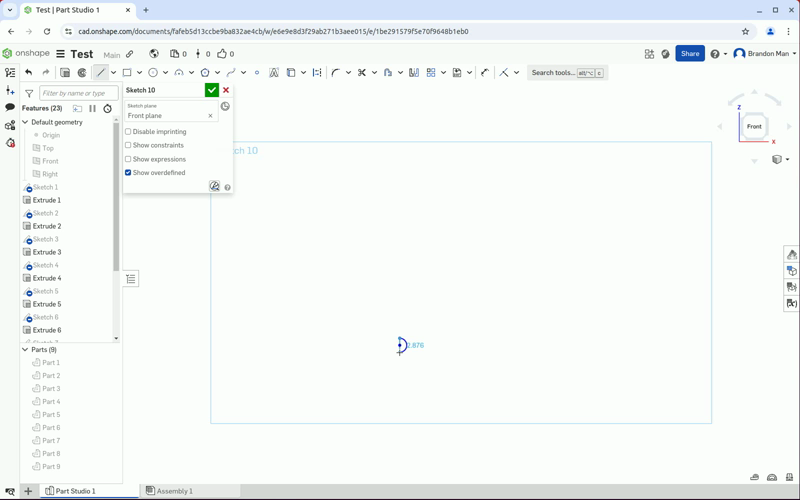
key_up(shift)
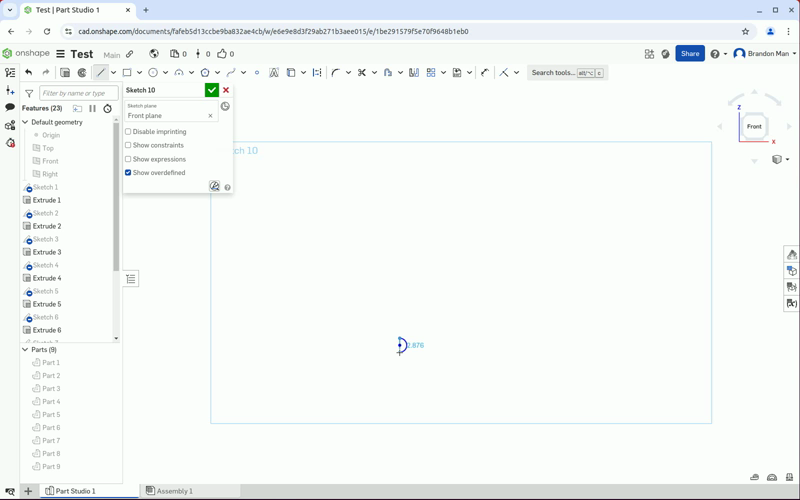
click(399, 352)
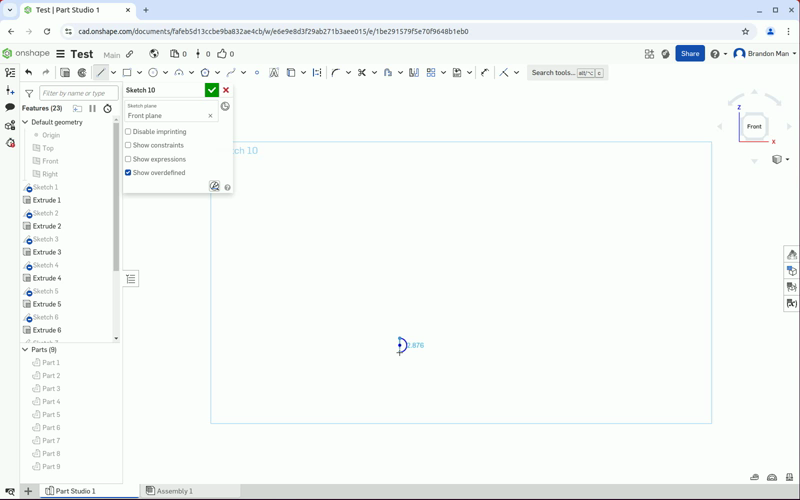
key(esc)
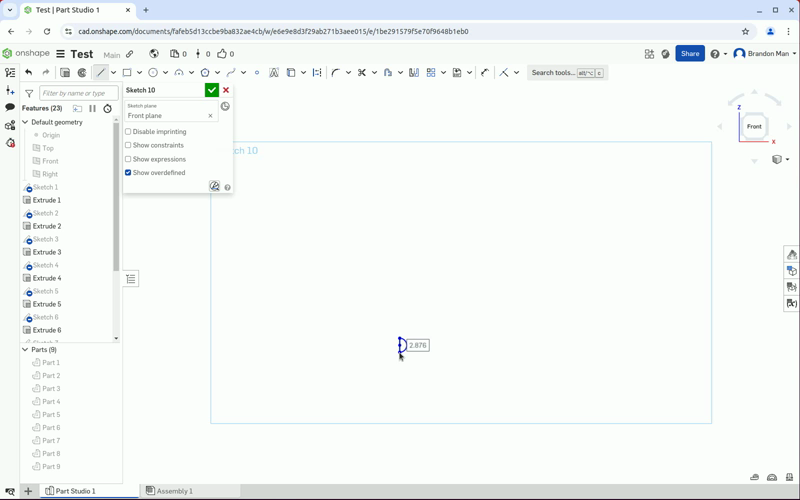
mouse_move(404, 342)
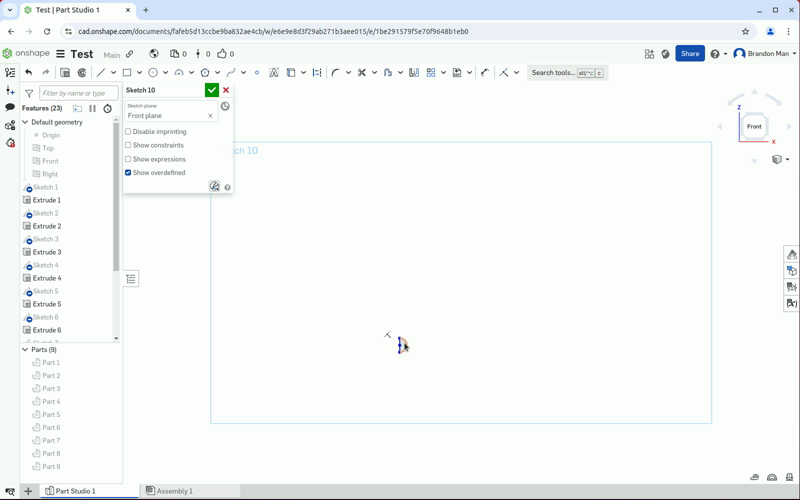
scroll(6)
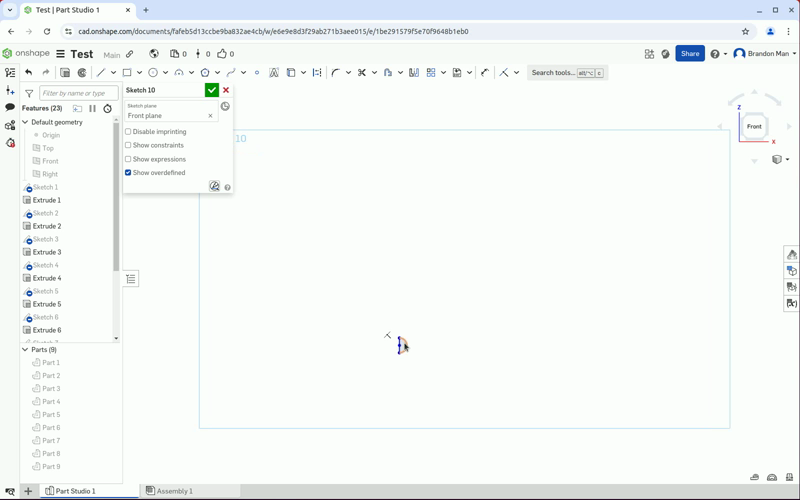
scroll(6)
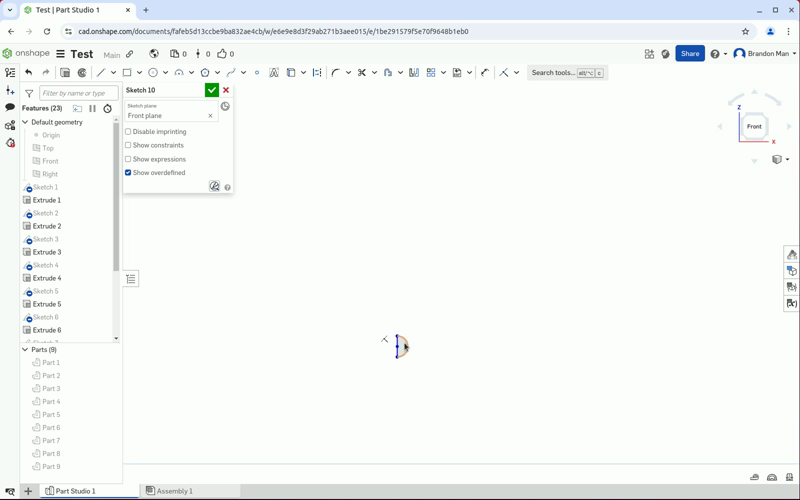
scroll(6)
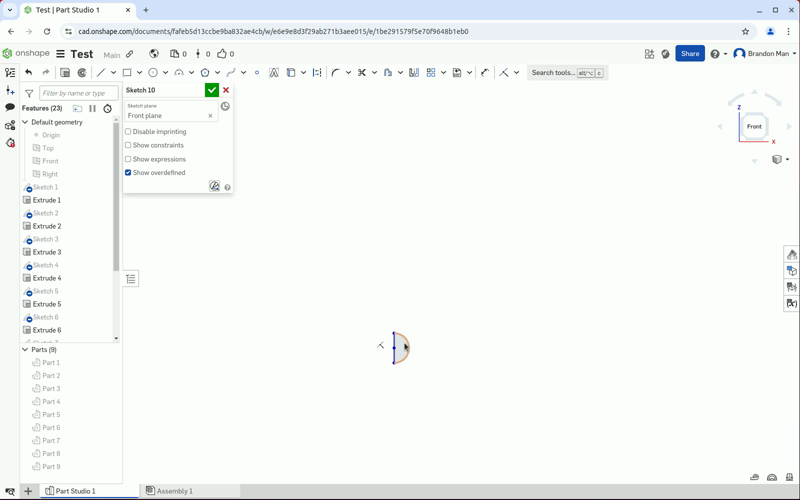
scroll(6)
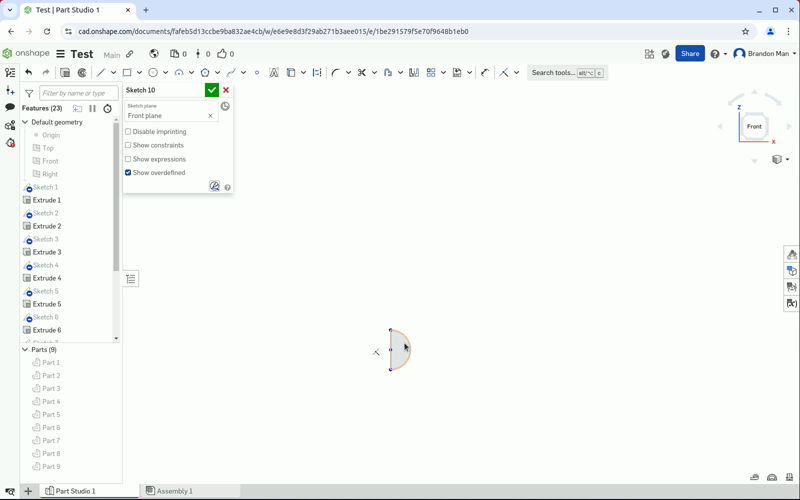
scroll(6)
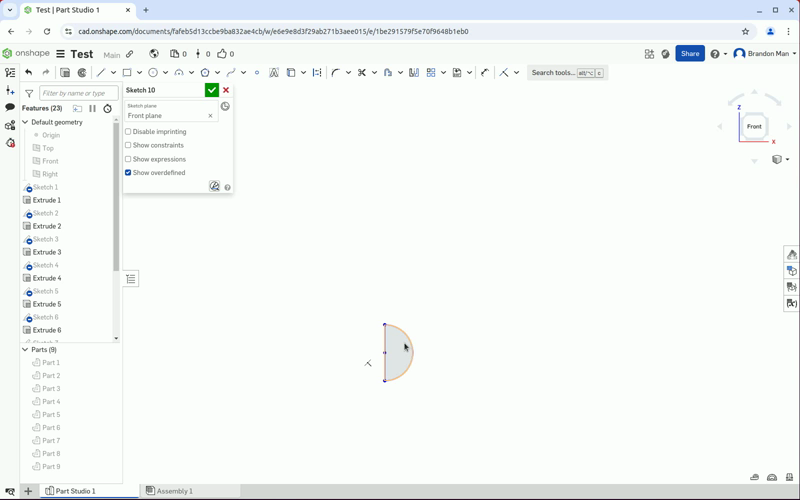
scroll(6)
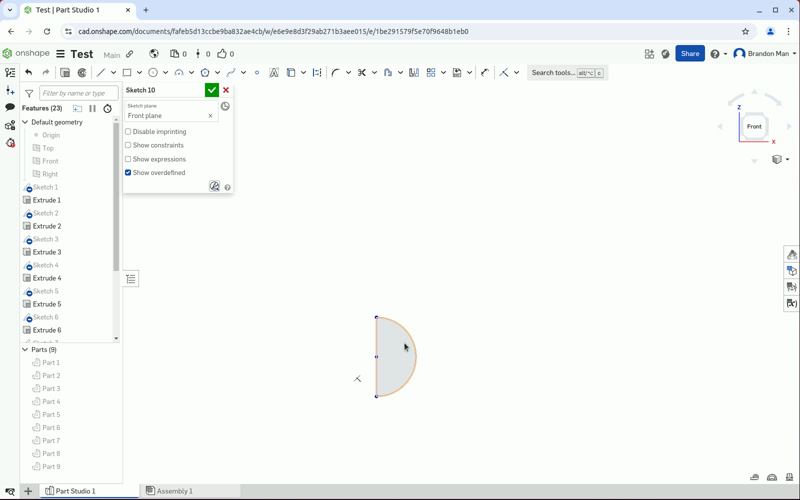
scroll(6)
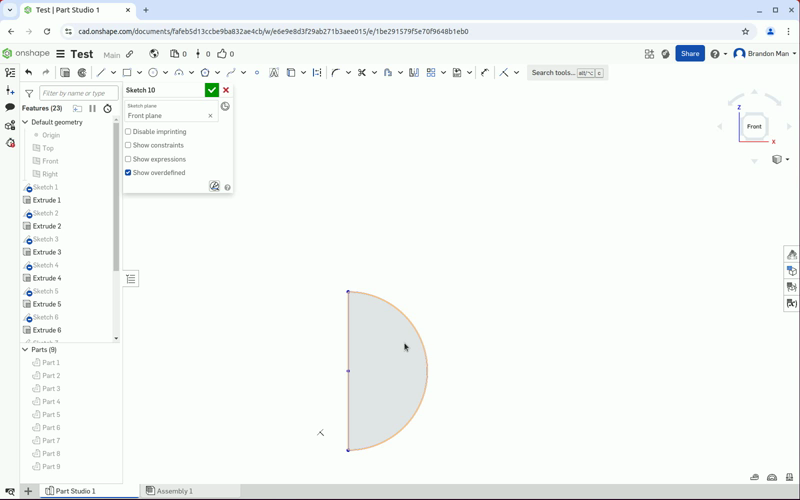
click(404, 342)
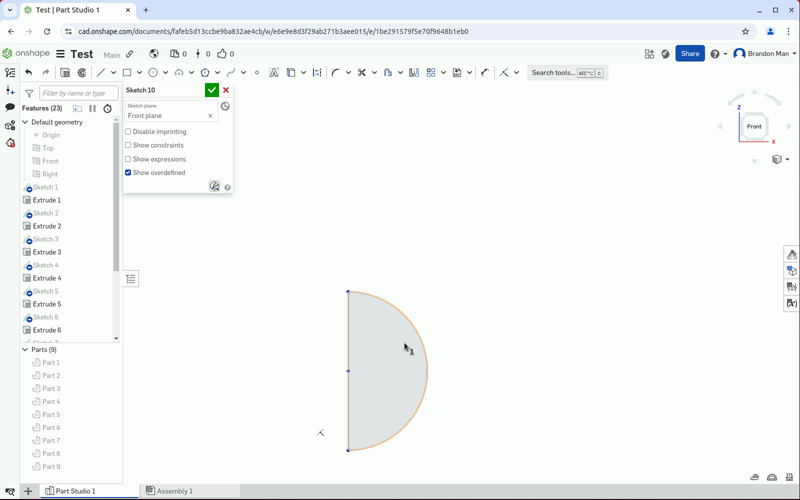
scroll(-6)
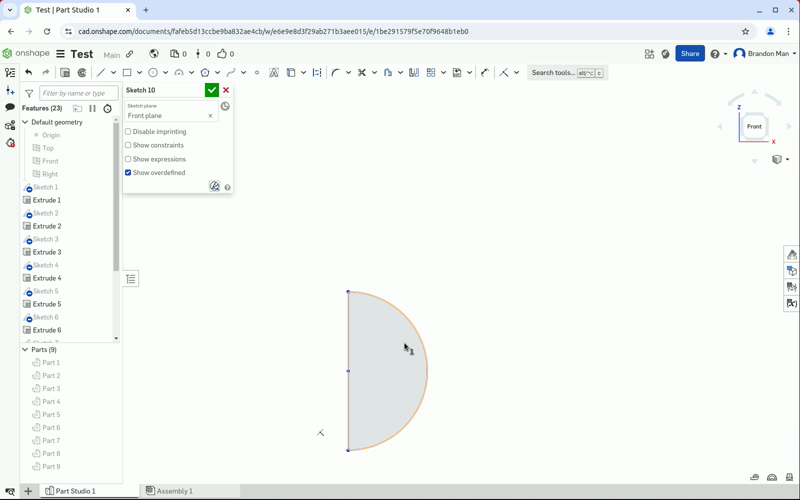
scroll(-6)
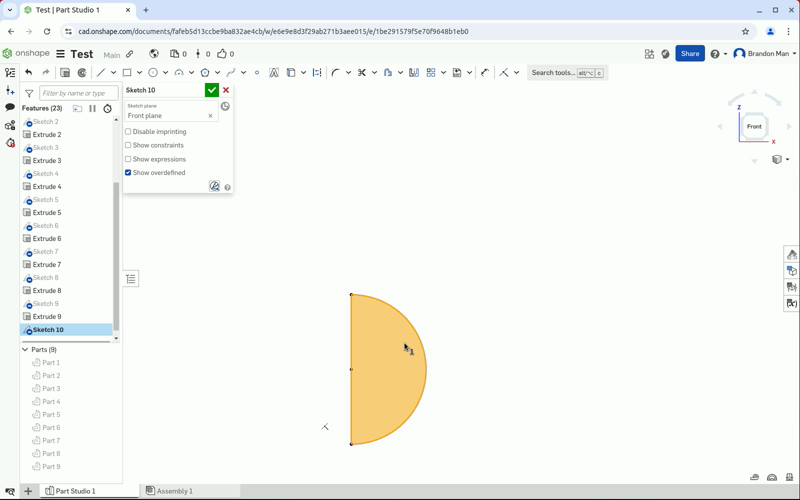
scroll(-6)
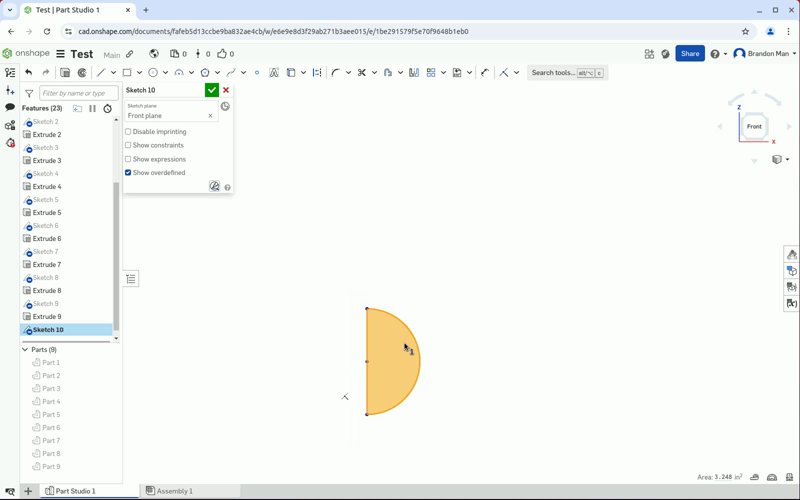
scroll(-6)
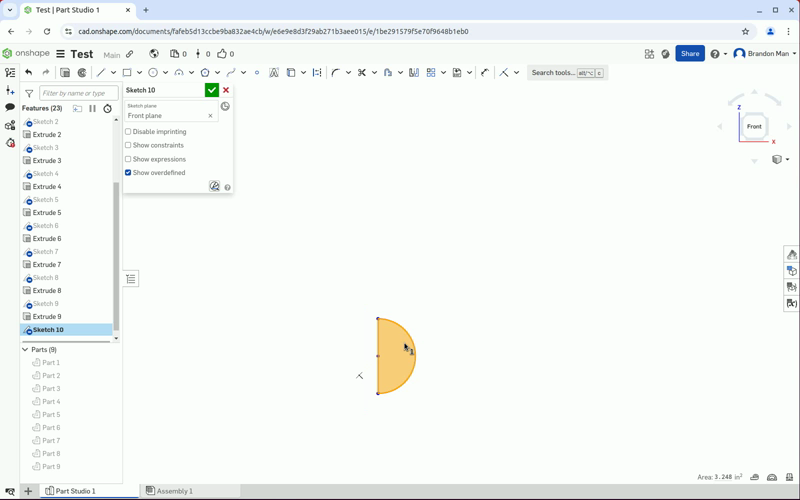
scroll(-6)
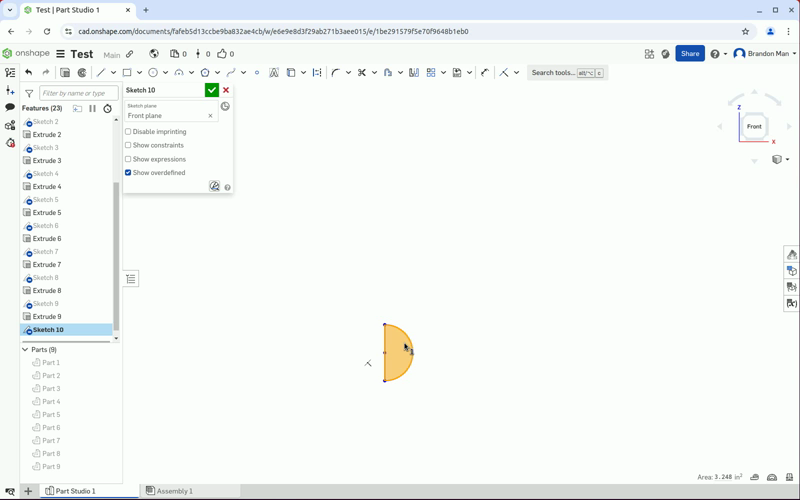
scroll(-6)
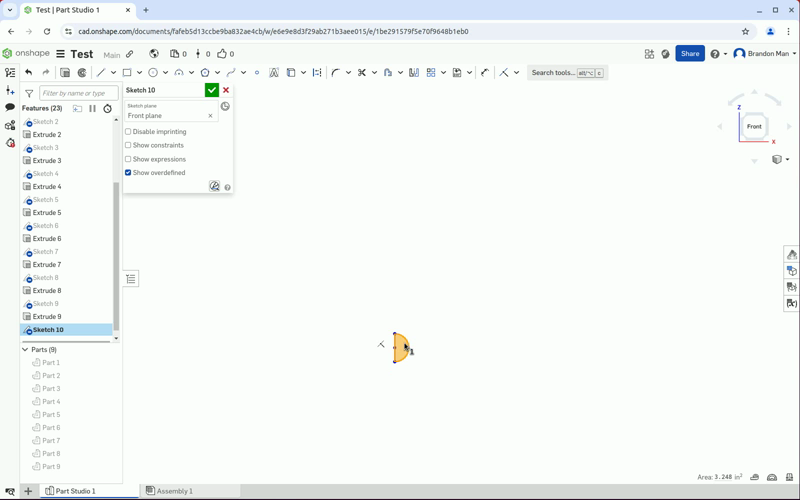
scroll(-6)
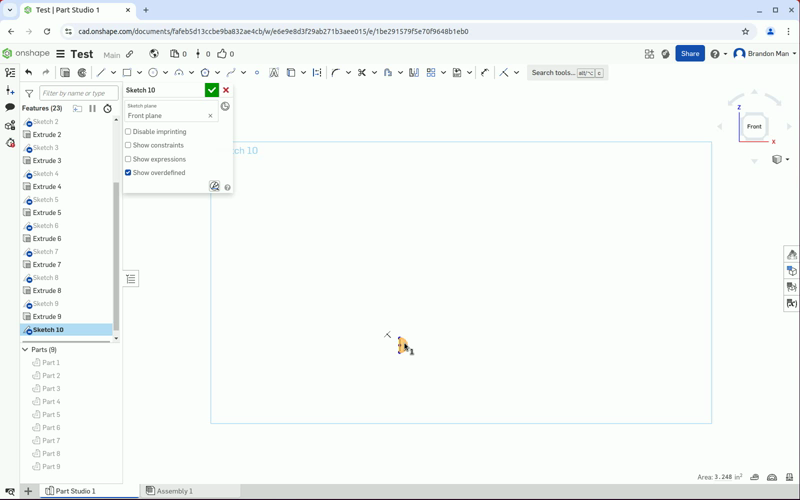
mouse_move(73, 352)
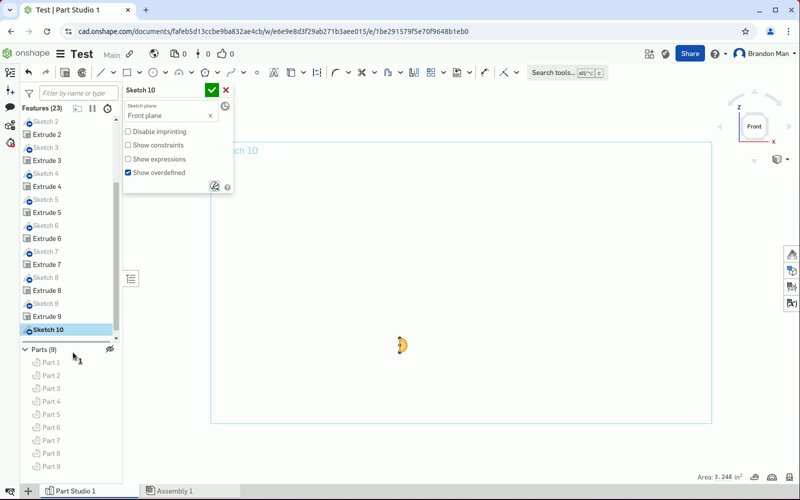
key(shift+y)
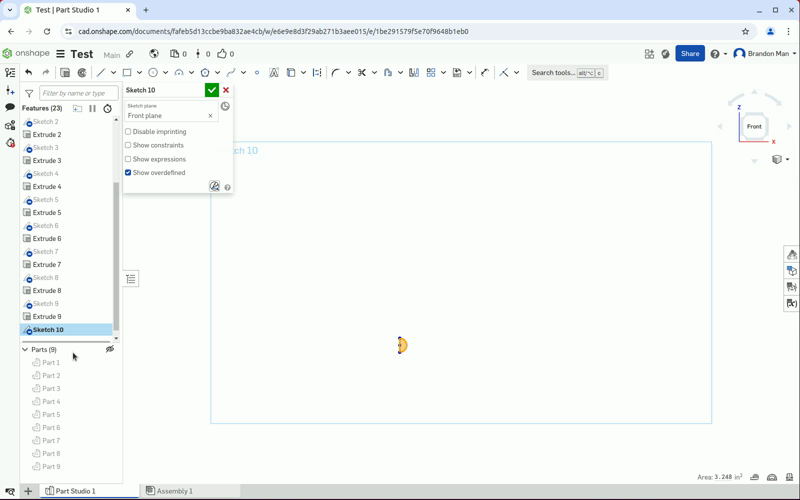
key(shift+e)
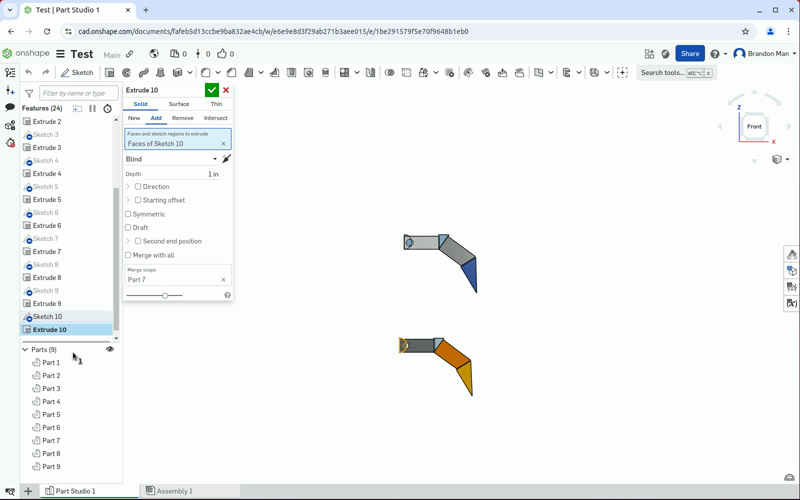
mouse_move(143, 106)
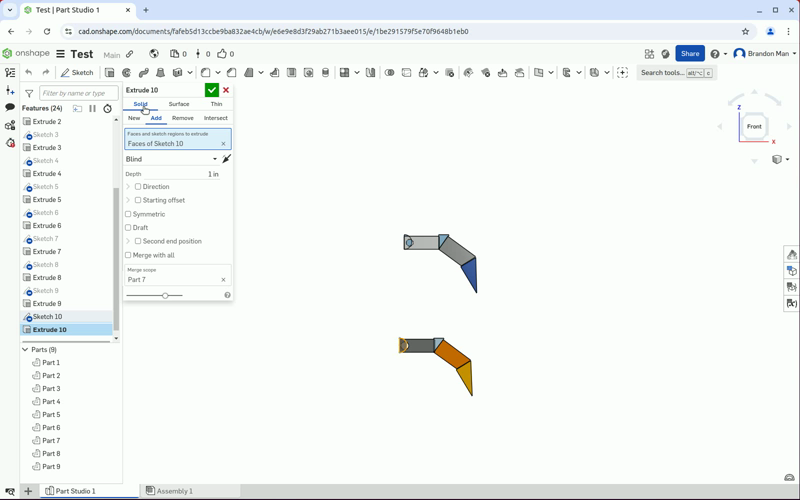
click(143, 106)
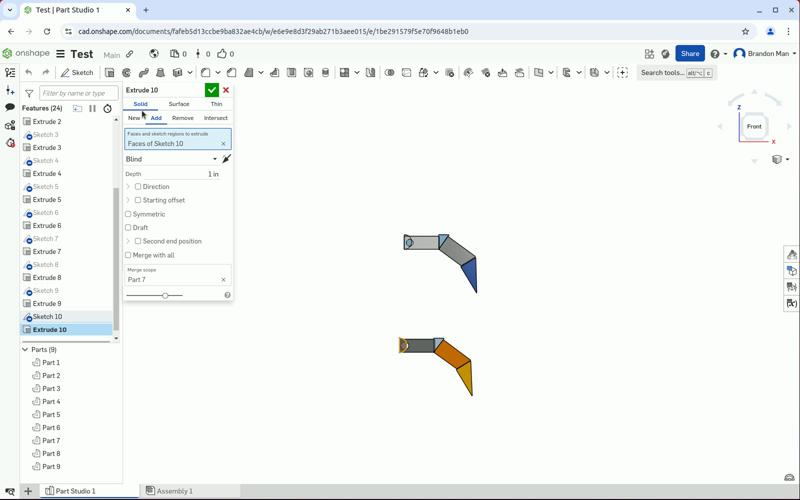
mouse_move(137, 120)
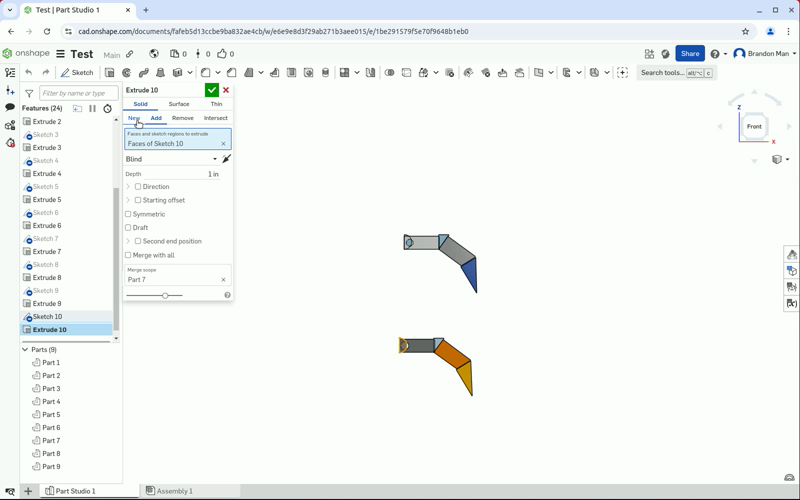
click(137, 120)
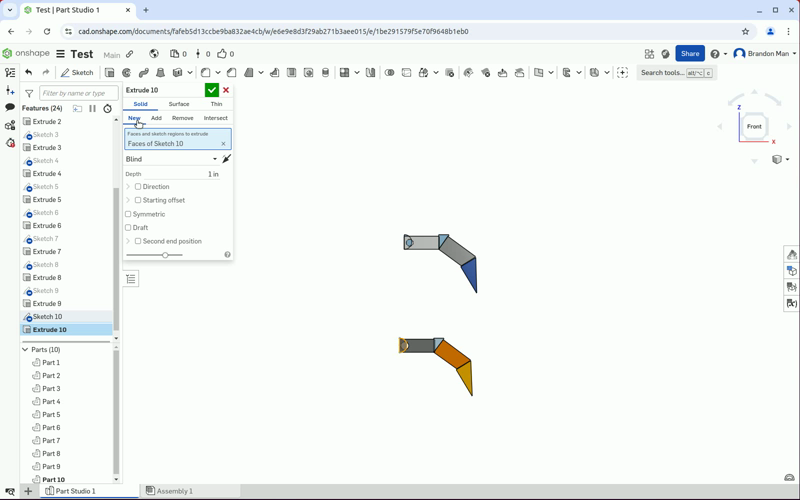
key(tab, 4)
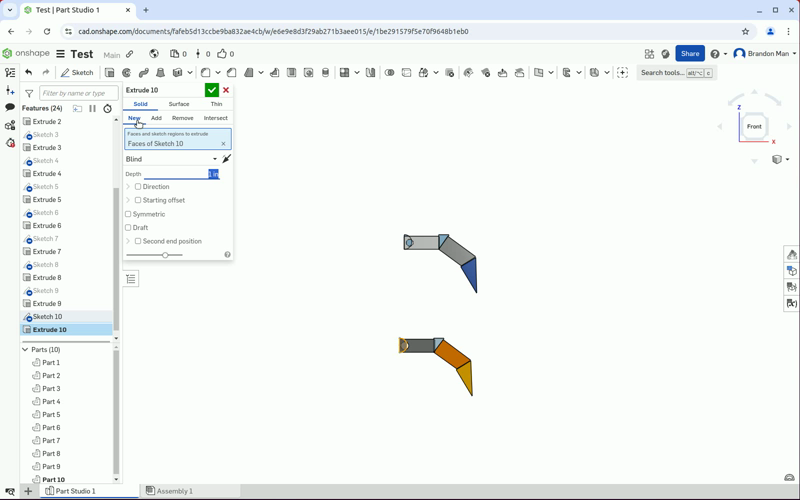
text(1.444)
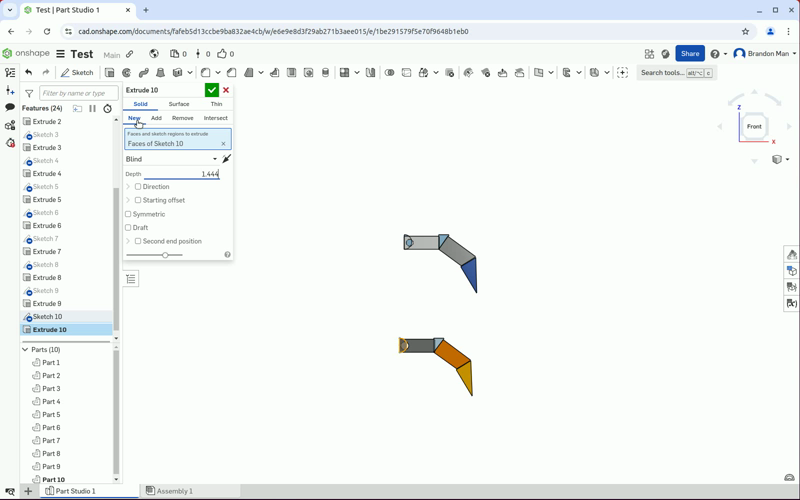
key(enter)
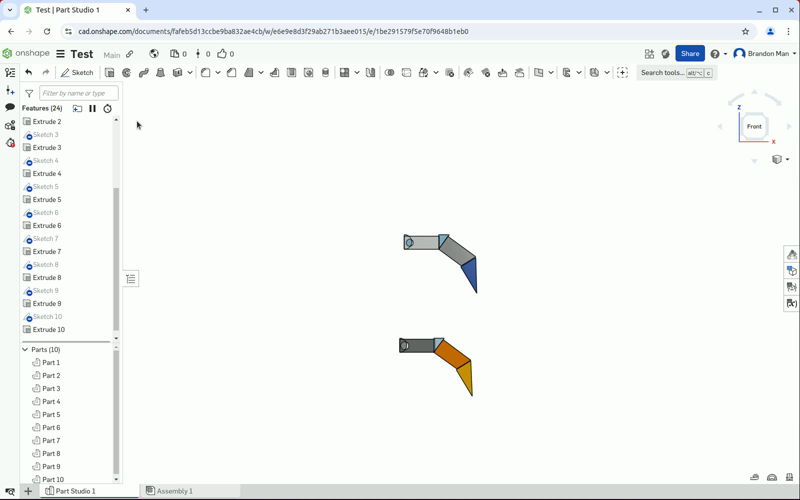
key(shift+h)
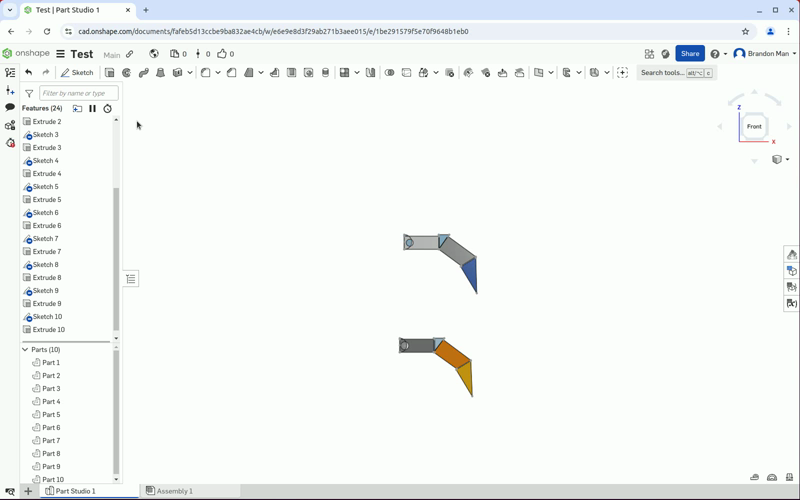
key(shift+h)
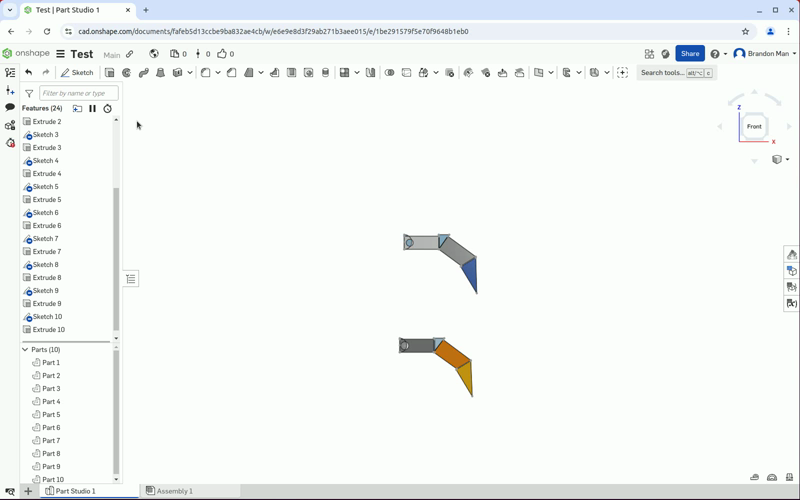
key(shift+7)
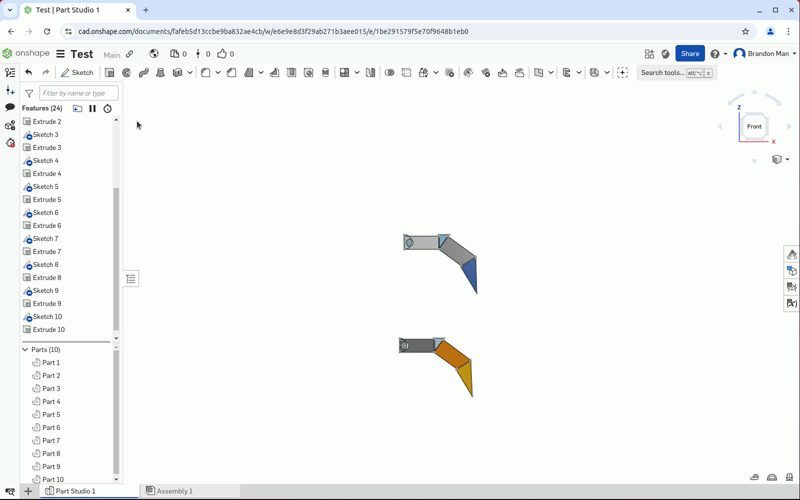
key(left, 2)
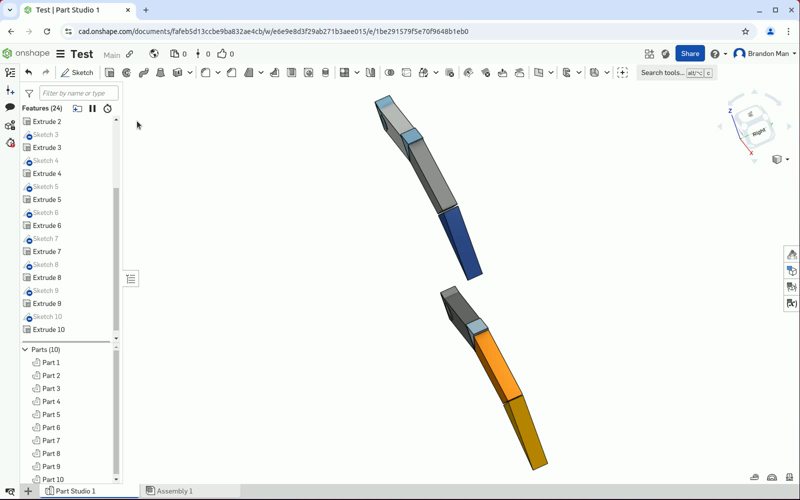
key(down, 2)
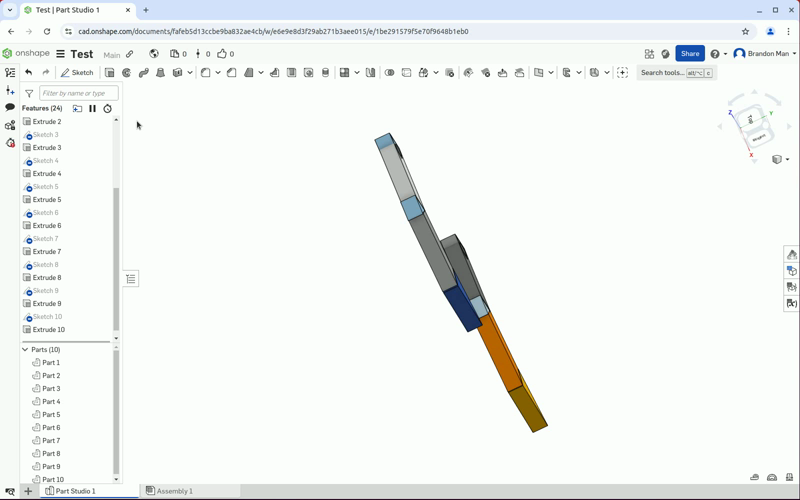
key(up, 2)
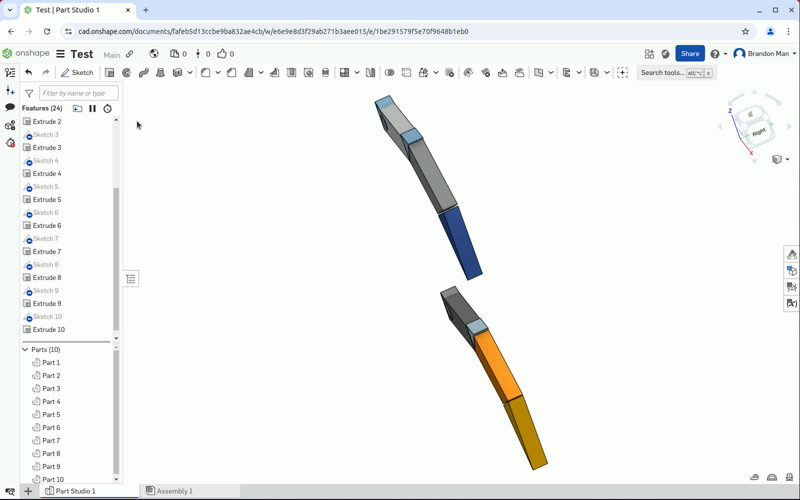
key(right, 2)
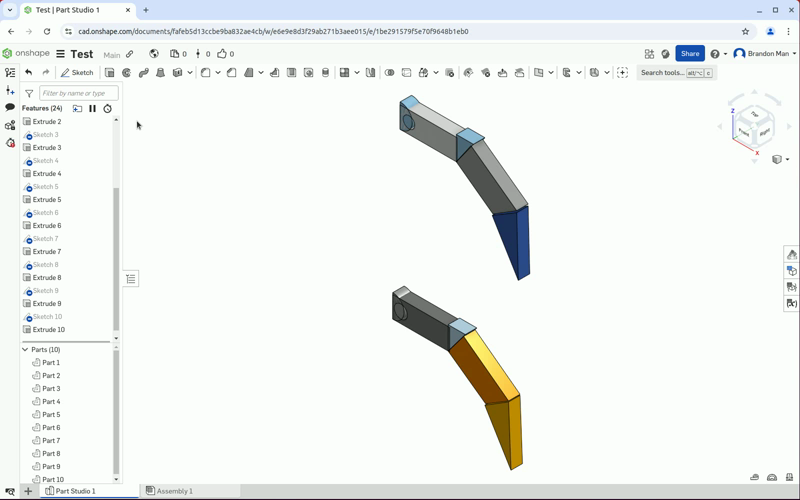
mouse_move(69, 85)
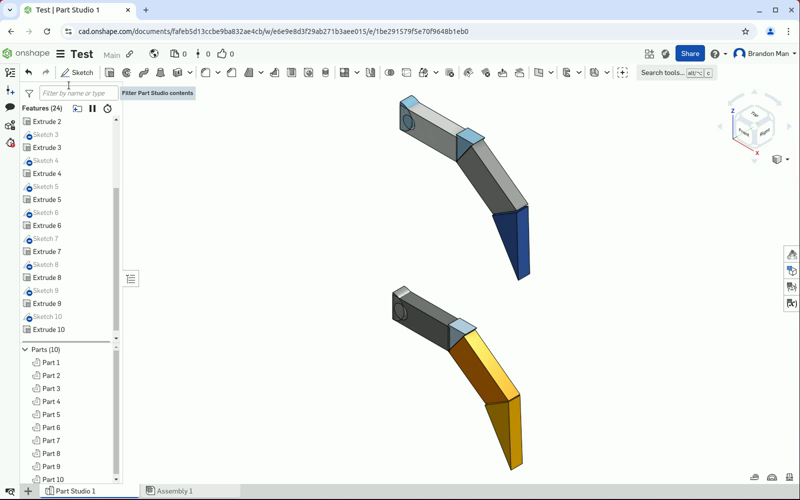
click(69, 85)